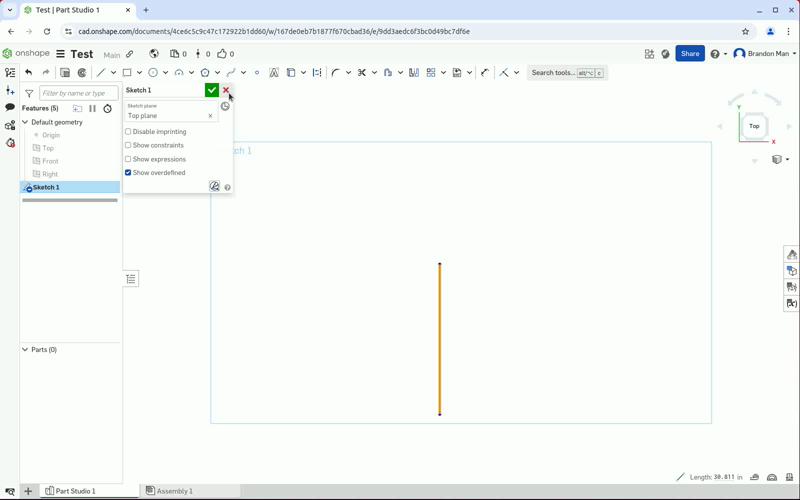
key(shift+h)
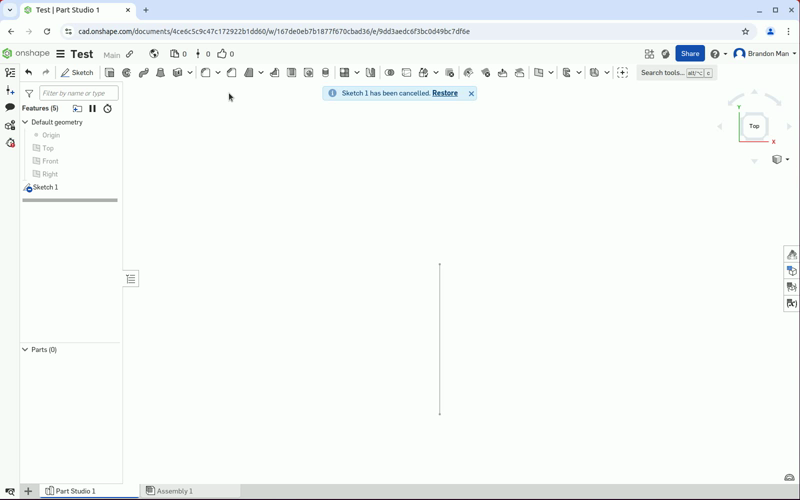
mouse_move(73, 352)
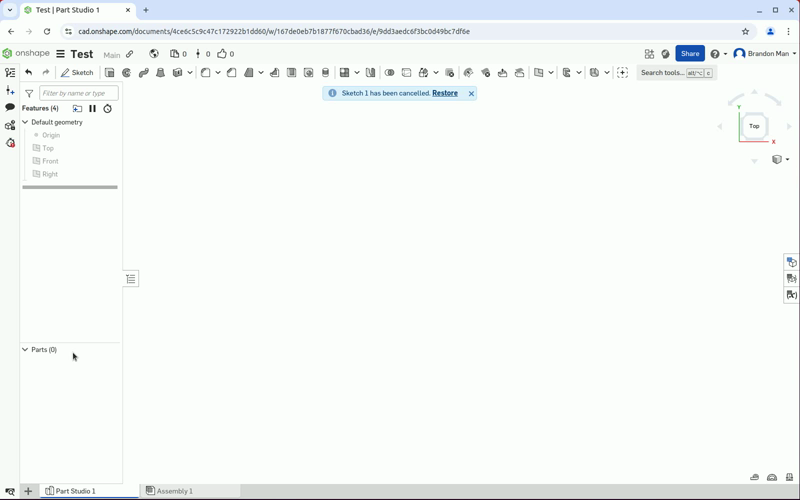
key(y)
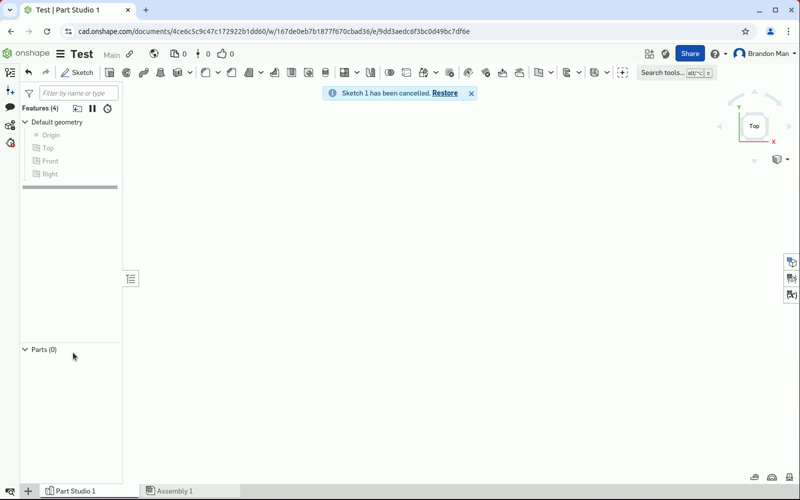
key(shift+p)
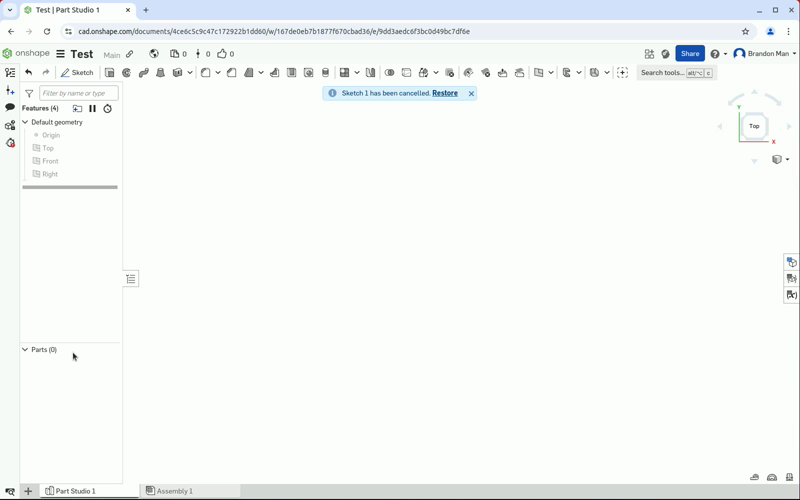
key(space)
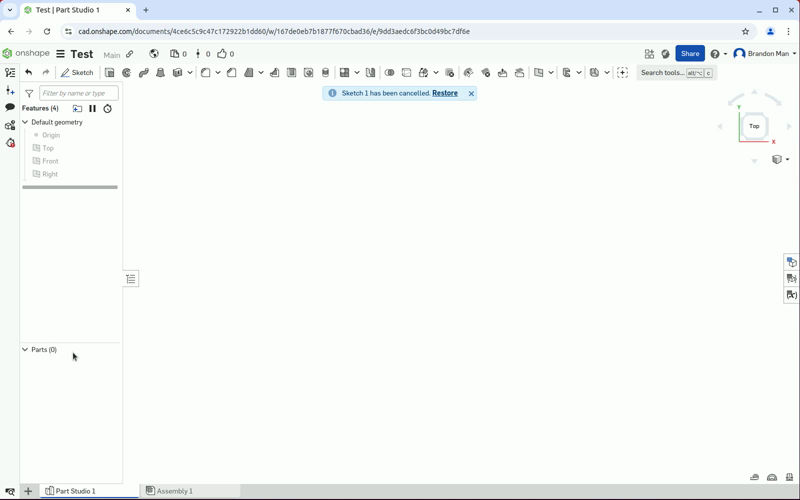
key_down(shift)
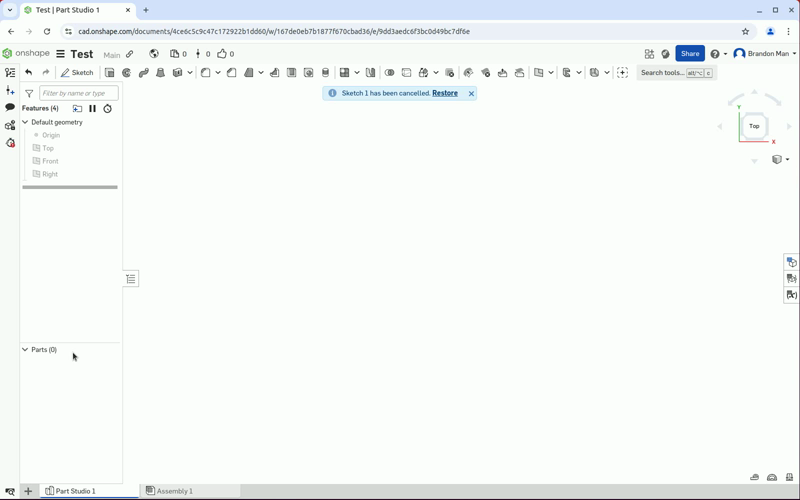
key(up)
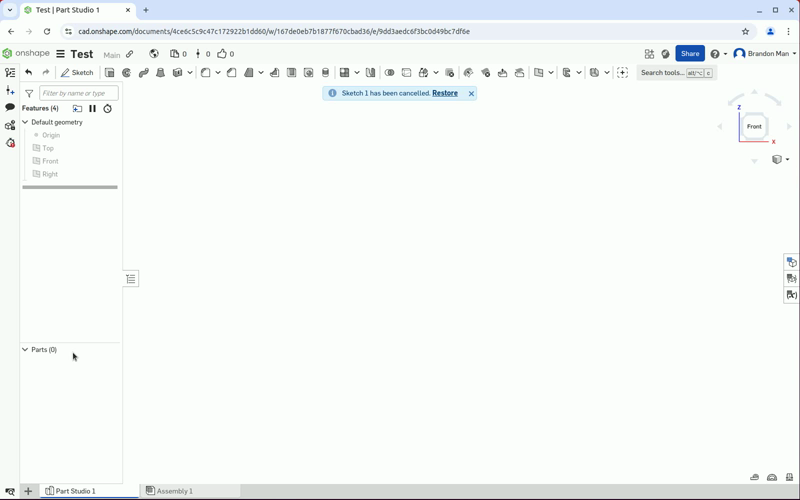
key_up(shift)
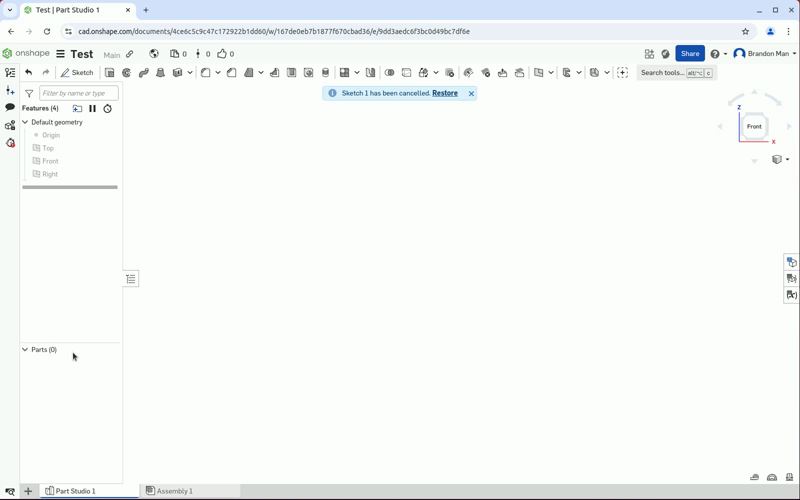
mouse_move(73, 352)
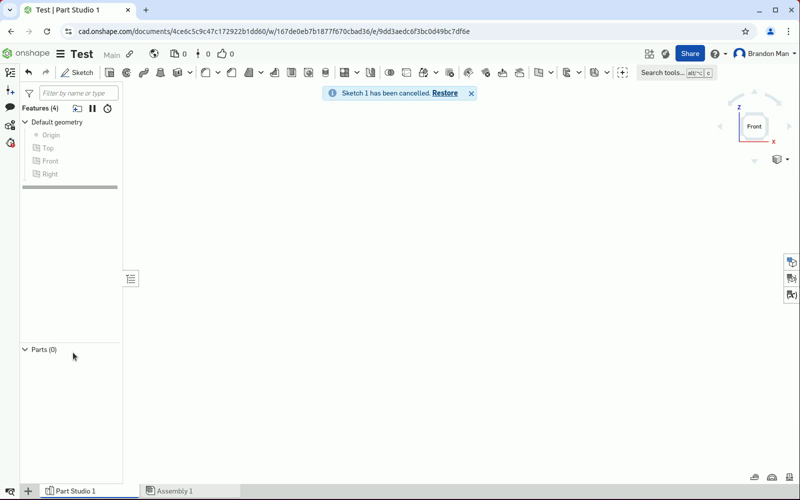
key(shift+y)
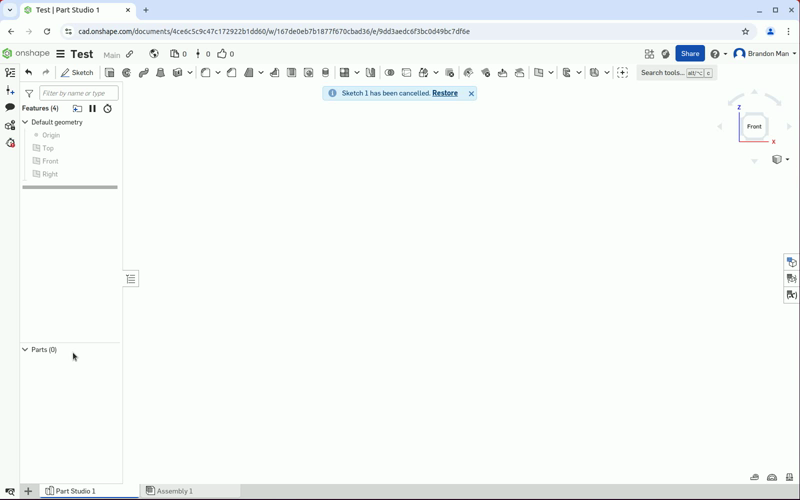
key(shift+s)
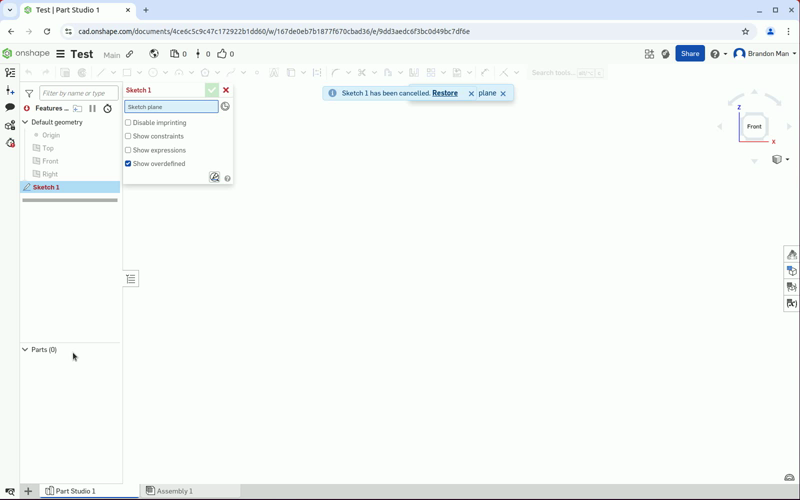
mouse_move(73, 163)
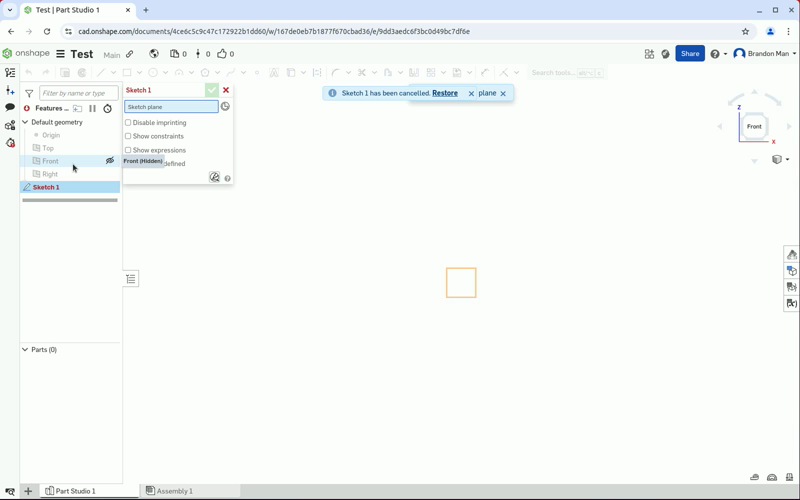
click(73, 163)
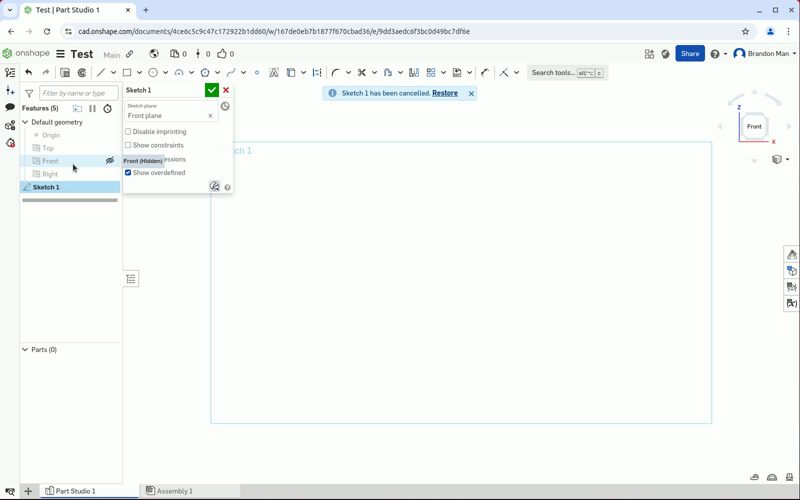
mouse_move(73, 352)
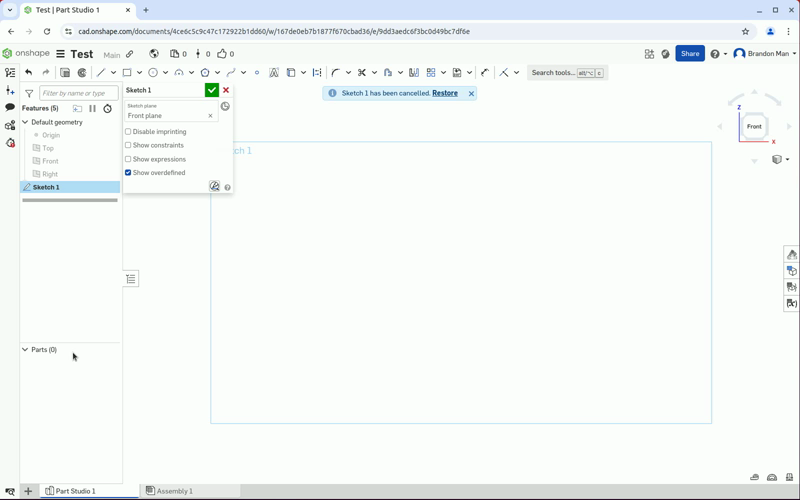
key(y)
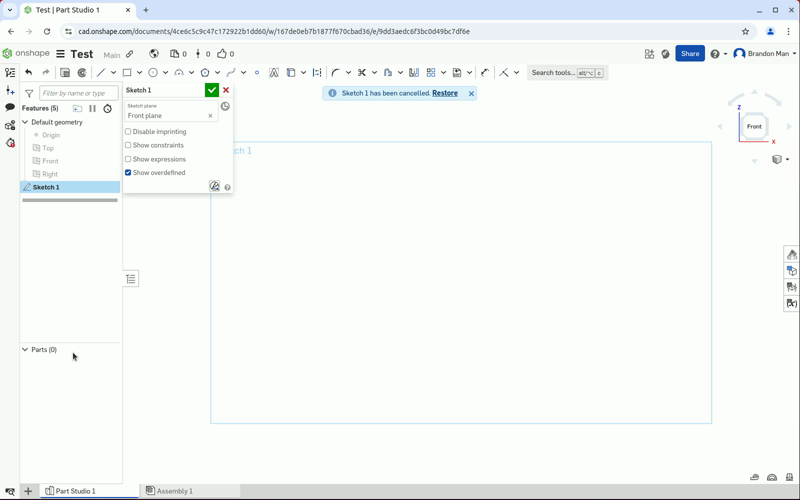
key(l)
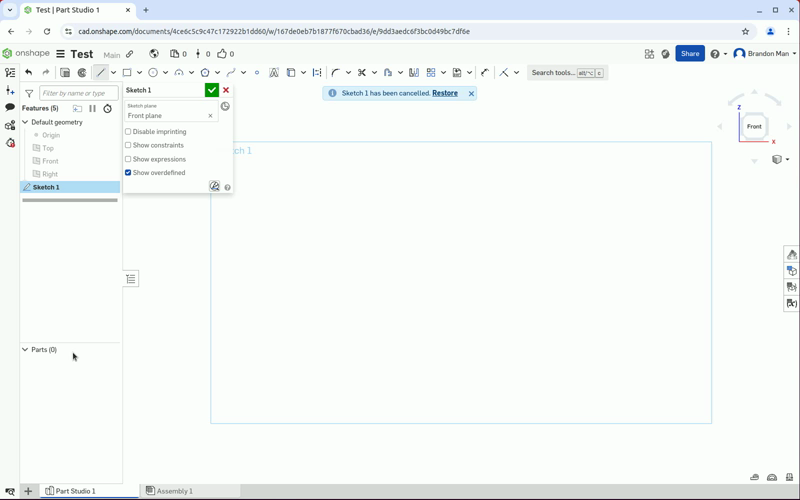
key_down(shift)
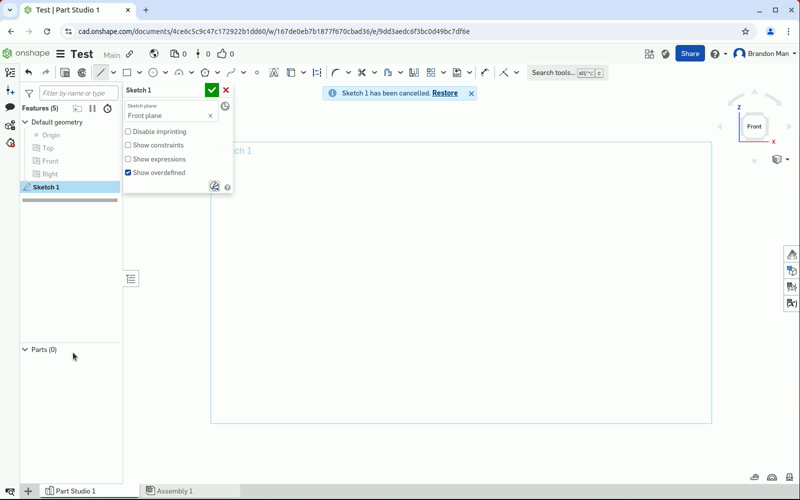
mouse_move(446, 224)
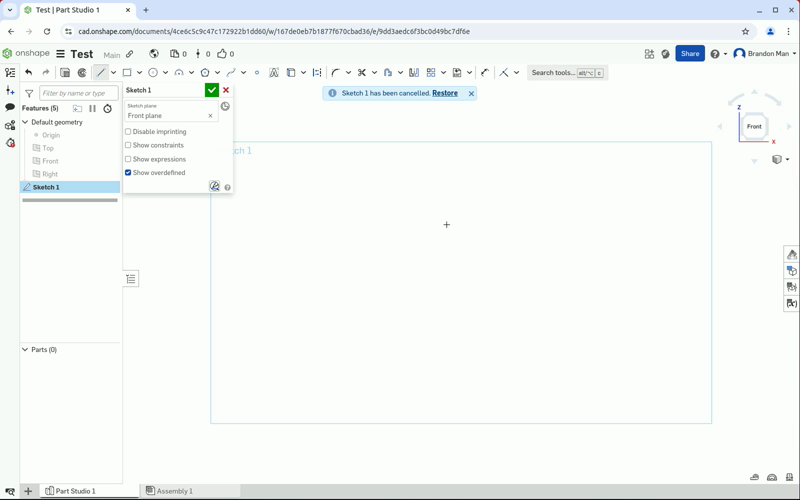
click(446, 224)
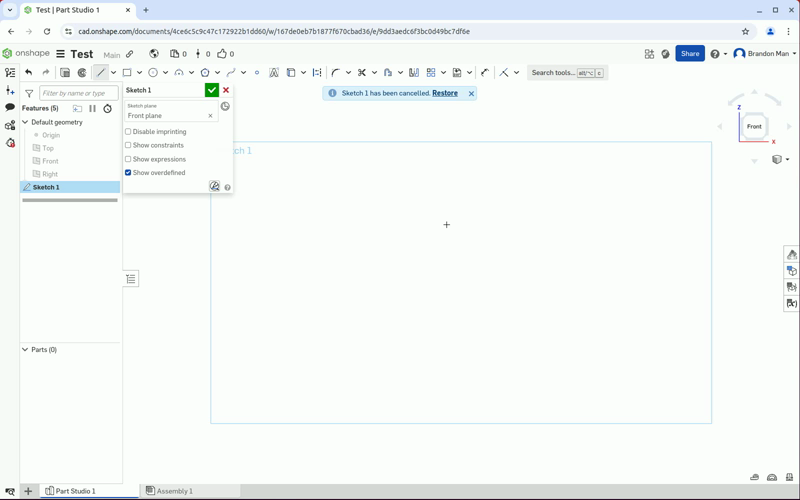
key_up(shift)
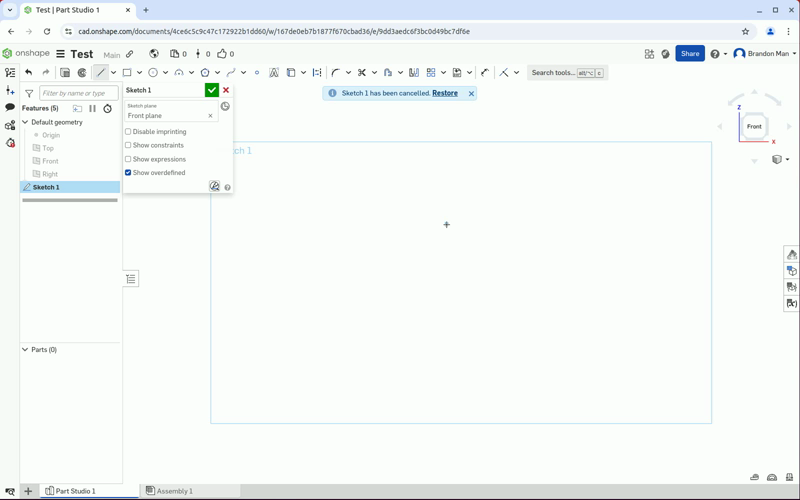
key_down(shift)
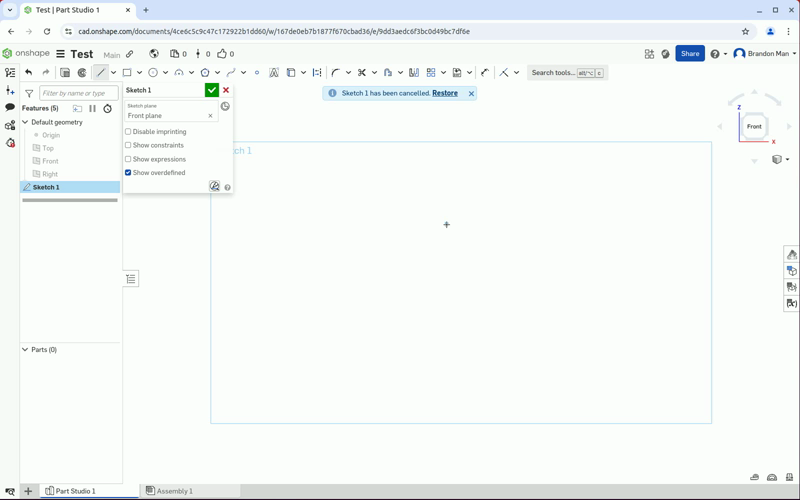
mouse_move(476, 224)
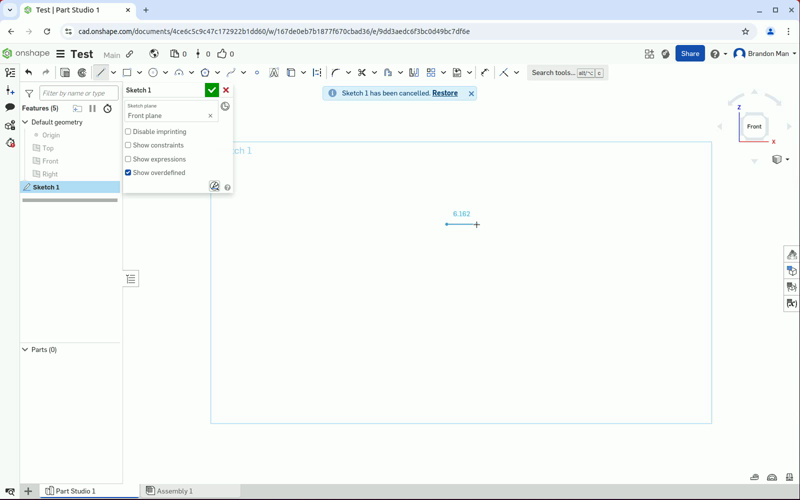
mouse_move(447, 220)
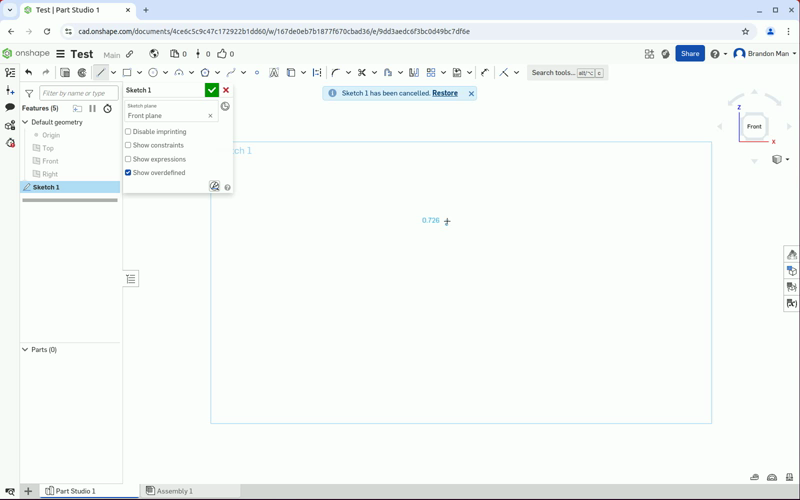
scroll(6)
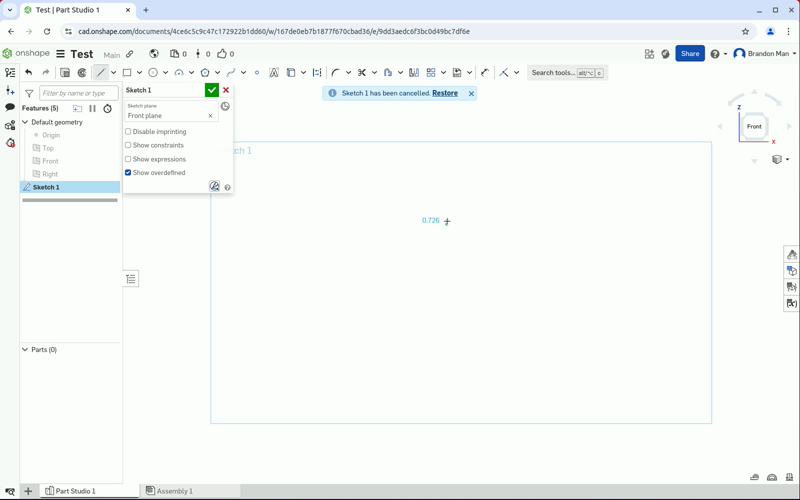
scroll(6)
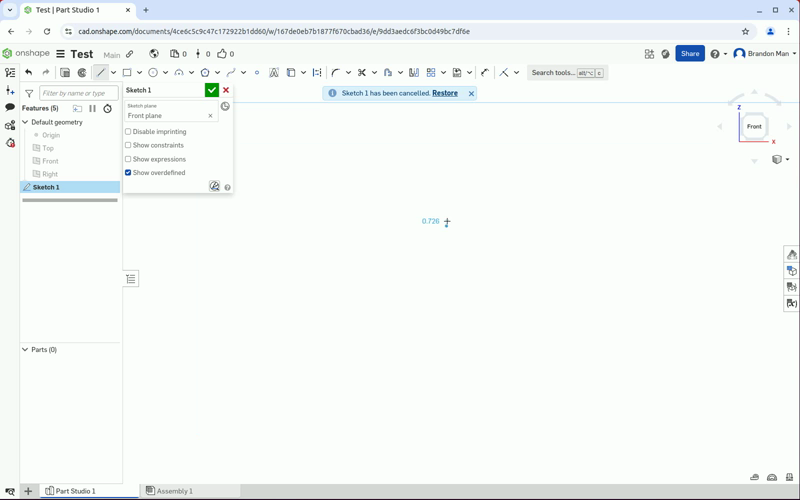
scroll(6)
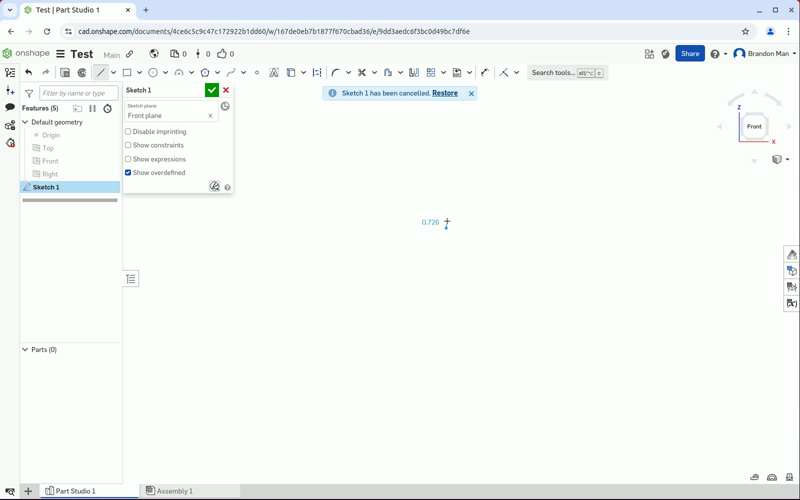
scroll(6)
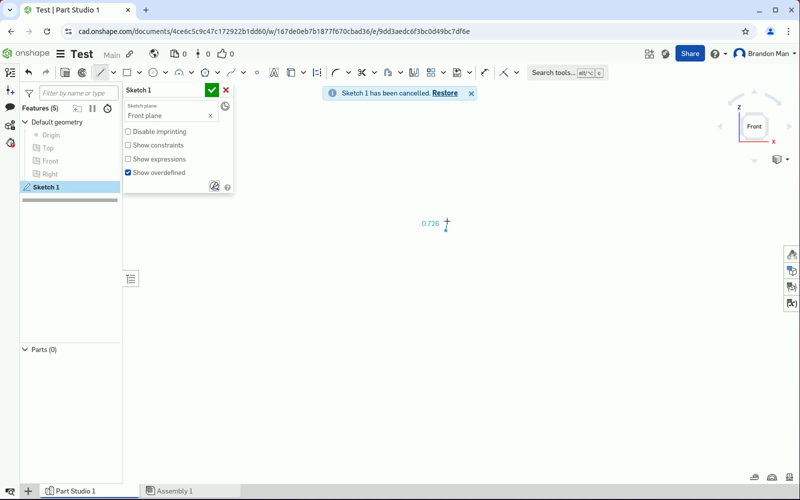
scroll(6)
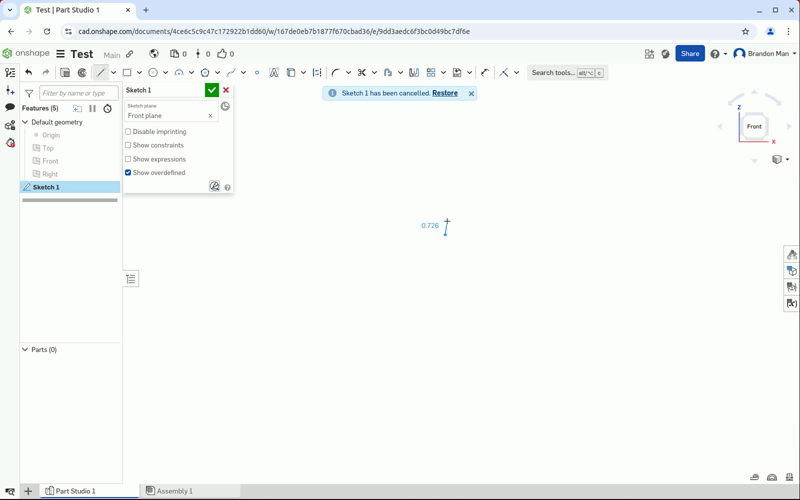
scroll(6)
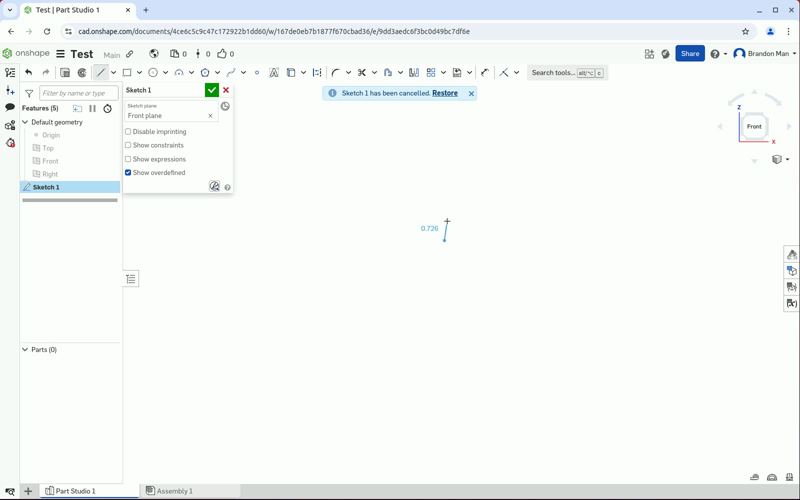
scroll(6)
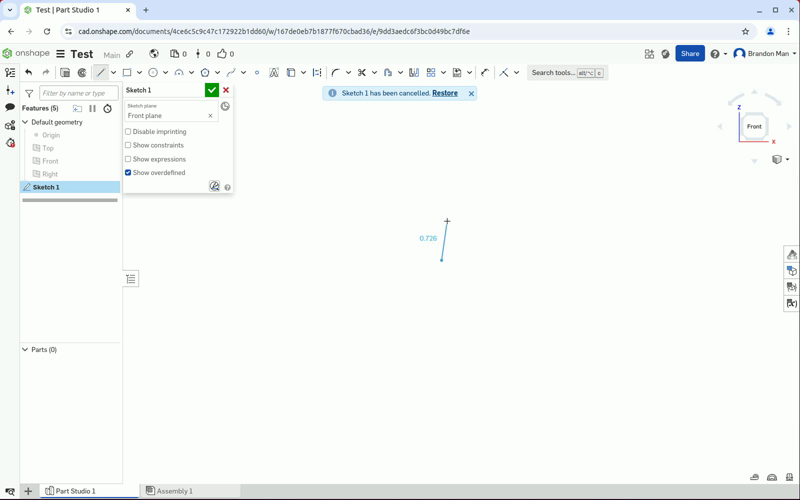
click(447, 220)
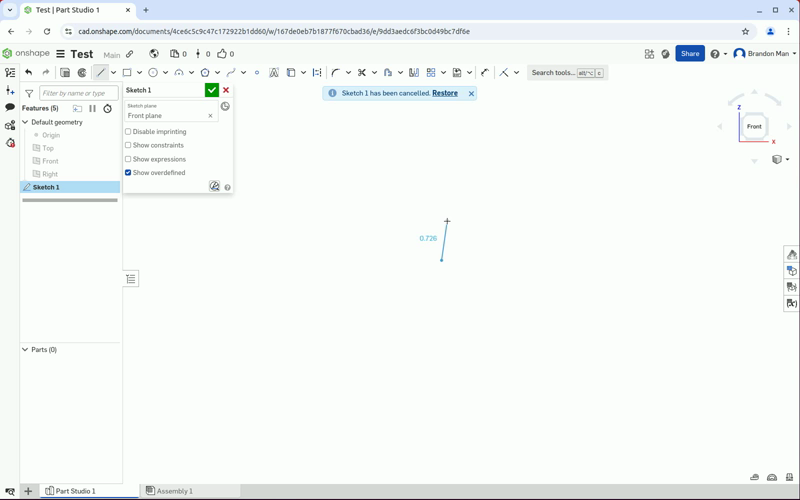
scroll(-6)
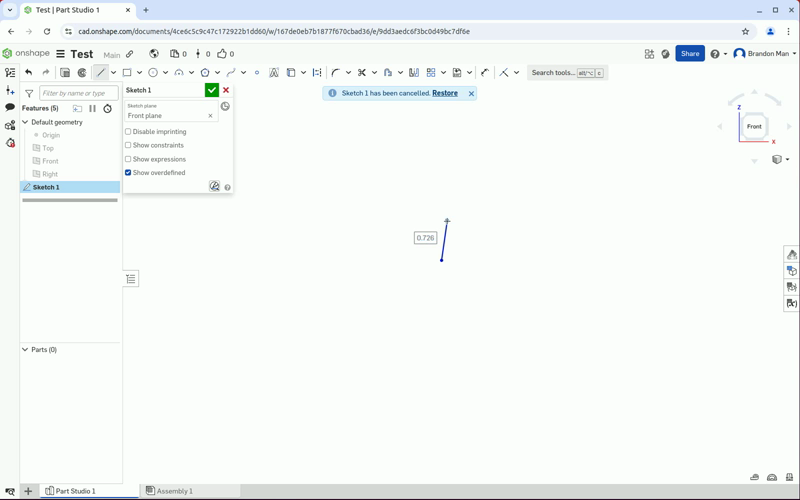
scroll(-6)
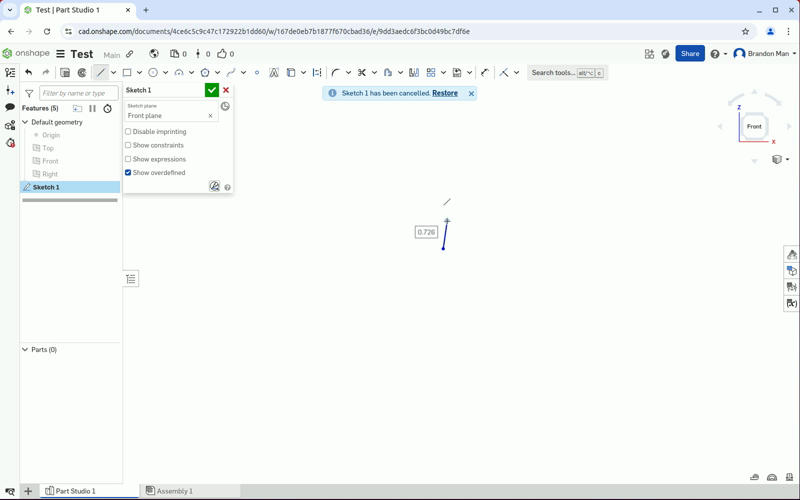
scroll(-6)
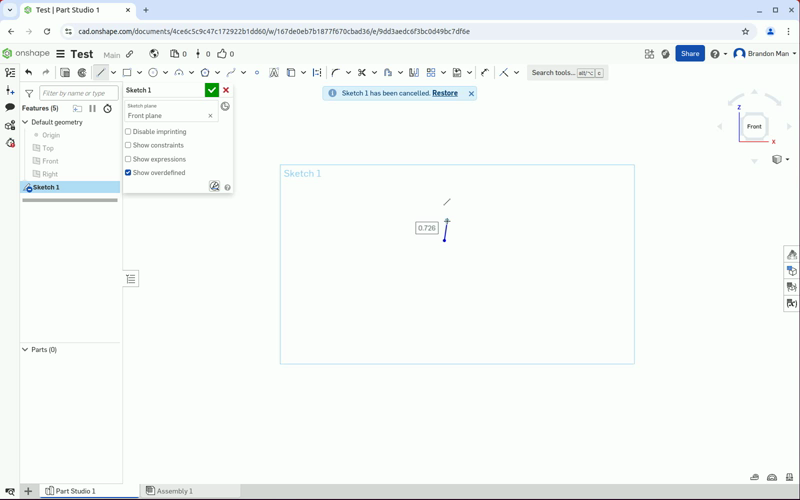
scroll(-6)
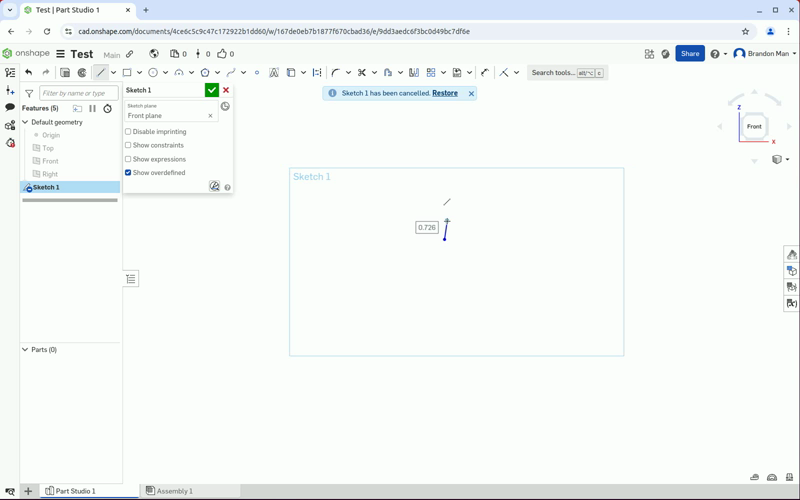
scroll(-6)
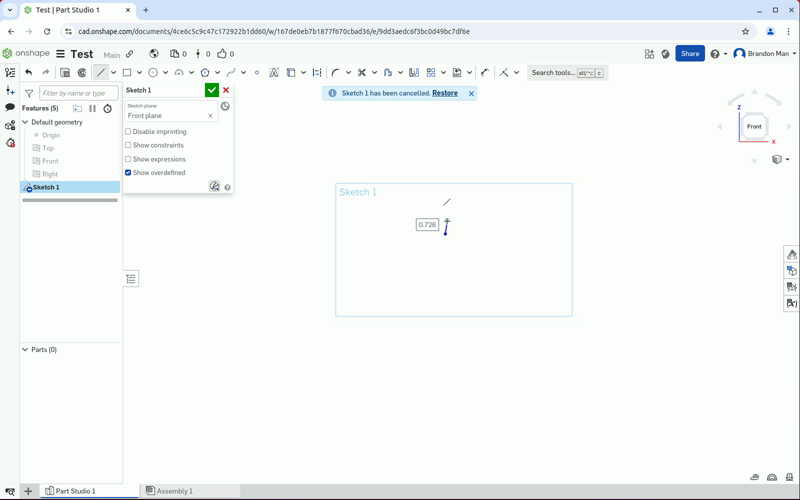
scroll(-6)
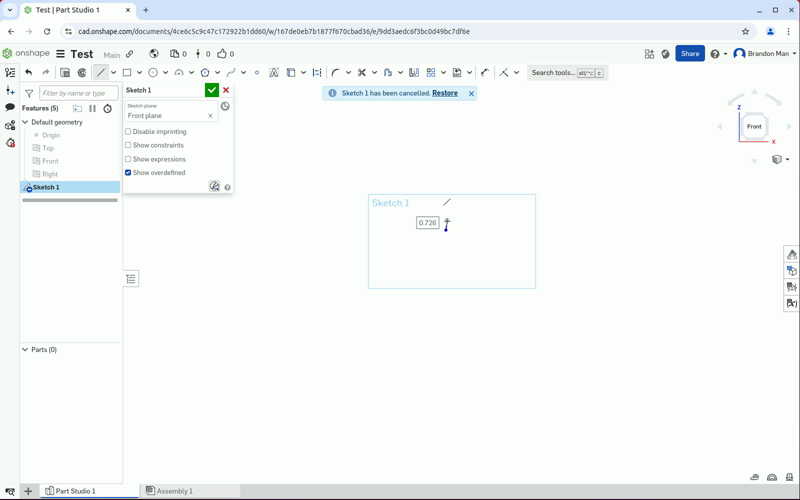
scroll(-6)
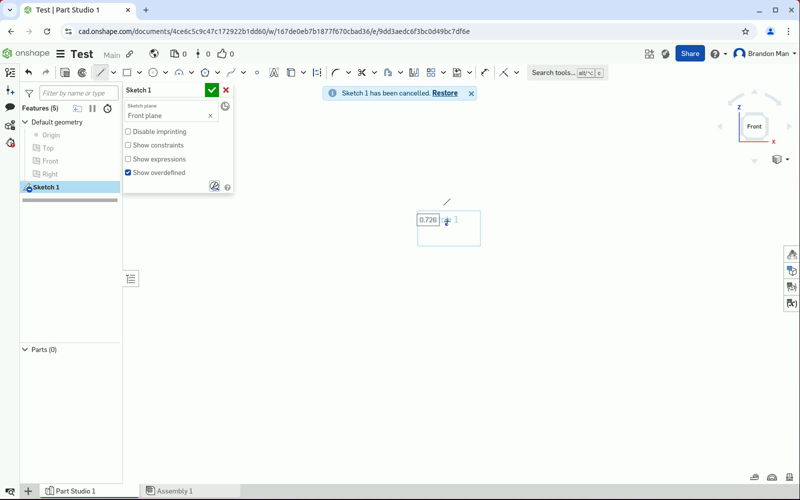
key_up(shift)
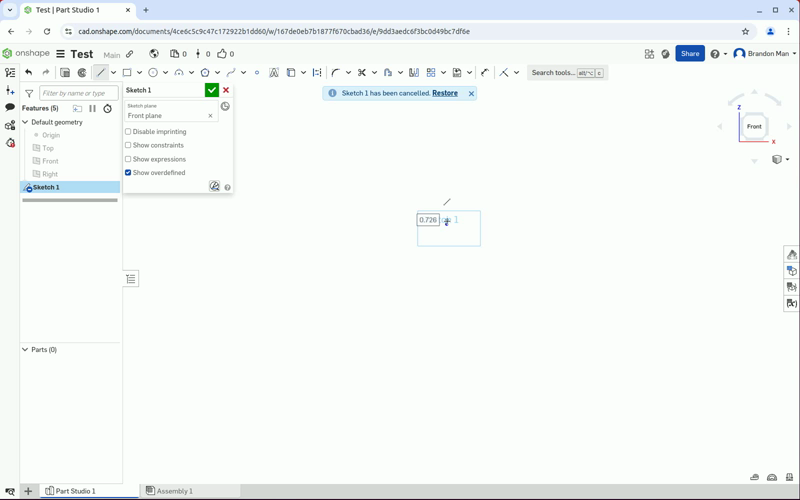
key(esc)
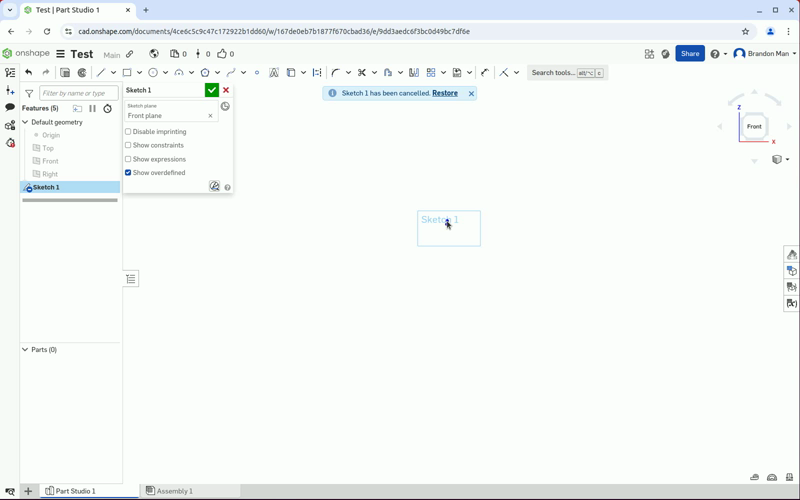
key(a)
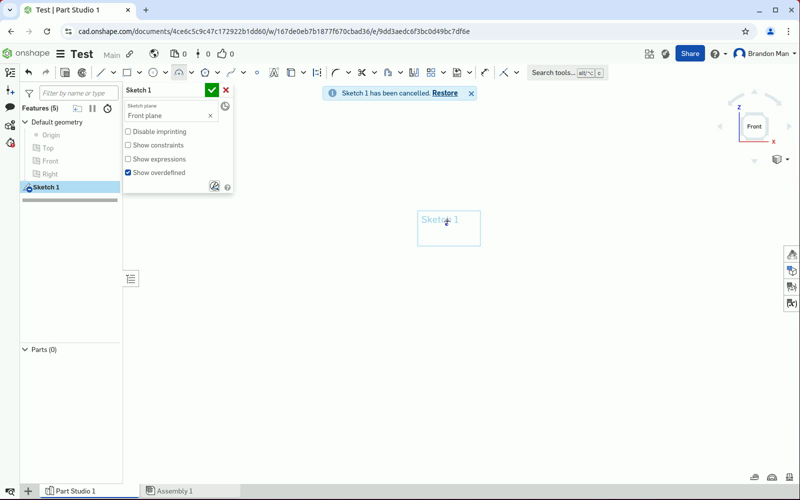
mouse_move(447, 220)
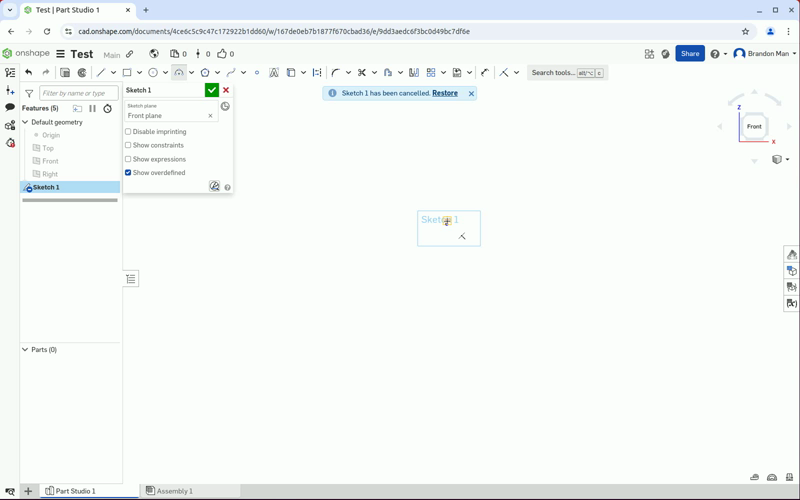
scroll(6)
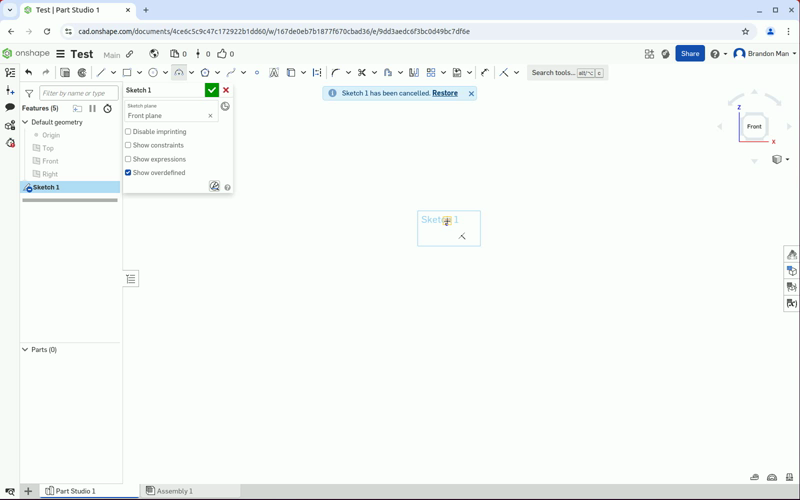
scroll(6)
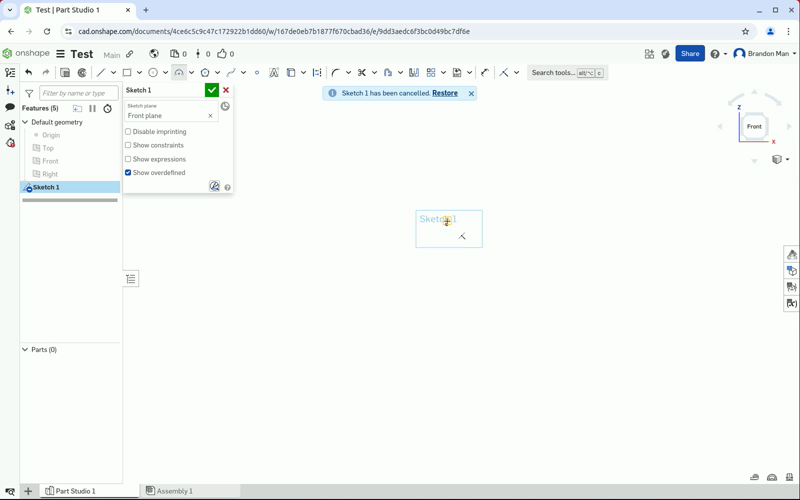
scroll(6)
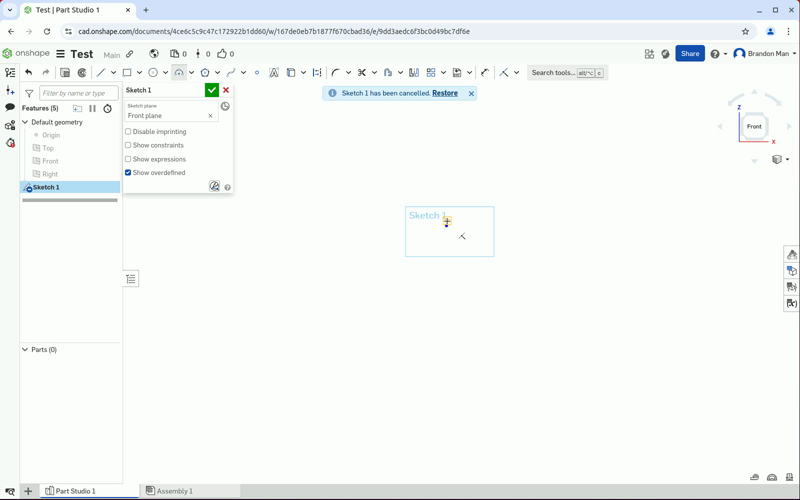
scroll(6)
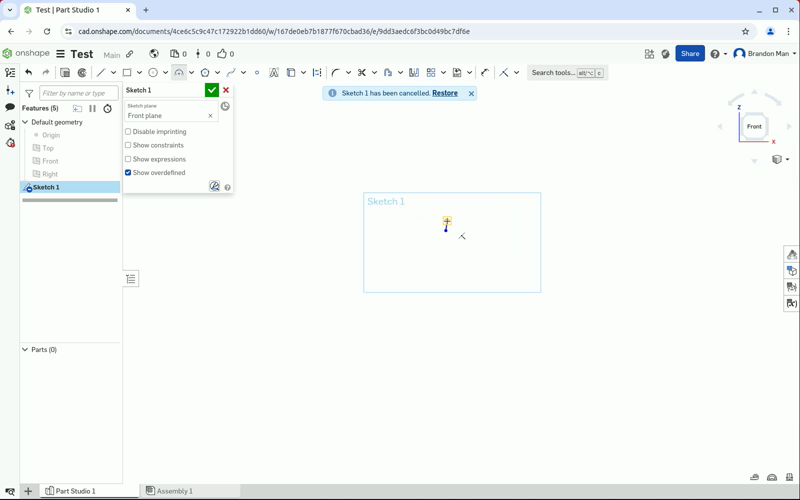
scroll(6)
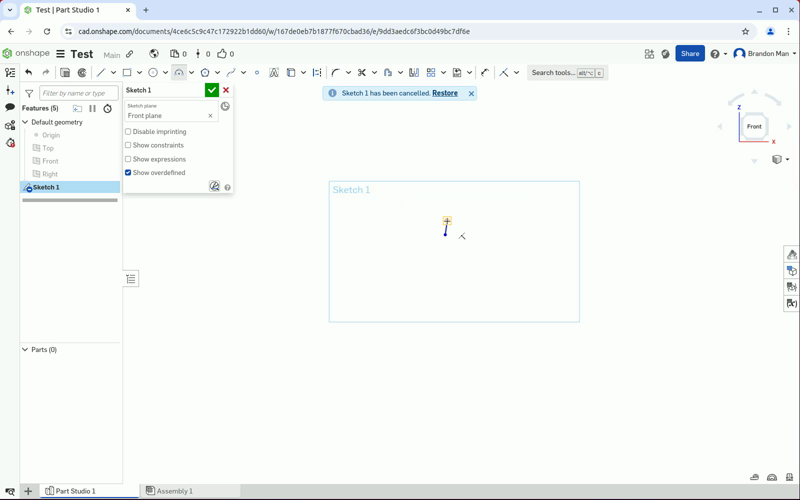
scroll(6)
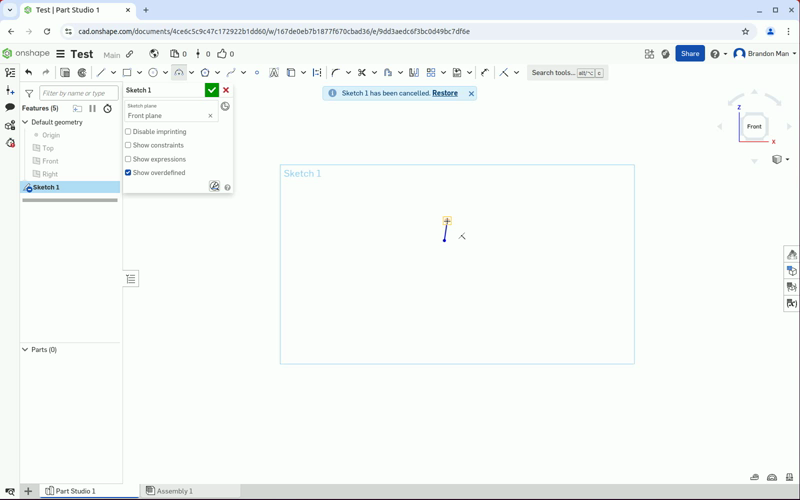
scroll(6)
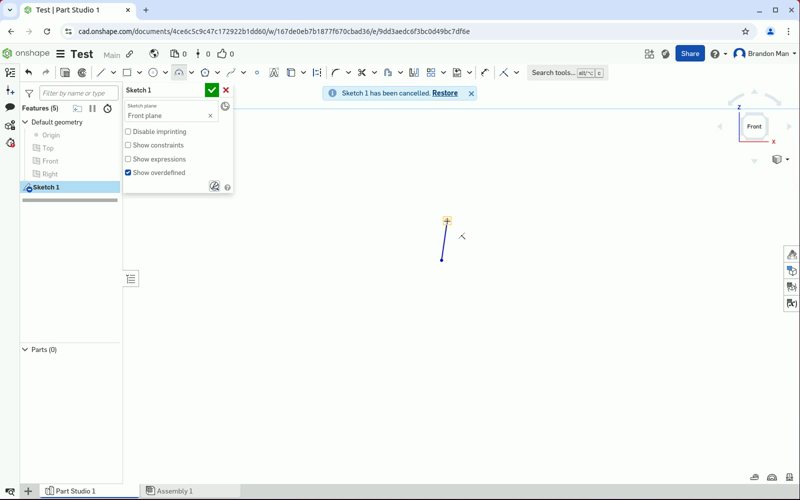
click(447, 220)
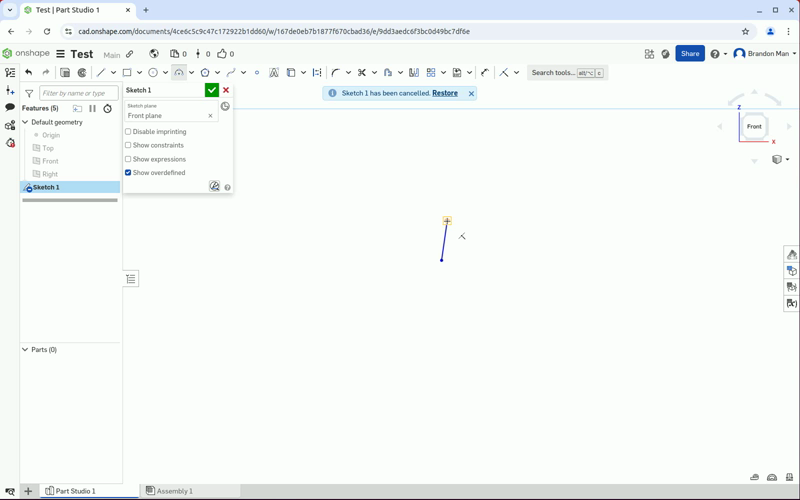
scroll(-6)
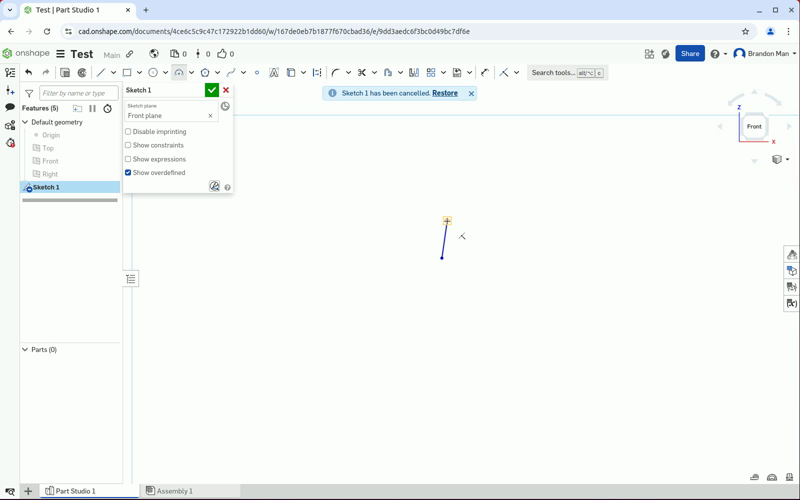
scroll(-6)
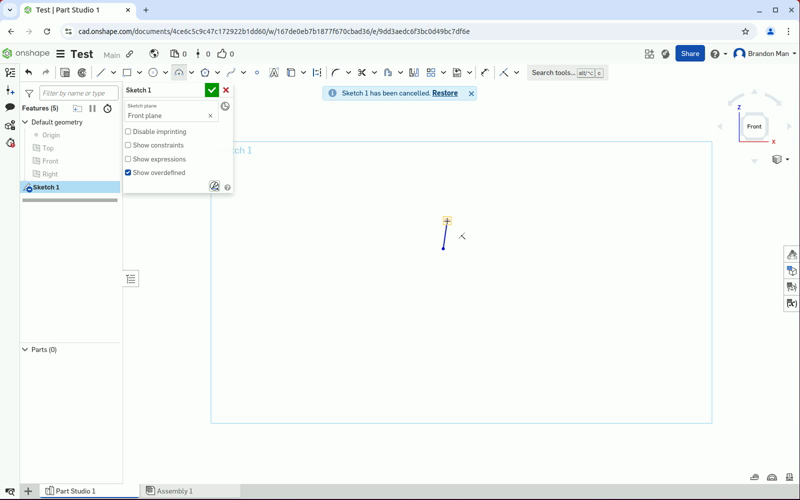
scroll(-6)
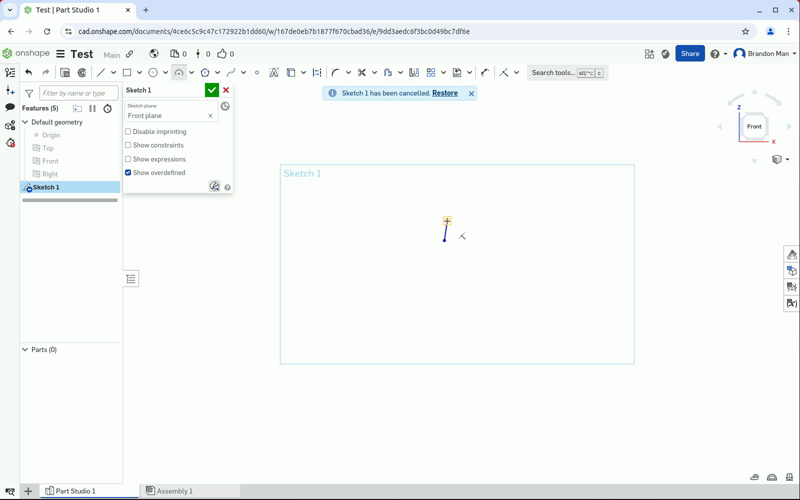
scroll(-6)
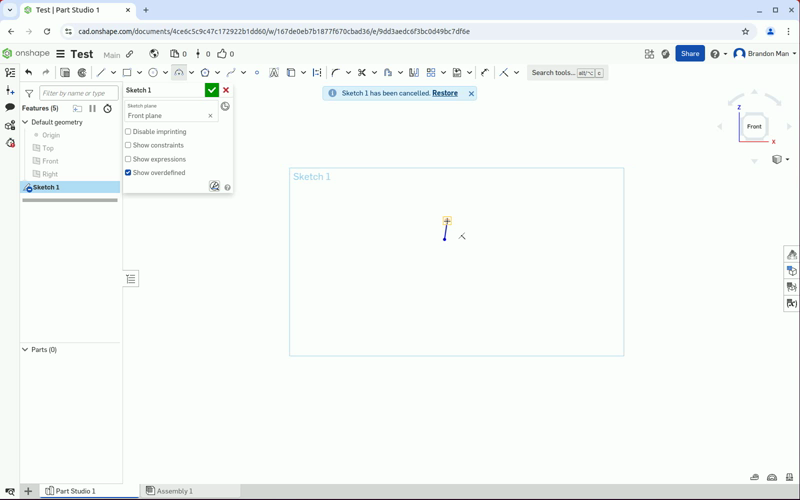
scroll(-6)
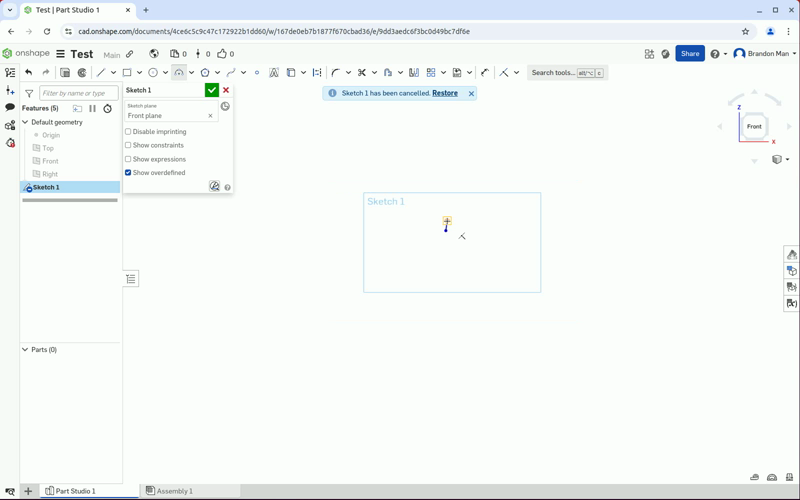
scroll(-6)
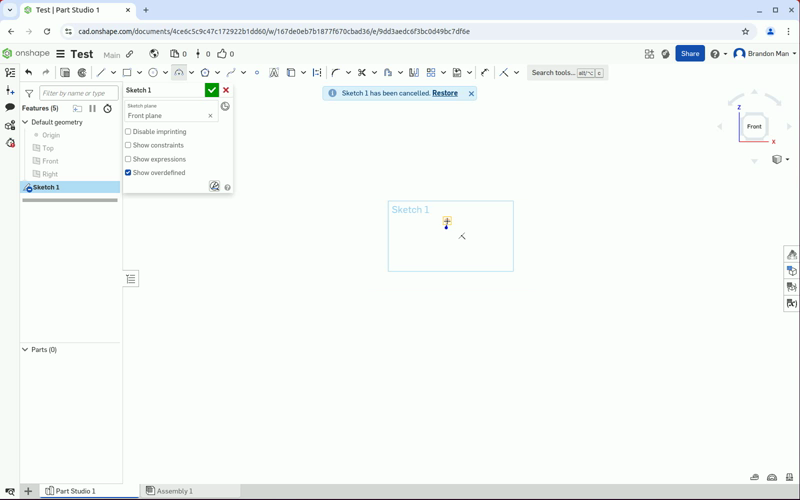
scroll(-6)
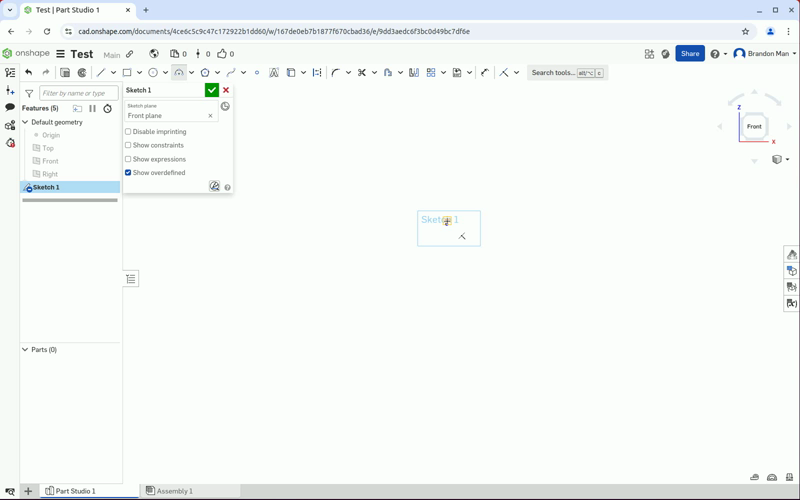
mouse_move(446, 224)
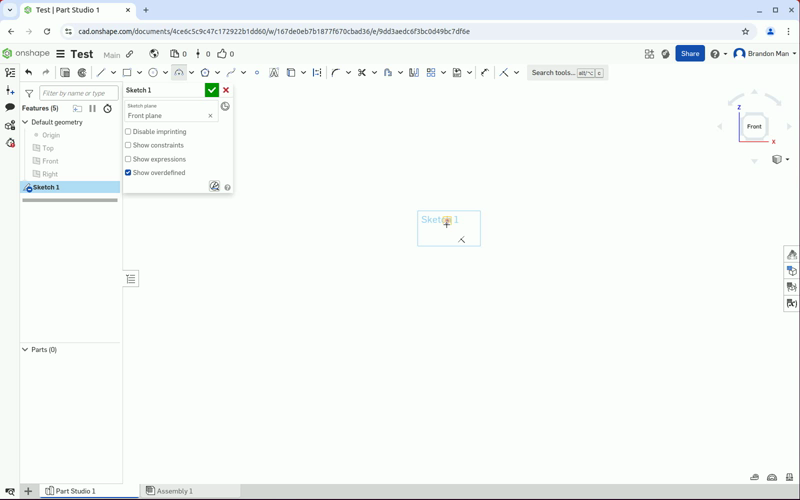
scroll(6)
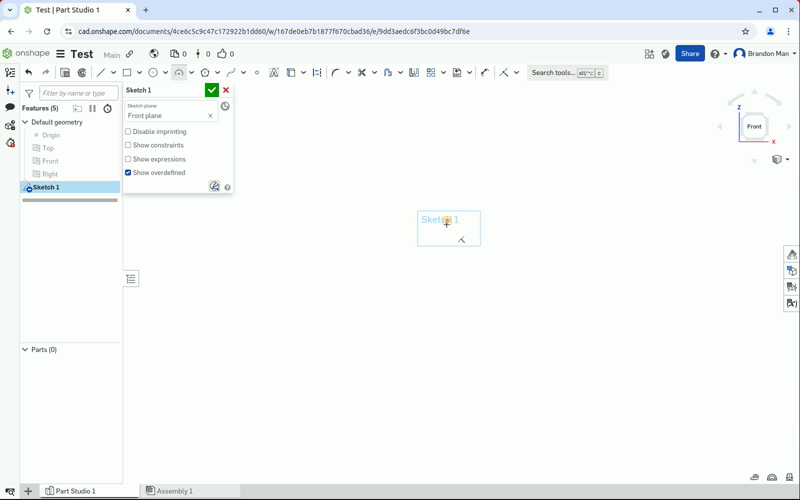
scroll(6)
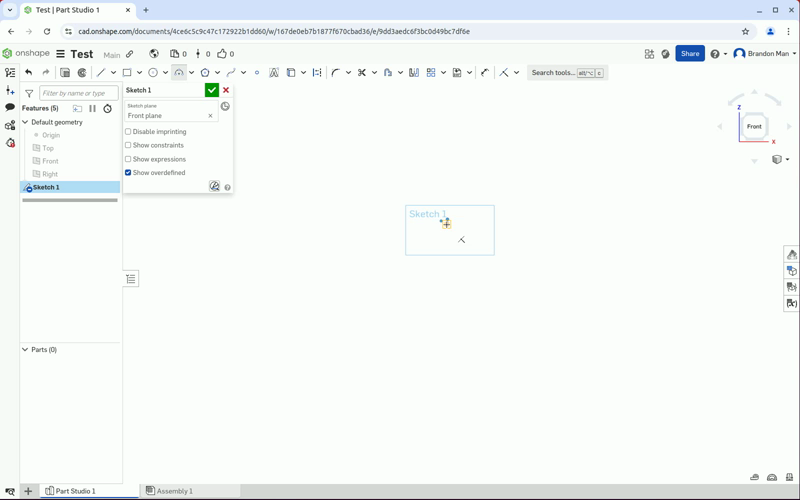
scroll(6)
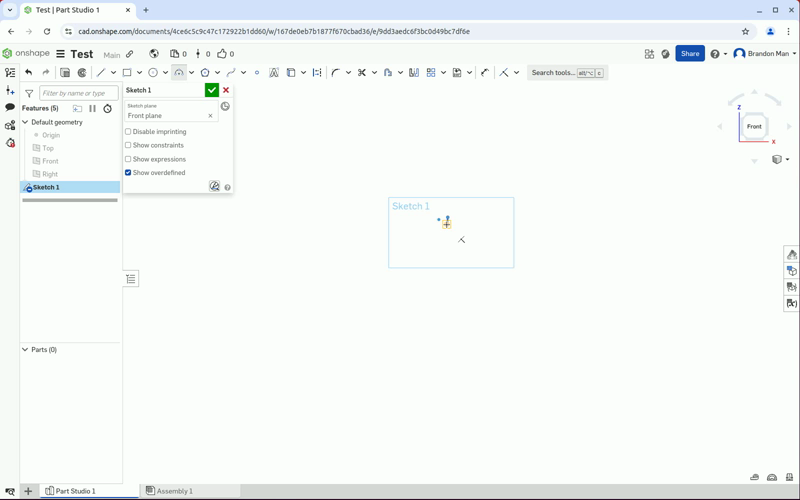
scroll(6)
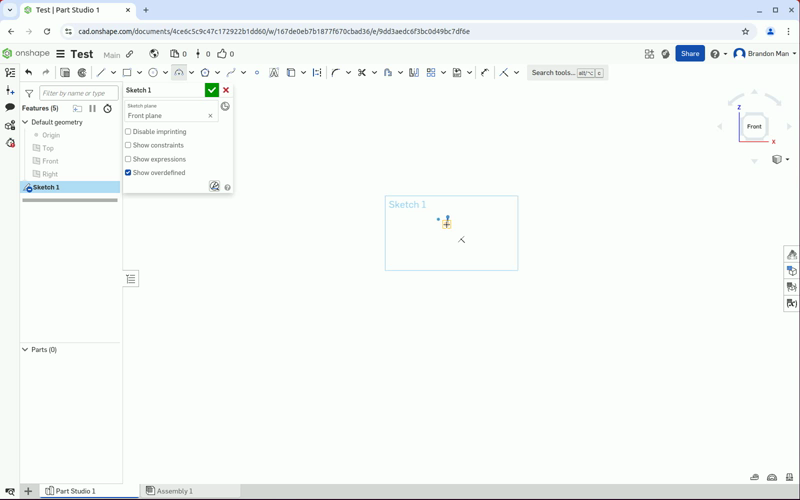
scroll(6)
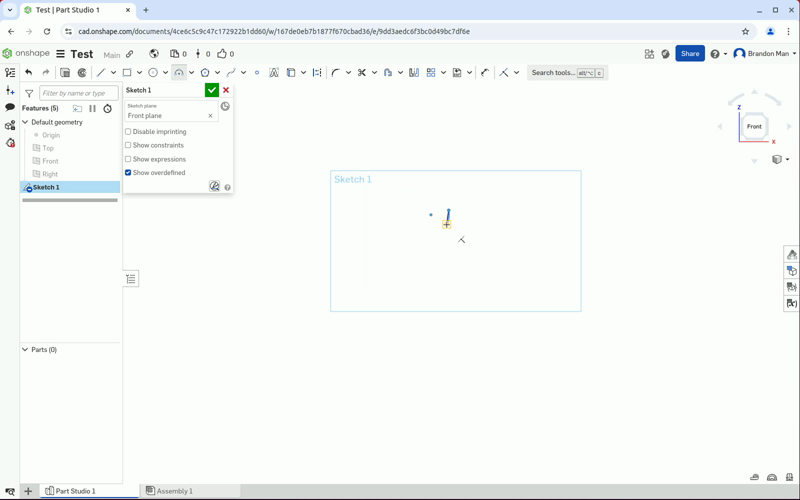
scroll(6)
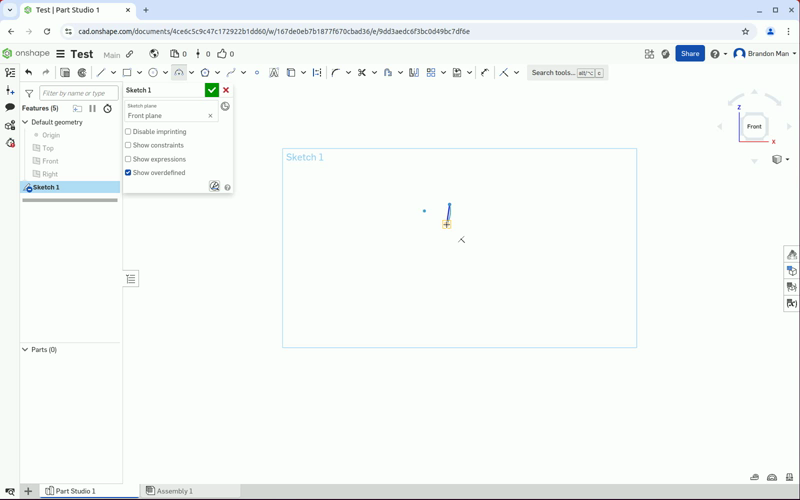
scroll(6)
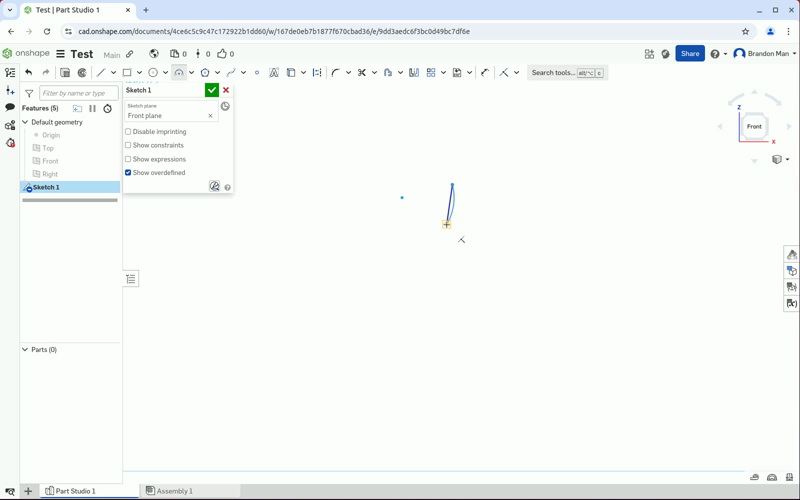
click(446, 224)
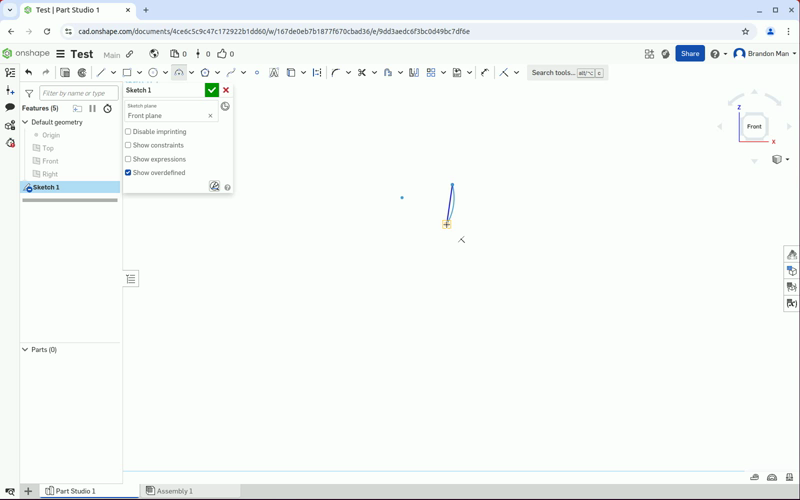
scroll(-6)
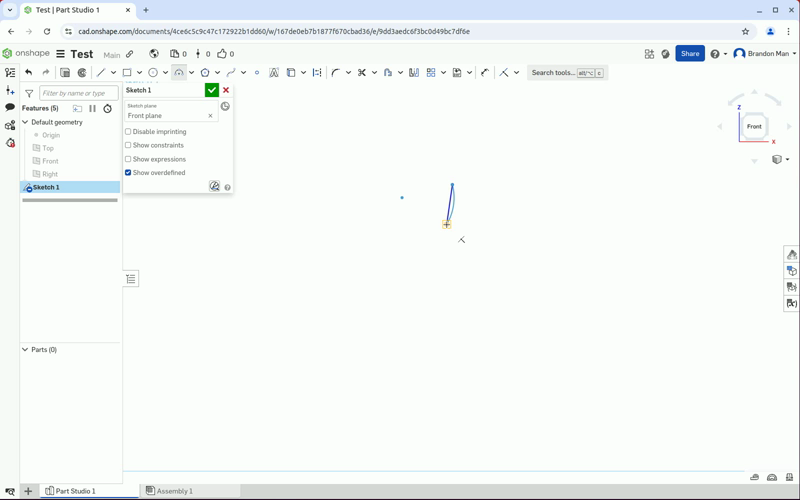
scroll(-6)
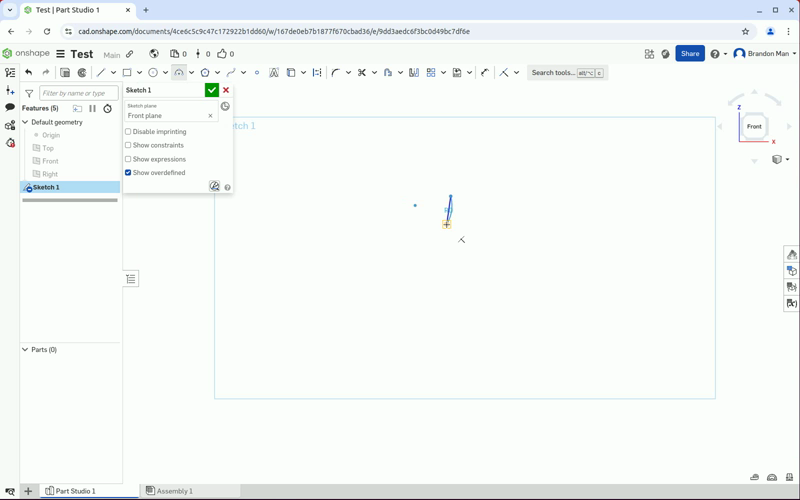
scroll(-6)
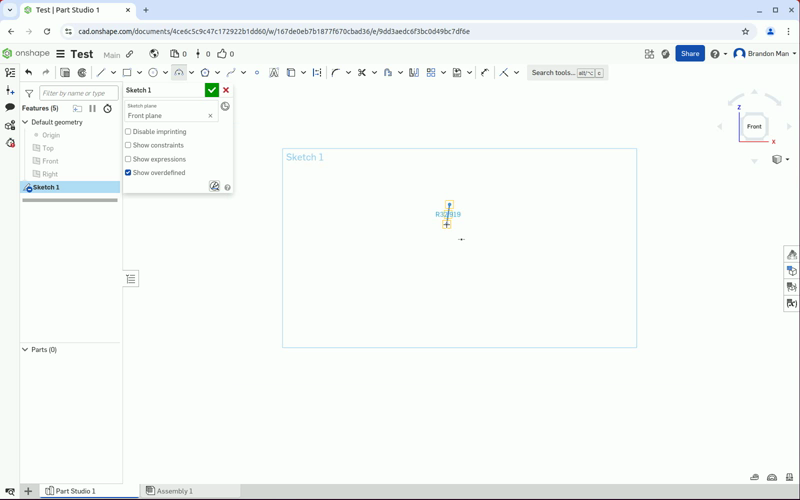
scroll(-6)
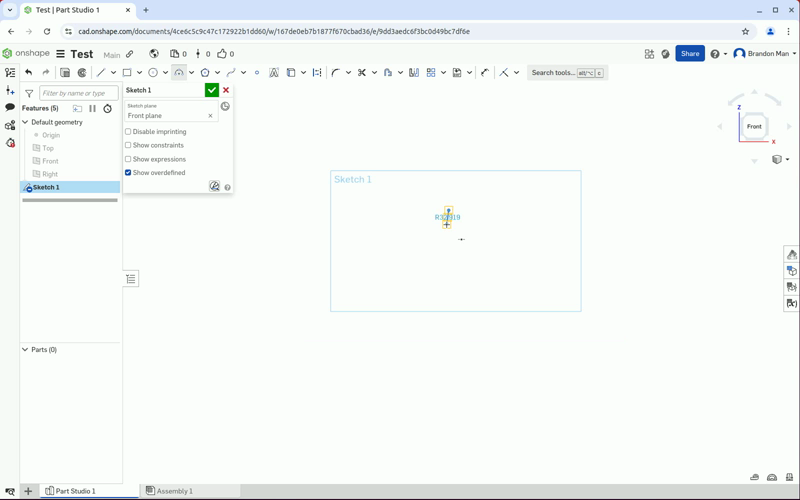
scroll(-6)
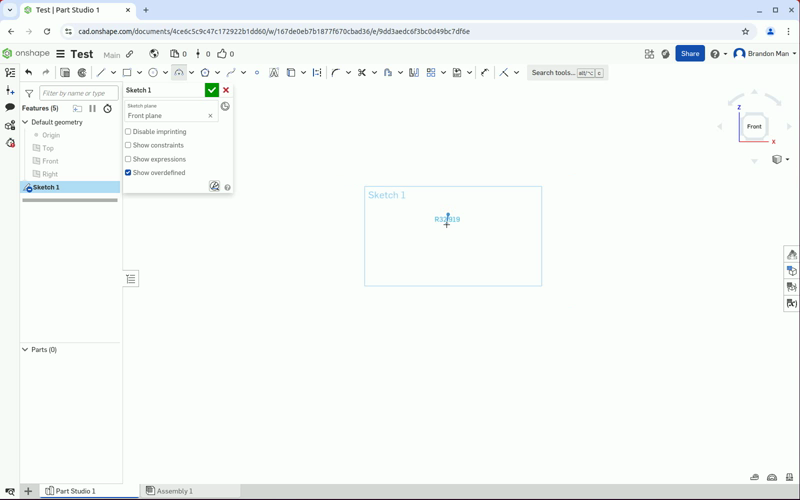
scroll(-6)
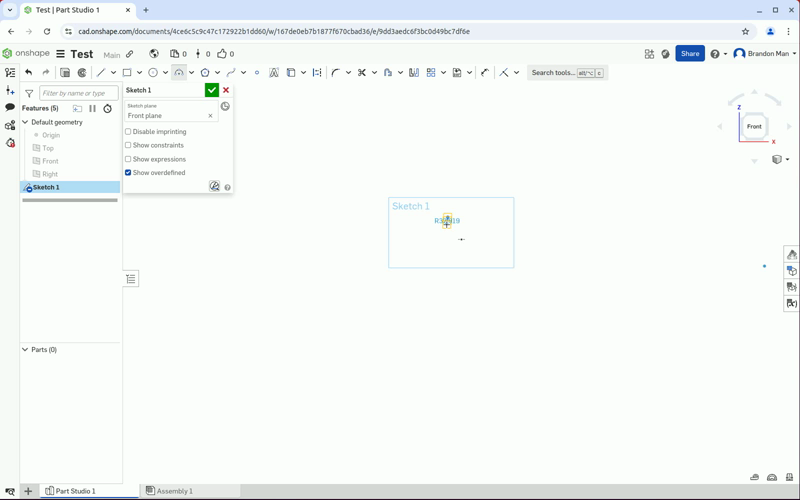
scroll(-6)
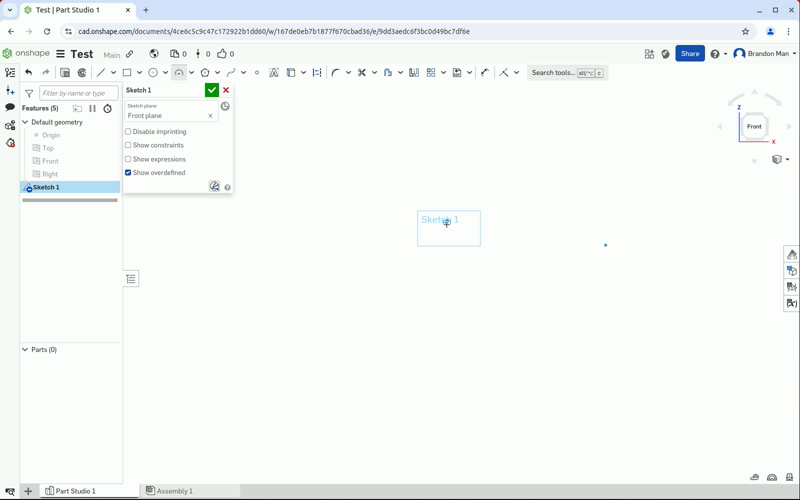
key_down(shift)
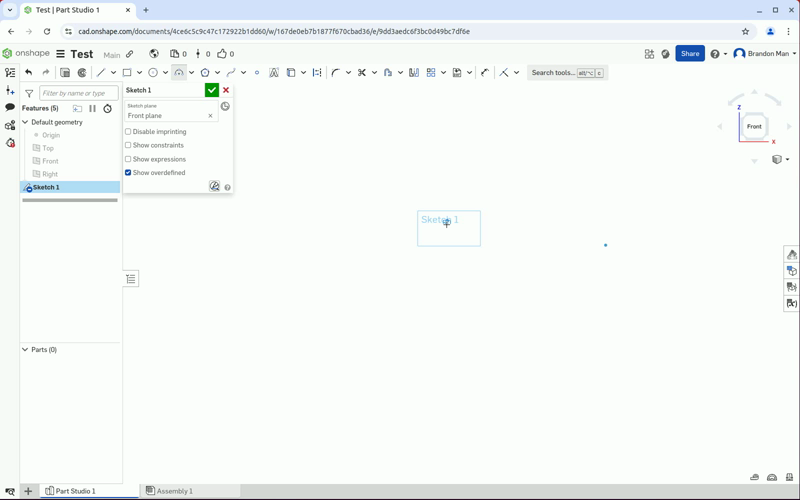
mouse_move(446, 222)
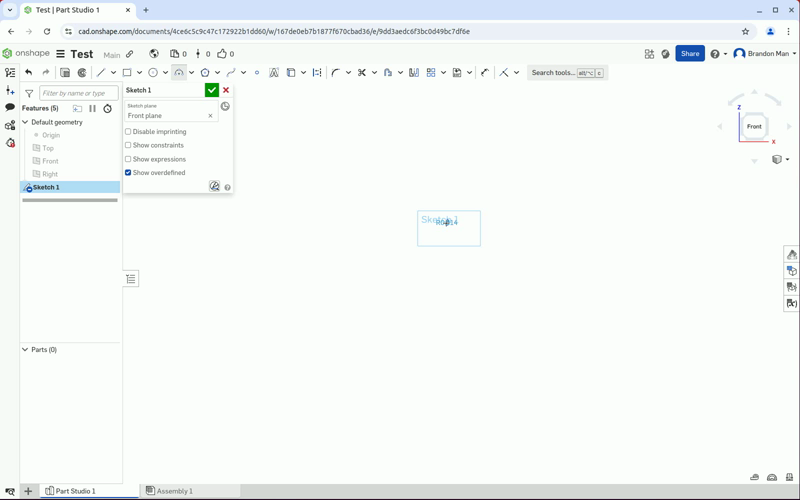
scroll(6)
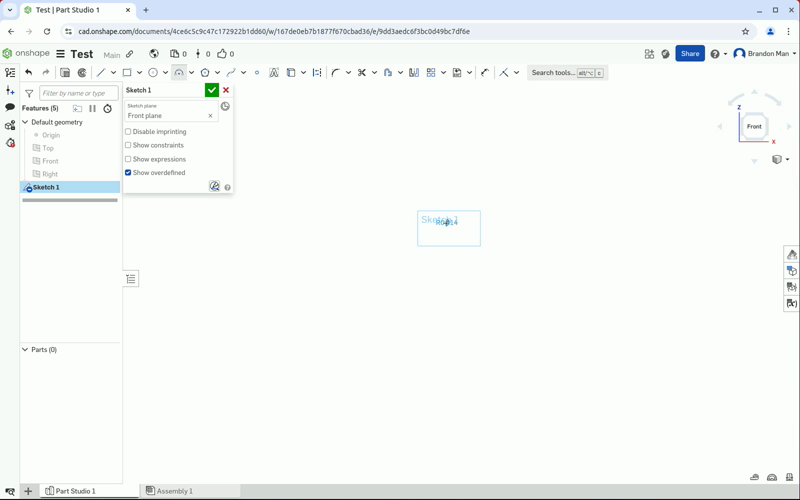
scroll(6)
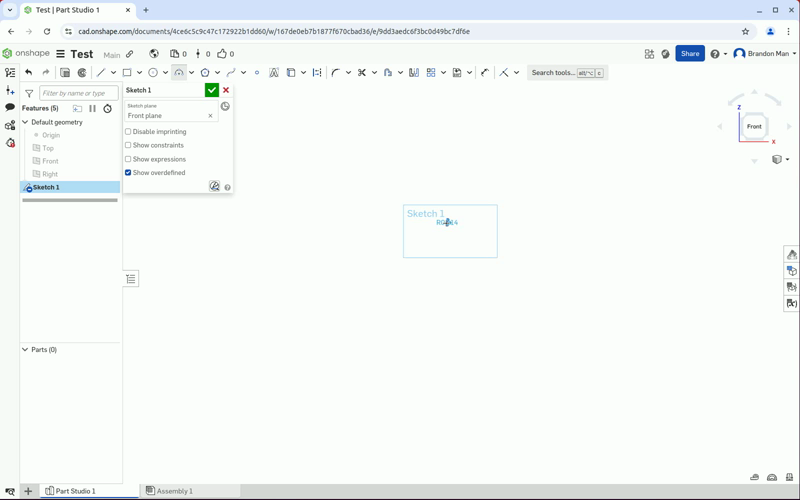
scroll(6)
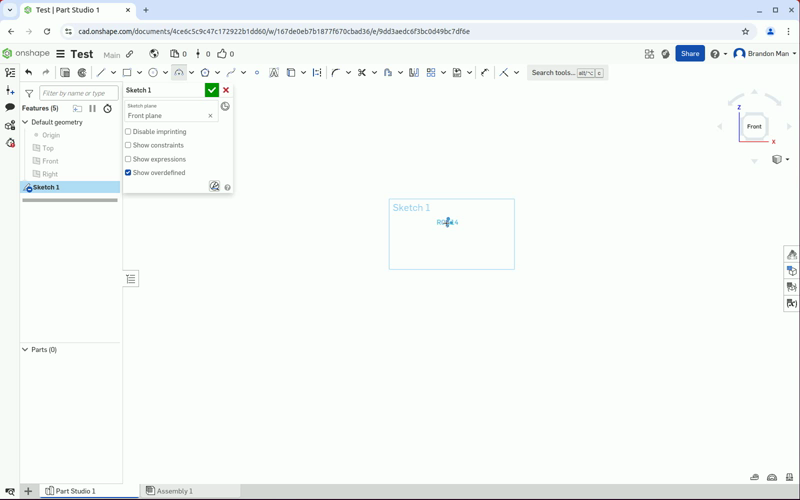
scroll(6)
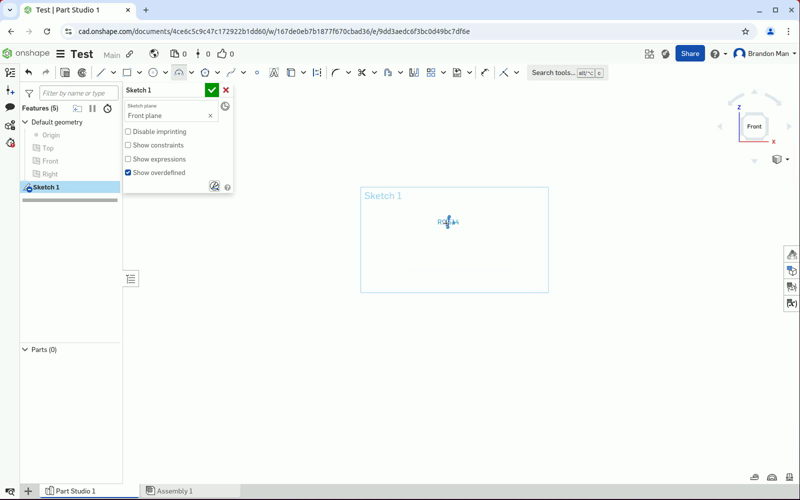
scroll(6)
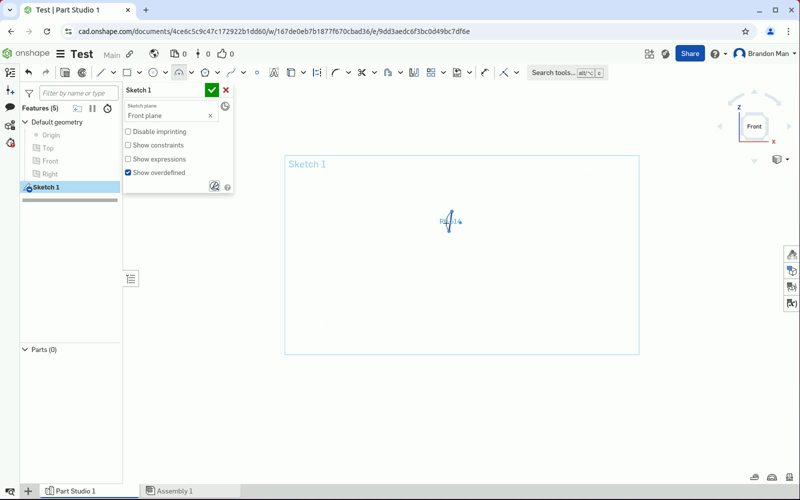
scroll(6)
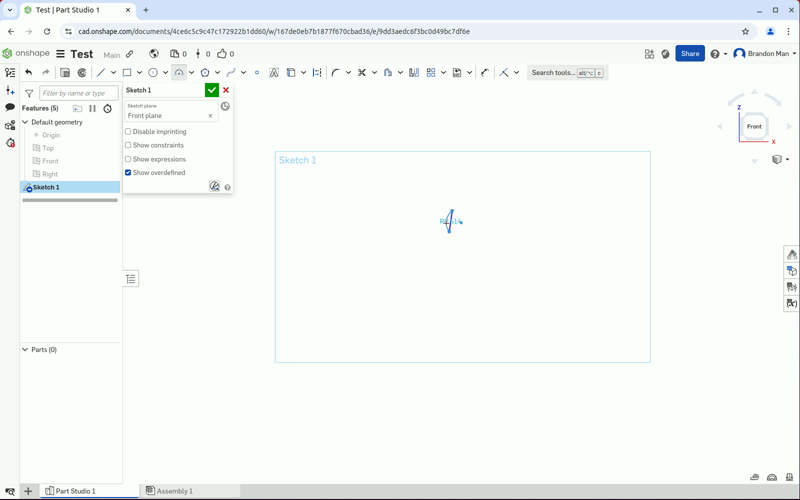
scroll(6)
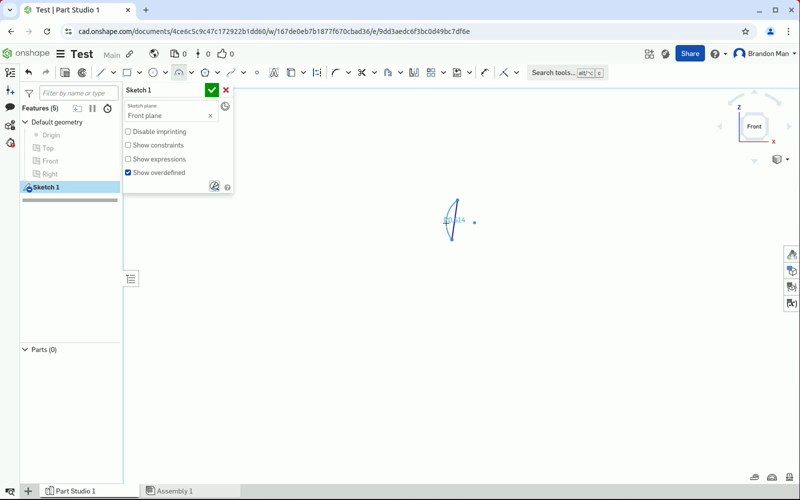
click(446, 222)
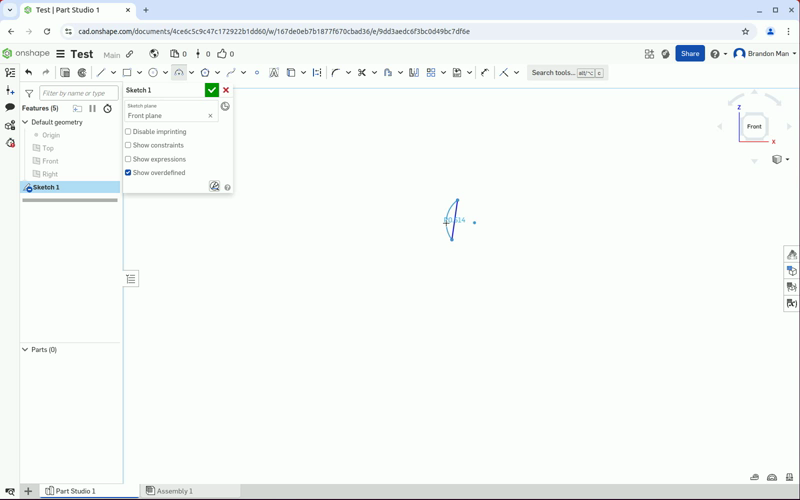
scroll(-6)
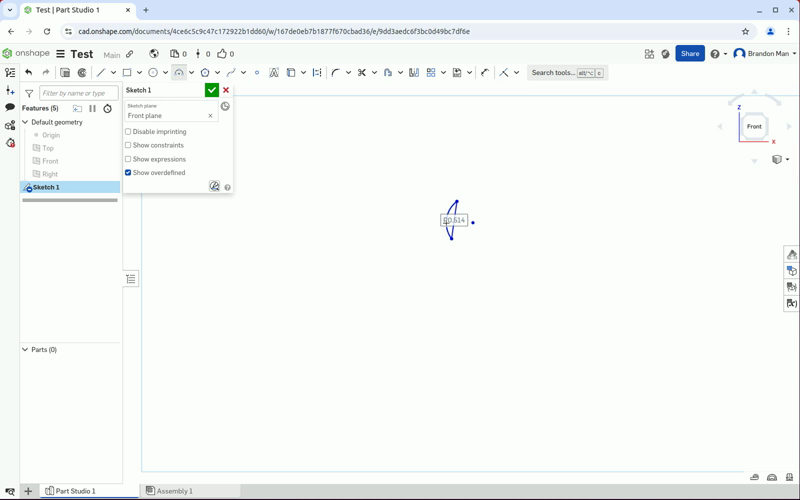
scroll(-6)
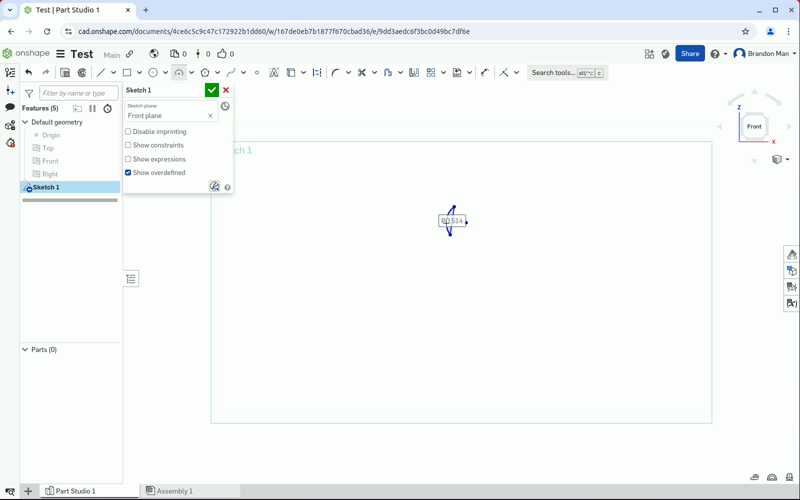
scroll(-6)
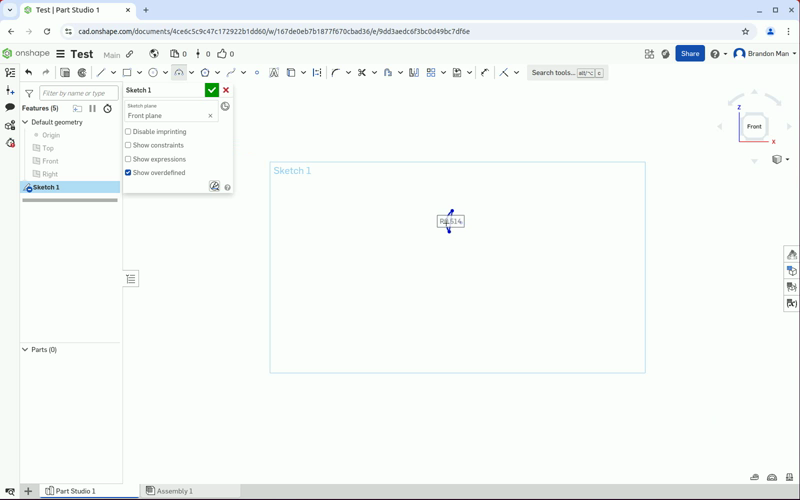
scroll(-6)
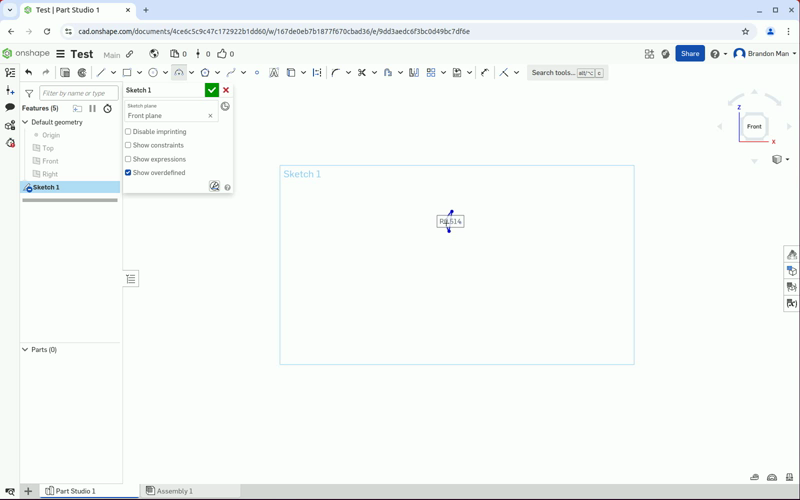
scroll(-6)
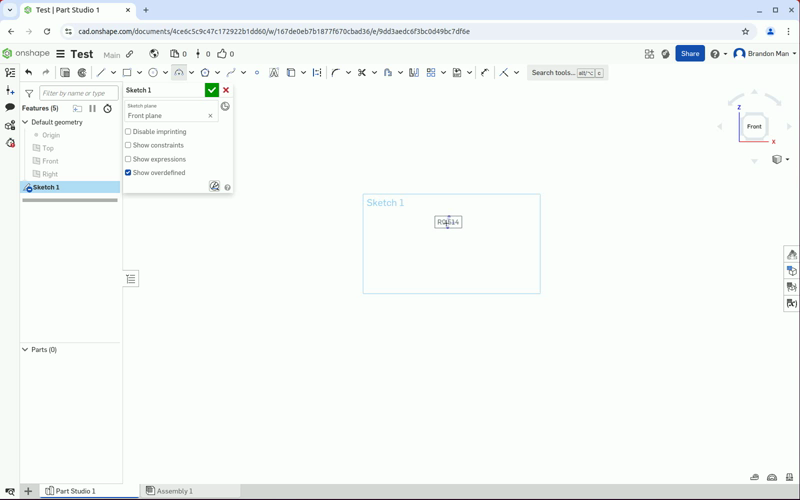
scroll(-6)
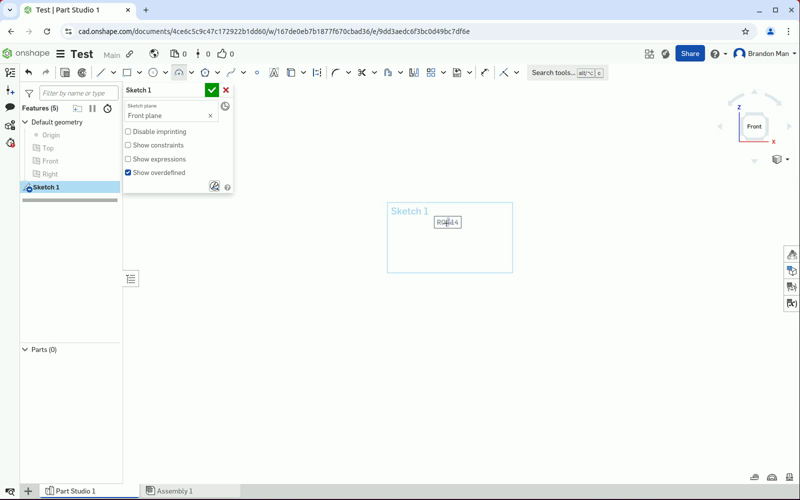
scroll(-6)
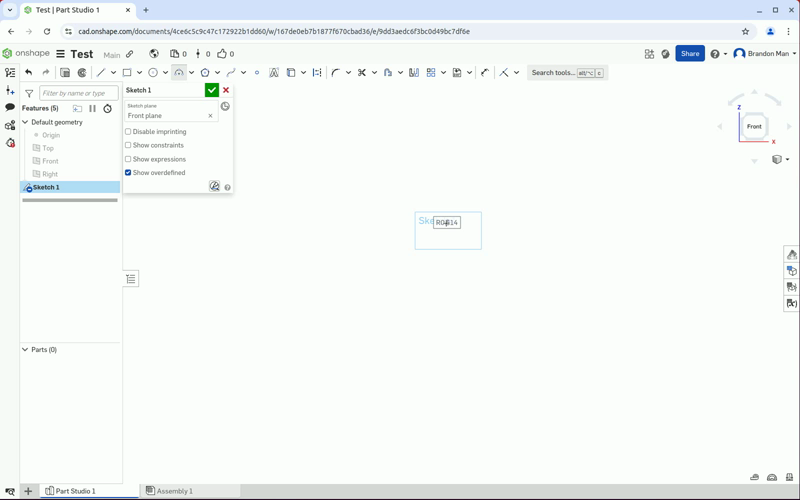
key_up(shift)
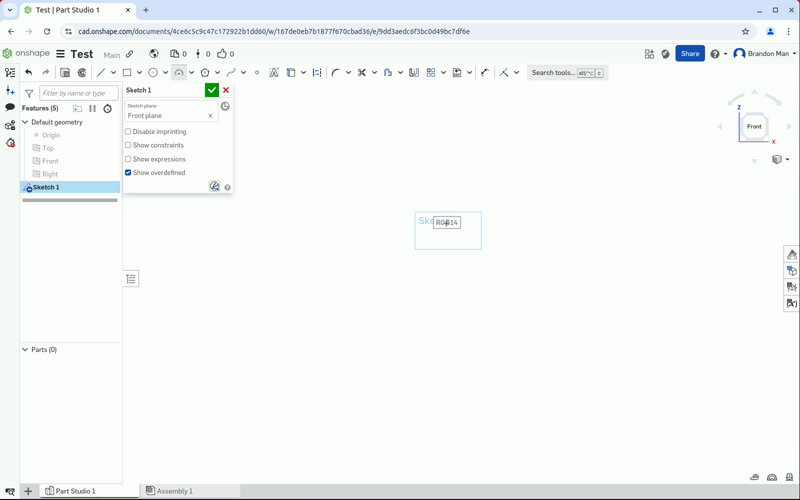
key(esc)
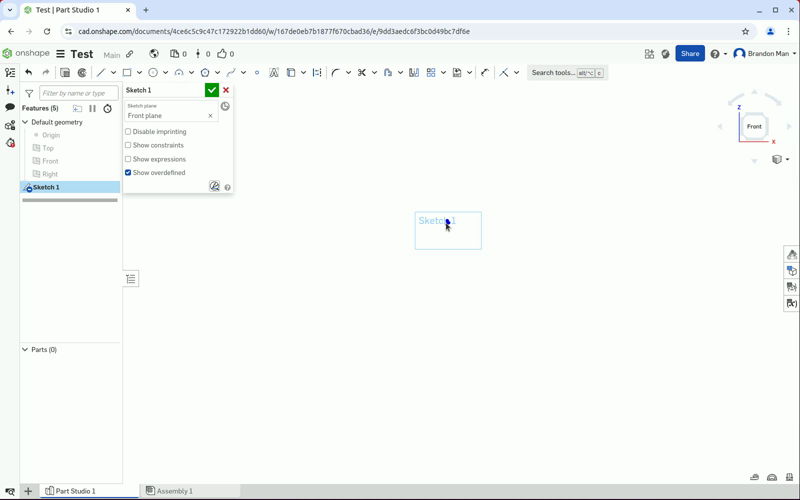
mouse_move(446, 223)
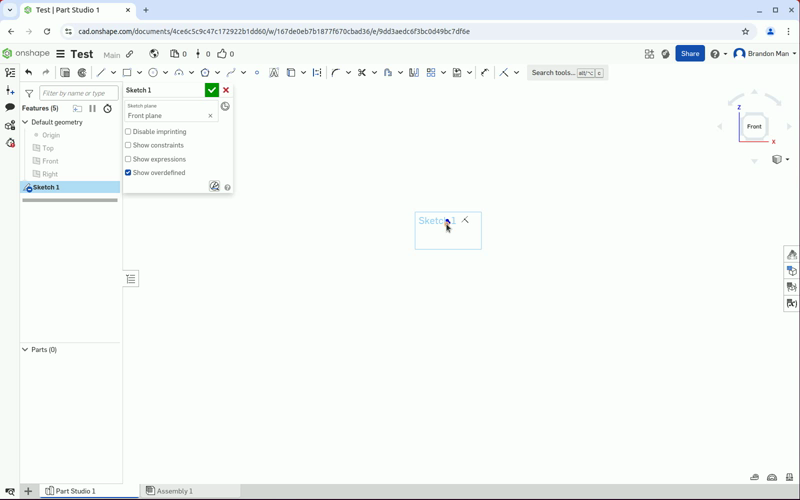
scroll(6)
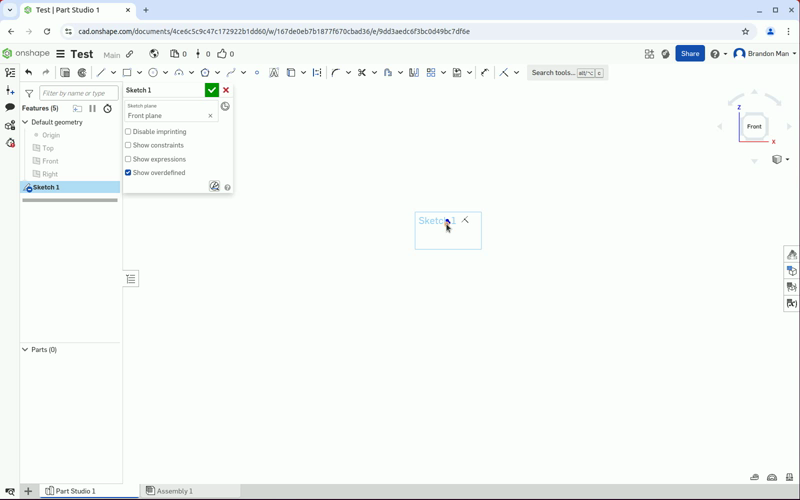
scroll(6)
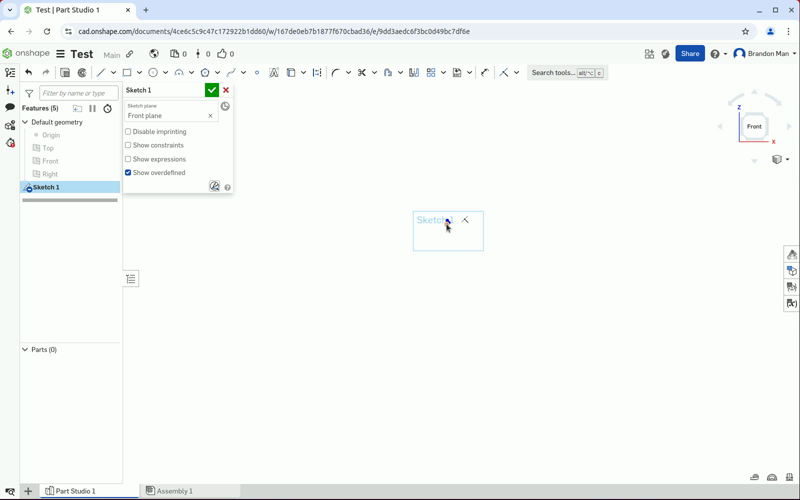
scroll(6)
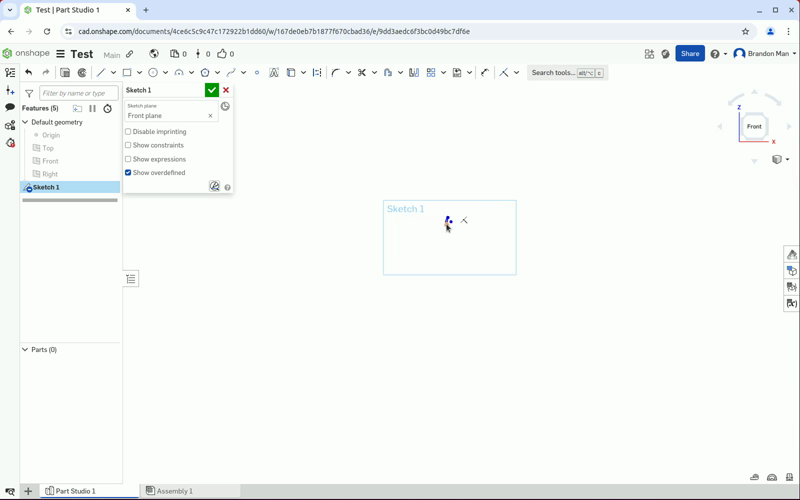
scroll(6)
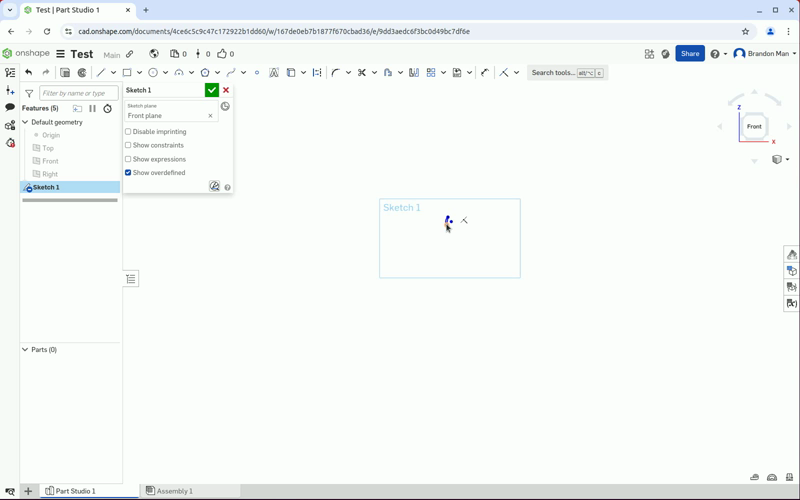
scroll(6)
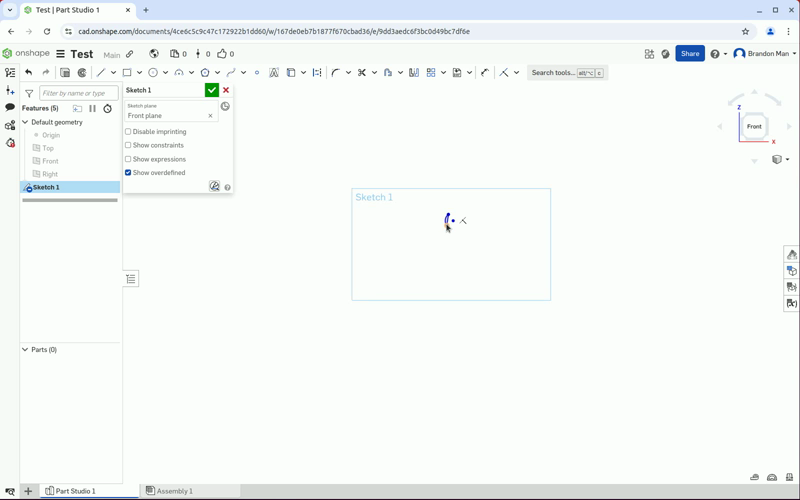
scroll(6)
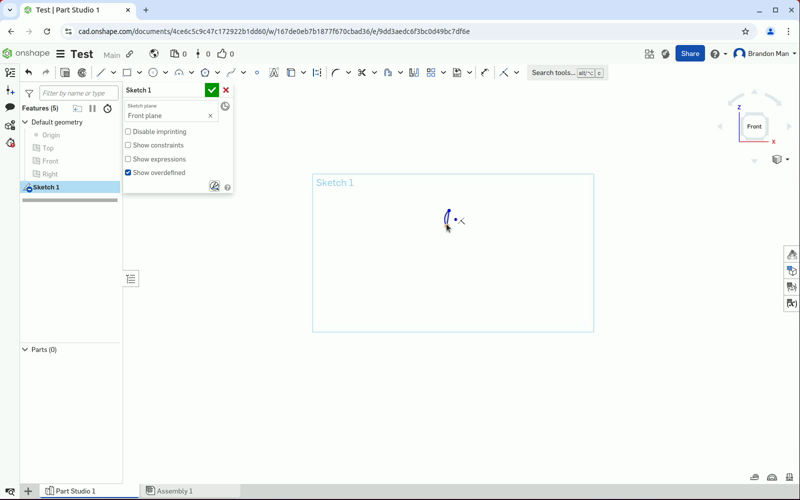
scroll(6)
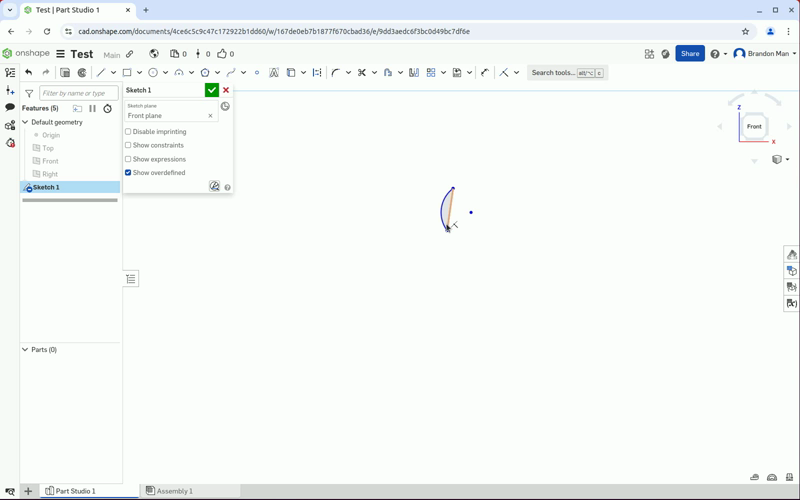
click(446, 223)
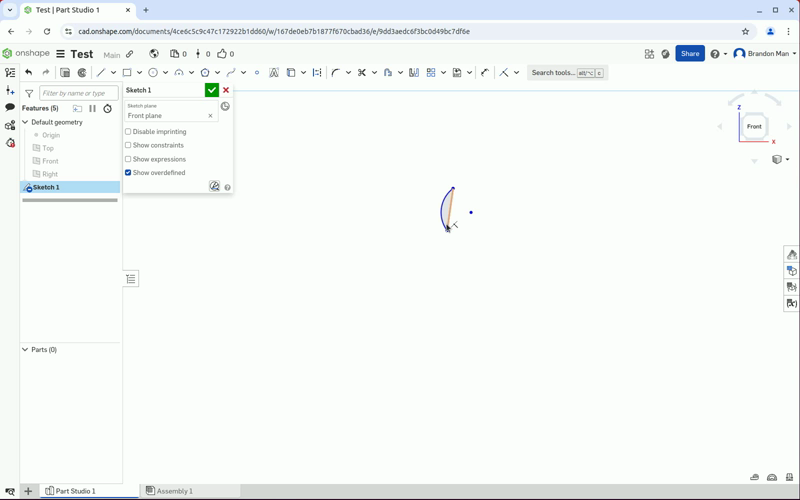
scroll(-6)
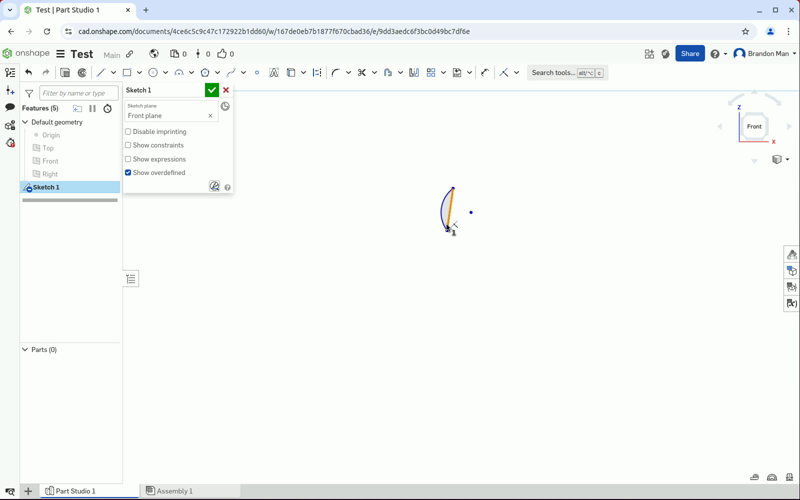
scroll(-6)
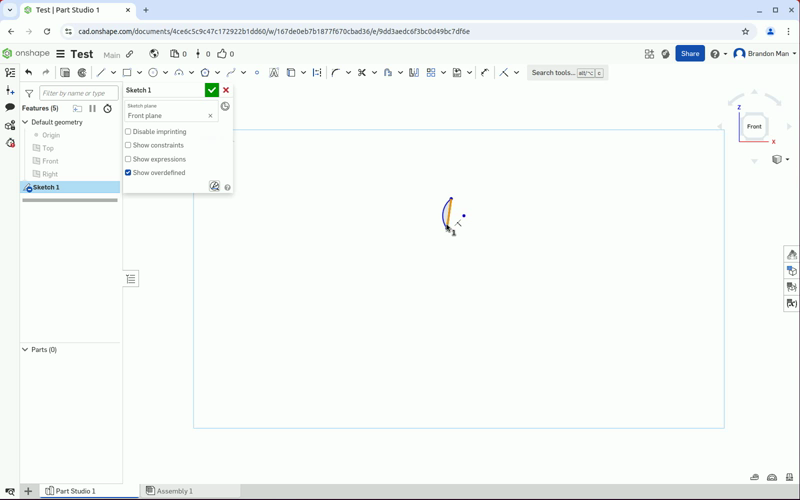
scroll(-6)
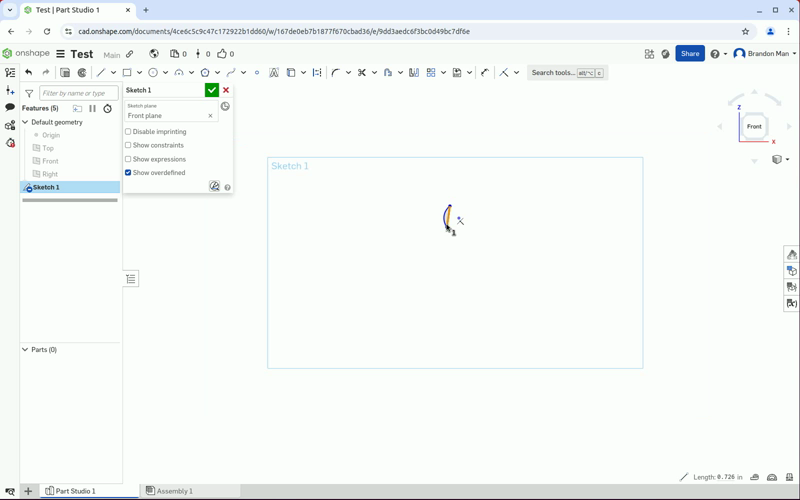
scroll(-6)
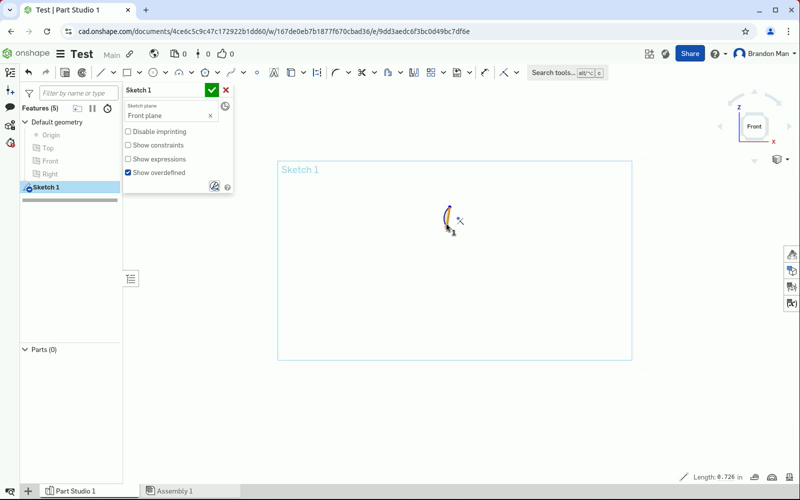
scroll(-6)
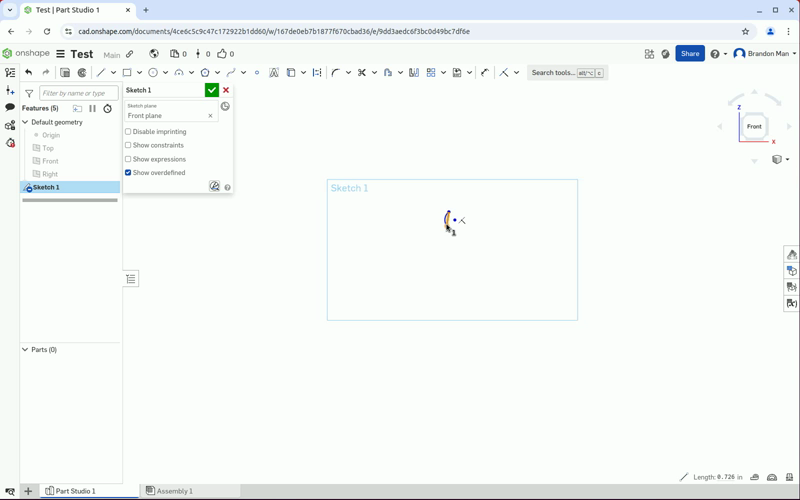
scroll(-6)
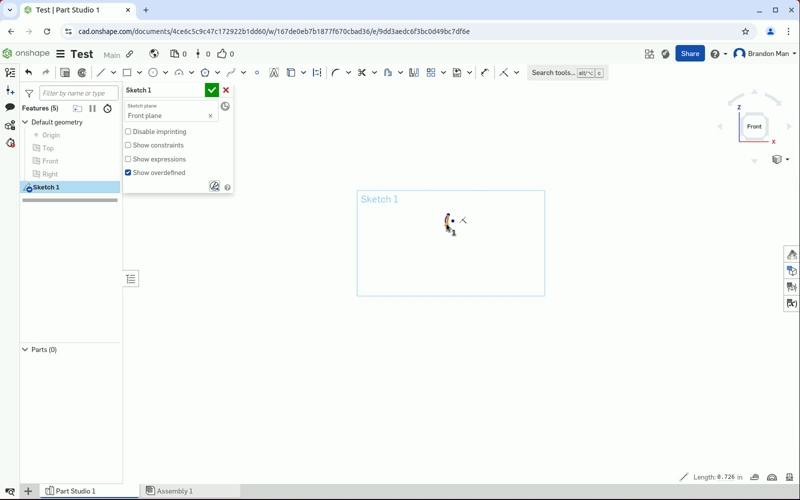
scroll(-6)
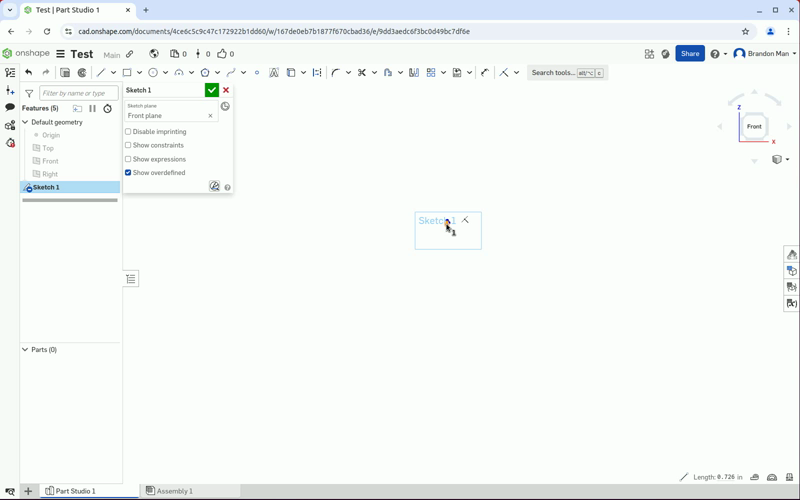
mouse_move(73, 352)
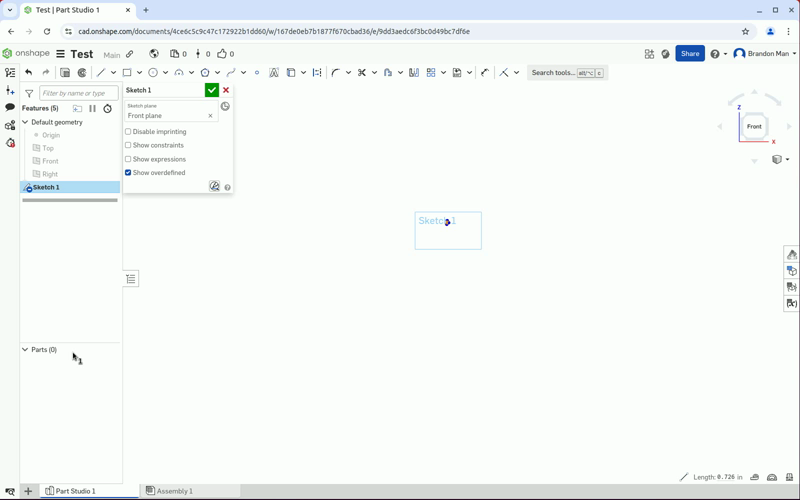
key(shift+y)
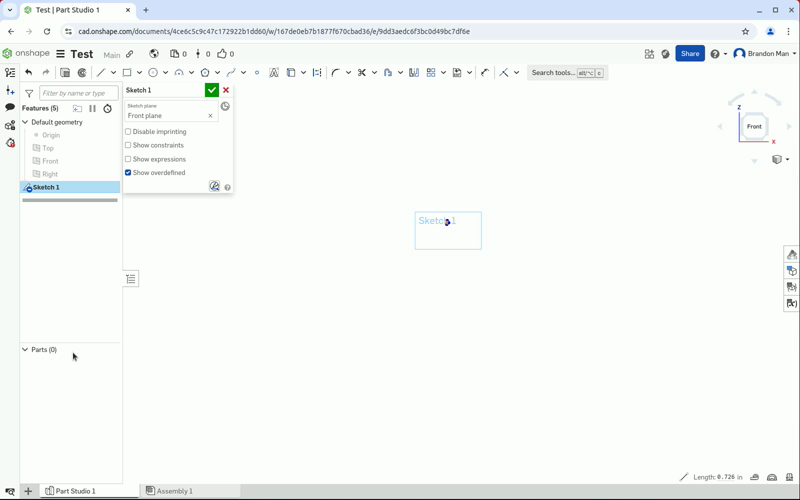
key(shift+e)
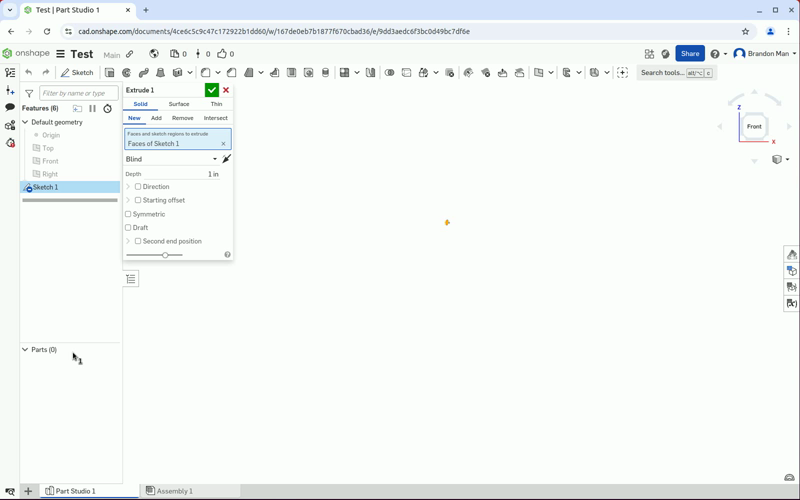
mouse_move(143, 106)
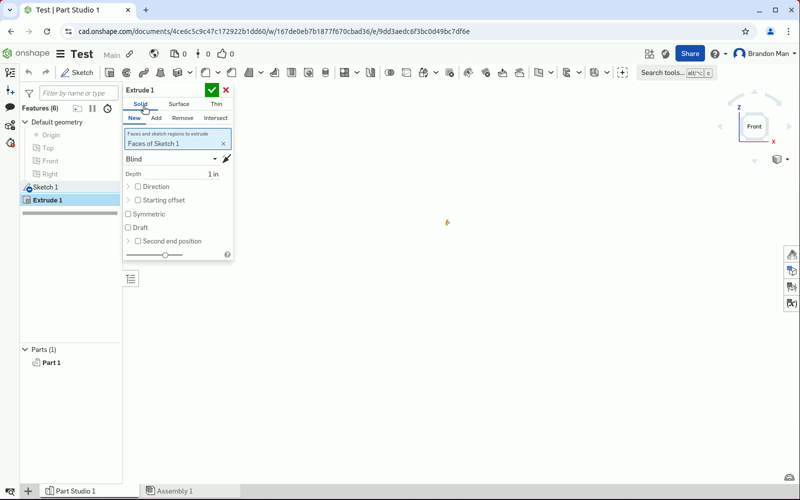
click(143, 106)
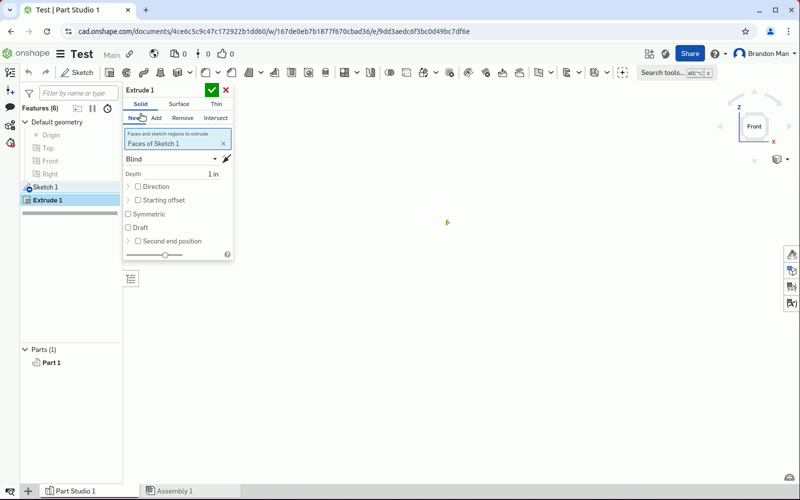
mouse_move(137, 120)
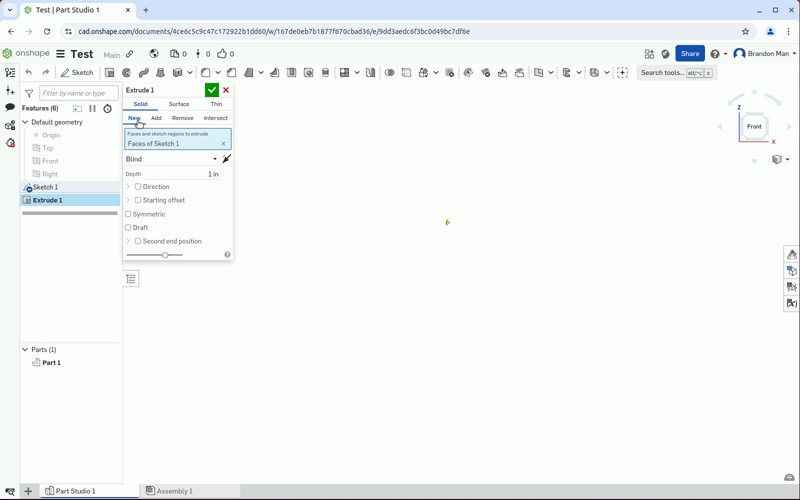
click(137, 120)
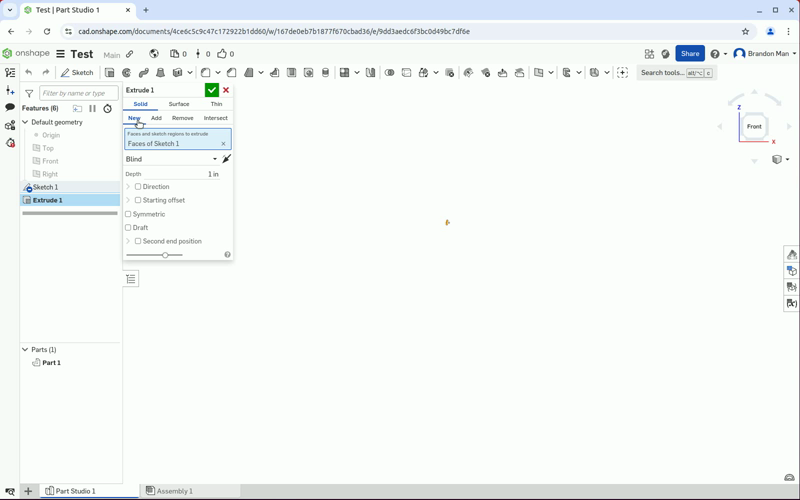
key(tab, 4)
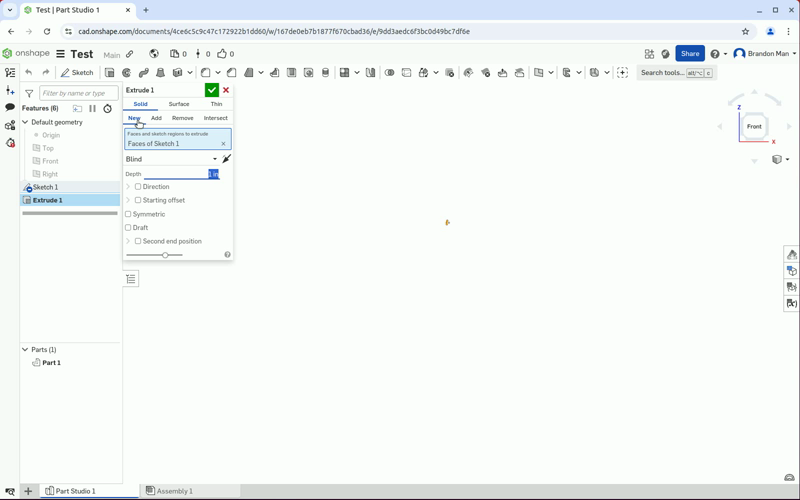
text(0.481)
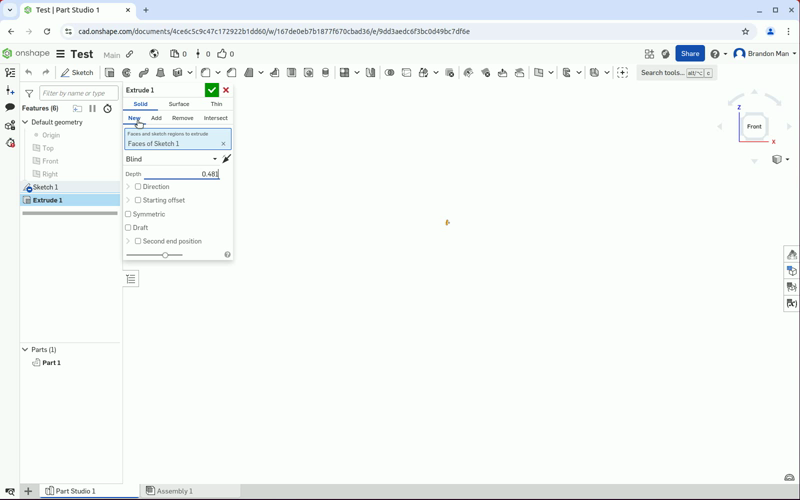
key(enter)
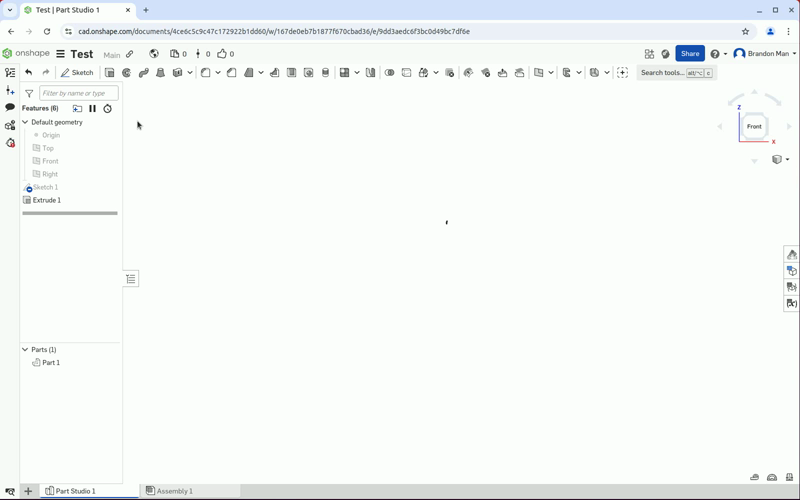
key(shift+h)
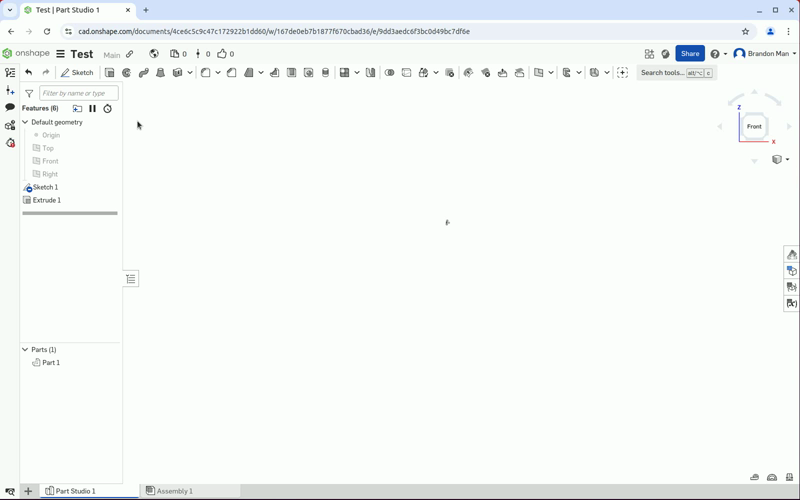
key(shift+h)
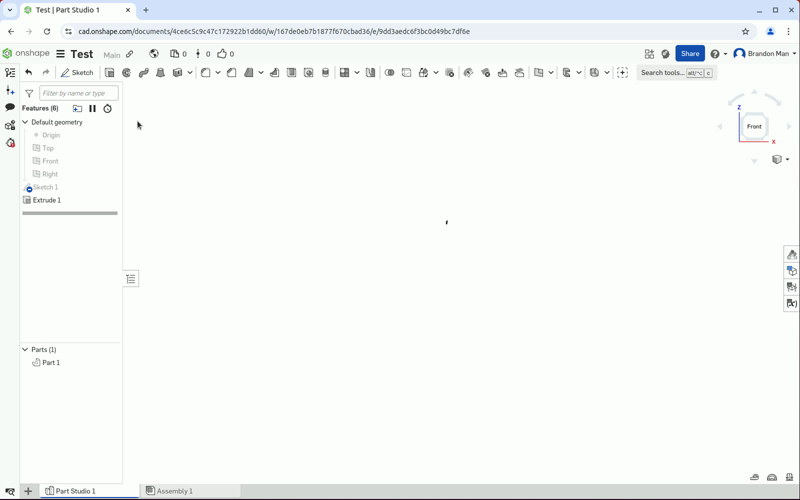
mouse_move(73, 189)
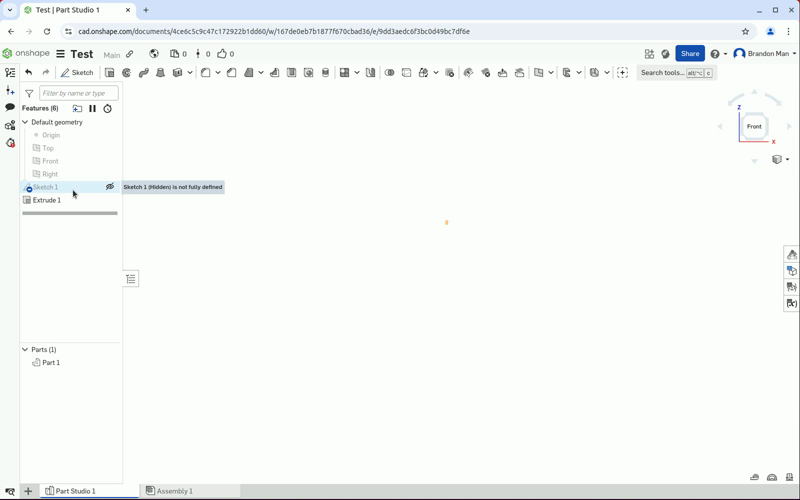
click(73, 189)
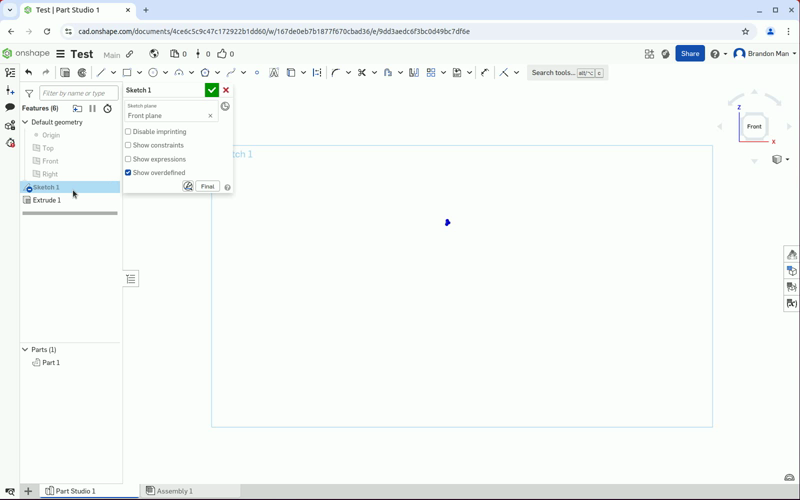
mouse_move(229, 92)
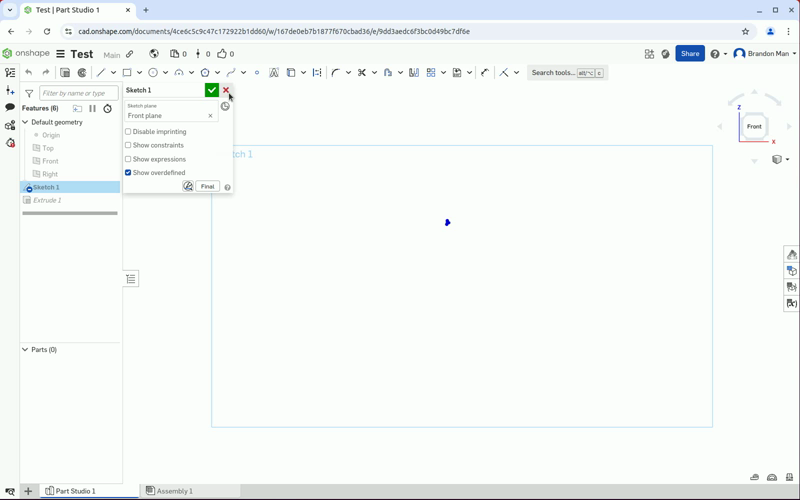
click(229, 92)
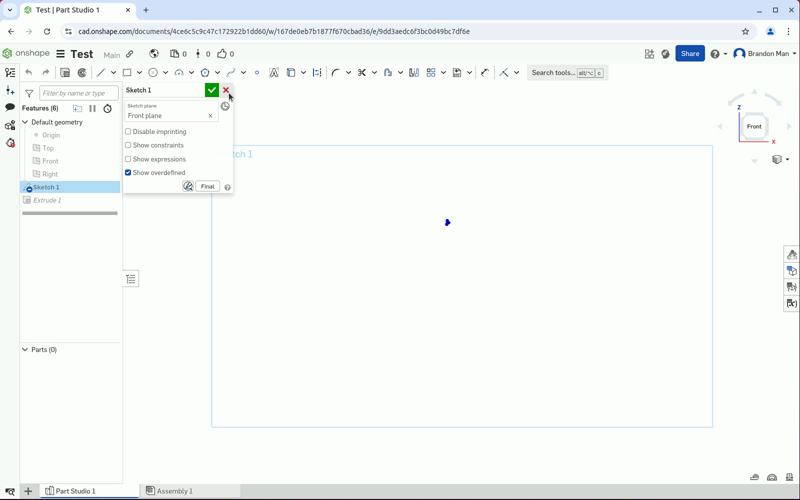
key(shift+s)
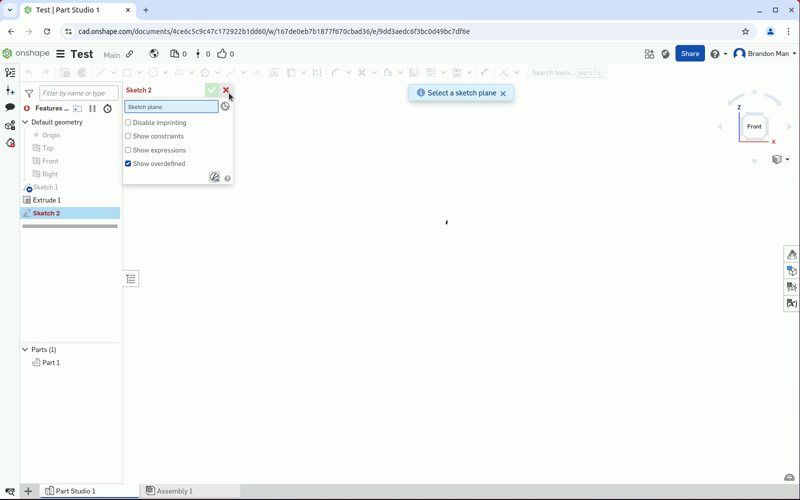
mouse_move(73, 163)
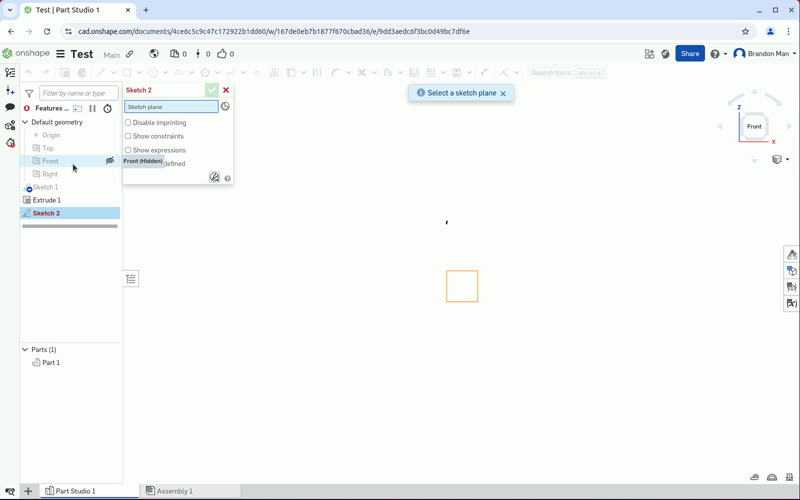
click(73, 163)
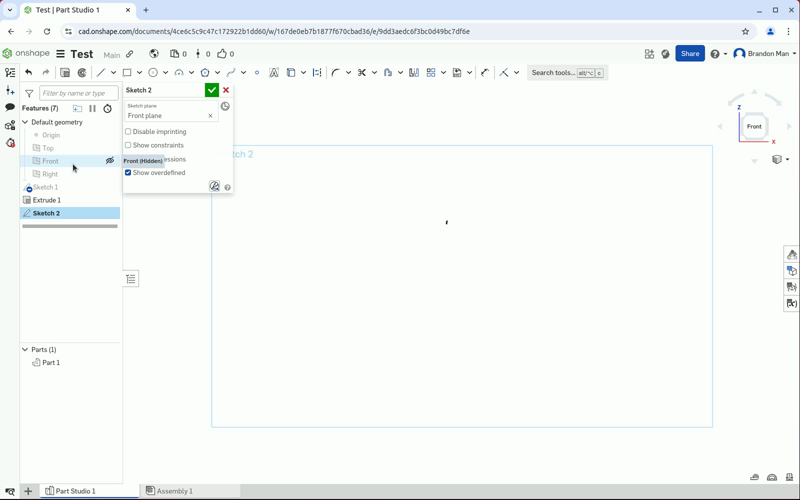
mouse_move(73, 352)
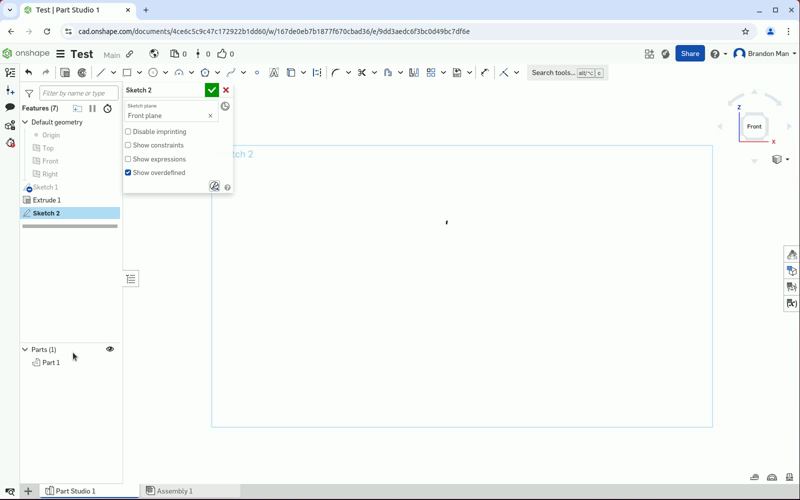
key(y)
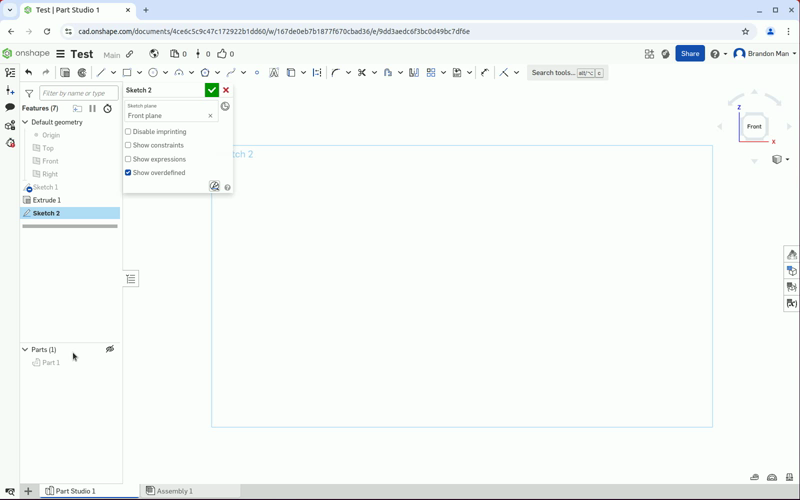
key(c)
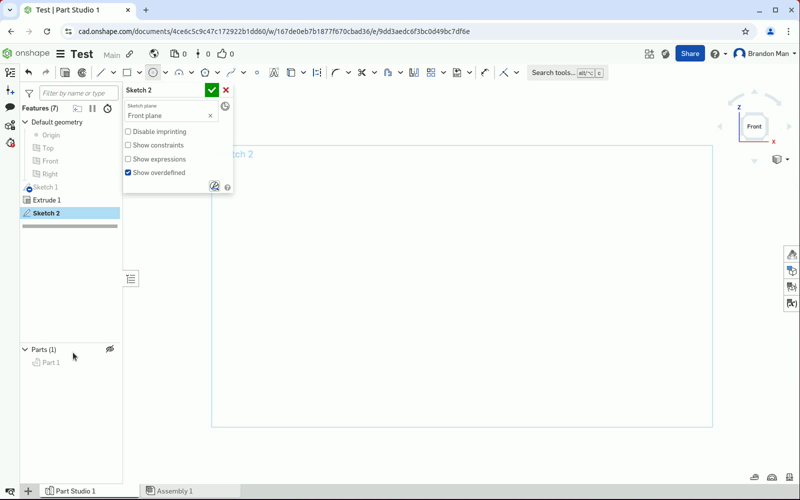
key_down(shift)
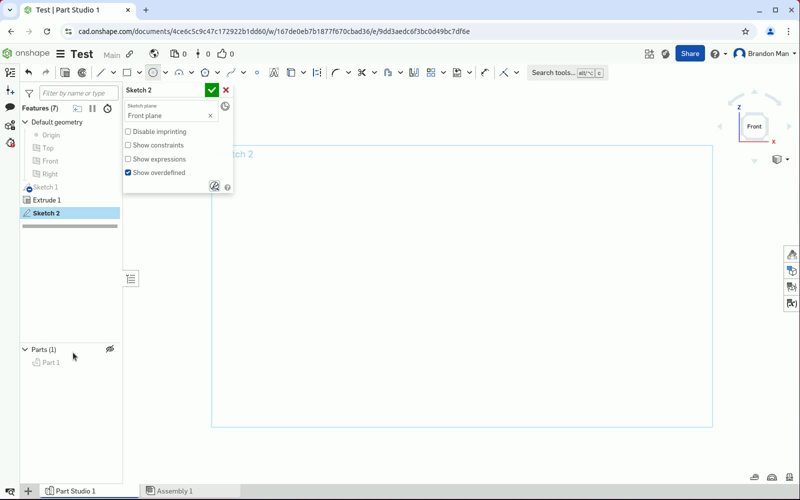
mouse_move(461, 178)
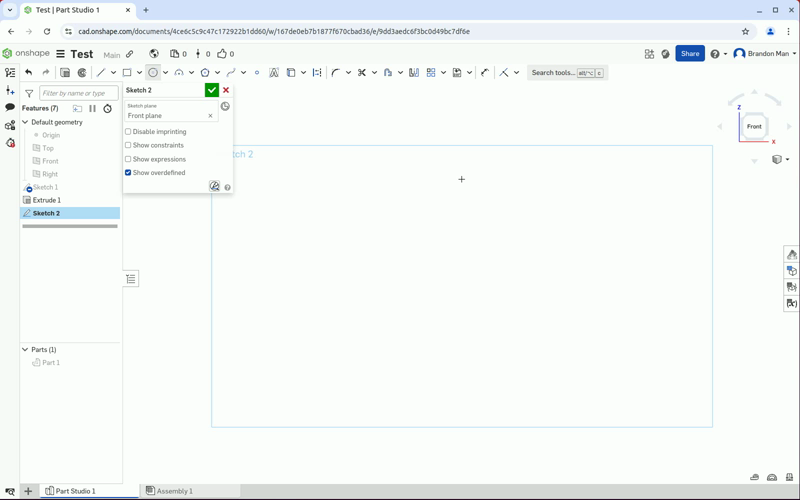
click(461, 178)
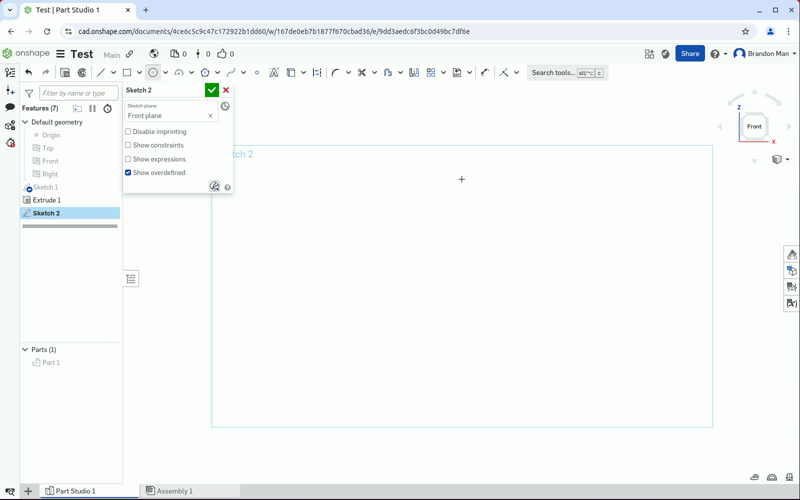
key_up(shift)
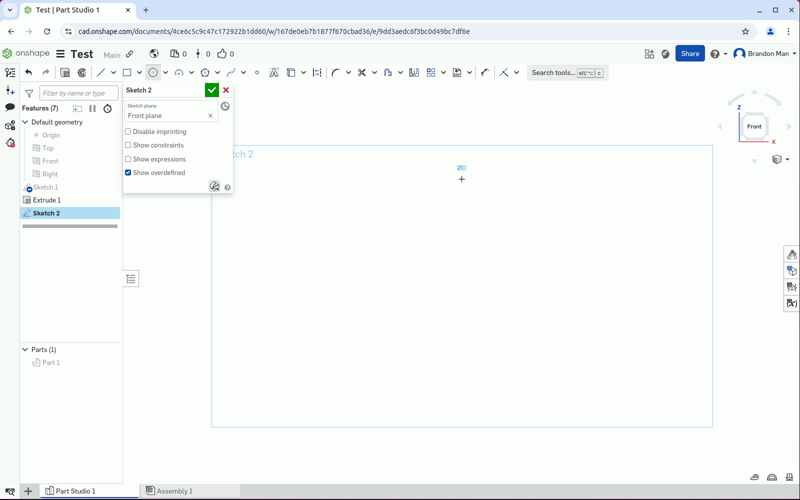
mouse_move(471, 178)
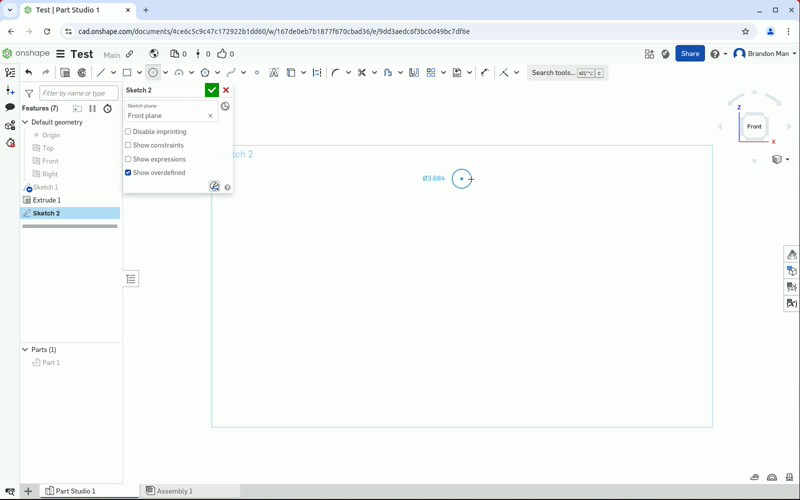
click(471, 178)
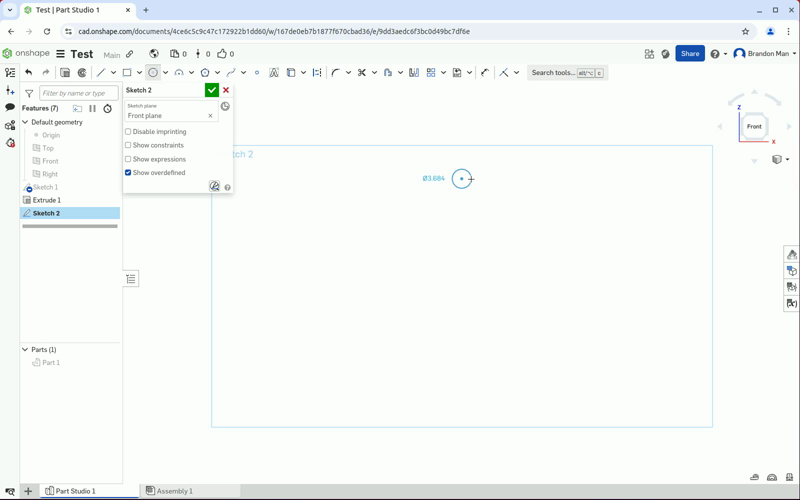
key(esc)
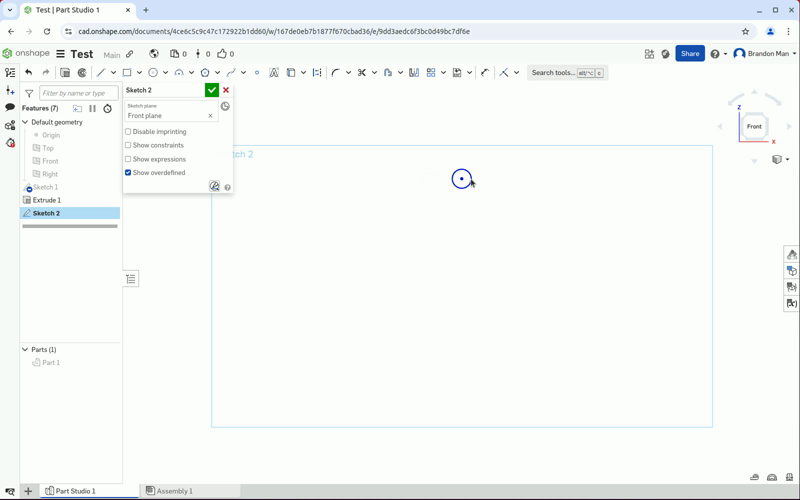
key(c)
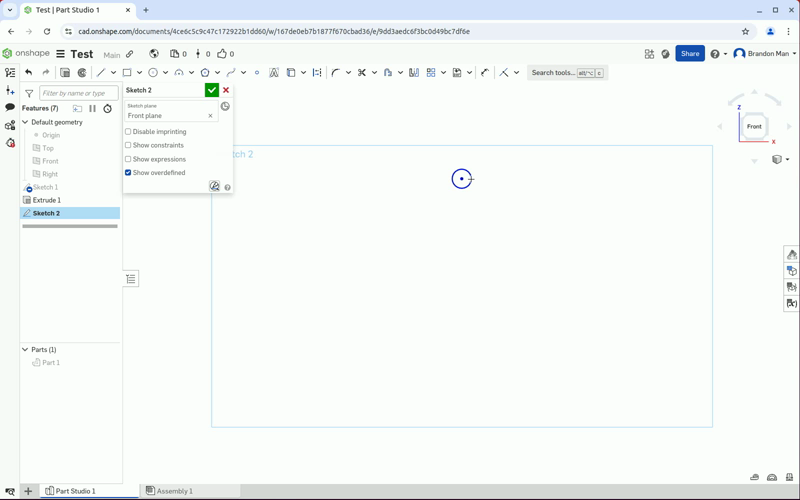
key_down(shift)
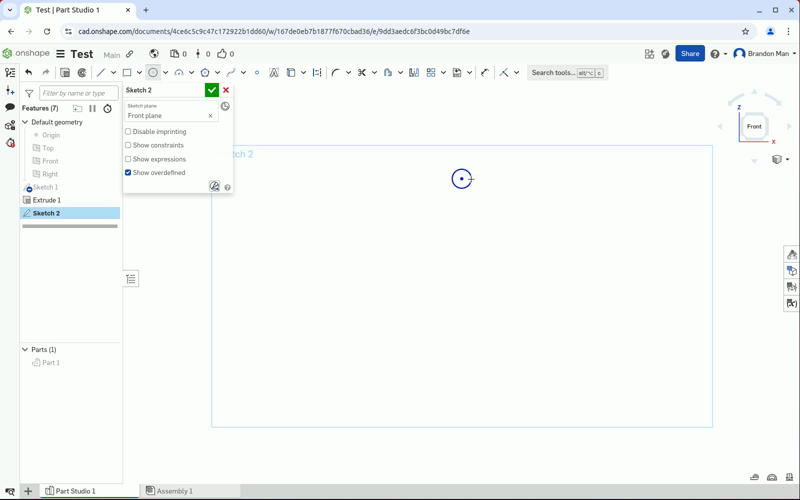
mouse_move(461, 178)
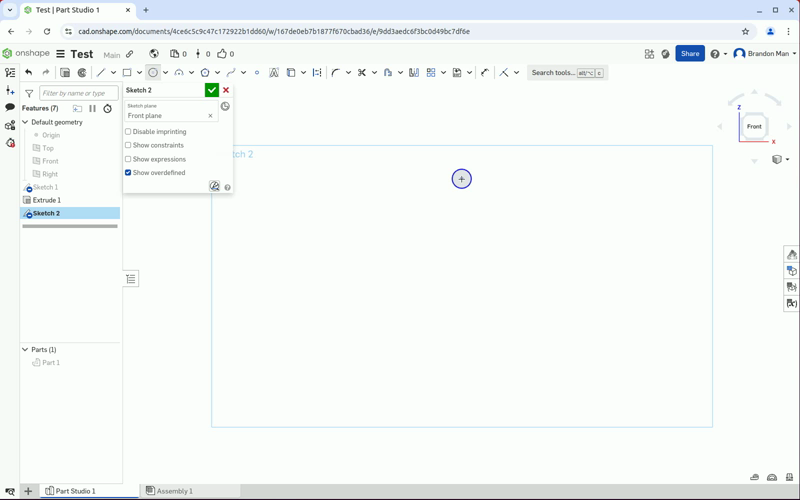
click(461, 178)
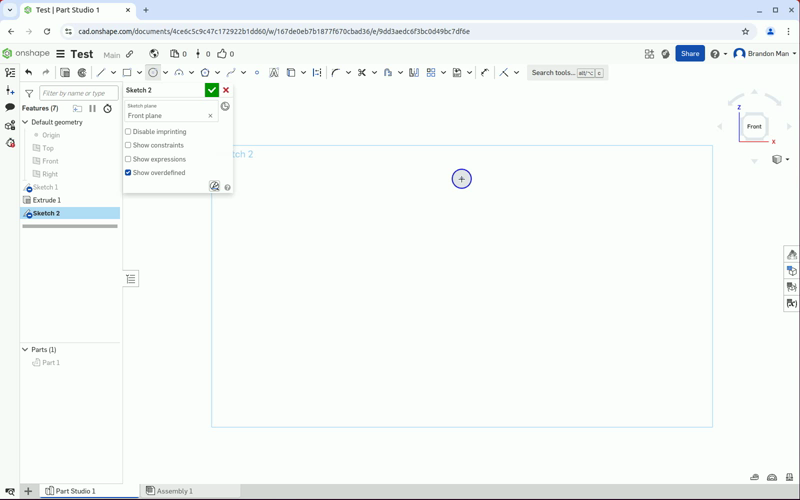
key_up(shift)
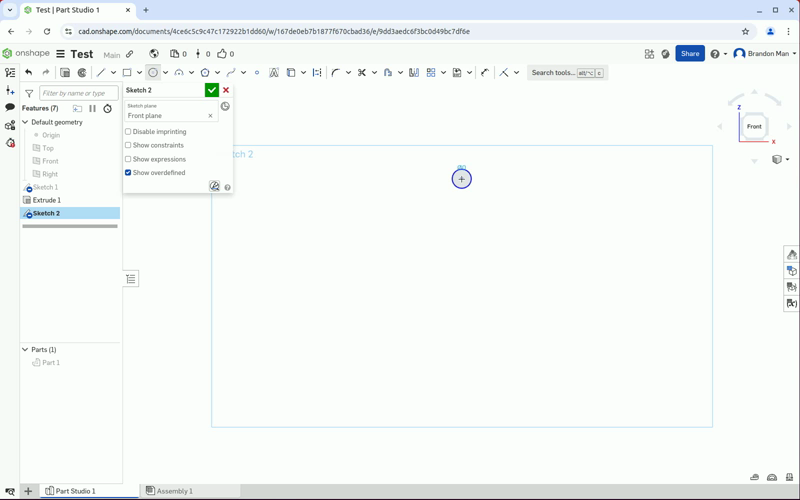
mouse_move(464, 178)
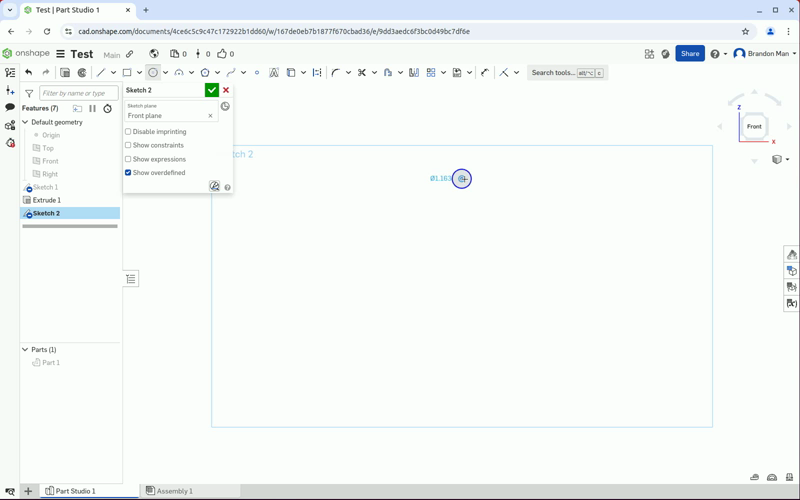
scroll(6)
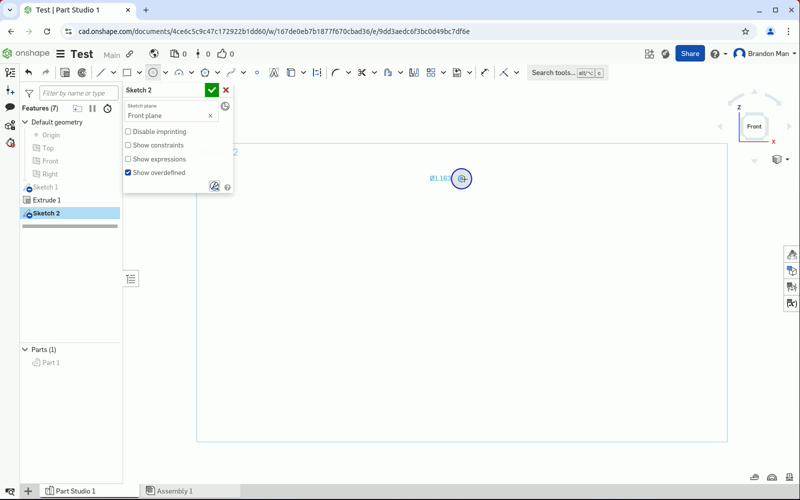
scroll(6)
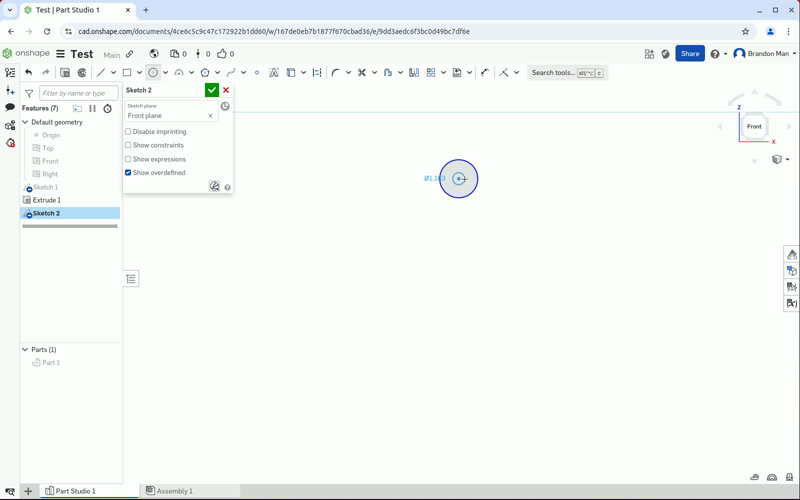
scroll(6)
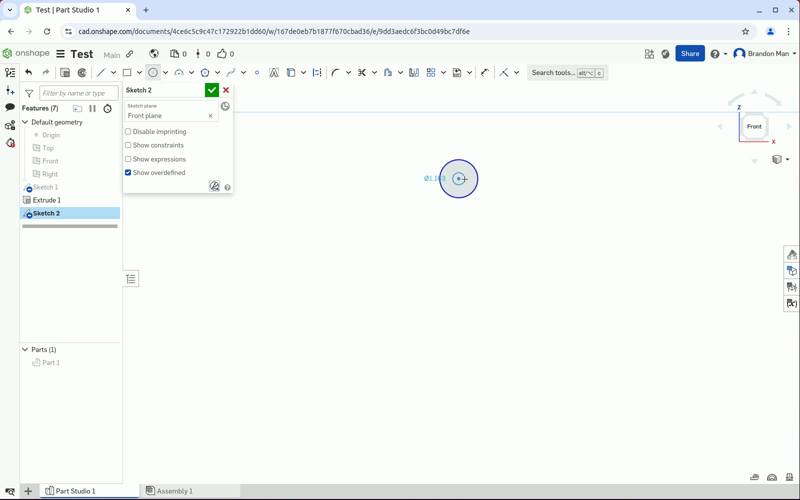
scroll(6)
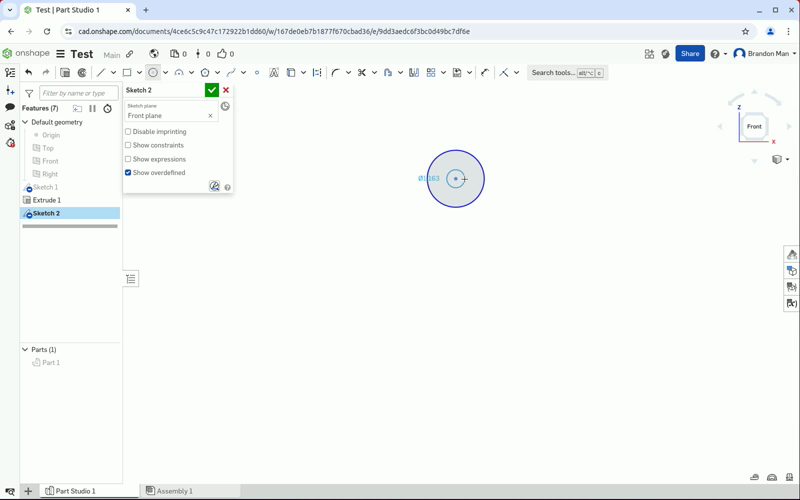
scroll(6)
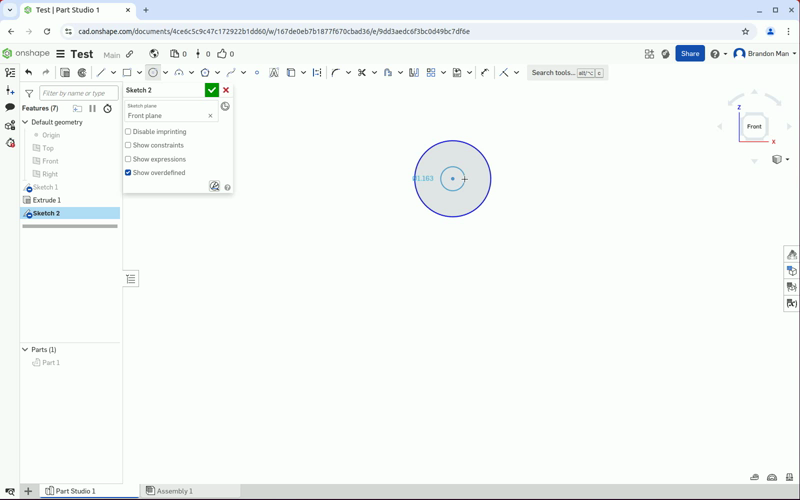
scroll(6)
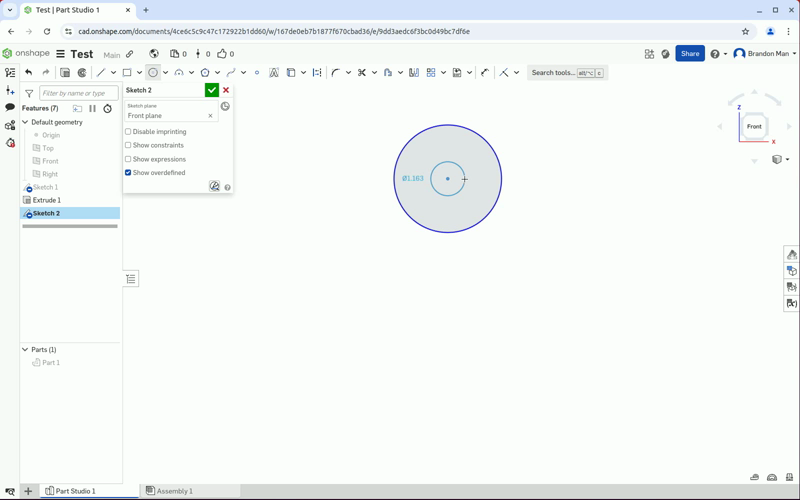
scroll(6)
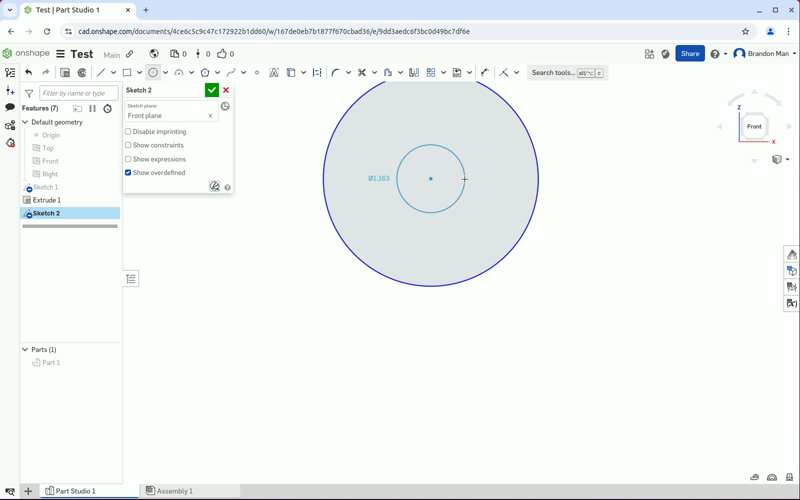
click(464, 178)
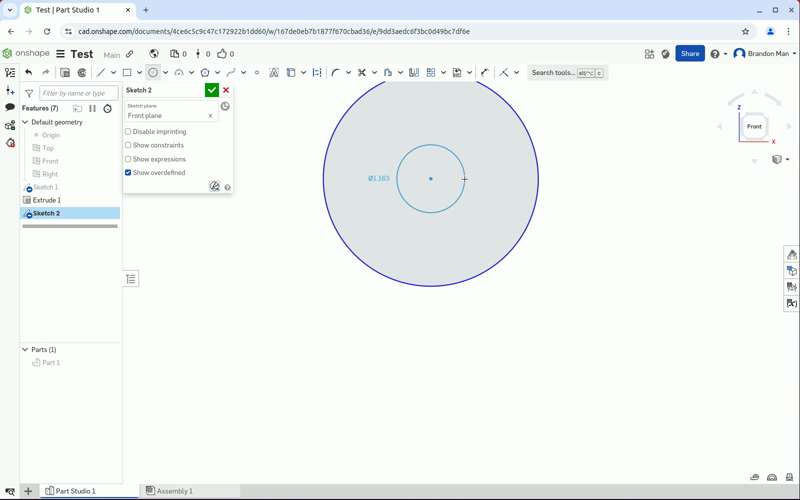
scroll(-6)
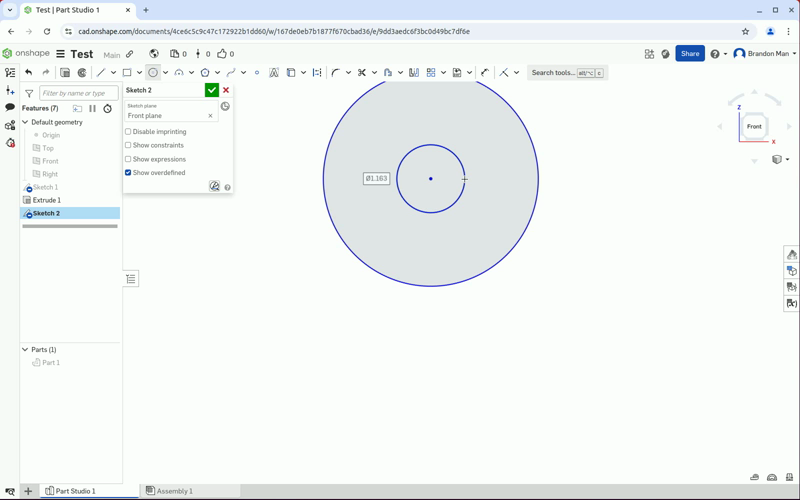
scroll(-6)
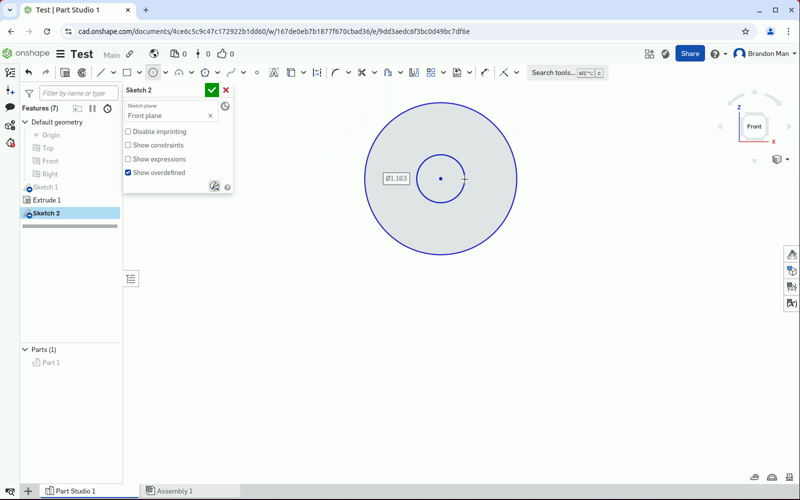
scroll(-6)
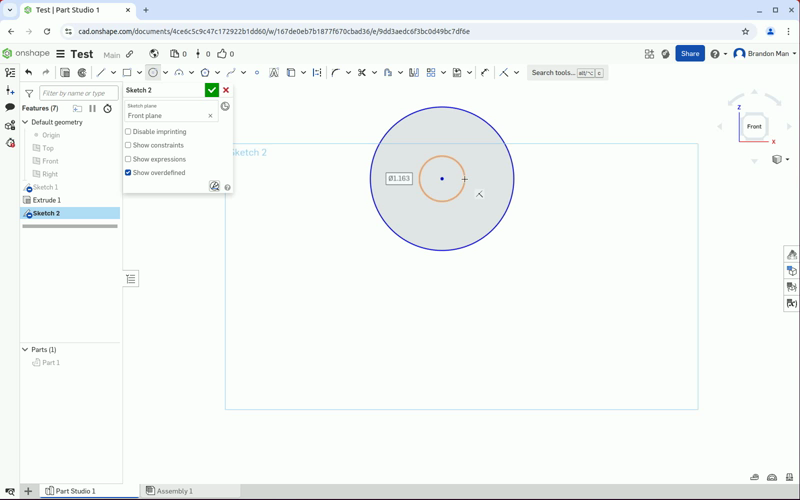
scroll(-6)
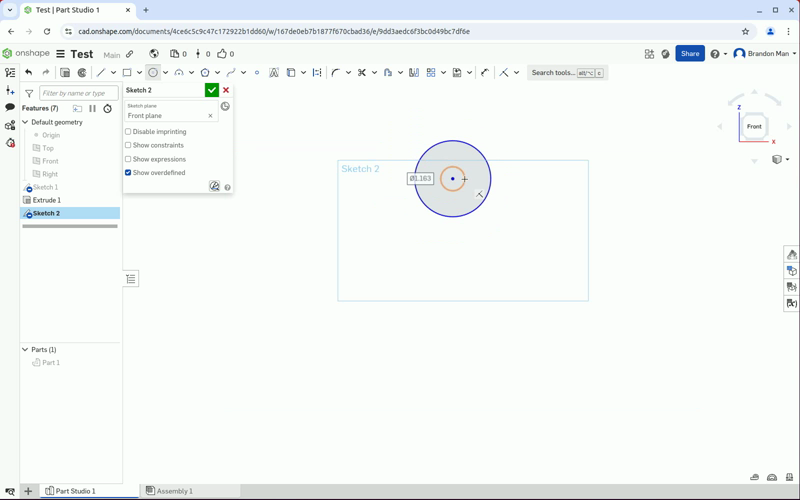
scroll(-6)
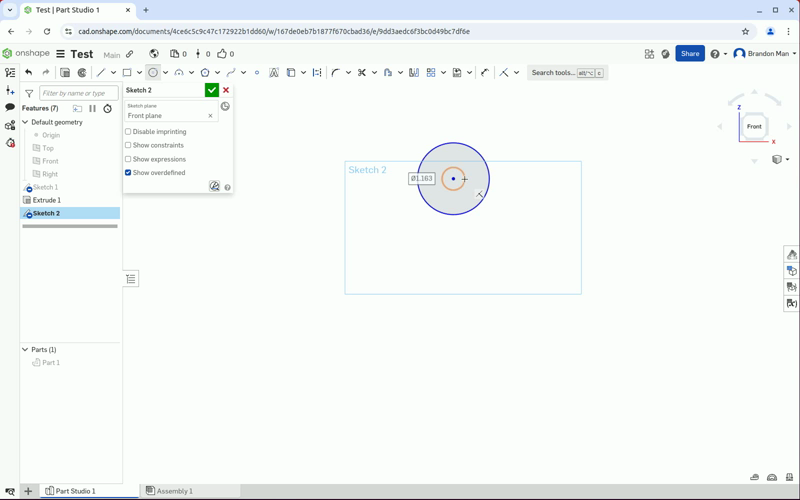
scroll(-6)
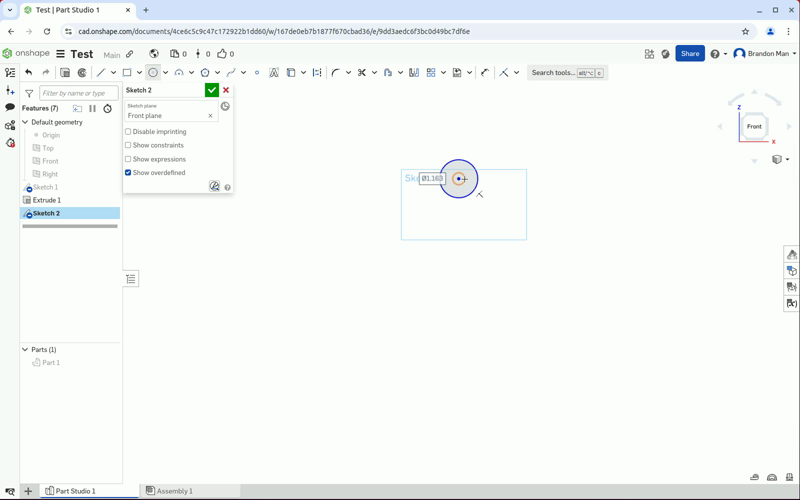
scroll(-6)
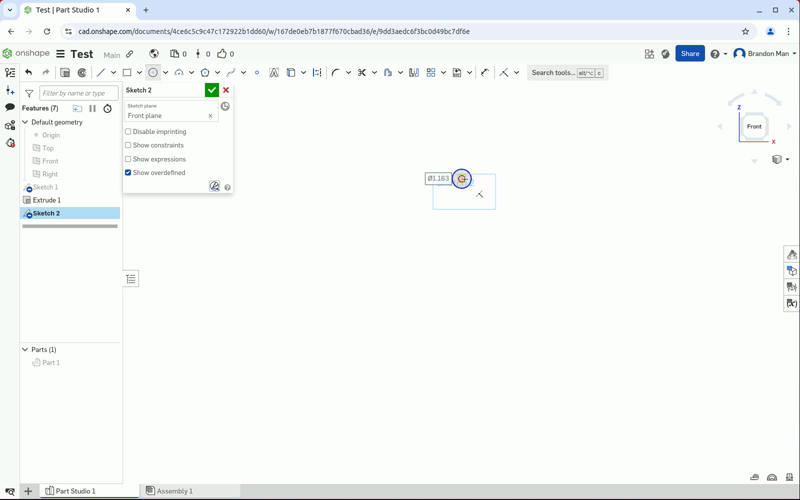
key(esc)
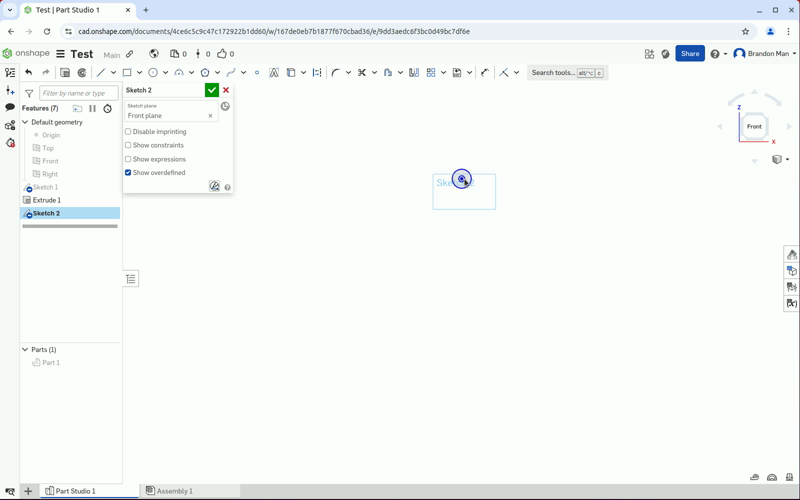
mouse_move(460, 170)
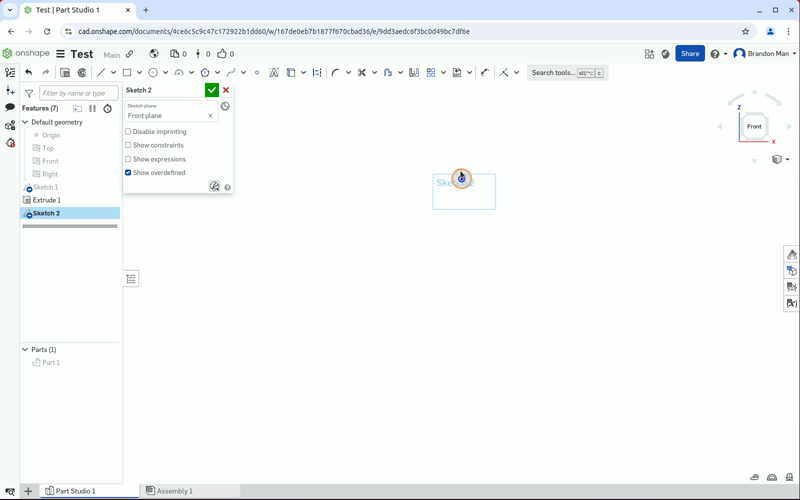
scroll(6)
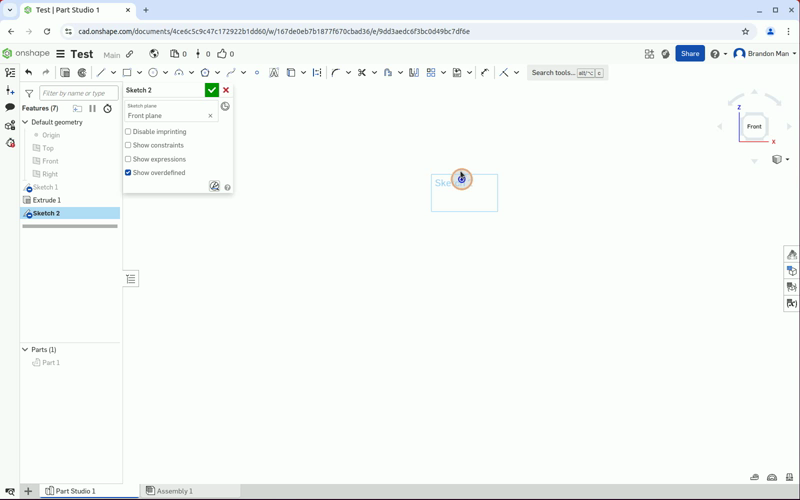
scroll(6)
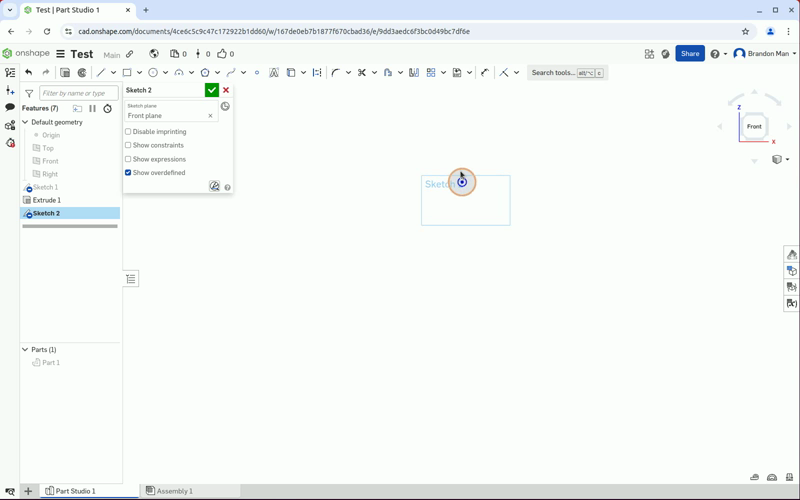
scroll(6)
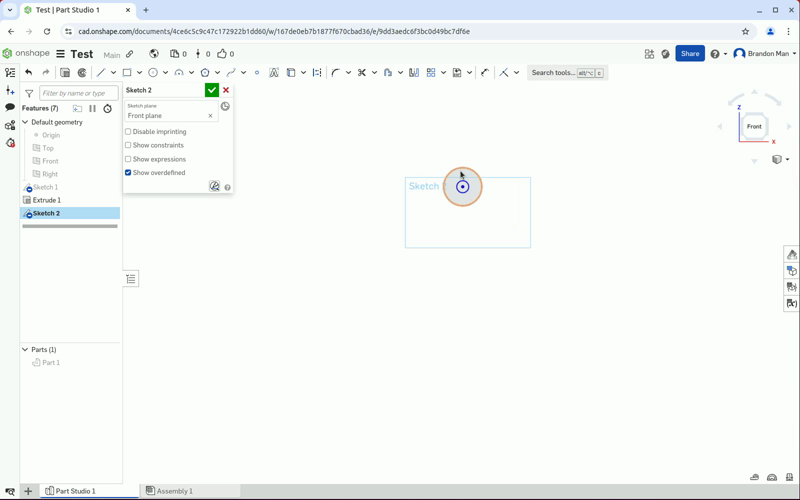
scroll(6)
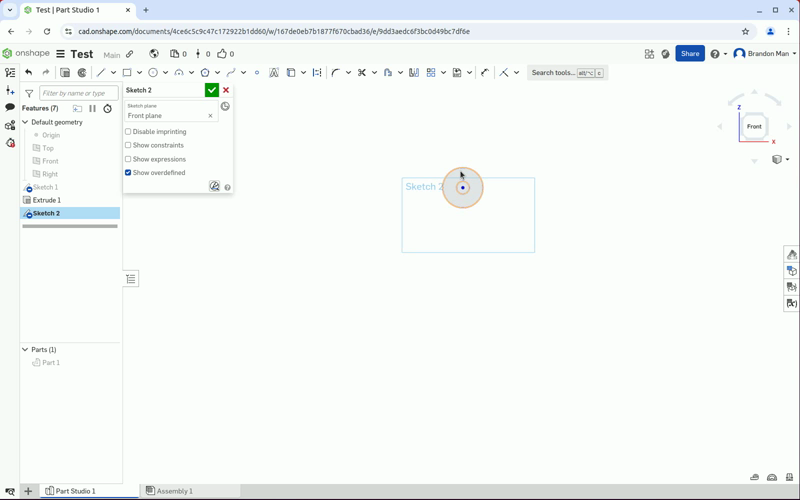
scroll(6)
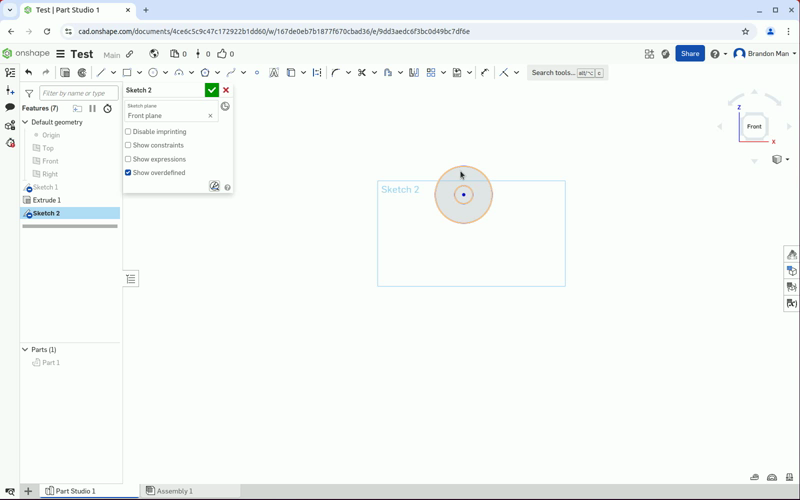
scroll(6)
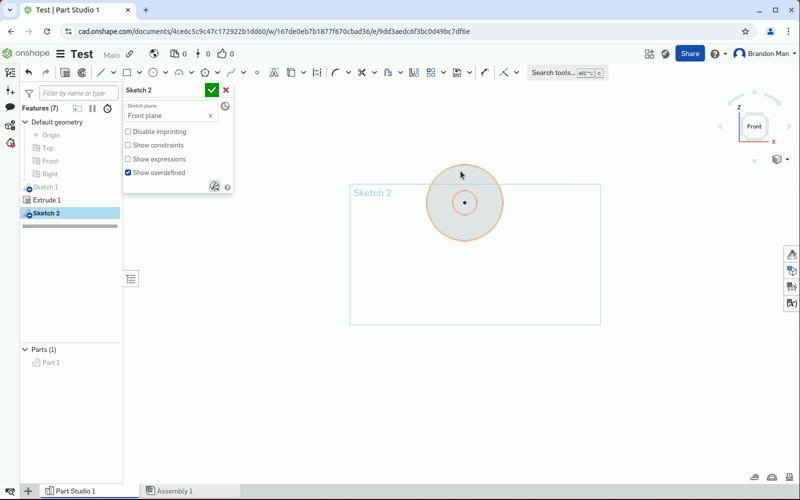
scroll(6)
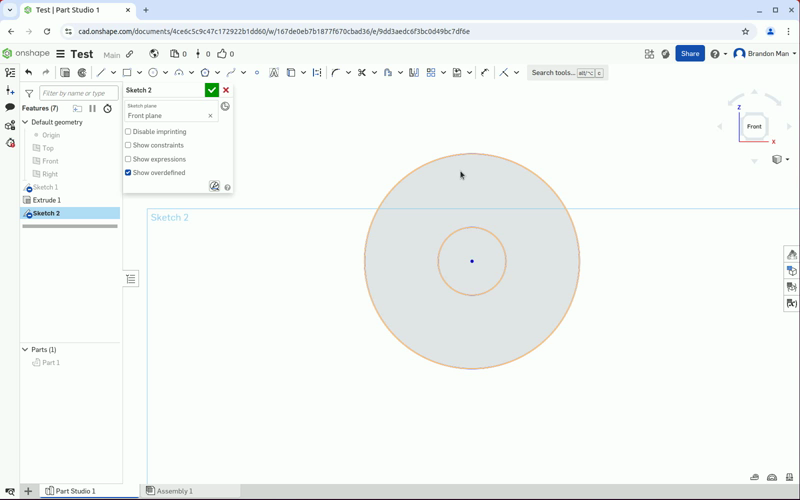
click(460, 170)
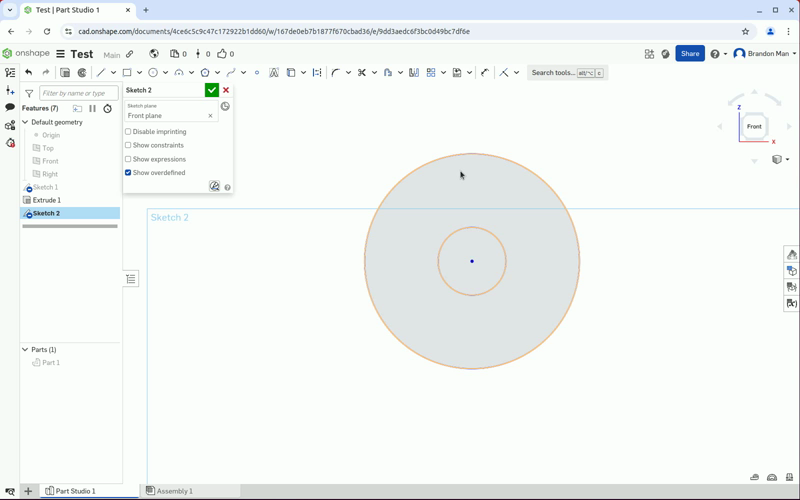
scroll(-6)
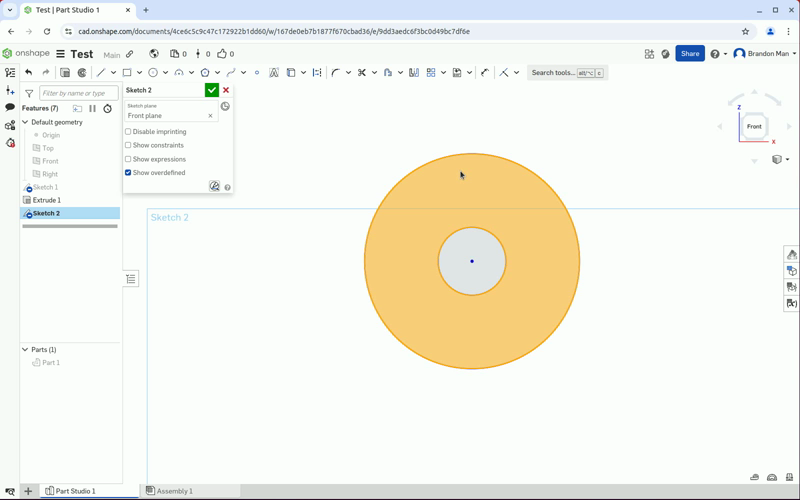
scroll(-6)
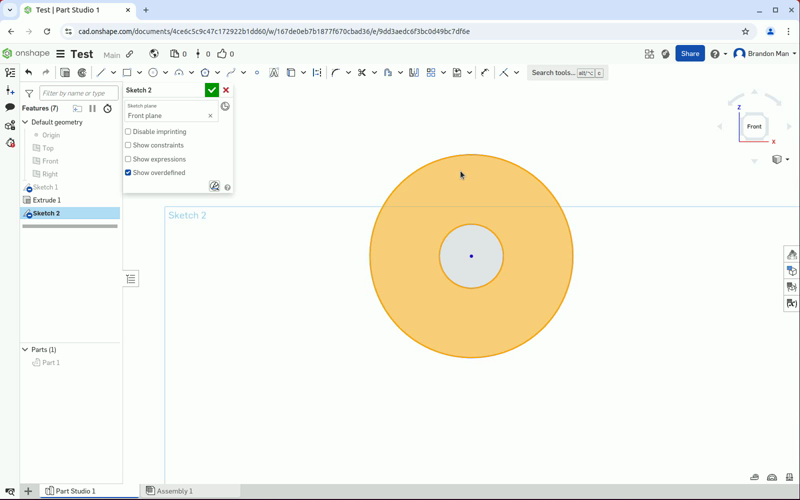
scroll(-6)
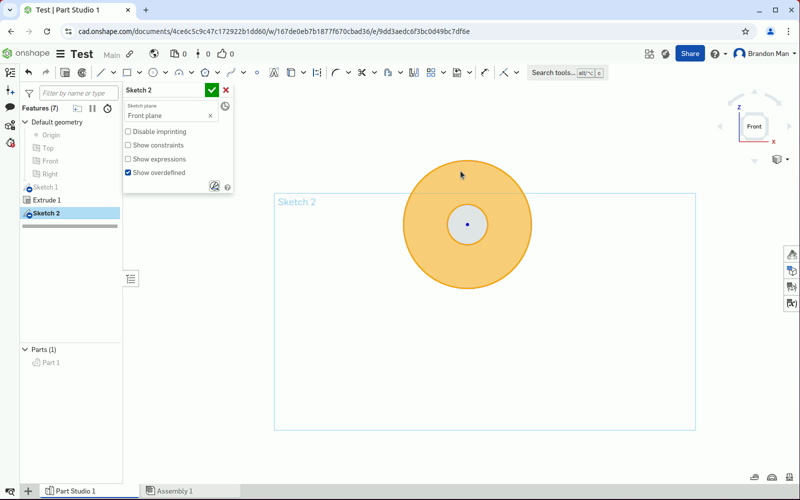
scroll(-6)
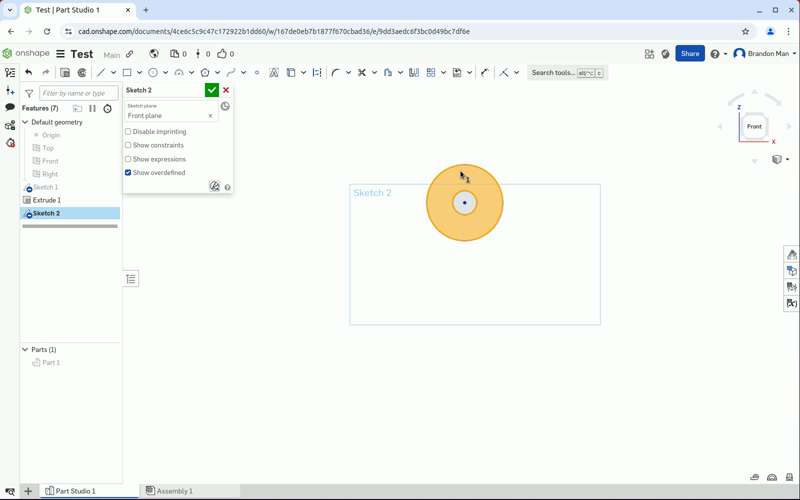
scroll(-6)
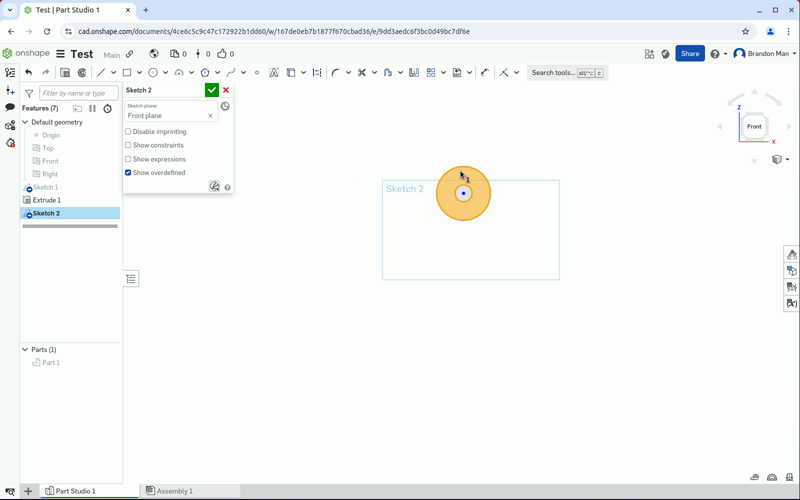
scroll(-6)
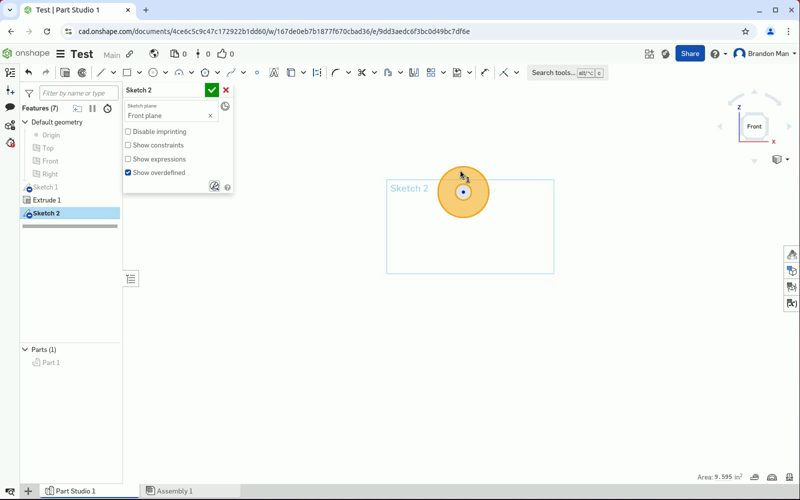
scroll(-6)
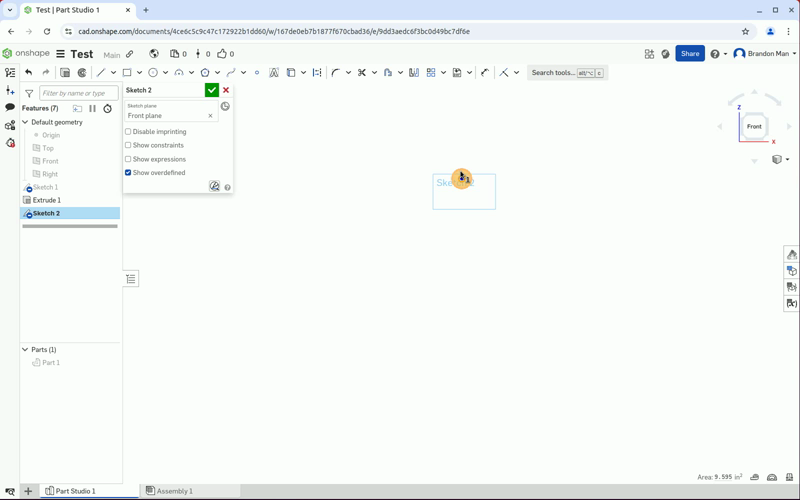
mouse_move(73, 352)
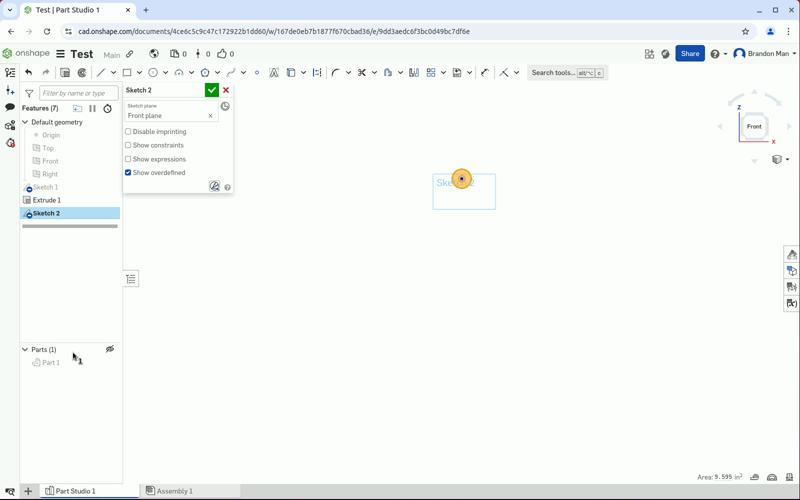
key(shift+y)
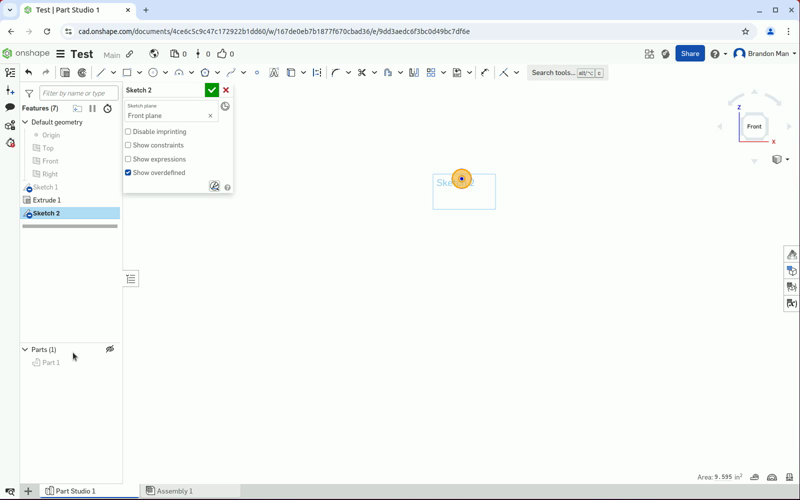
key(shift+e)
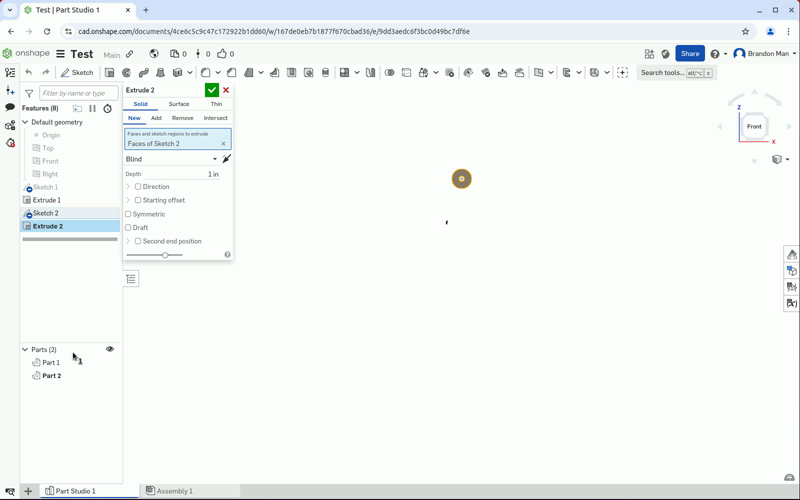
mouse_move(143, 106)
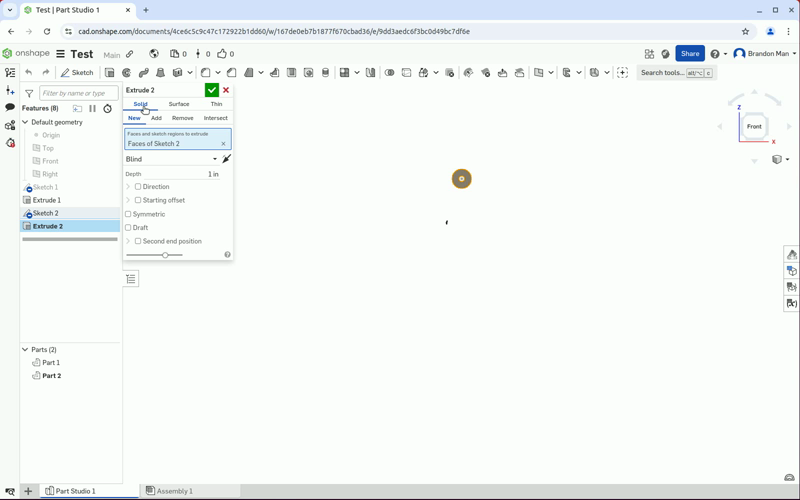
click(143, 106)
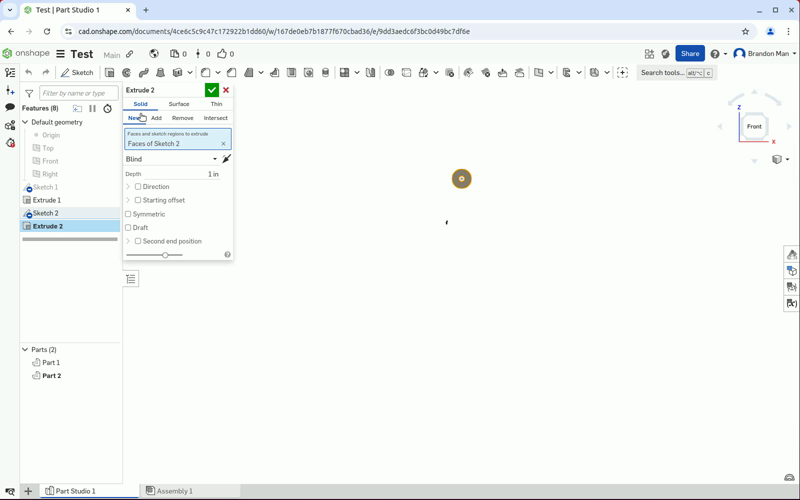
mouse_move(137, 120)
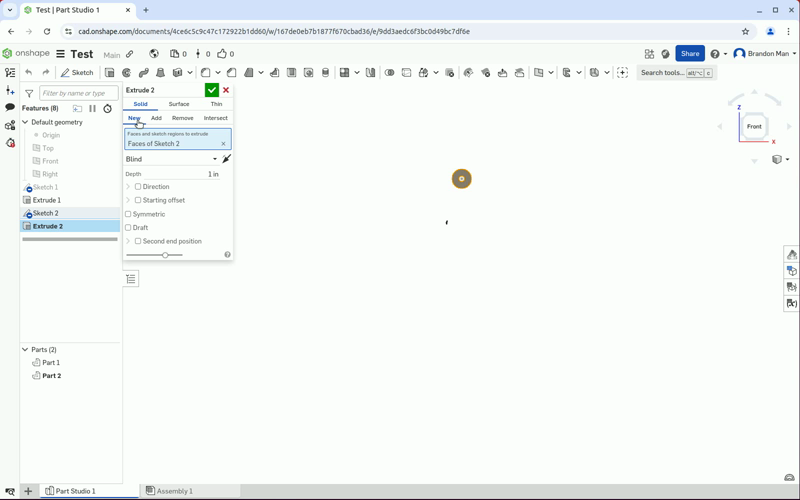
click(137, 120)
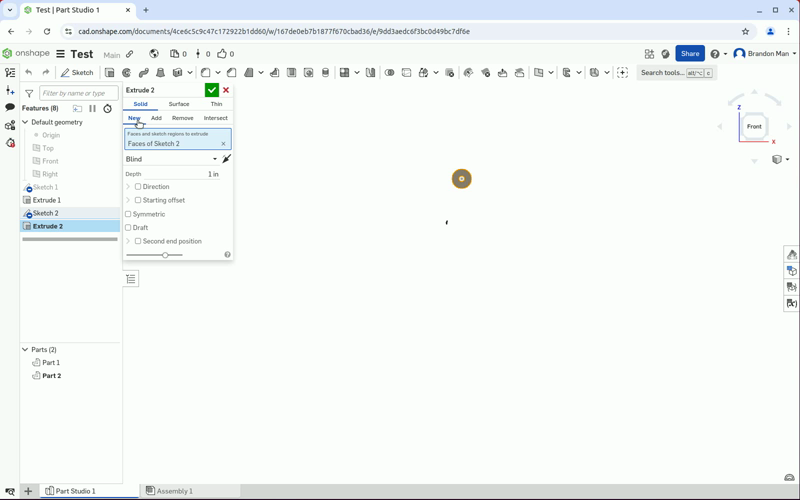
key(tab, 4)
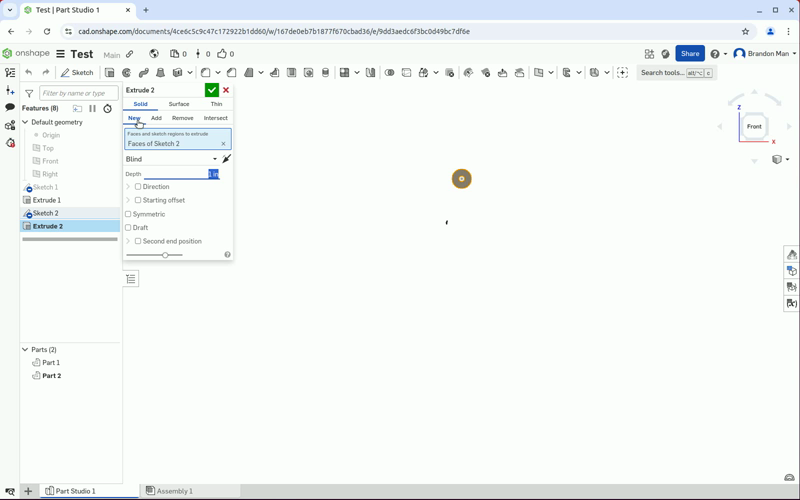
text(0.481)
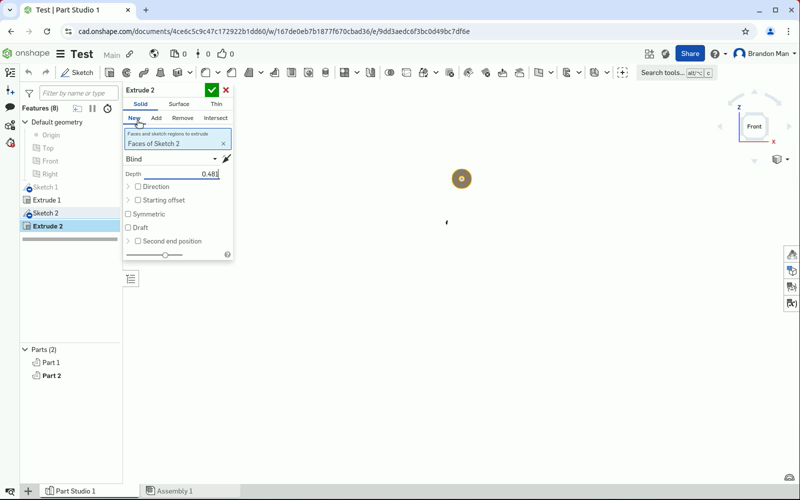
key(enter)
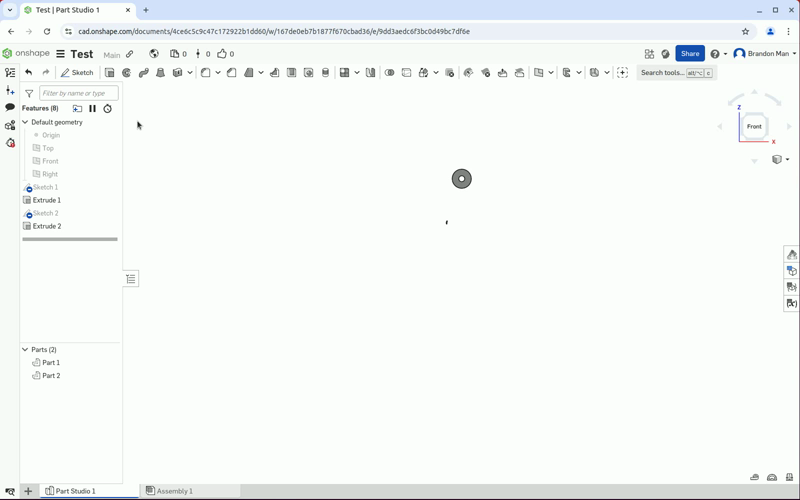
key(shift+h)
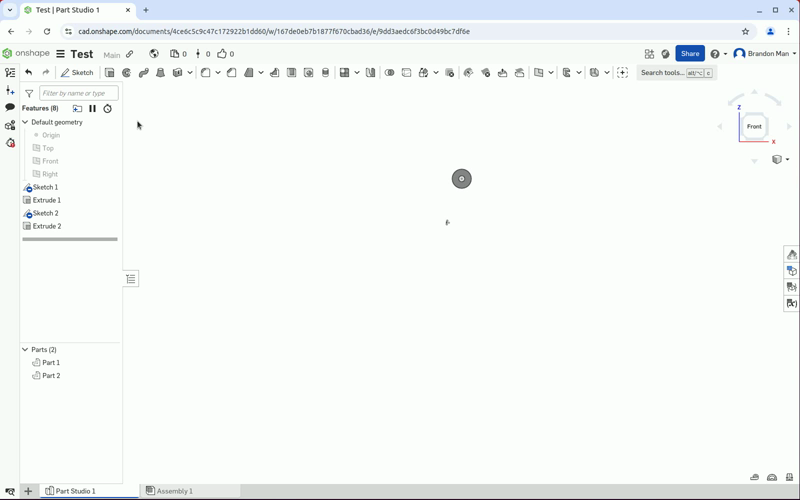
key(shift+h)
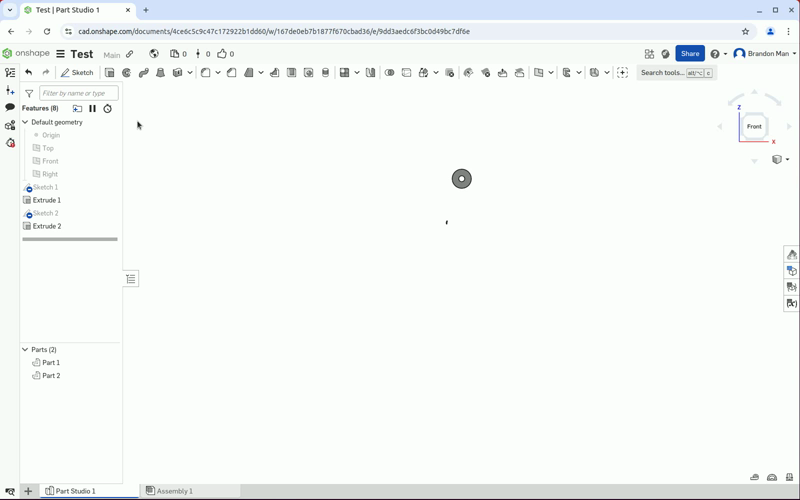
mouse_move(73, 189)
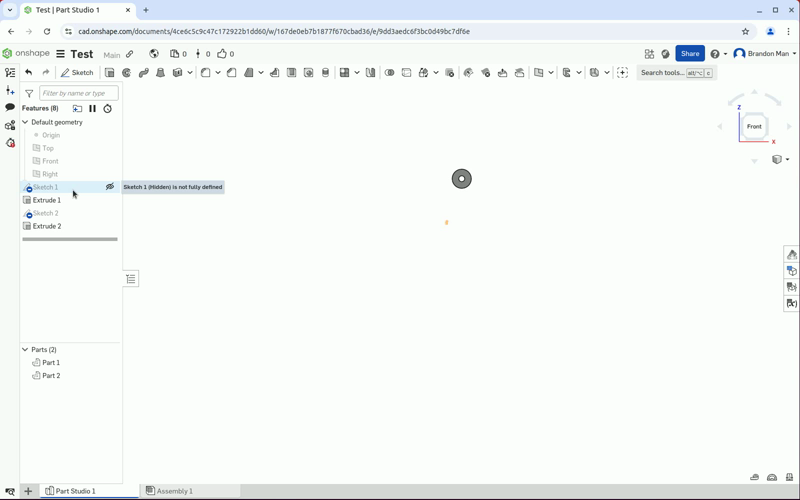
click(73, 189)
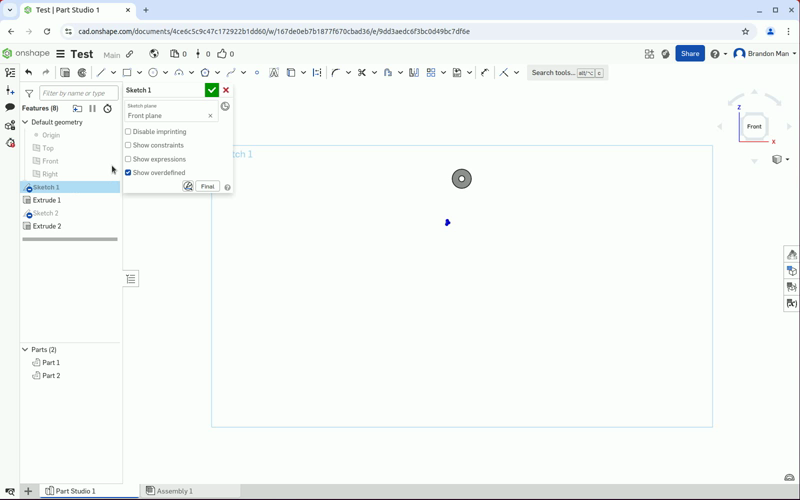
mouse_move(229, 92)
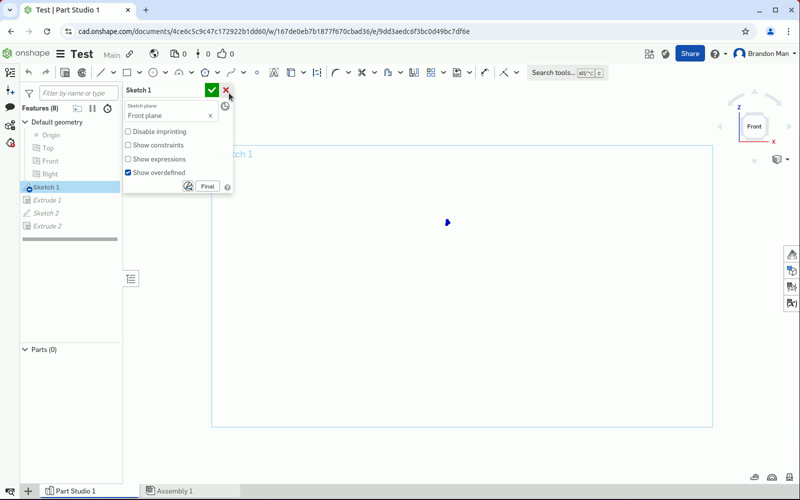
click(229, 92)
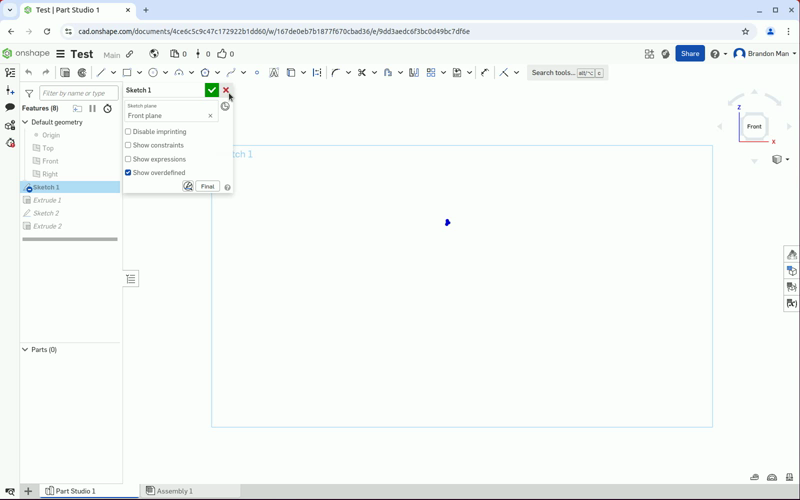
key(shift+s)
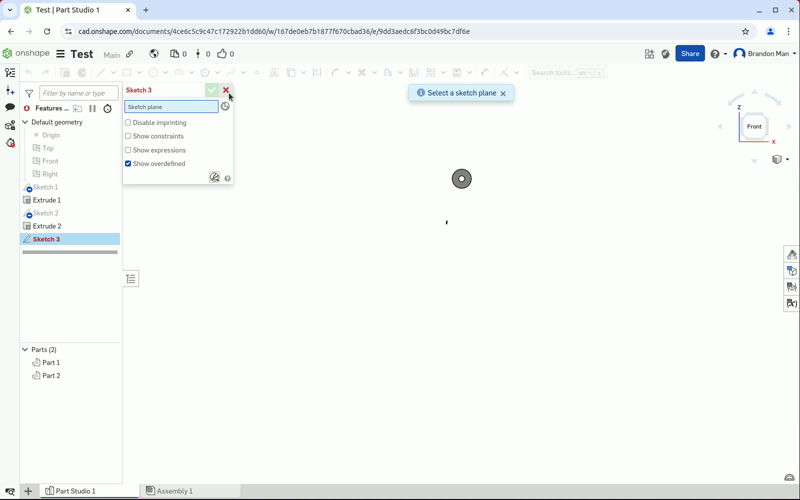
mouse_move(73, 163)
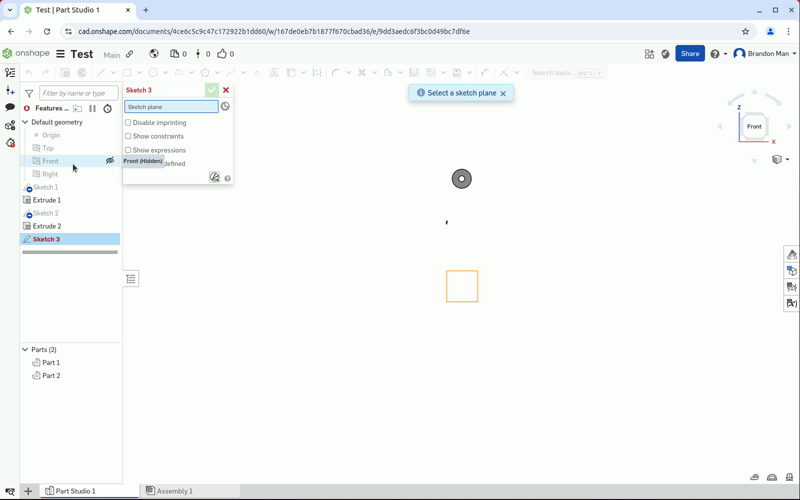
click(73, 163)
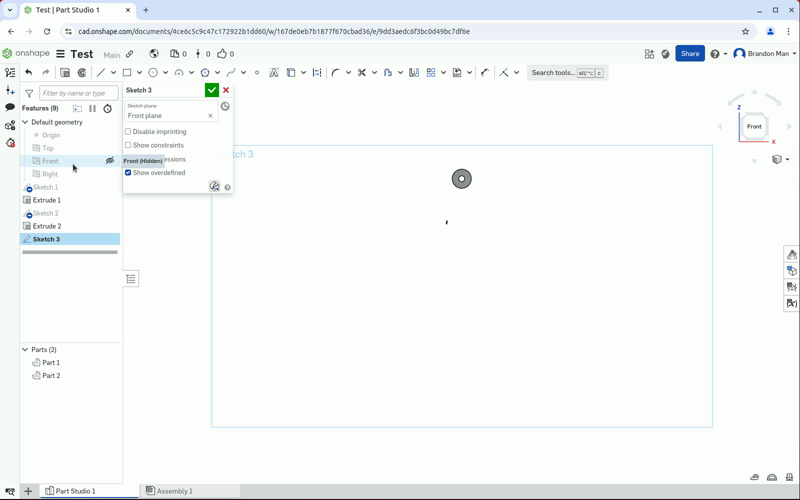
mouse_move(73, 352)
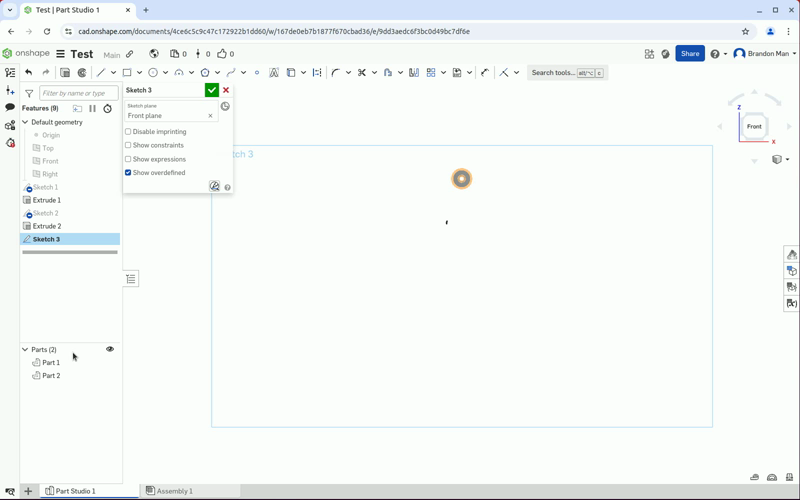
key(y)
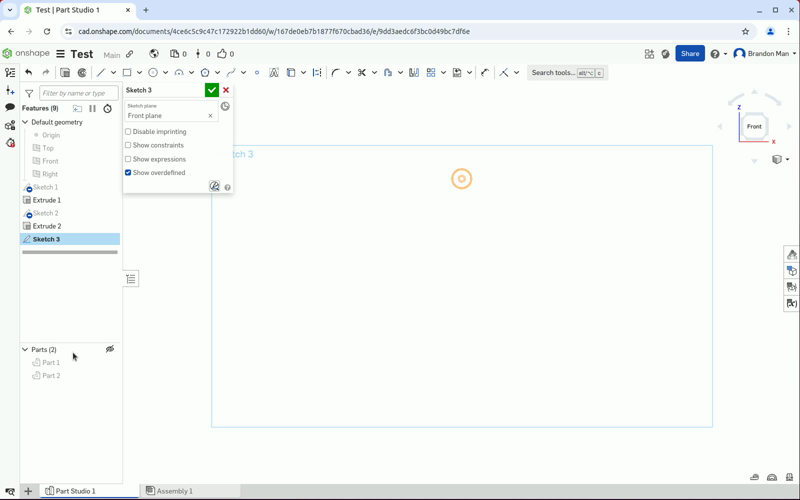
key(c)
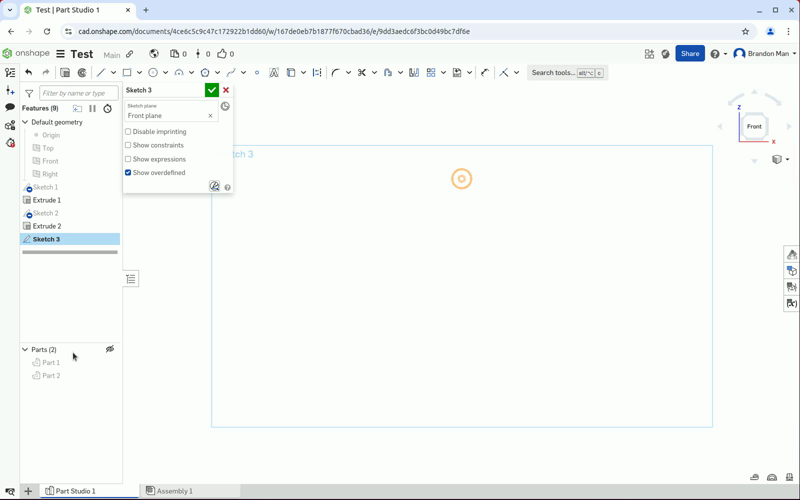
key_down(shift)
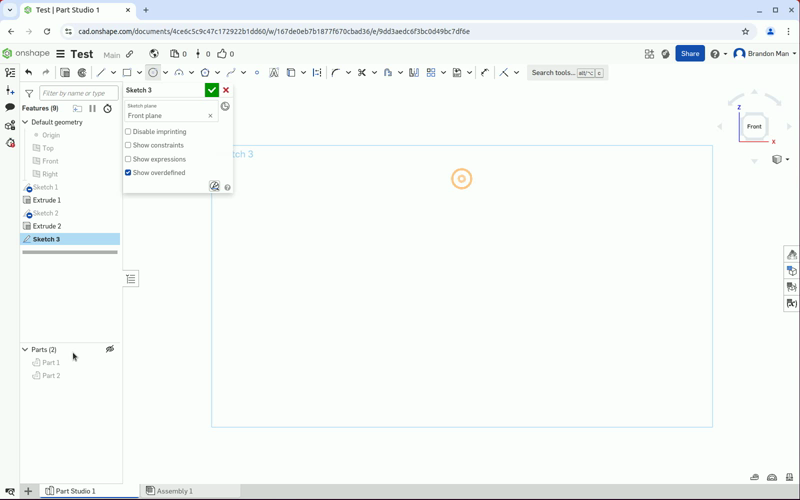
mouse_move(461, 282)
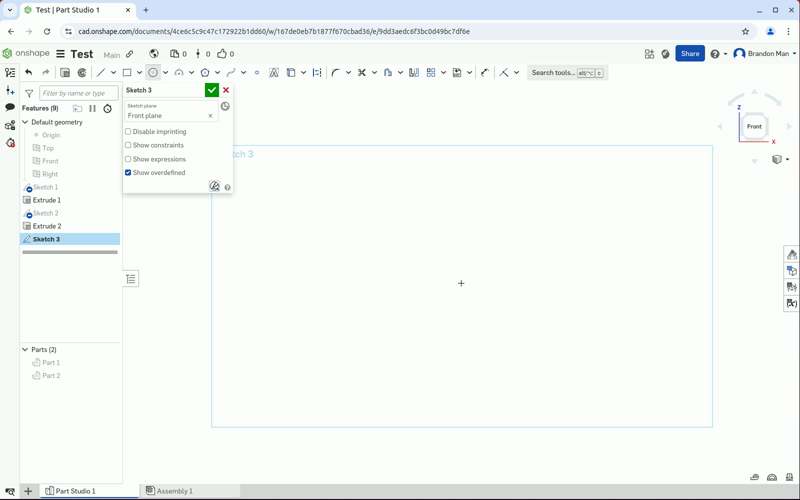
click(461, 282)
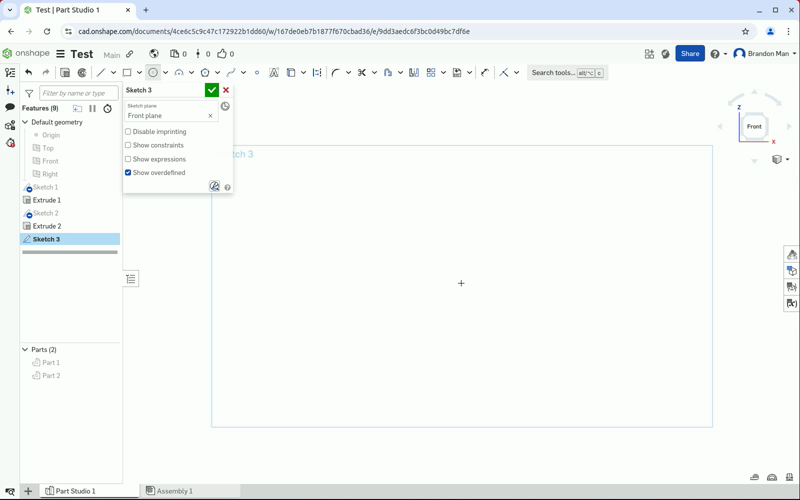
key_up(shift)
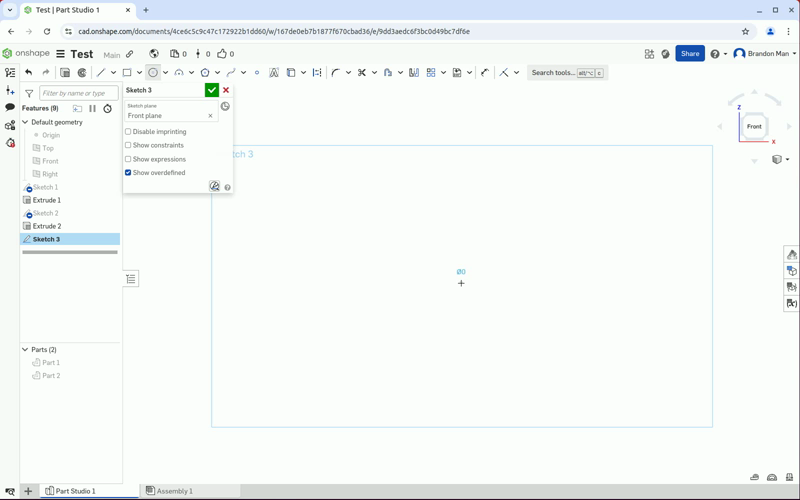
mouse_move(468, 282)
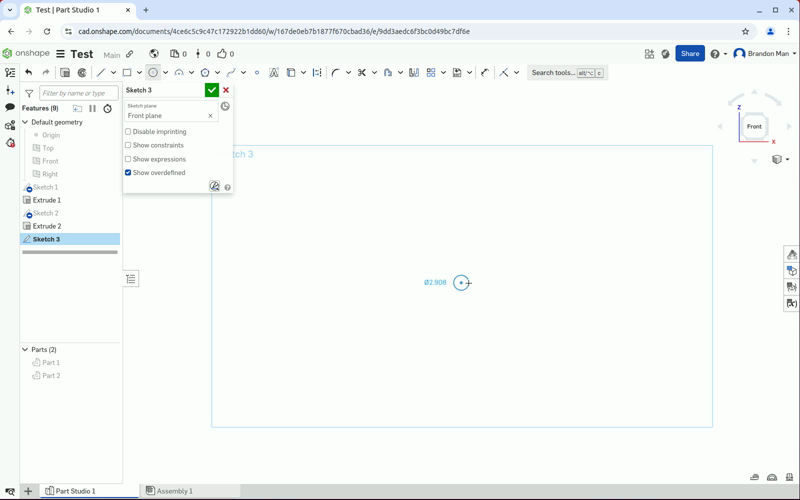
click(468, 282)
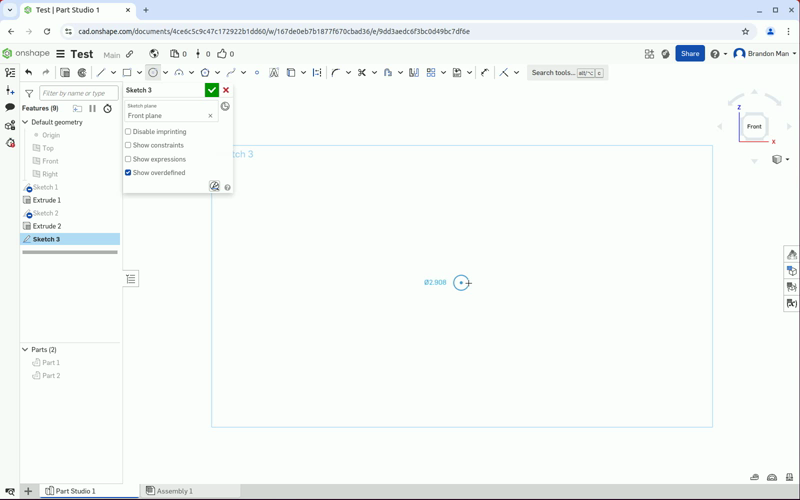
key(esc)
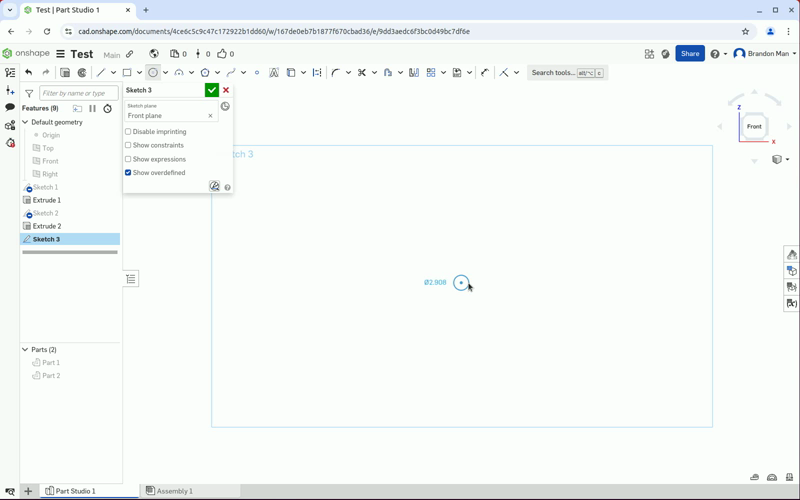
key(c)
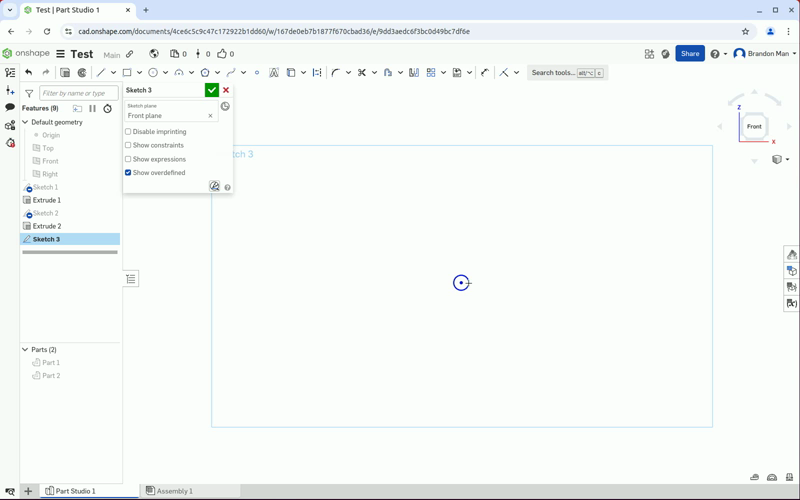
key_down(shift)
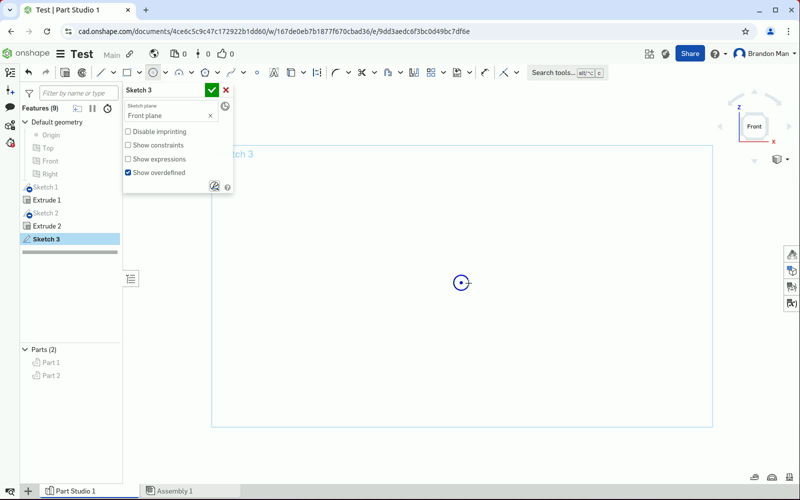
mouse_move(461, 282)
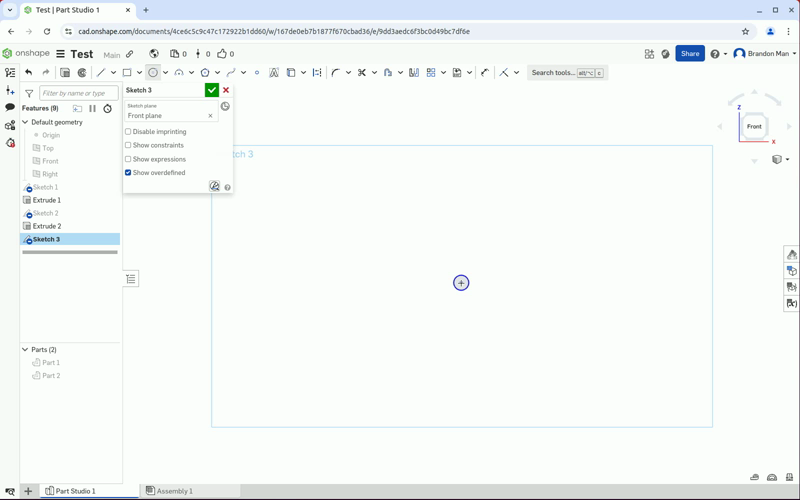
click(461, 282)
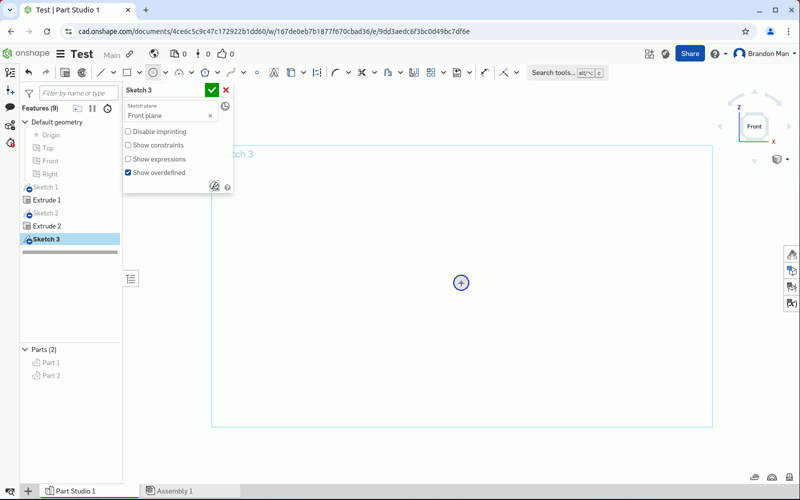
key_up(shift)
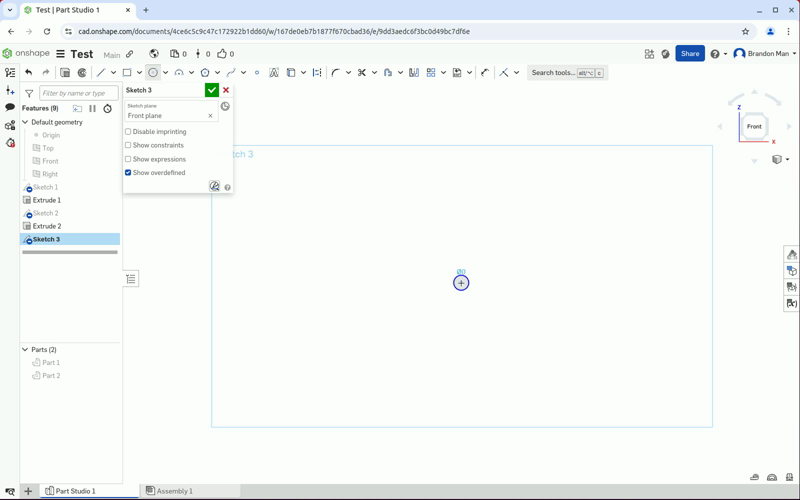
mouse_move(464, 282)
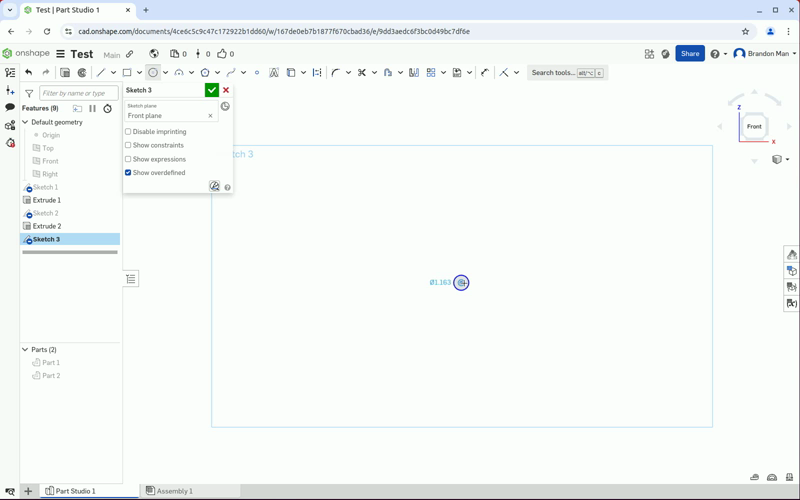
scroll(6)
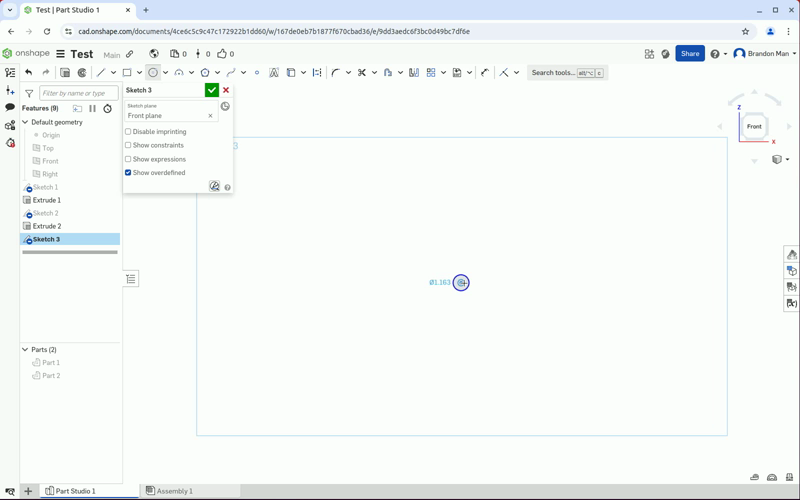
scroll(6)
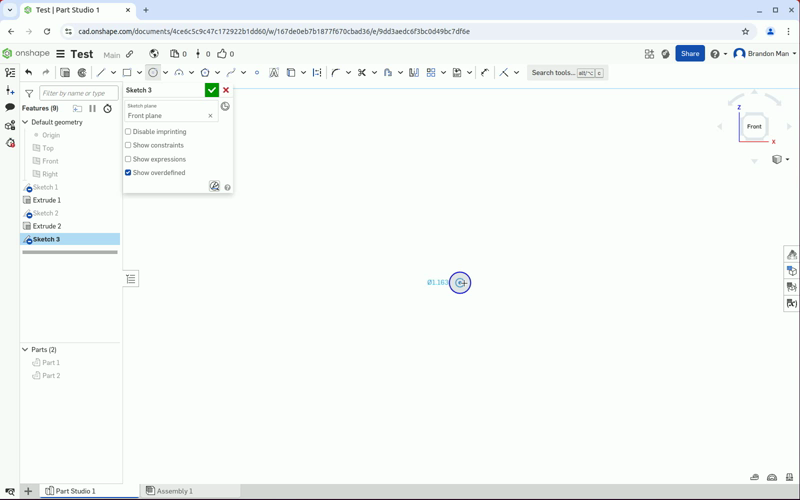
scroll(6)
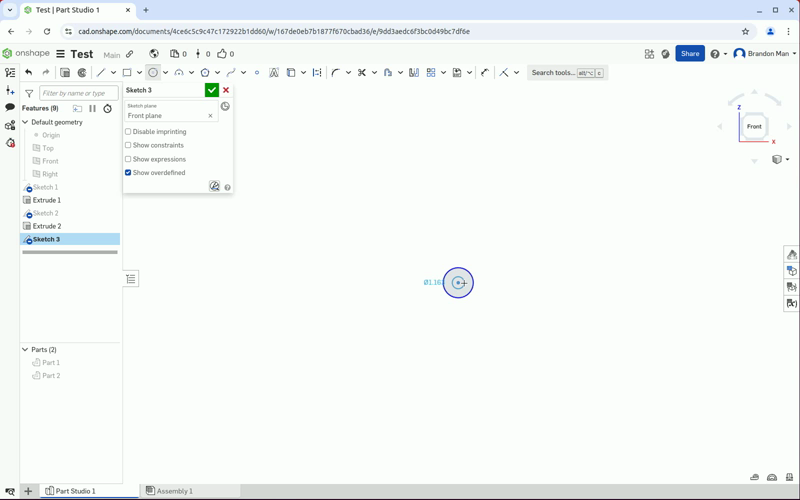
scroll(6)
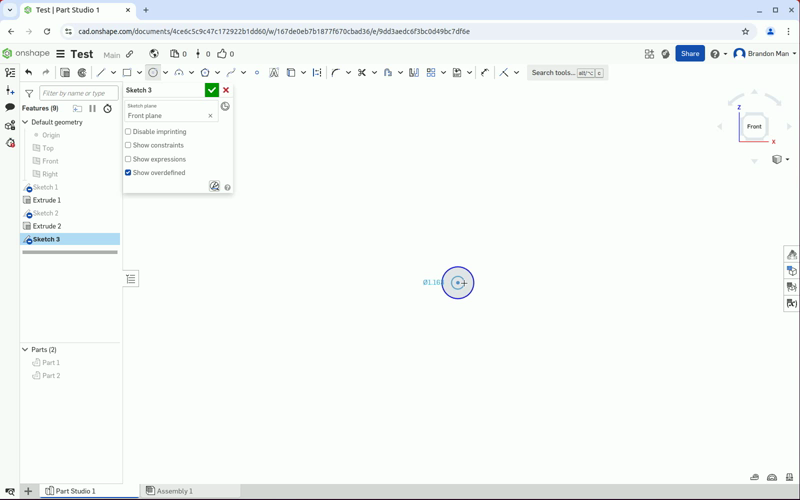
scroll(6)
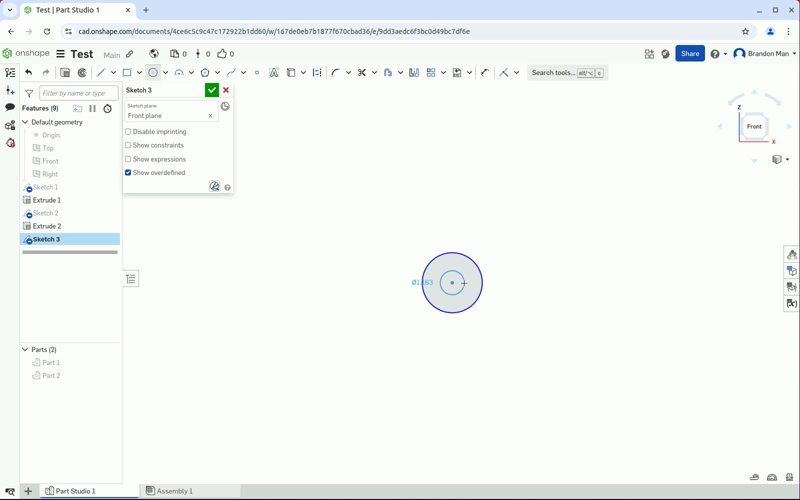
scroll(6)
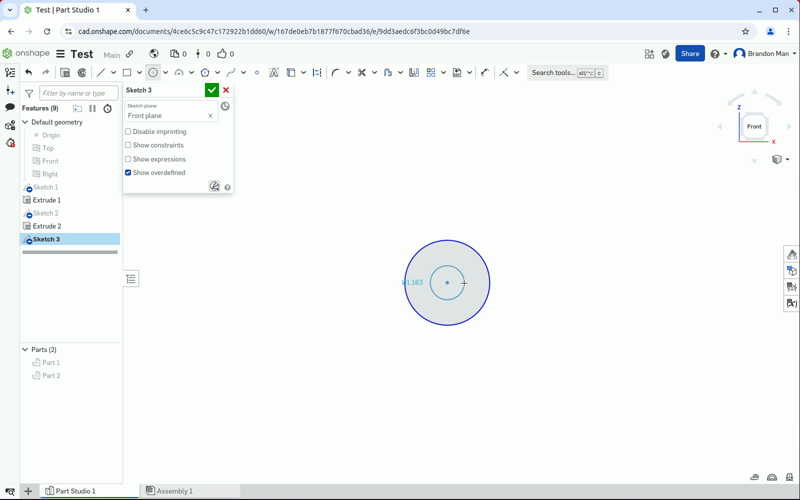
scroll(6)
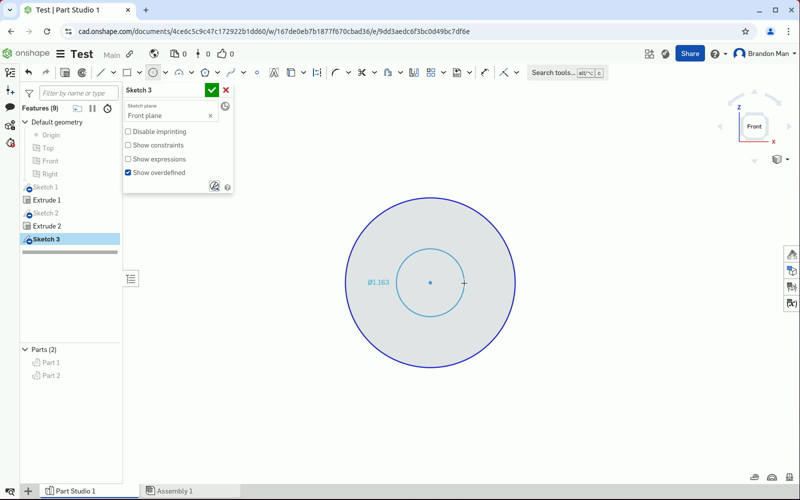
click(464, 282)
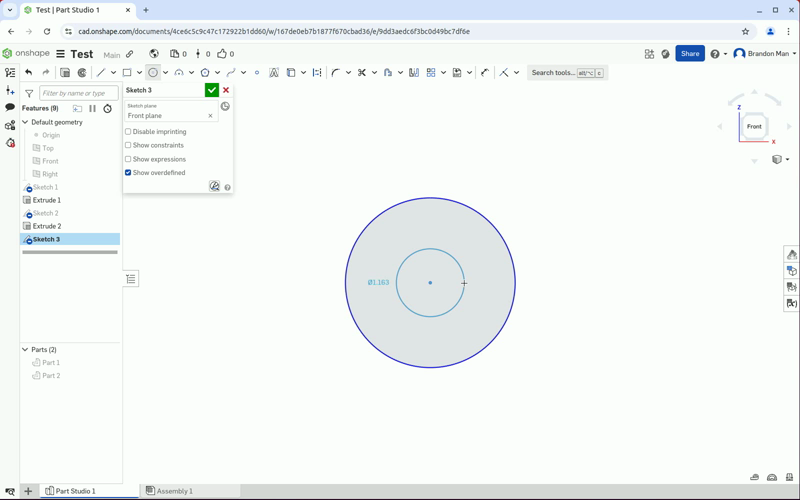
scroll(-6)
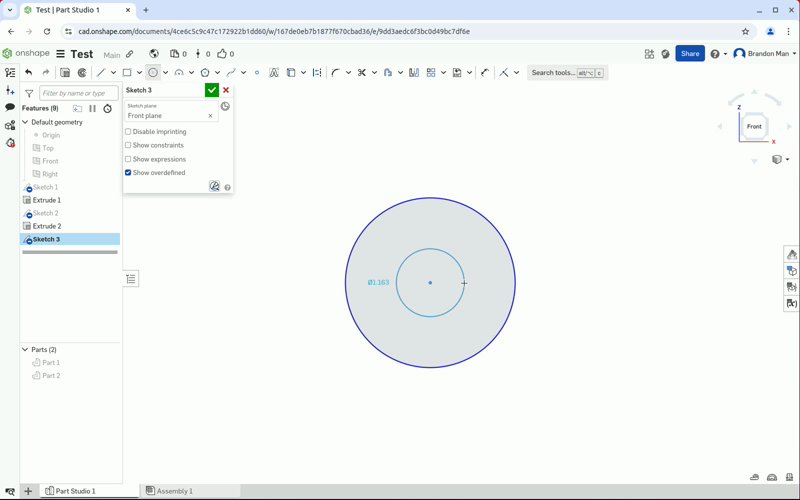
scroll(-6)
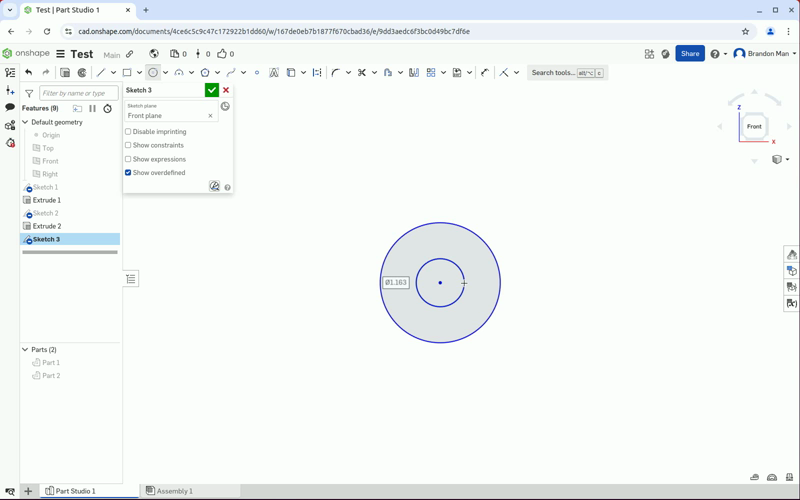
scroll(-6)
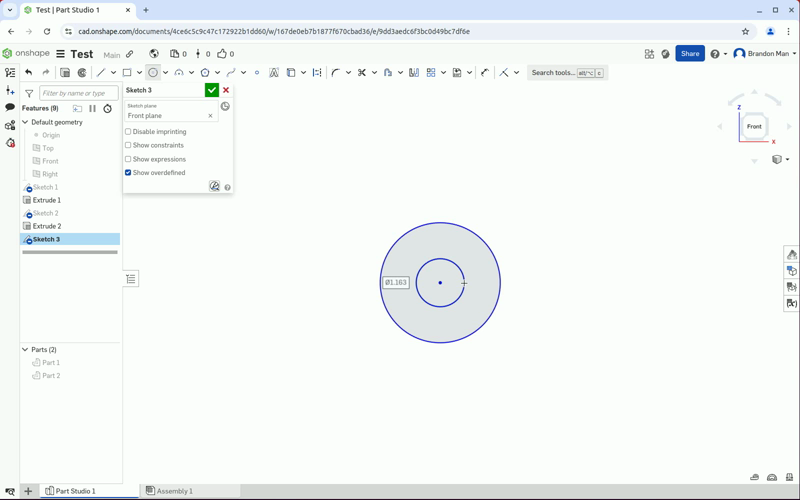
scroll(-6)
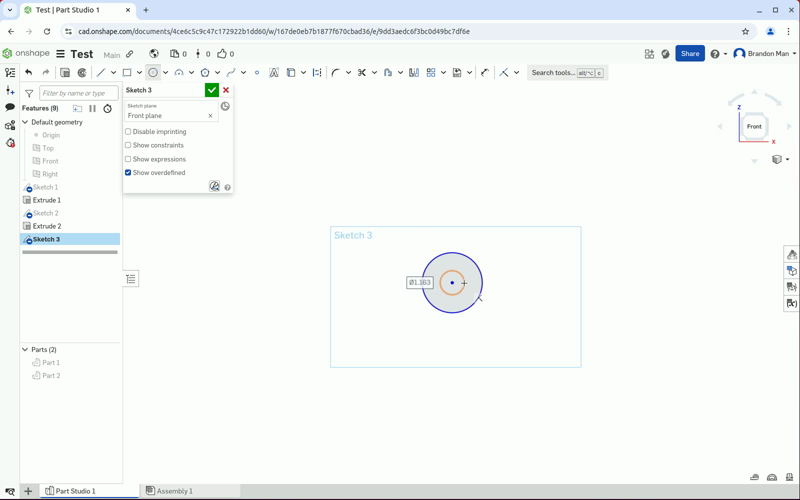
scroll(-6)
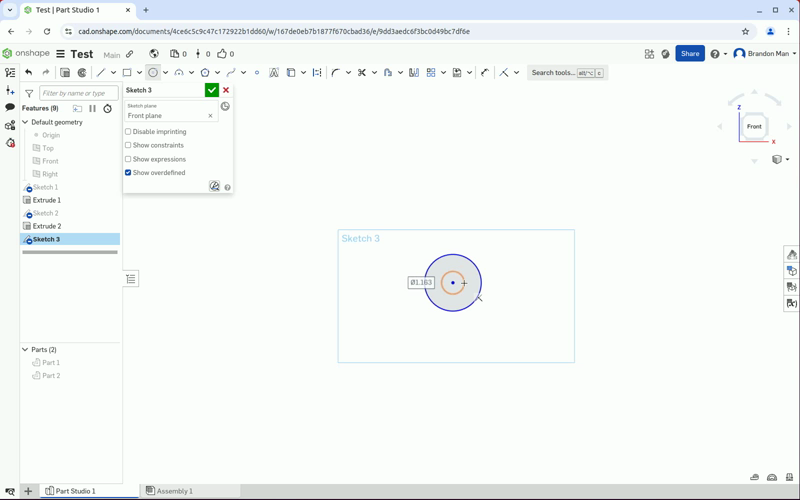
scroll(-6)
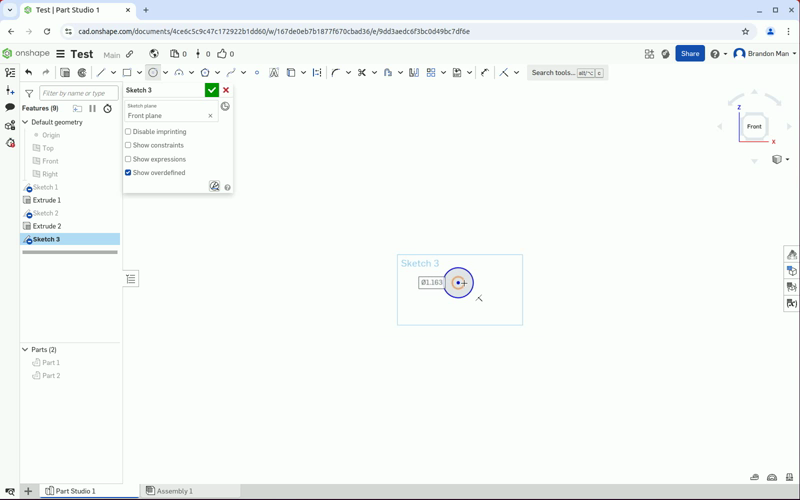
scroll(-6)
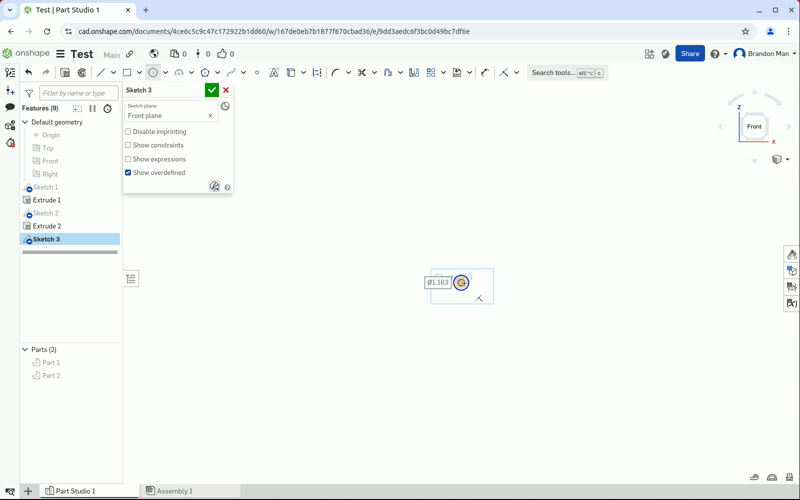
key(esc)
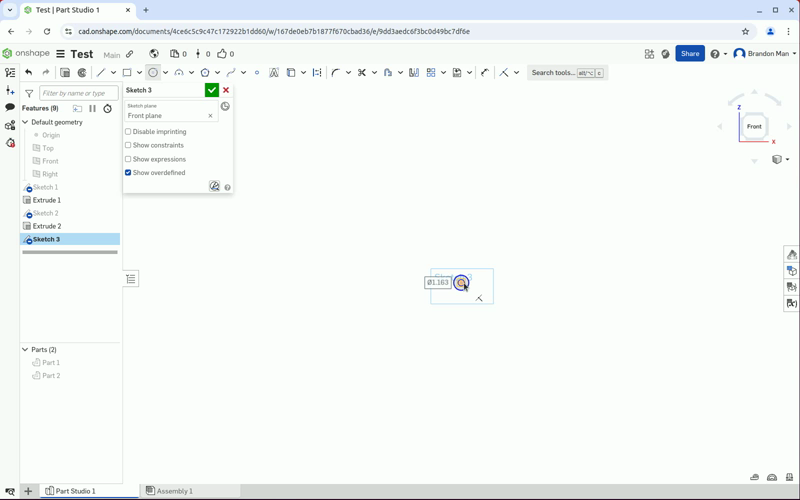
mouse_move(463, 287)
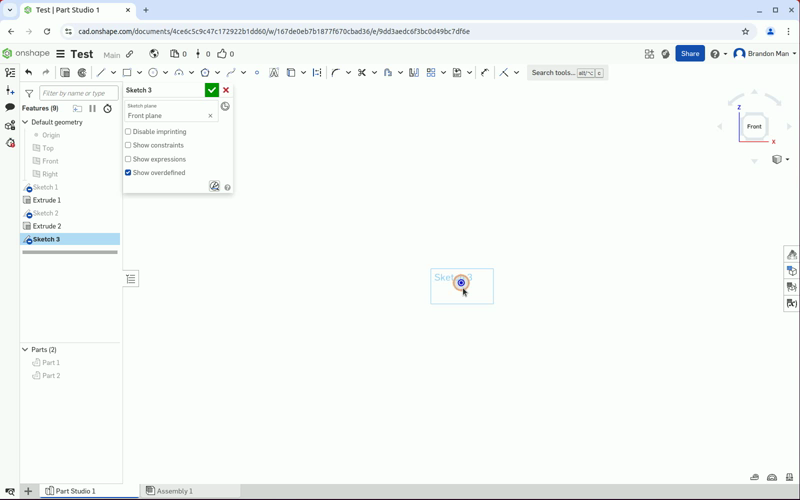
scroll(6)
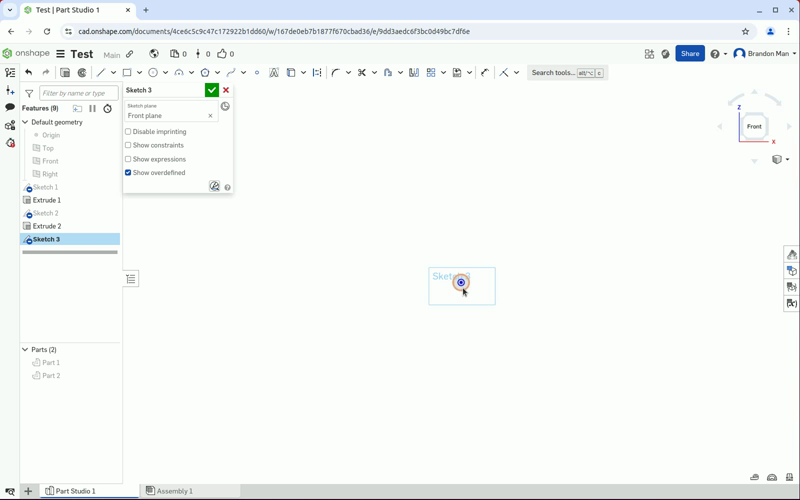
scroll(6)
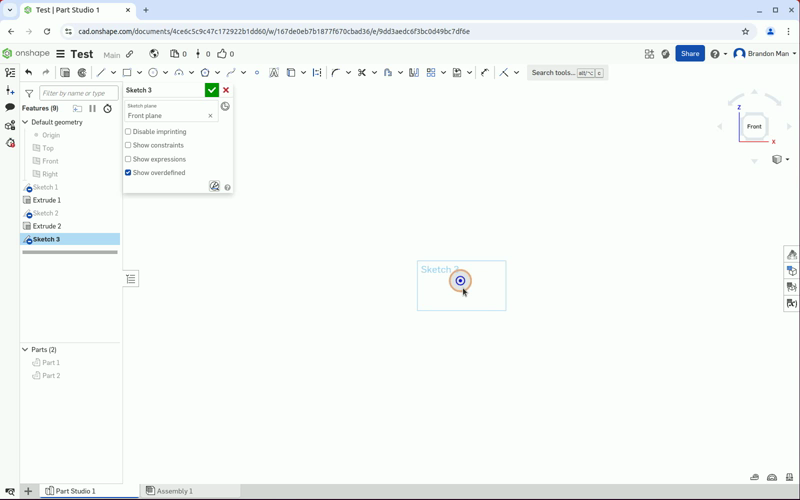
scroll(6)
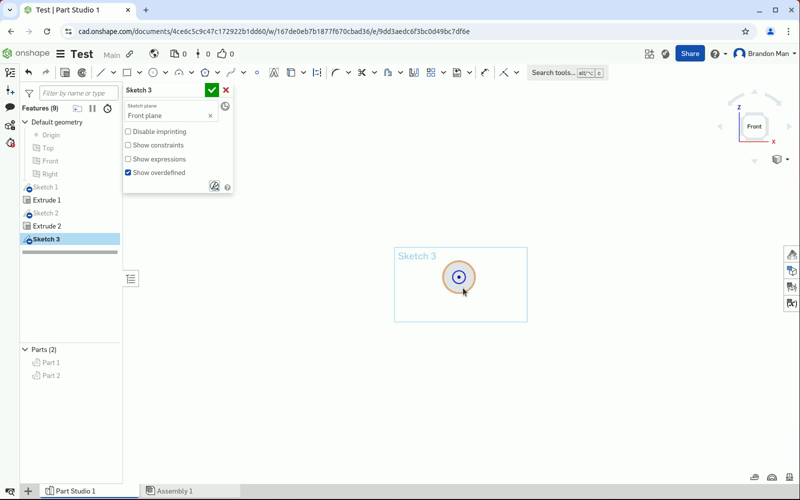
scroll(6)
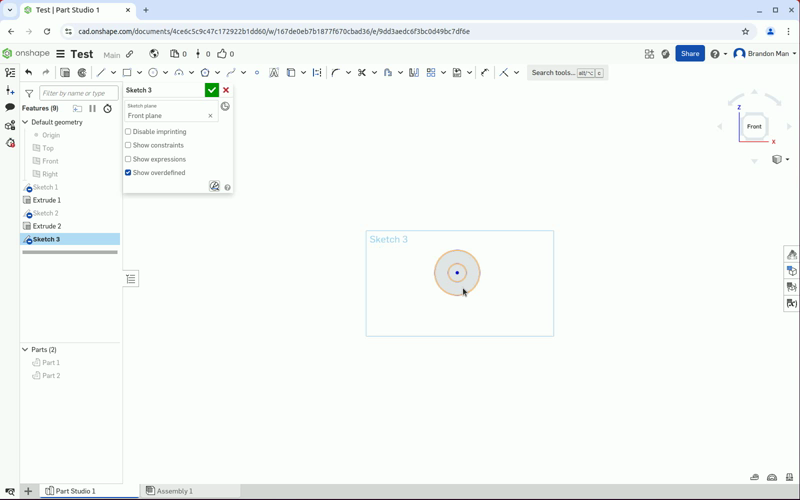
scroll(6)
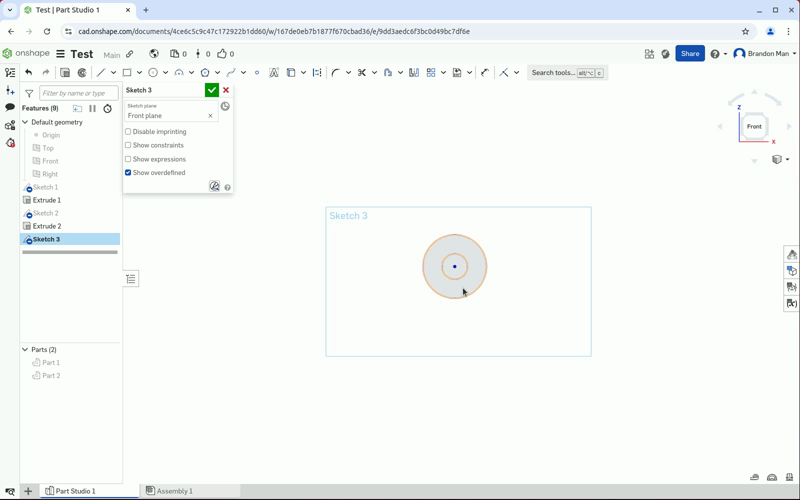
scroll(6)
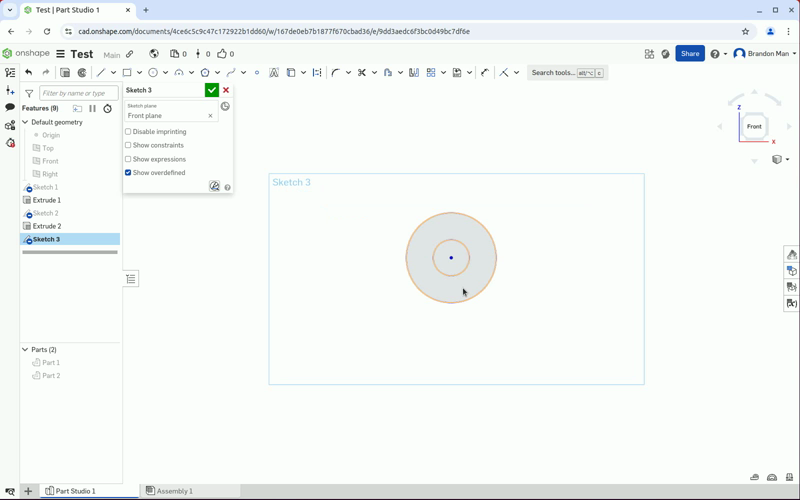
scroll(6)
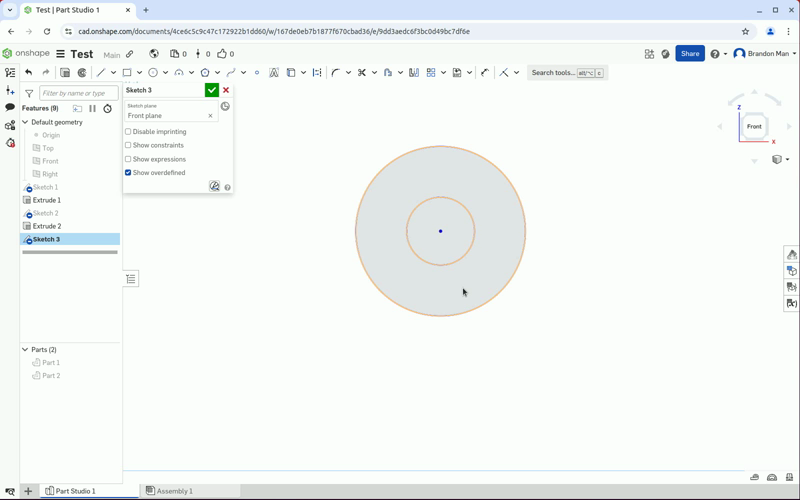
click(463, 287)
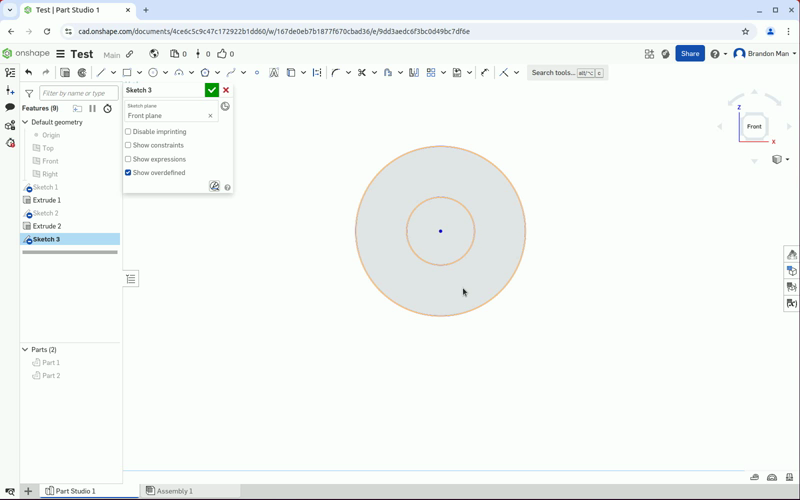
scroll(-6)
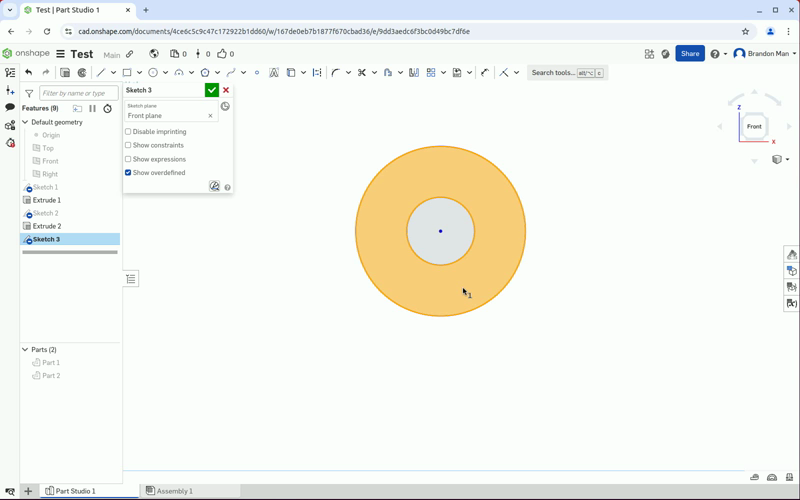
scroll(-6)
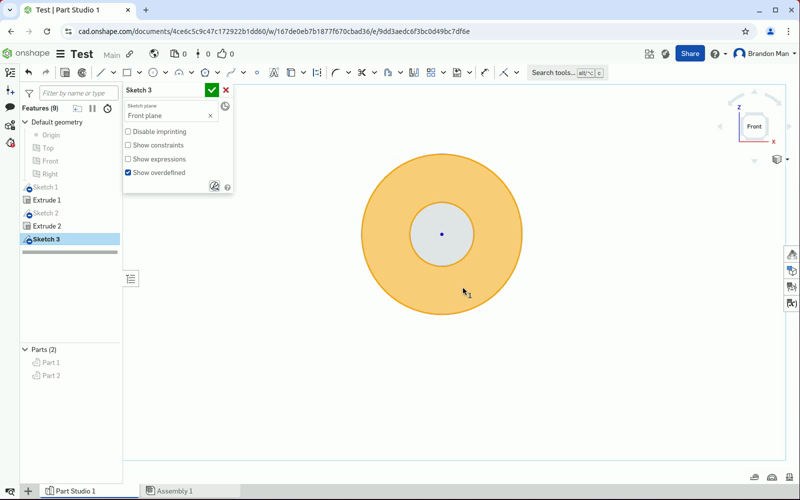
scroll(-6)
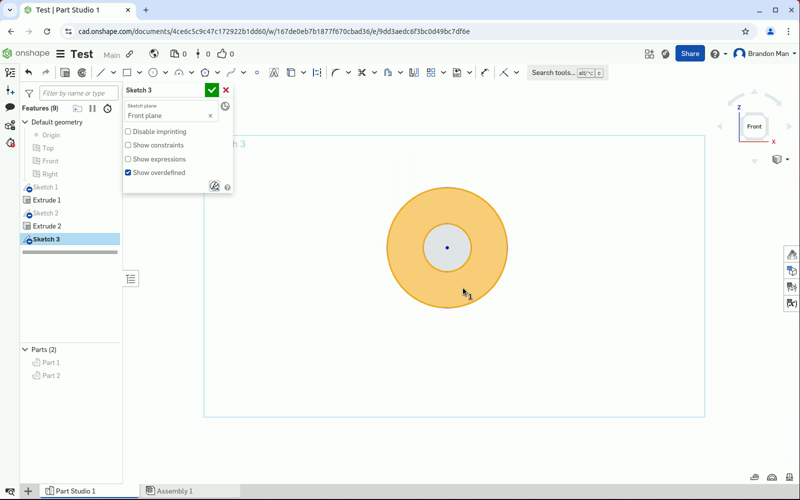
scroll(-6)
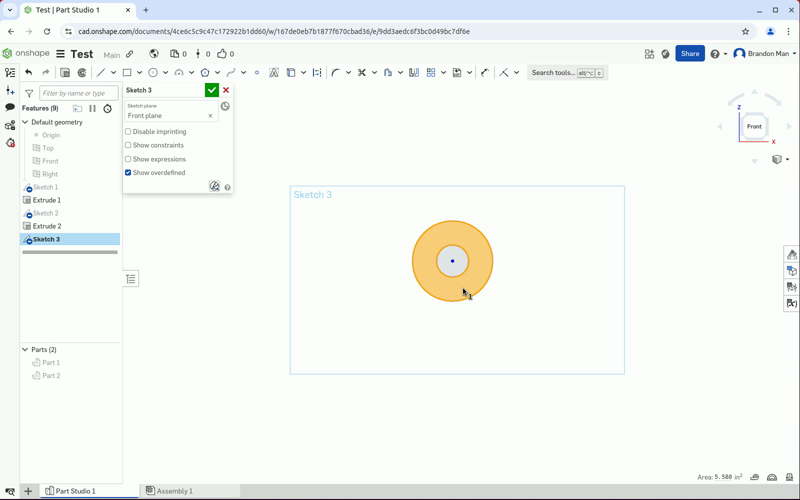
scroll(-6)
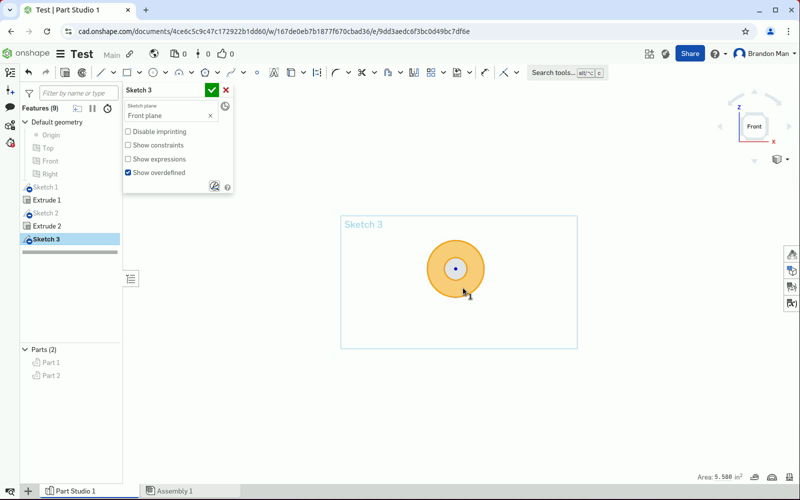
scroll(-6)
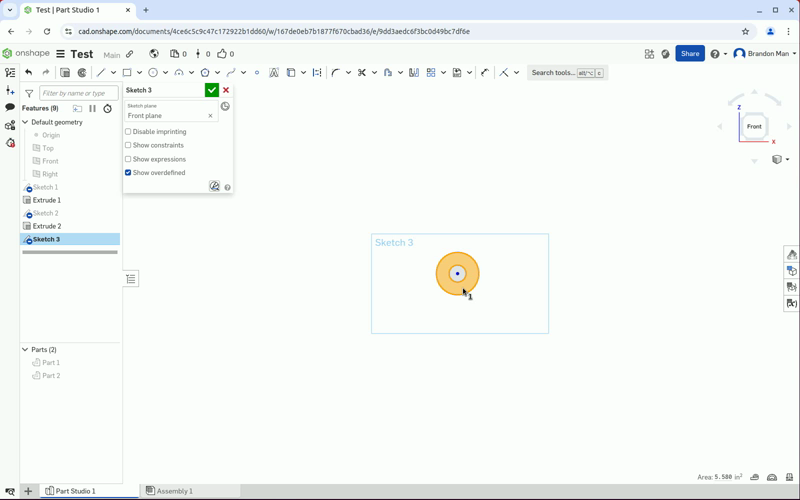
scroll(-6)
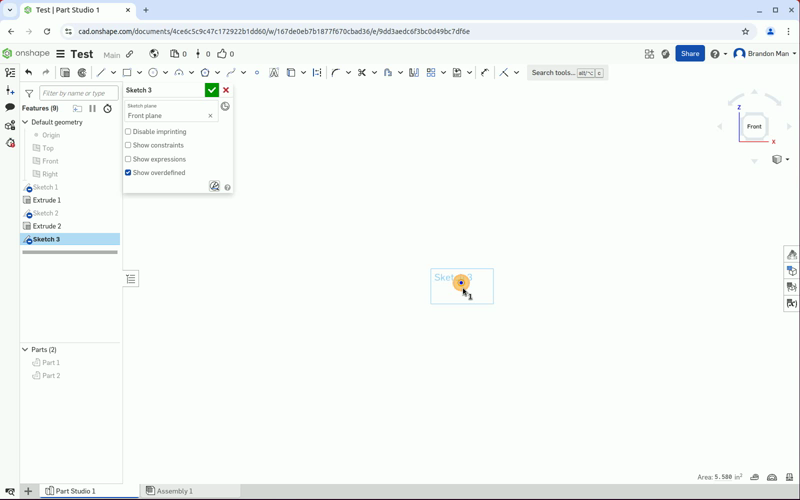
mouse_move(73, 352)
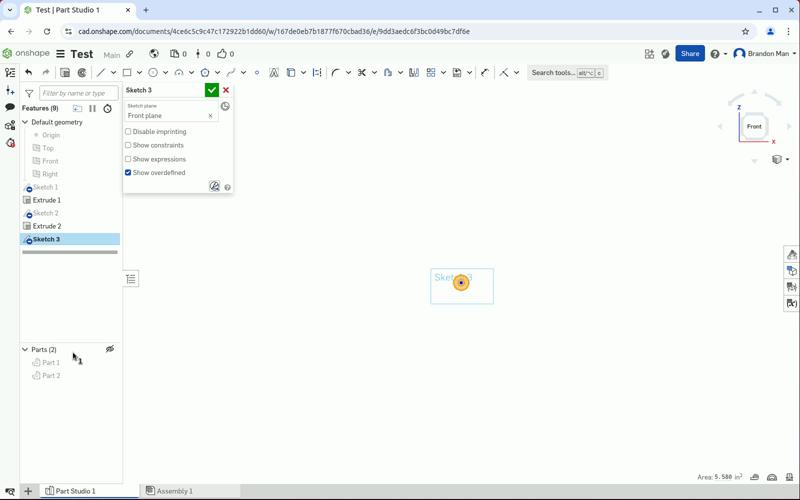
key(shift+y)
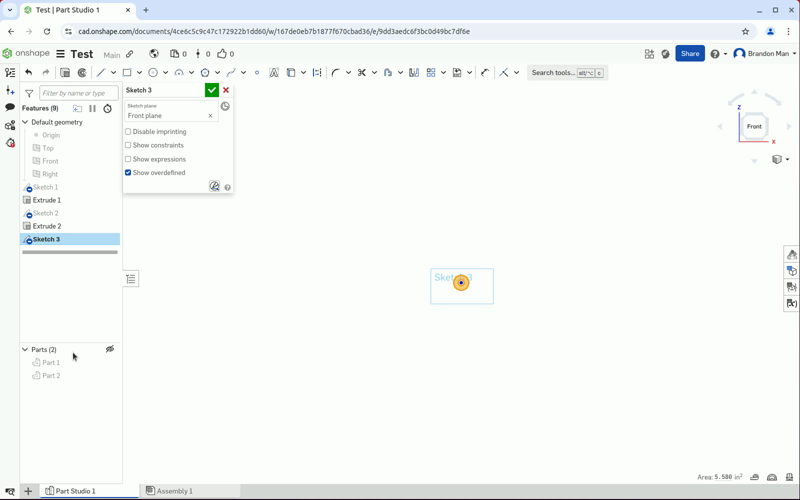
key(shift+e)
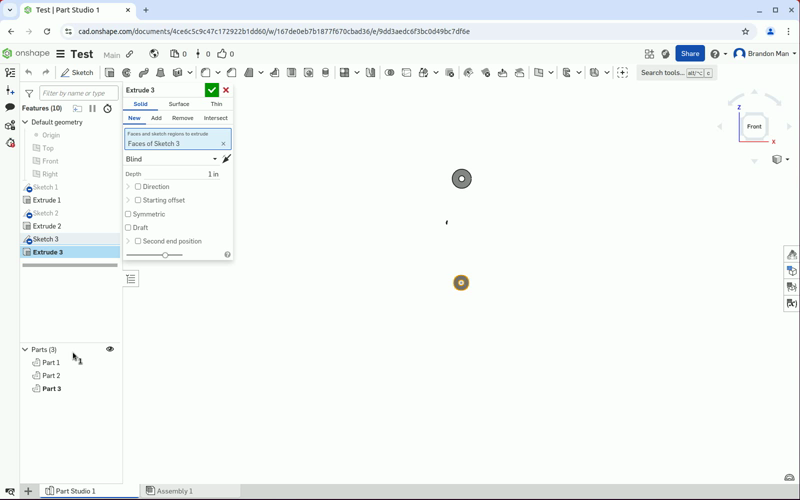
mouse_move(143, 106)
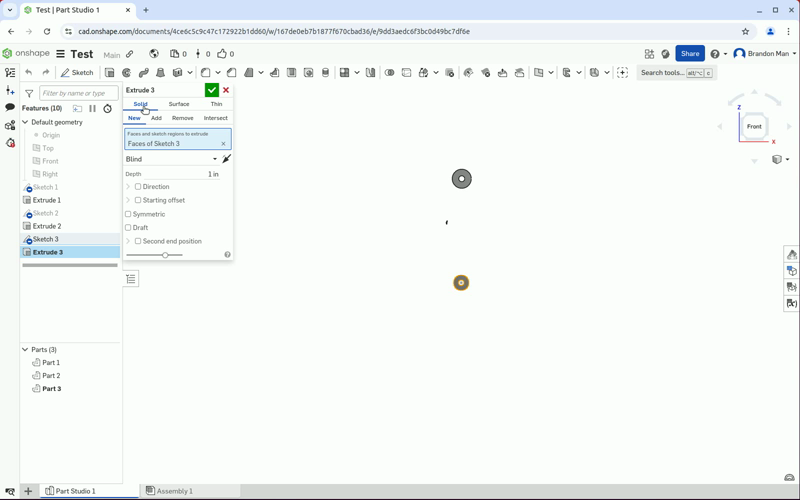
click(143, 106)
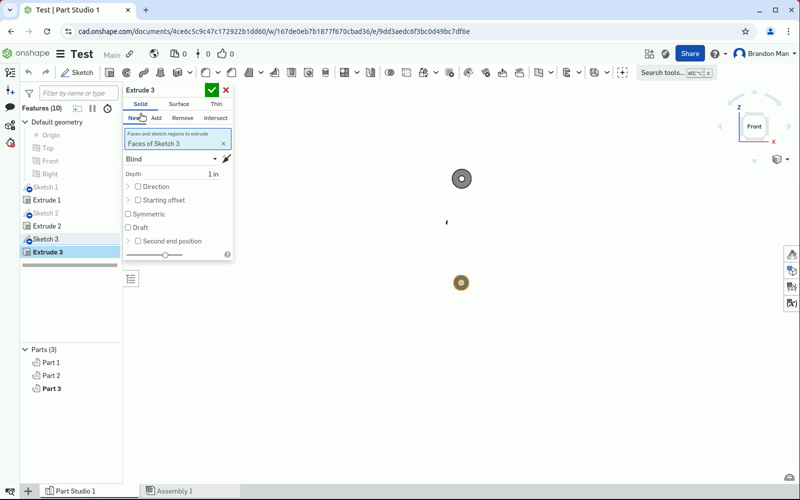
mouse_move(137, 120)
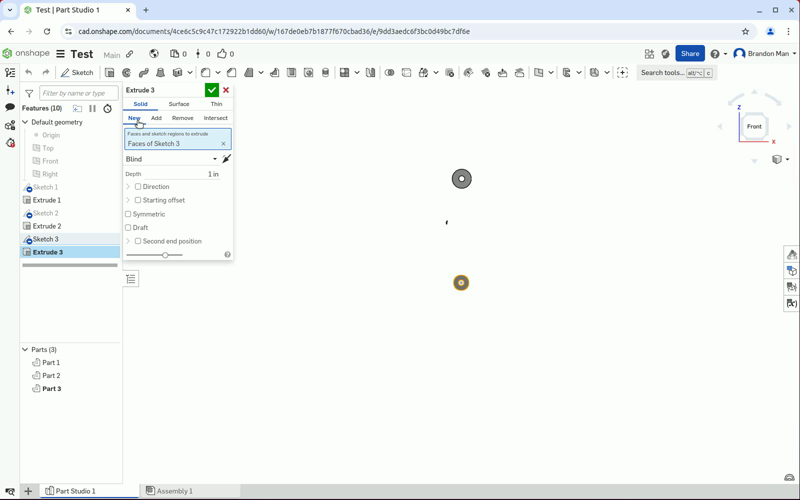
click(137, 120)
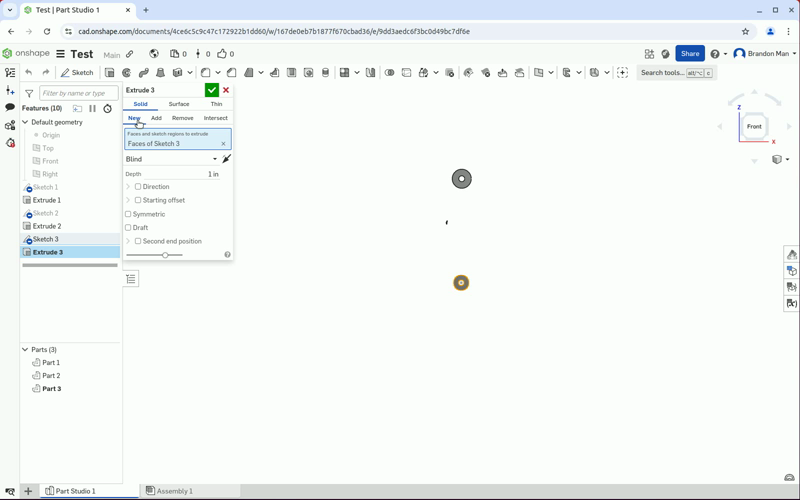
key(tab, 4)
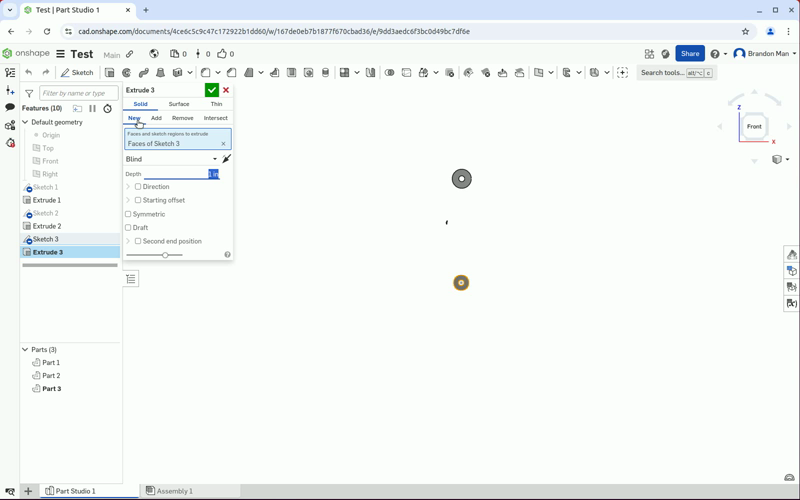
text(0.481)
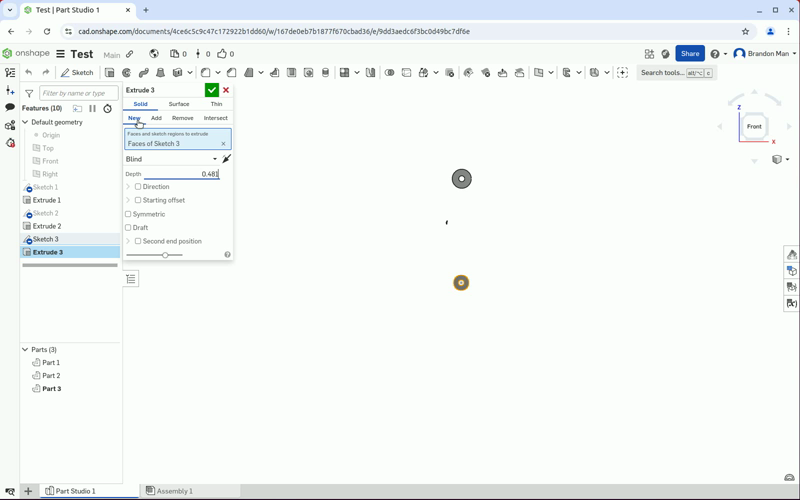
key(enter)
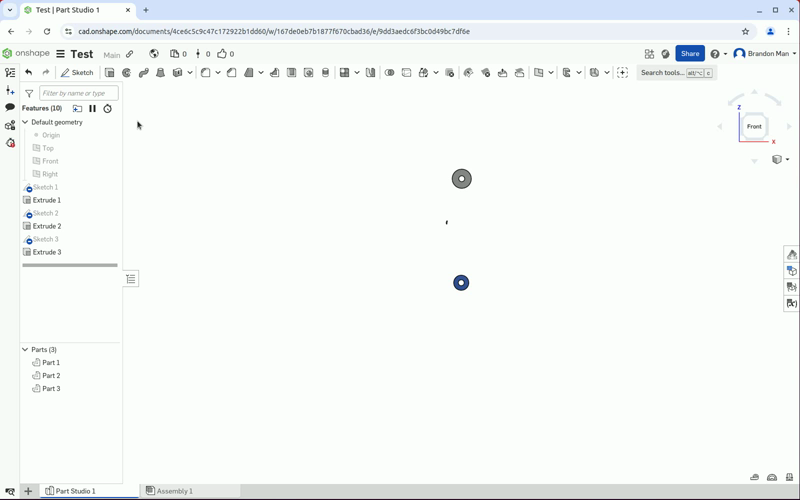
key(shift+h)
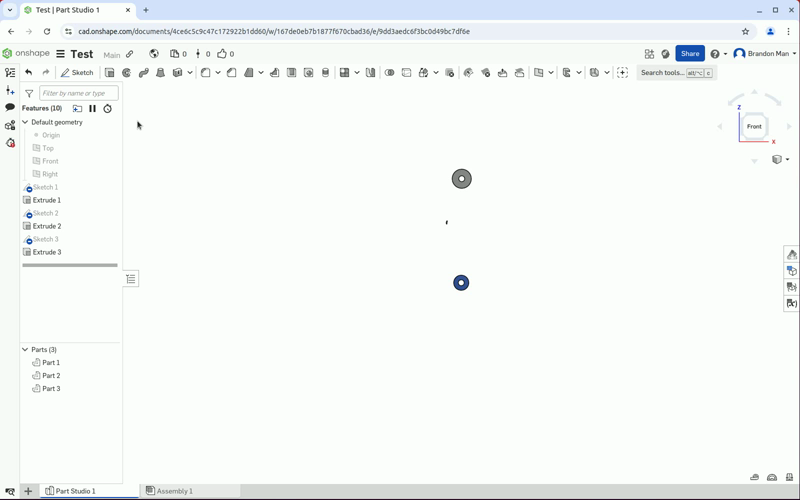
key(shift+h)
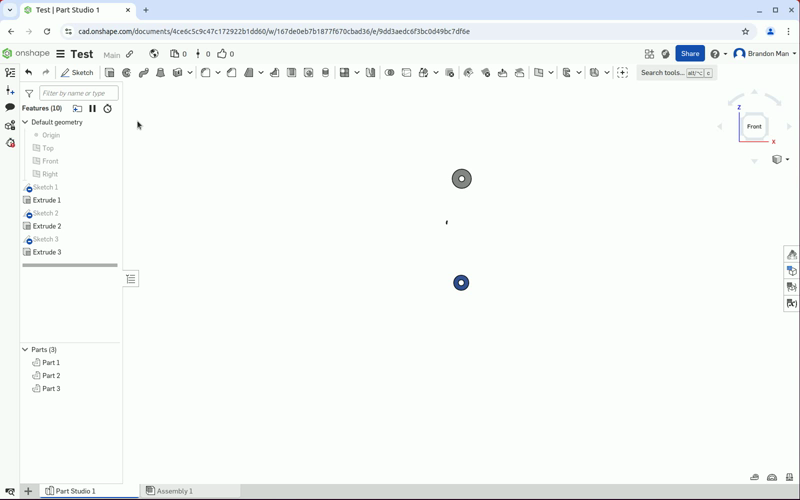
mouse_move(73, 189)
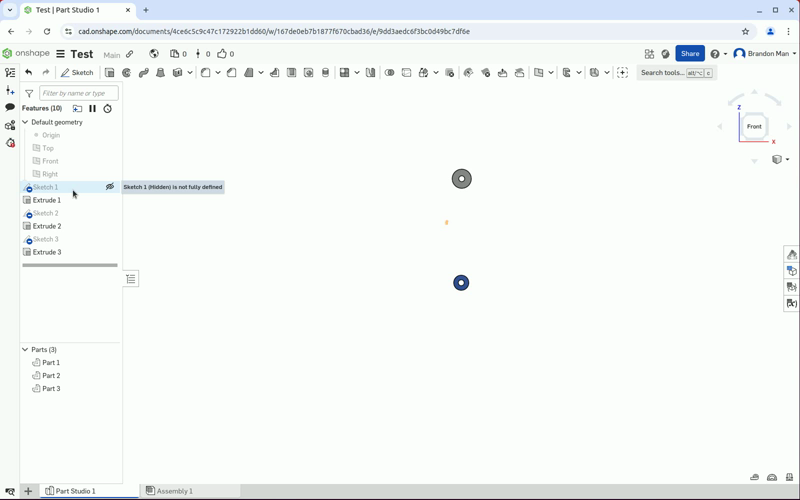
click(73, 189)
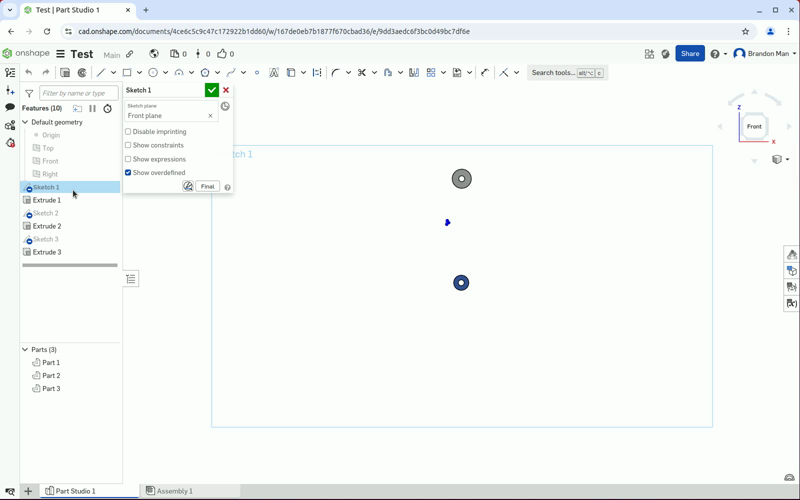
mouse_move(229, 92)
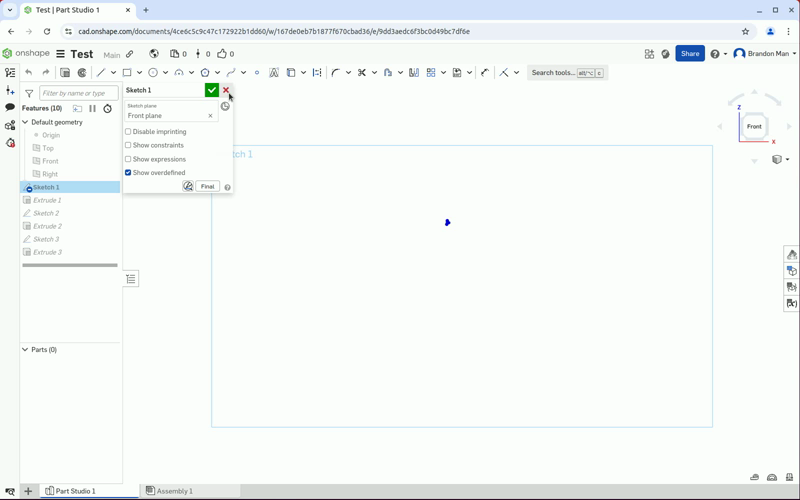
click(229, 92)
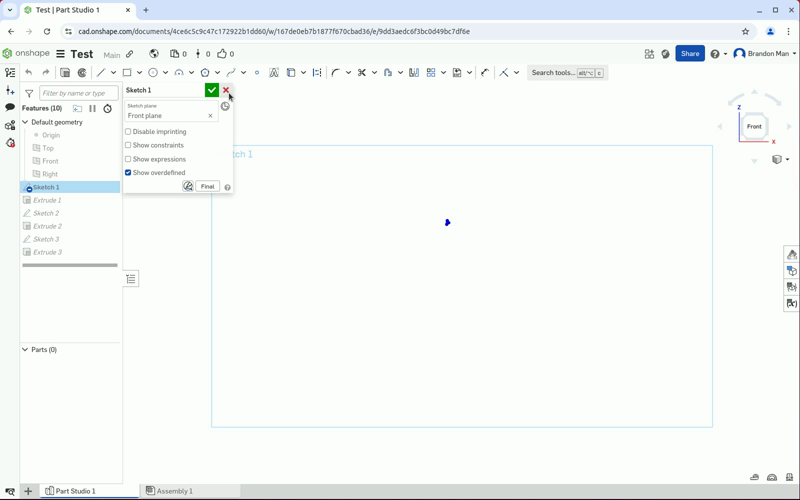
key(shift+s)
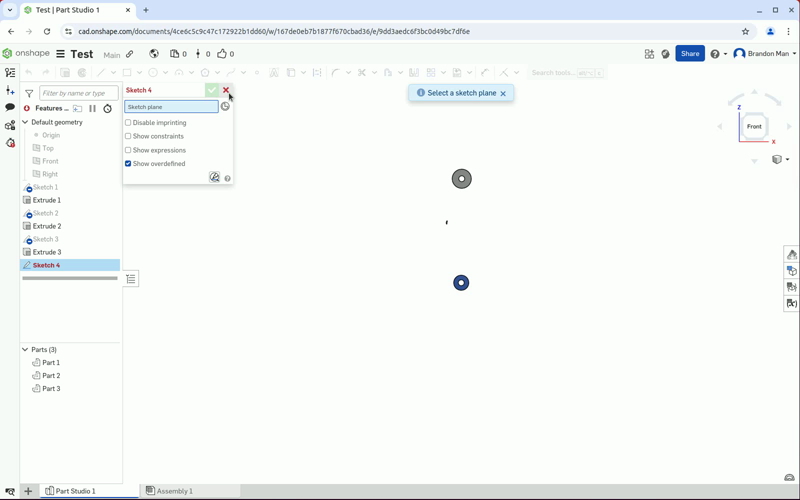
mouse_move(73, 163)
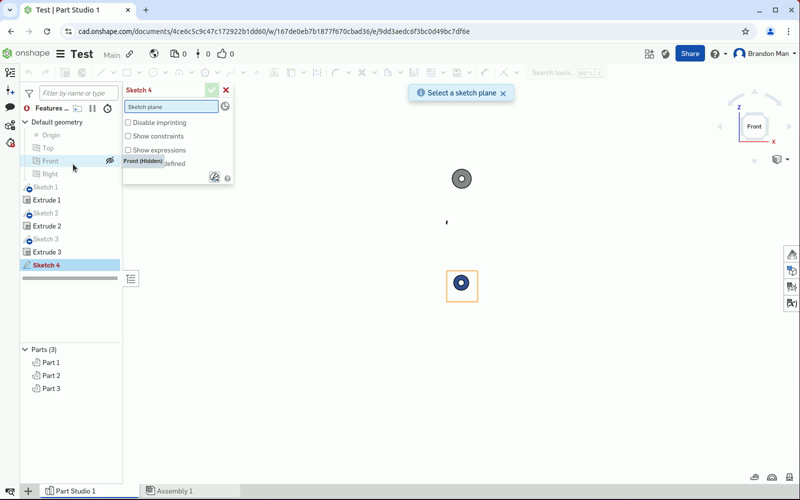
click(73, 163)
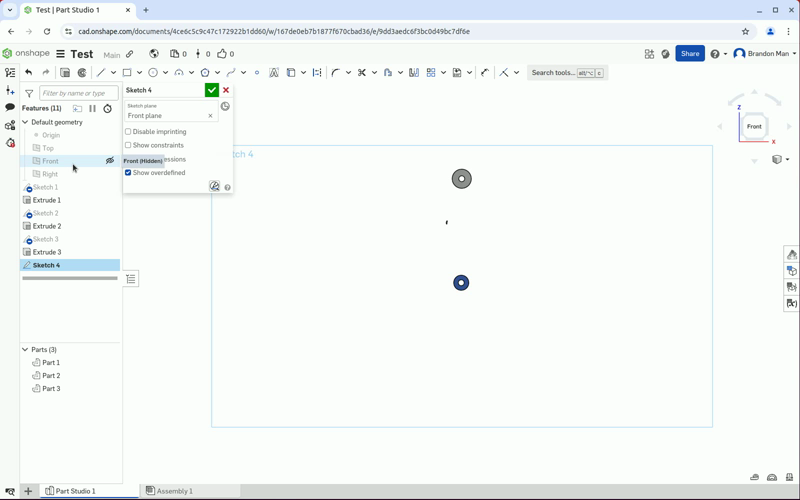
mouse_move(73, 352)
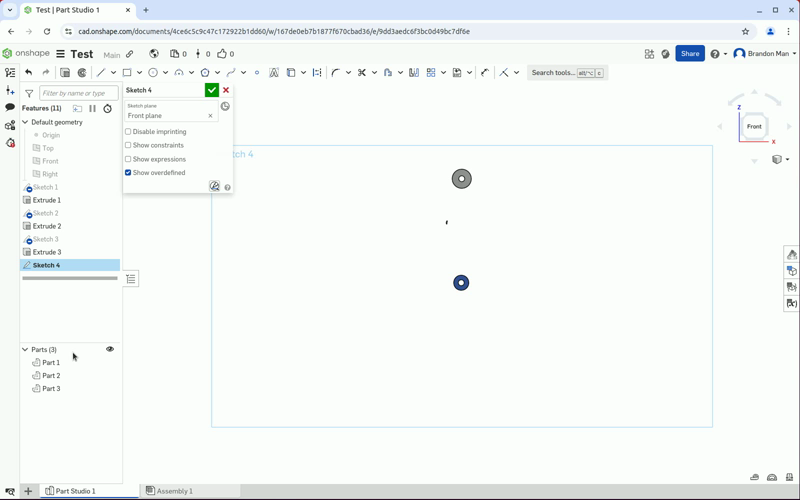
key(y)
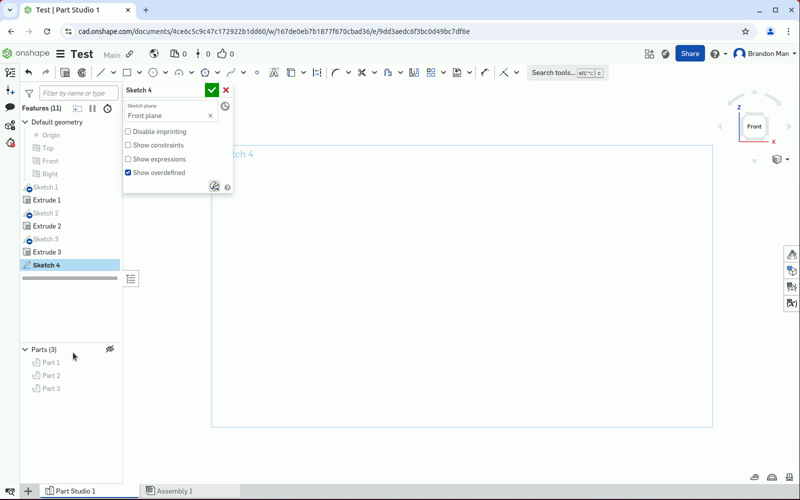
key(c)
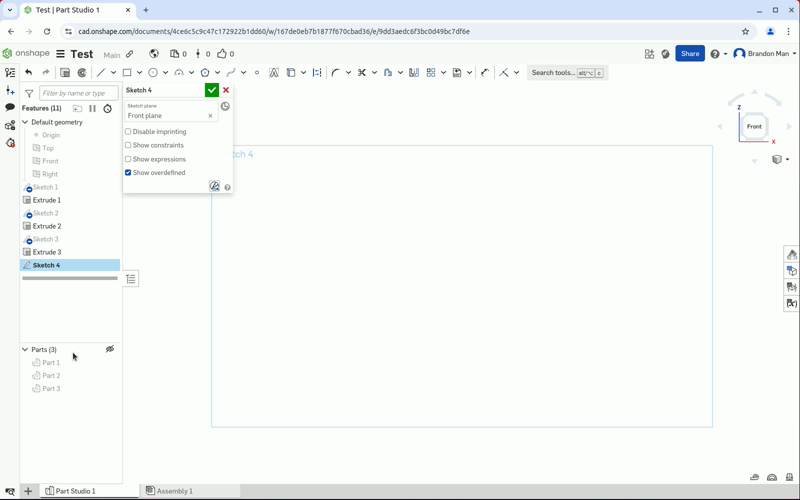
key_down(shift)
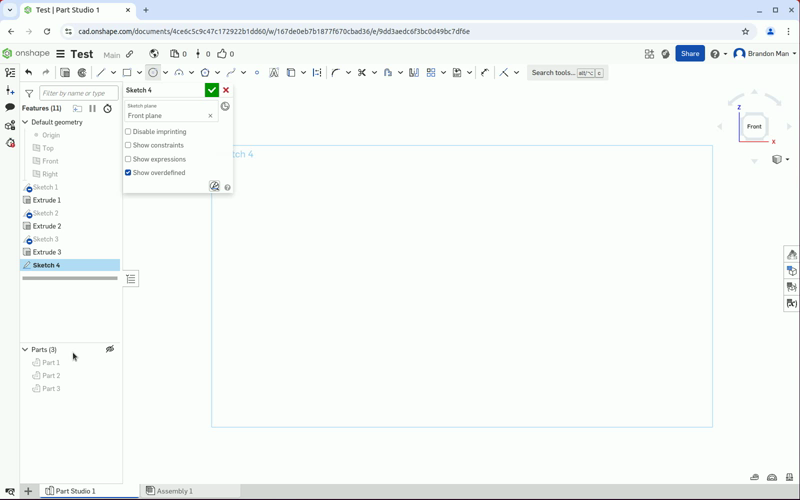
mouse_move(501, 282)
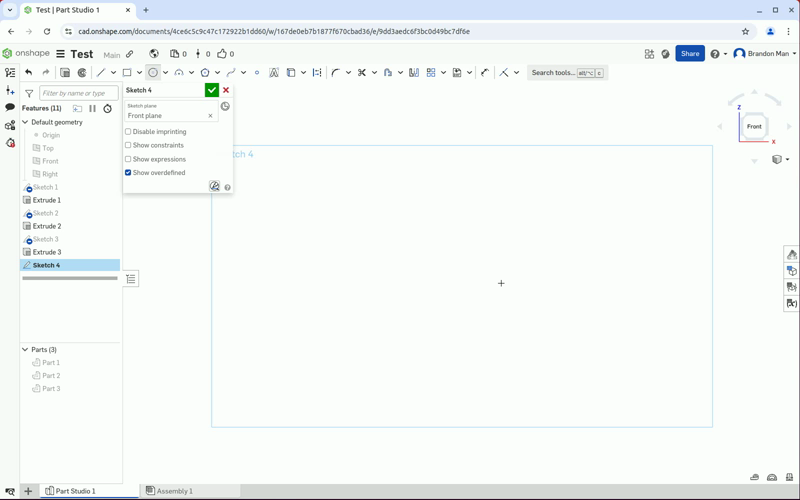
click(501, 282)
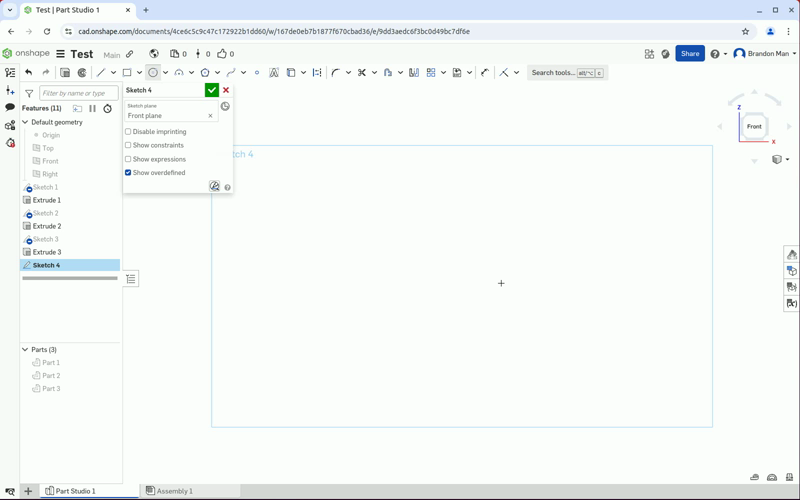
key_up(shift)
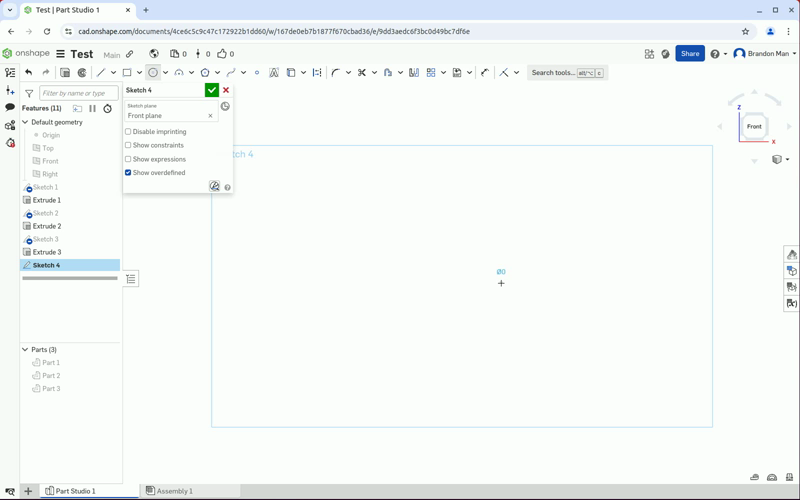
mouse_move(508, 282)
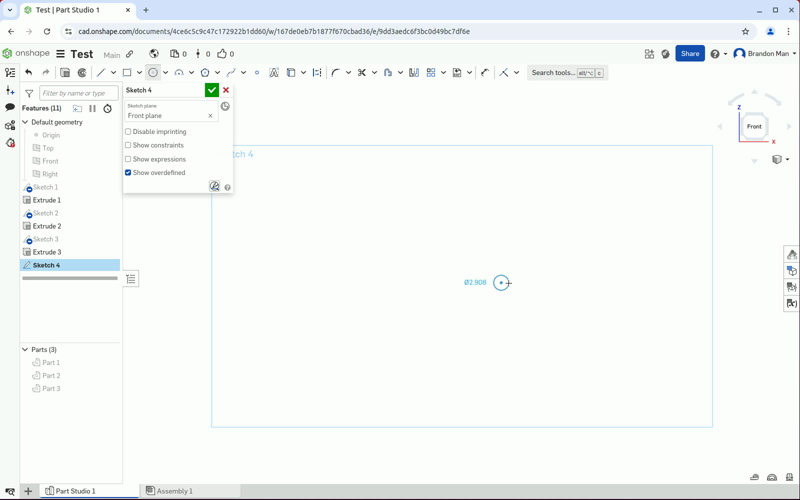
click(508, 282)
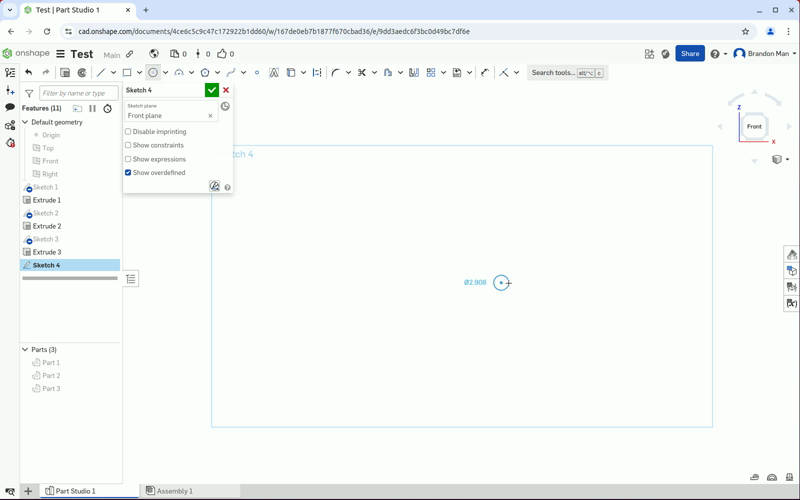
key(esc)
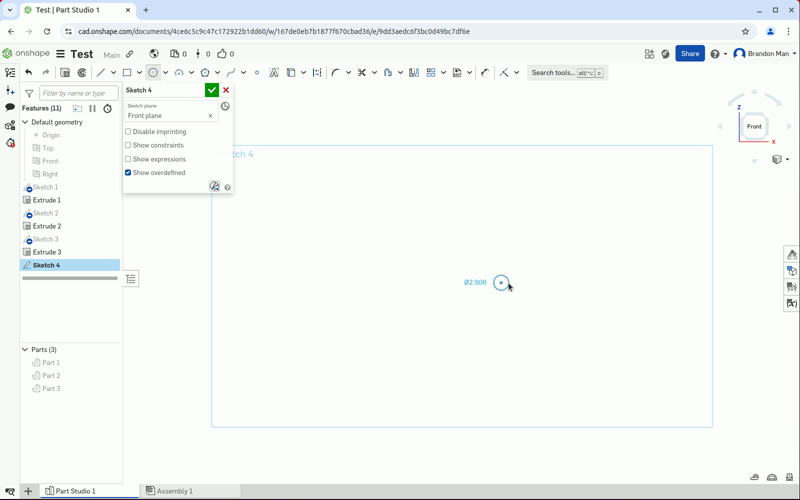
key(c)
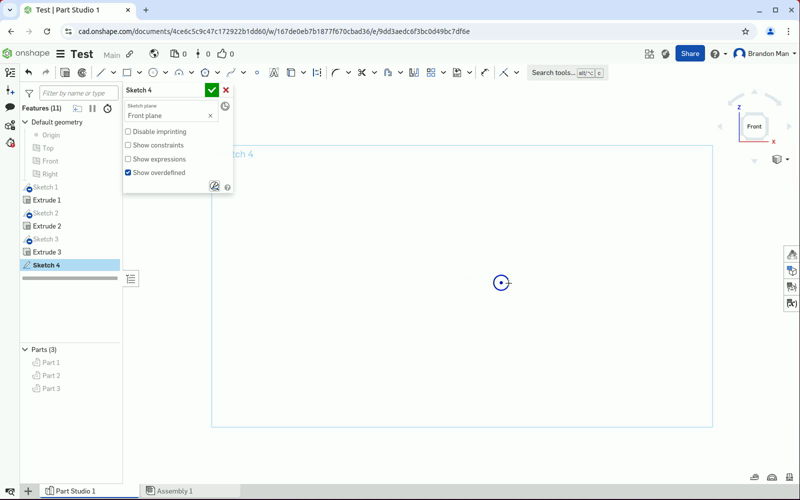
key_down(shift)
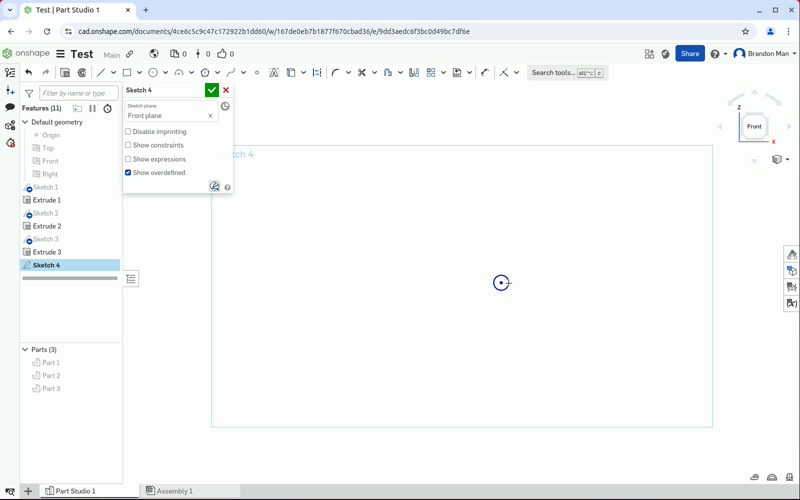
mouse_move(501, 282)
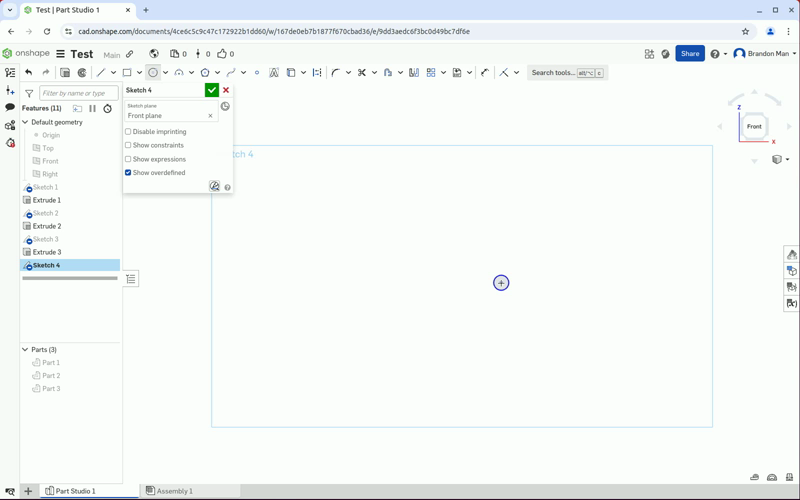
click(501, 282)
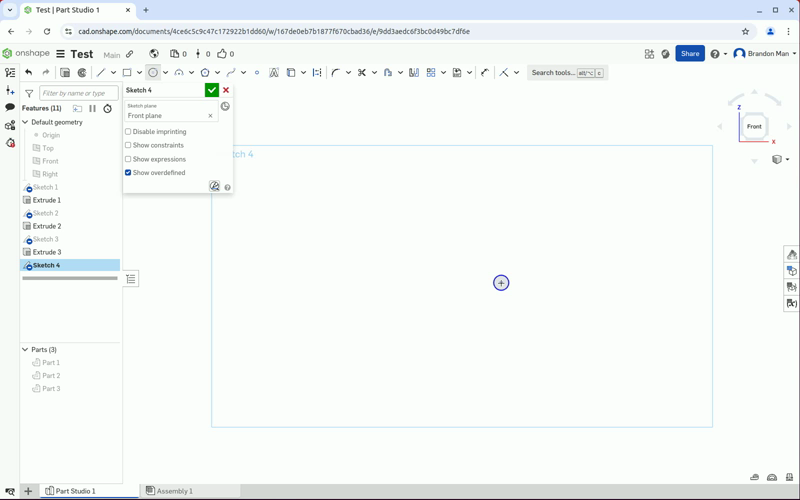
key_up(shift)
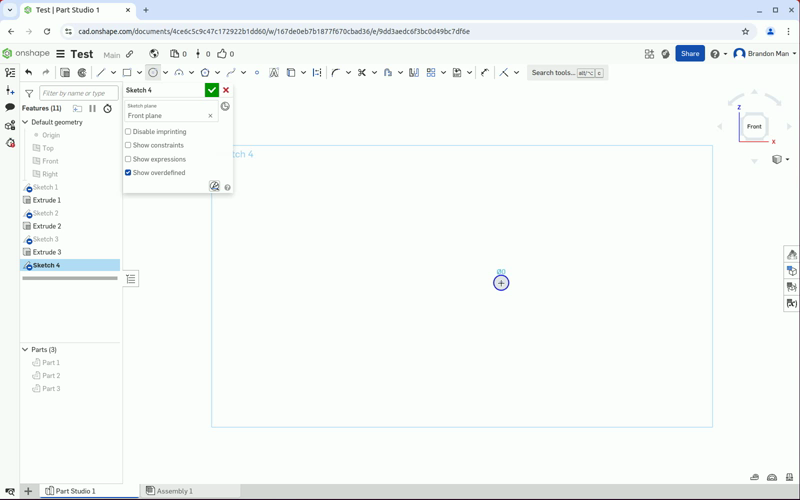
mouse_move(504, 282)
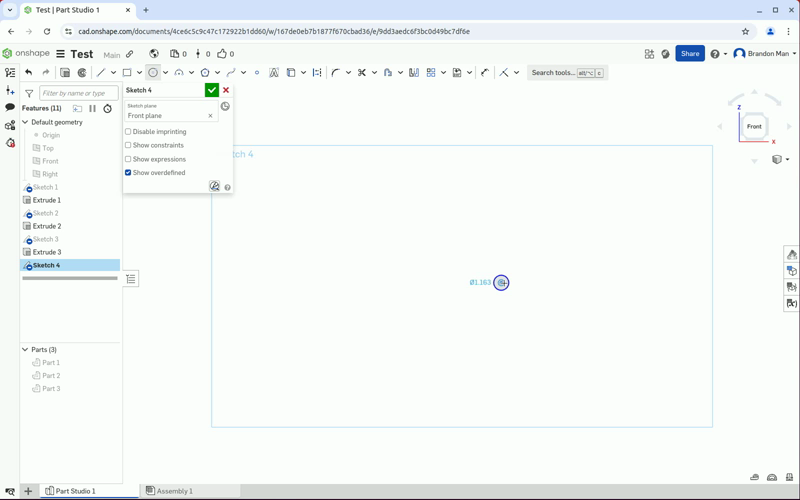
scroll(6)
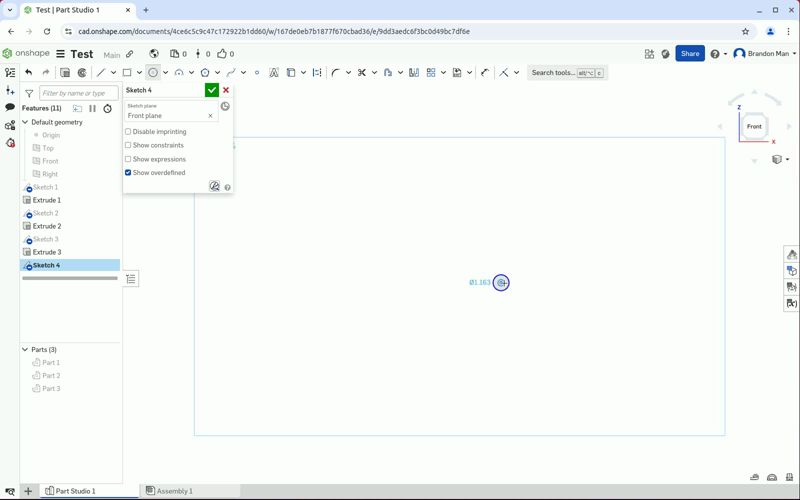
scroll(6)
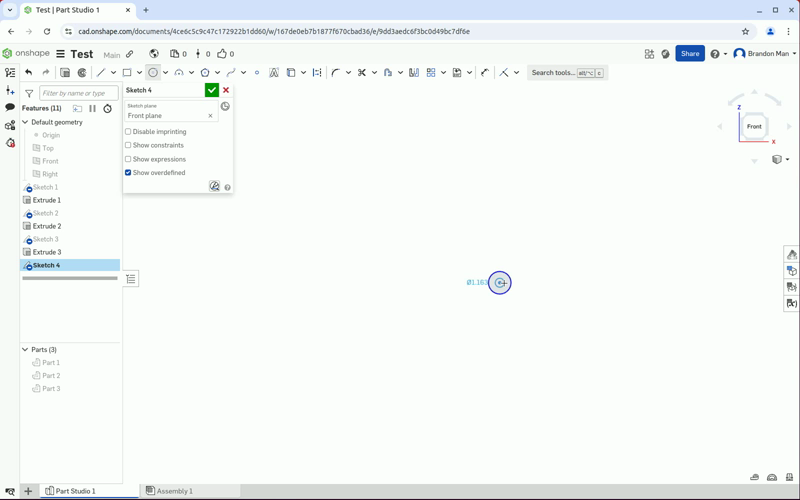
scroll(6)
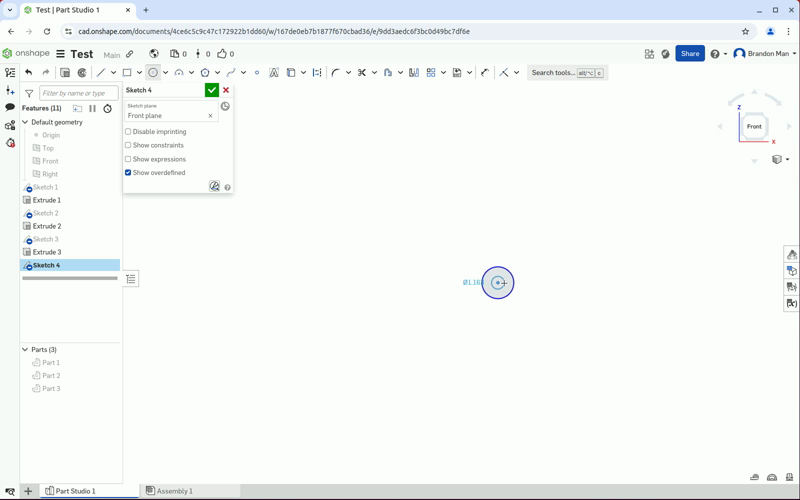
scroll(6)
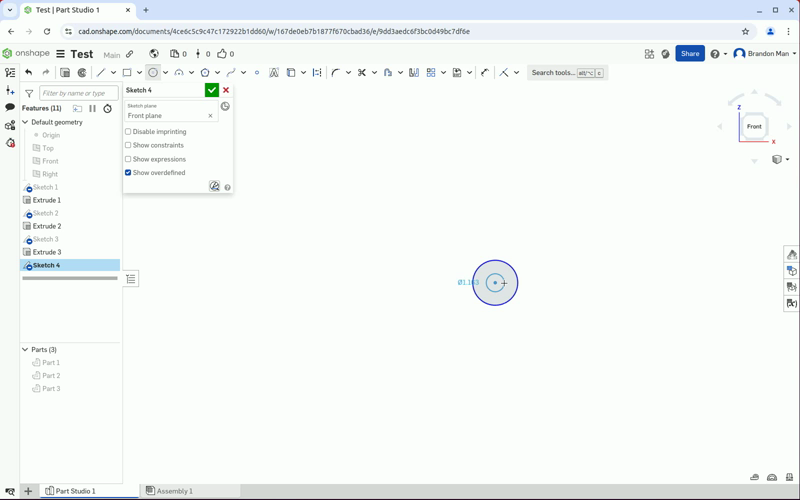
scroll(6)
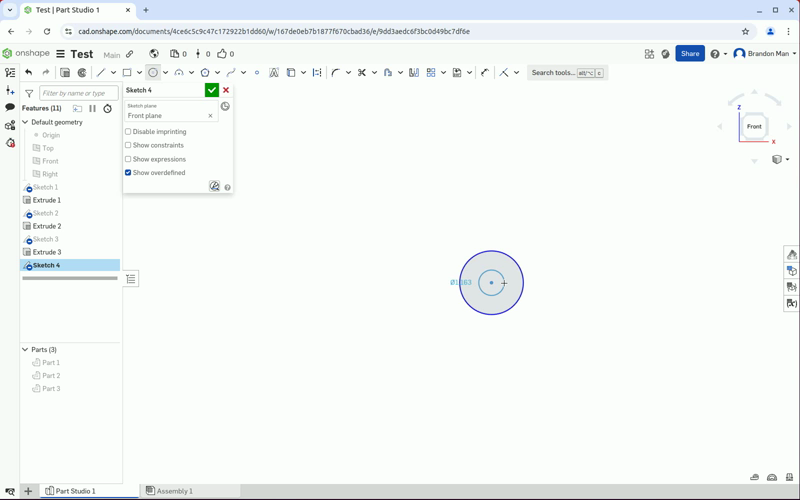
scroll(6)
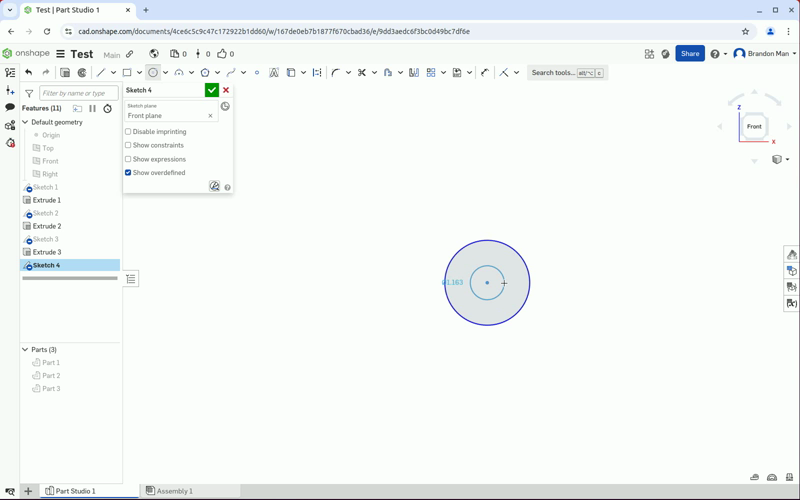
scroll(6)
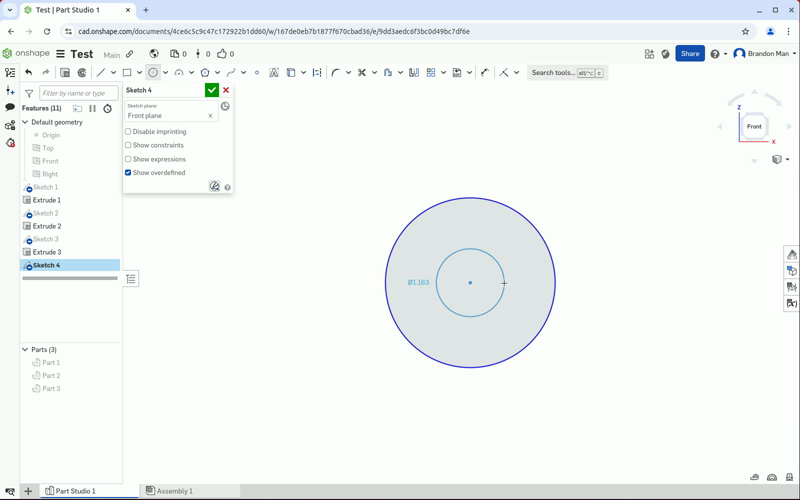
click(504, 282)
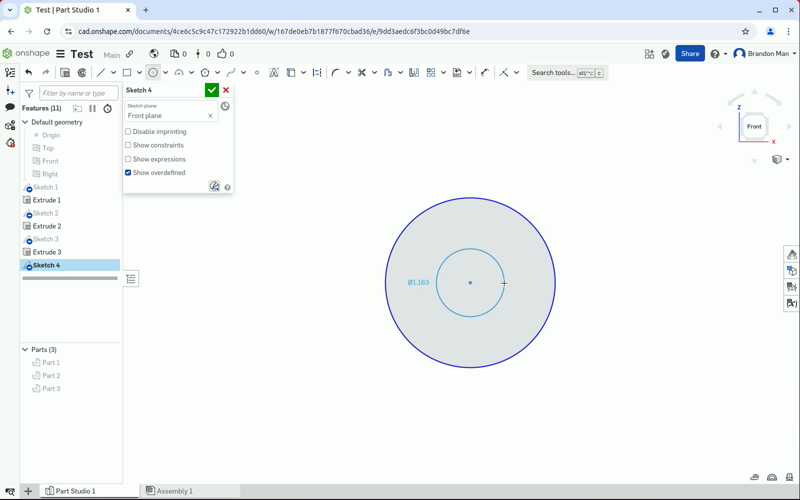
scroll(-6)
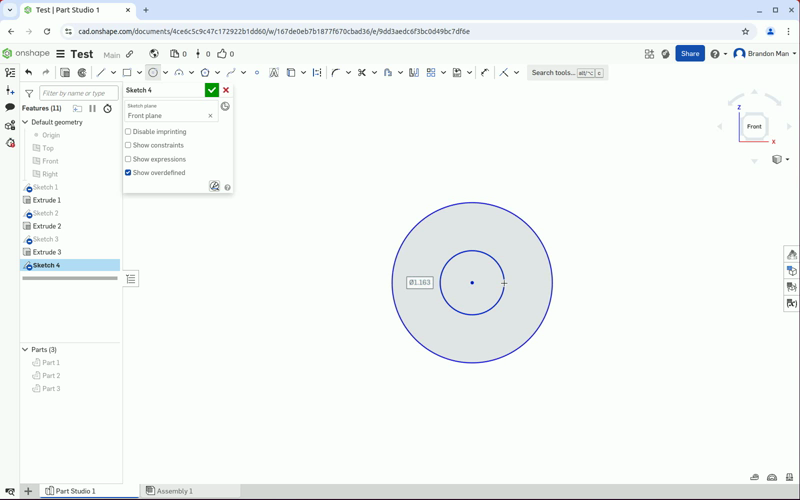
scroll(-6)
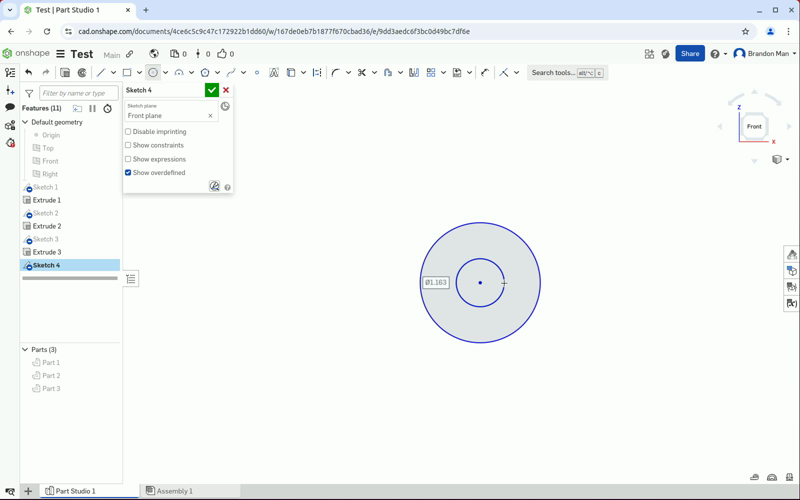
scroll(-6)
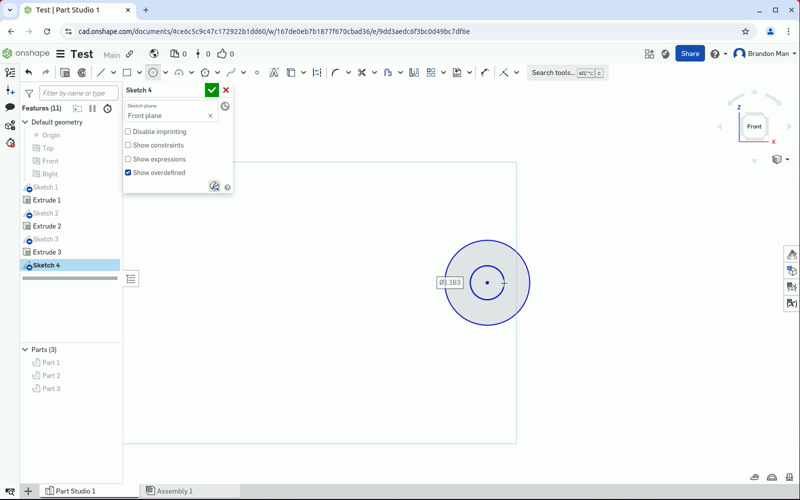
scroll(-6)
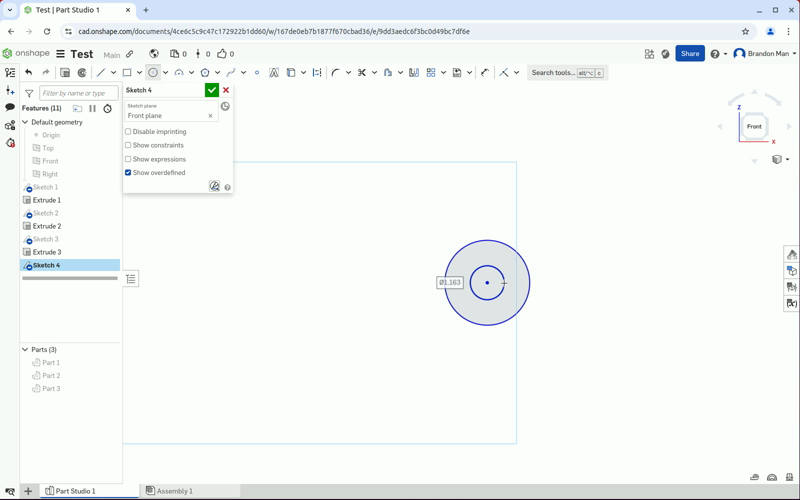
scroll(-6)
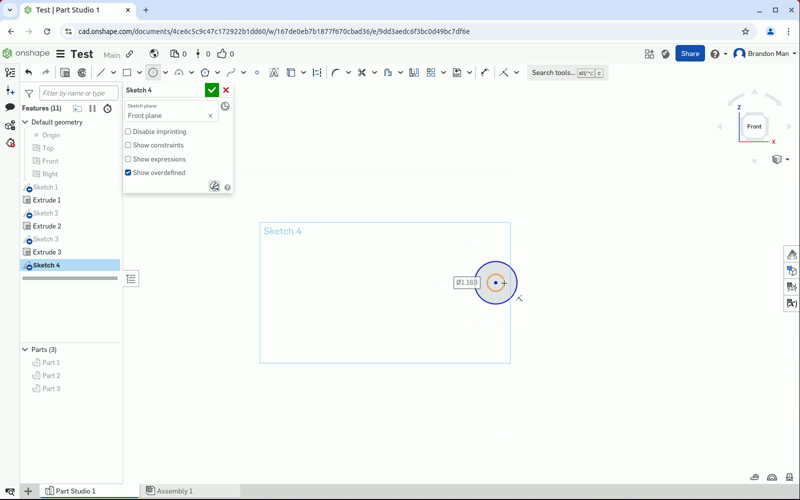
scroll(-6)
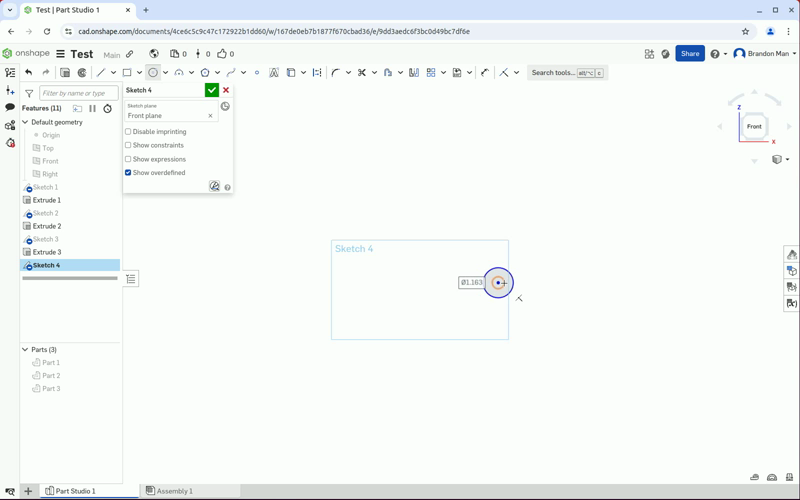
scroll(-6)
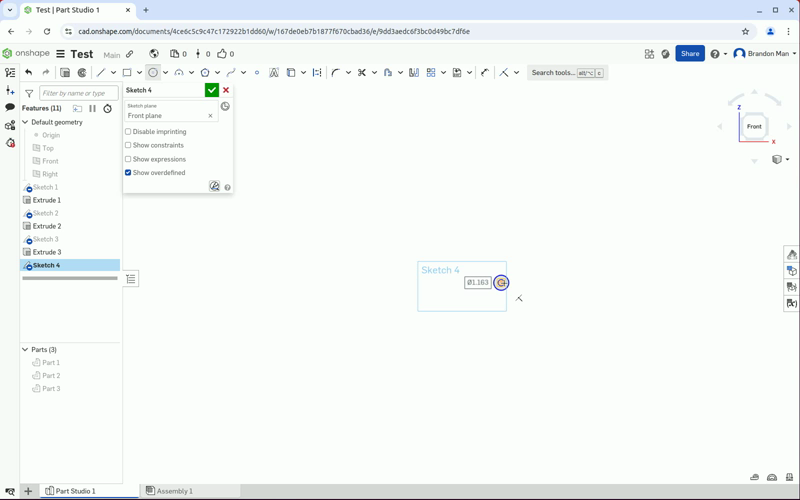
key(esc)
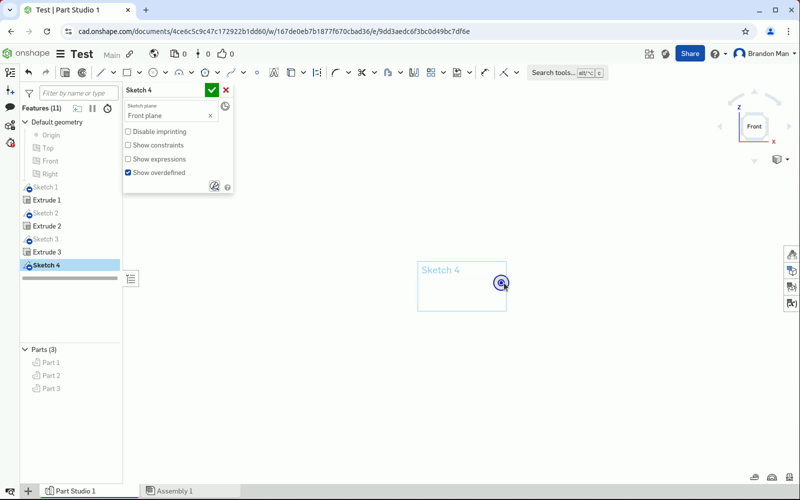
mouse_move(496, 283)
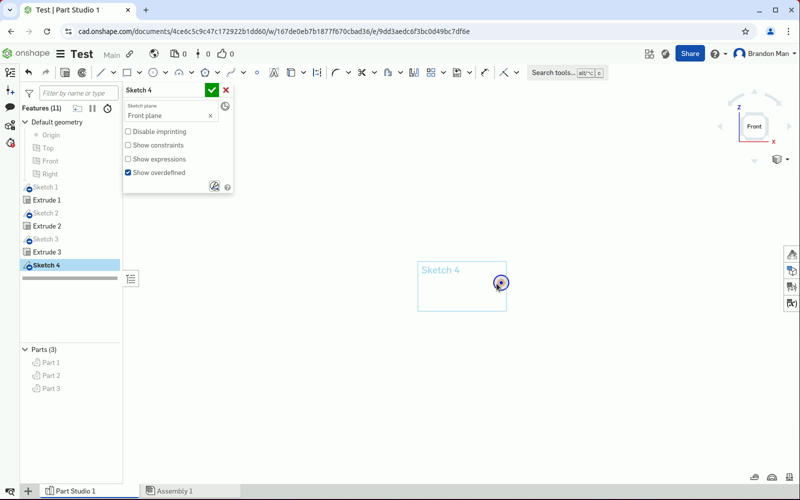
scroll(6)
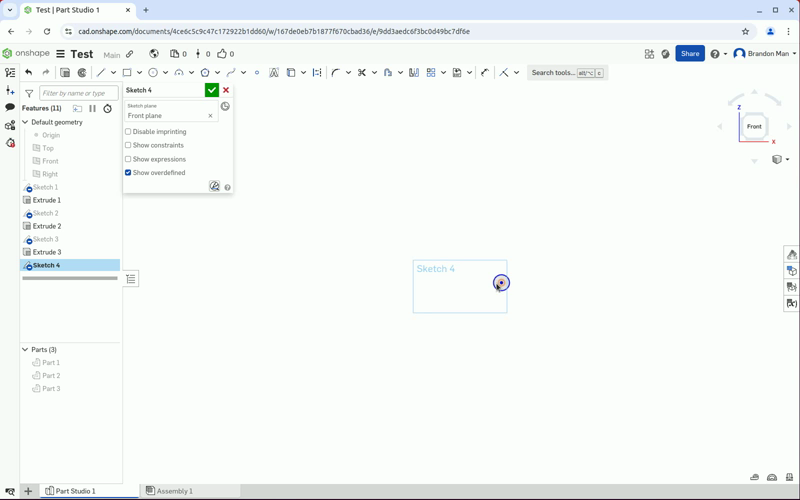
scroll(6)
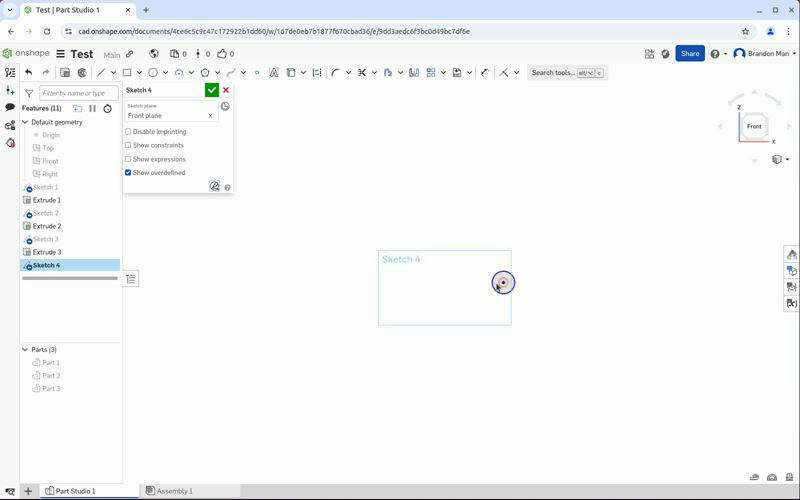
scroll(6)
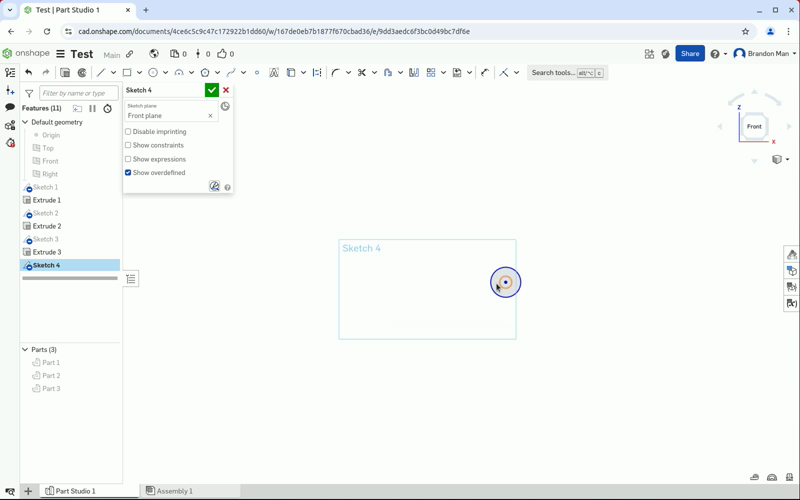
scroll(6)
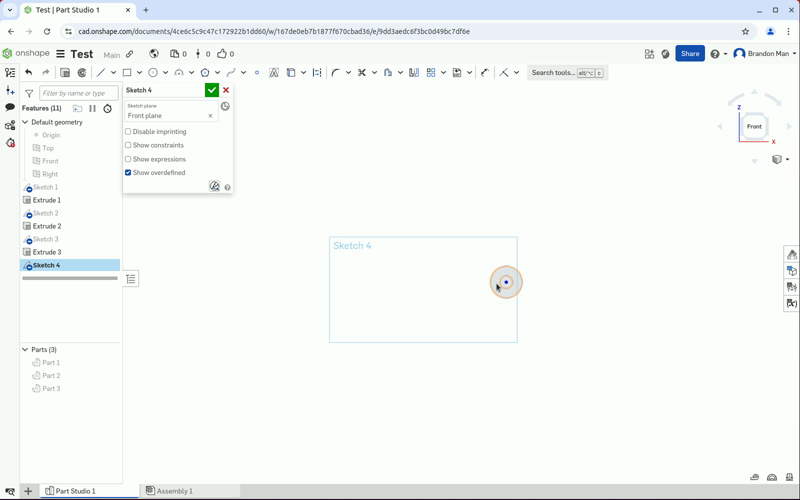
scroll(6)
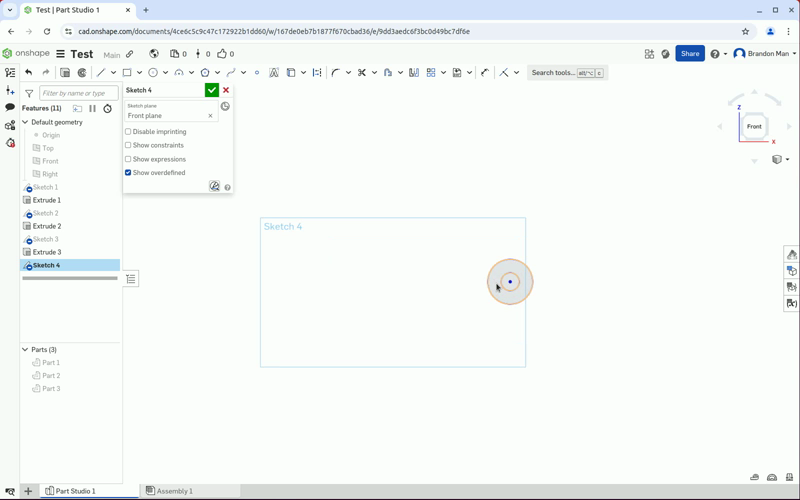
scroll(6)
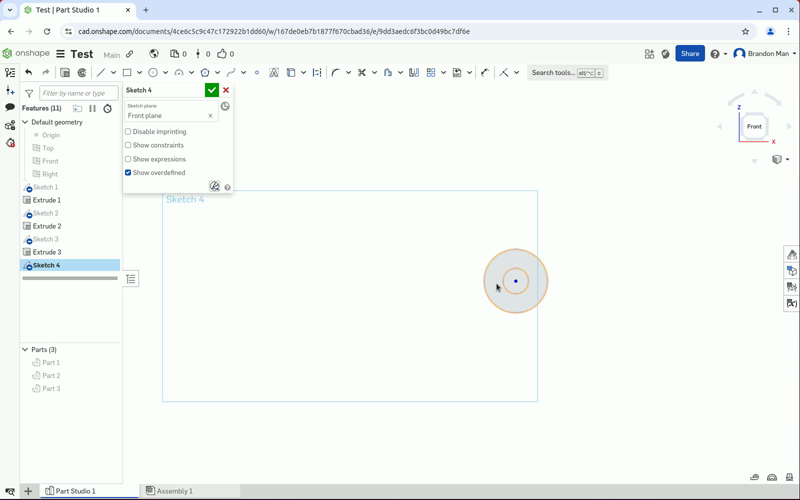
scroll(6)
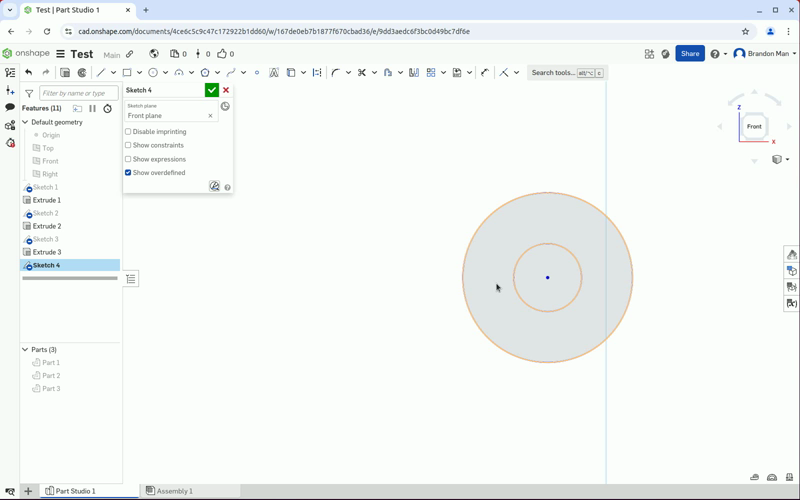
click(496, 283)
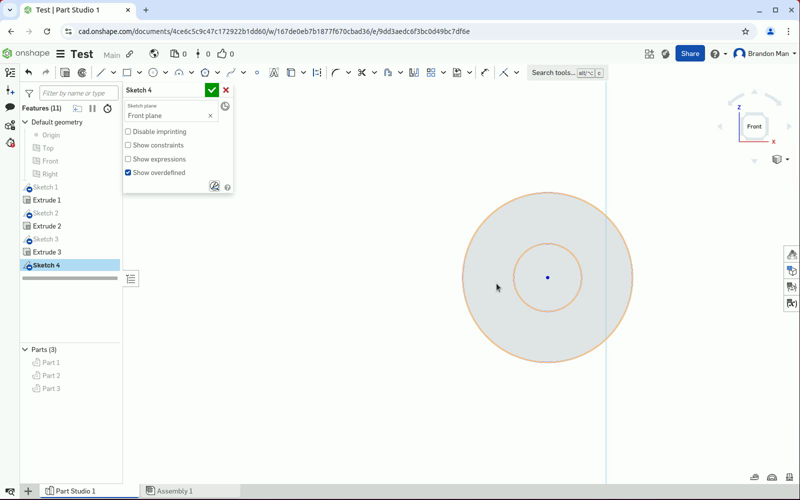
scroll(-6)
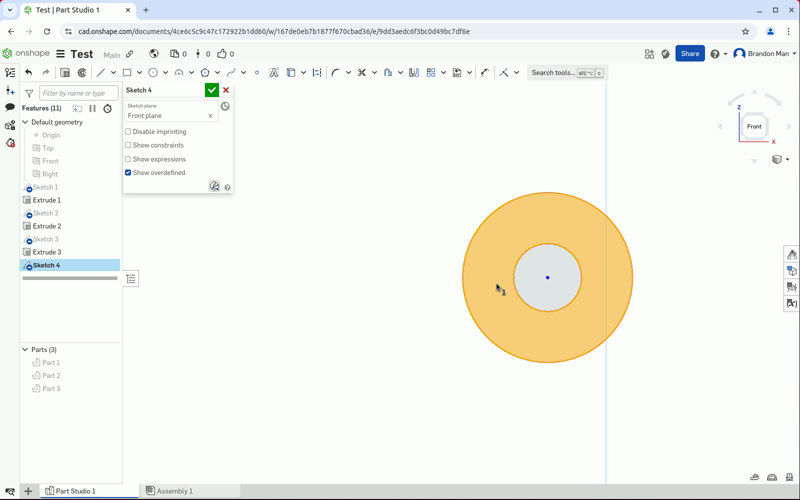
scroll(-6)
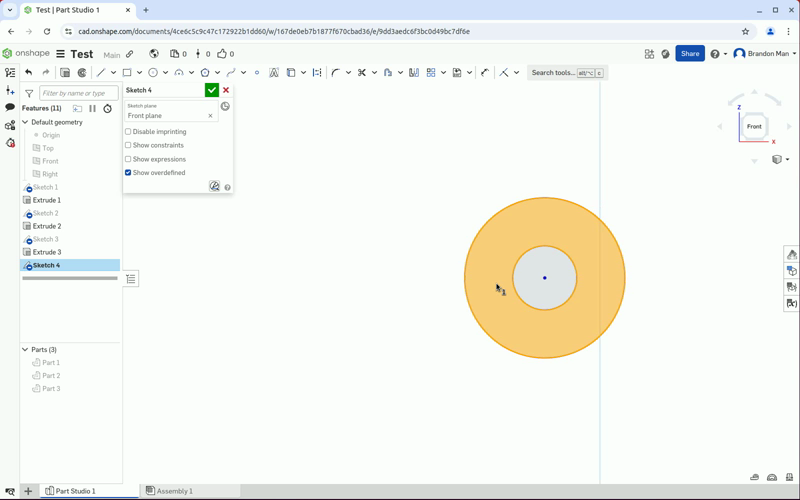
scroll(-6)
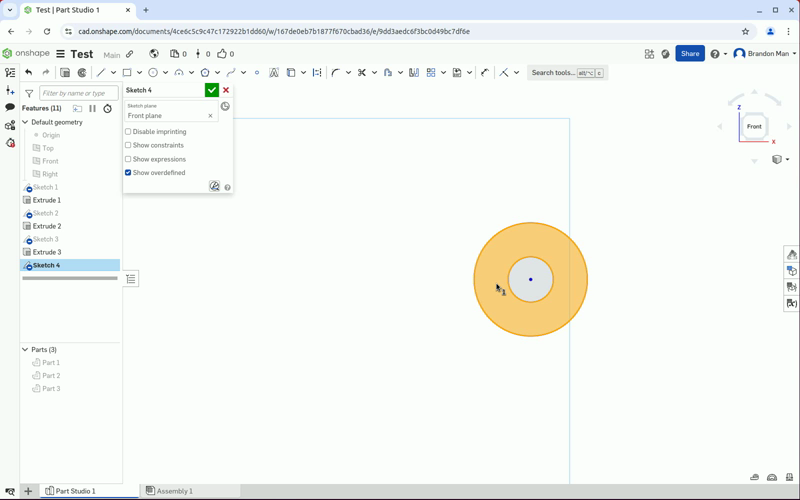
scroll(-6)
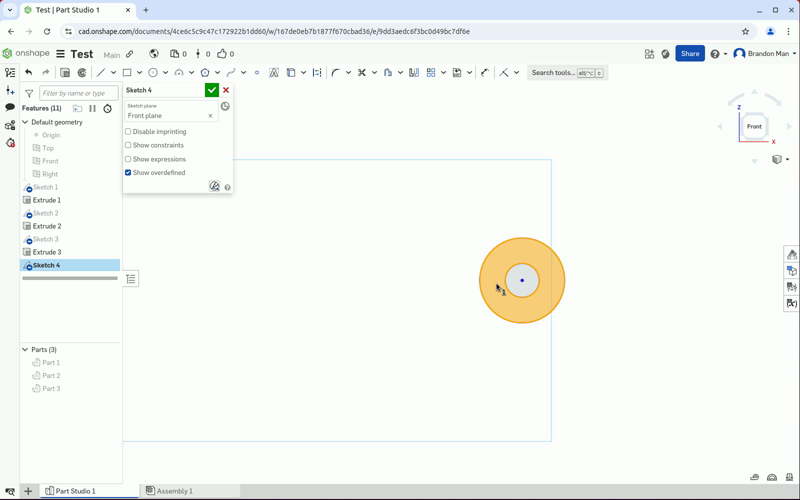
scroll(-6)
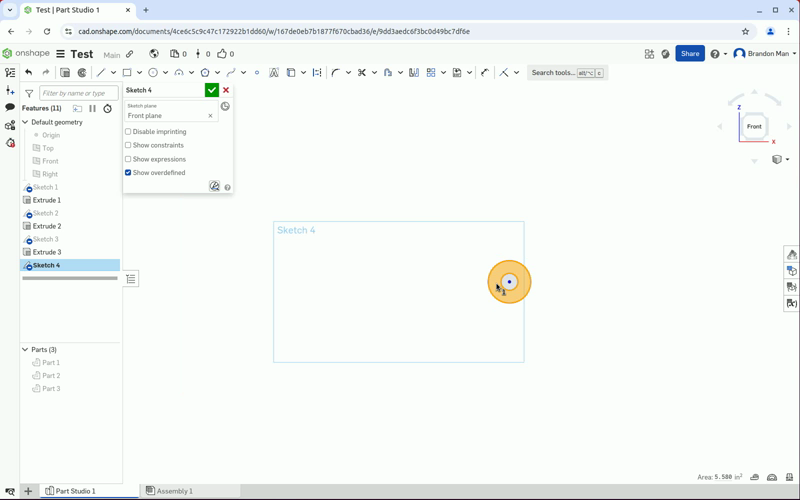
scroll(-6)
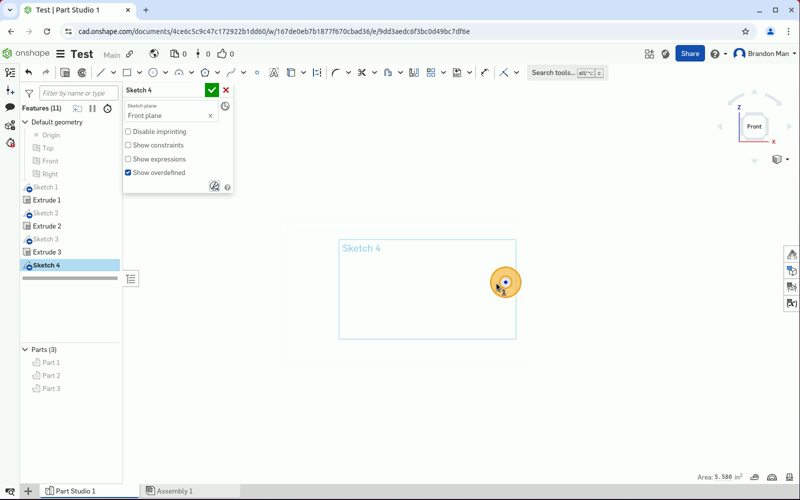
scroll(-6)
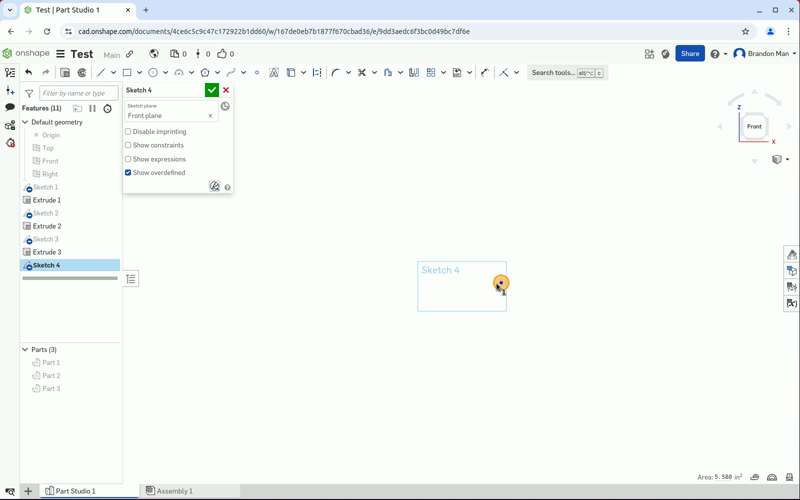
mouse_move(73, 352)
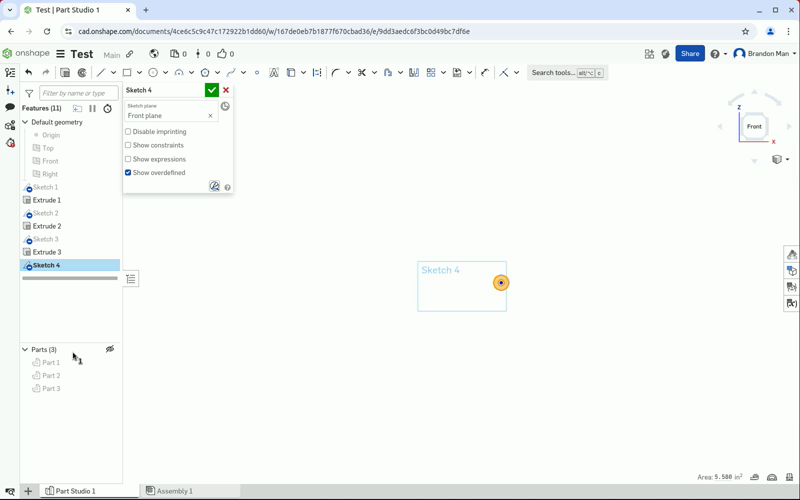
key(shift+y)
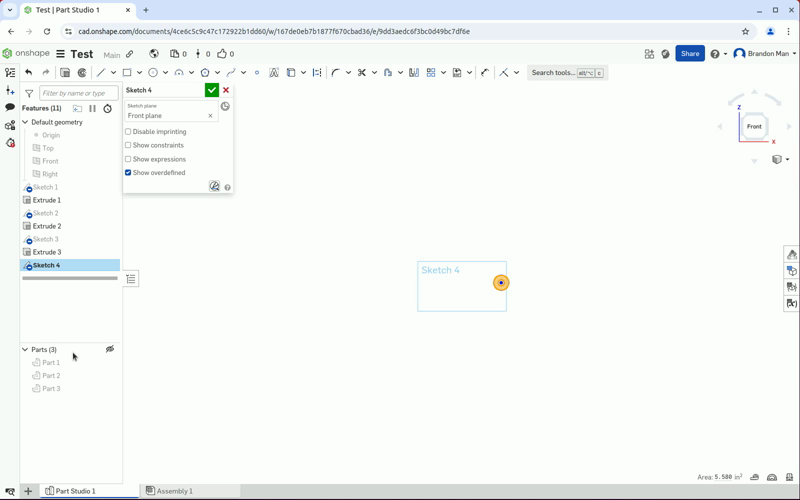
key(shift+e)
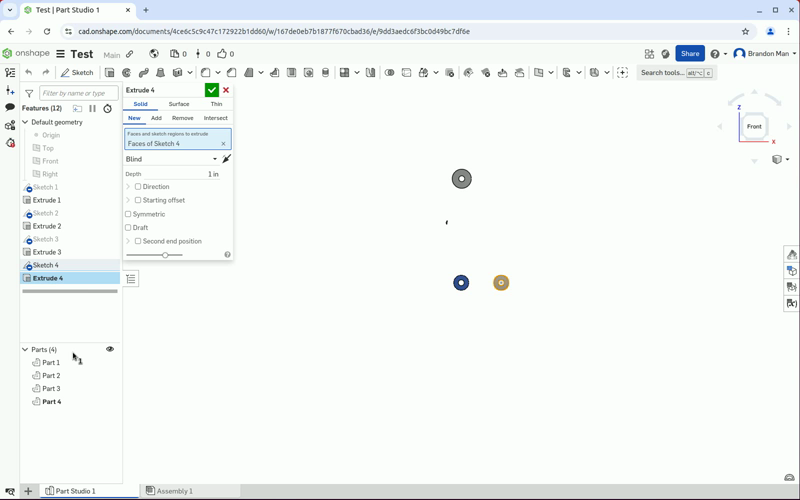
mouse_move(143, 106)
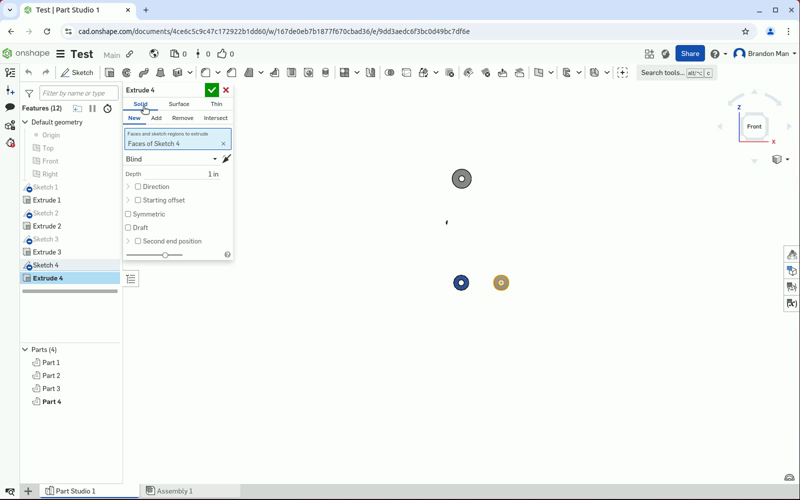
click(143, 106)
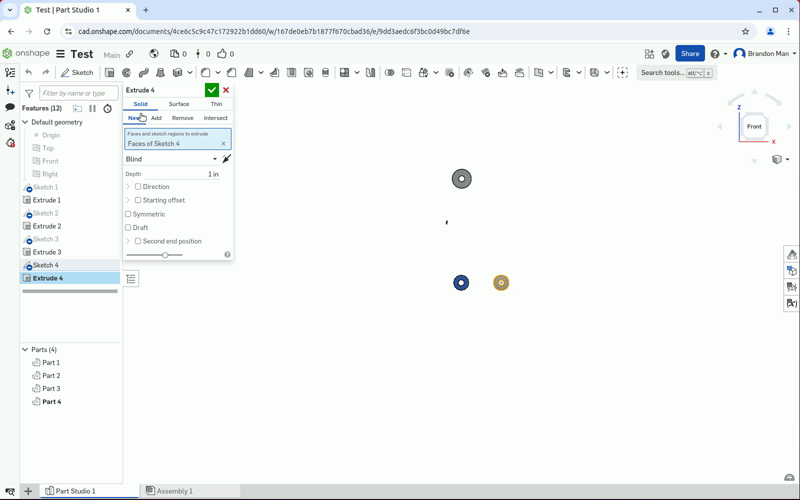
mouse_move(137, 120)
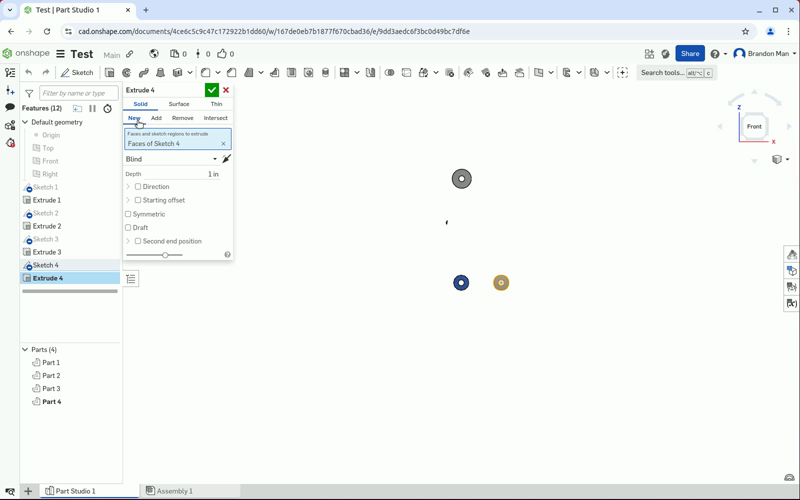
click(137, 120)
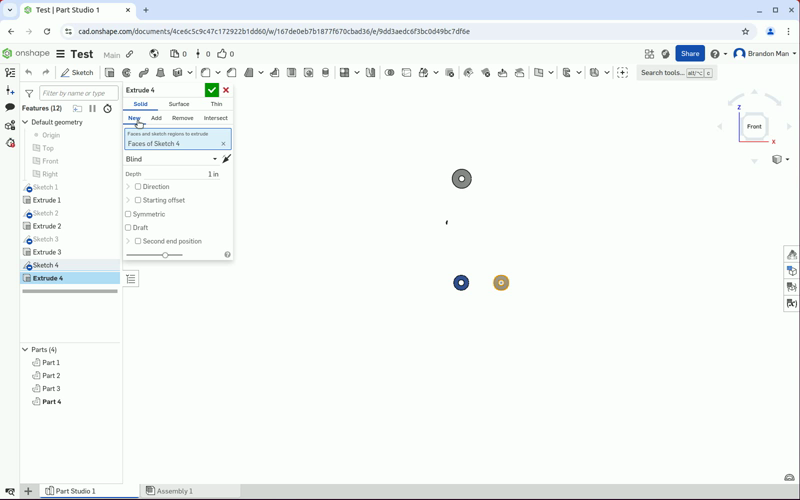
key(tab, 4)
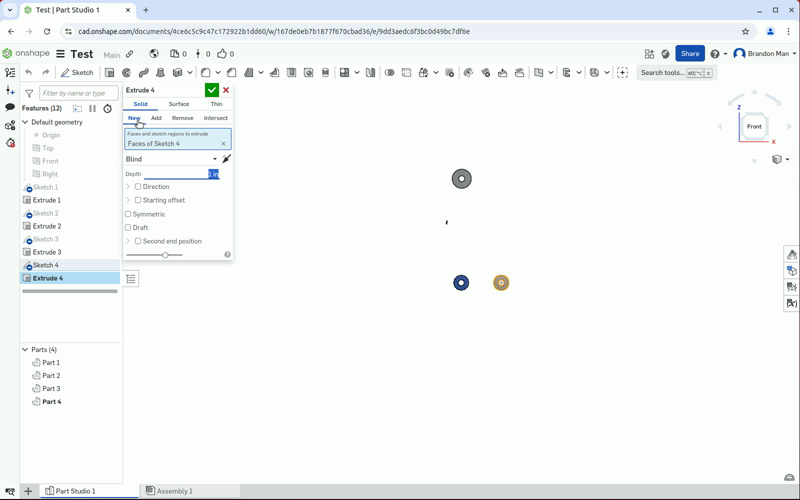
text(0.481)
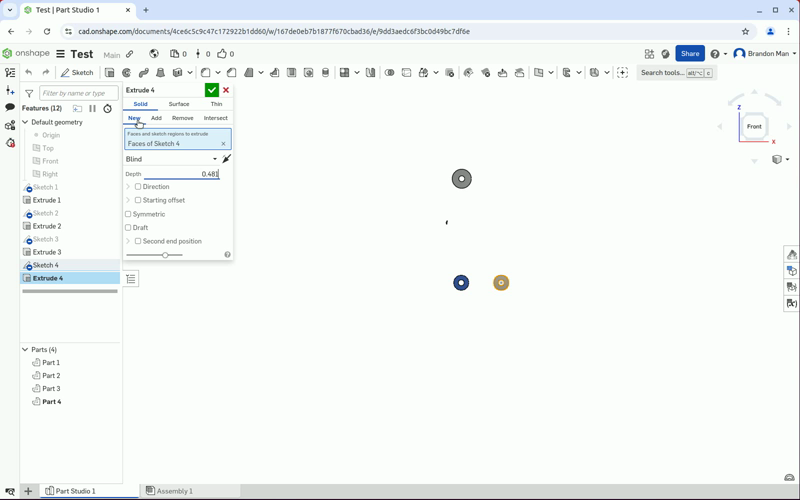
key(enter)
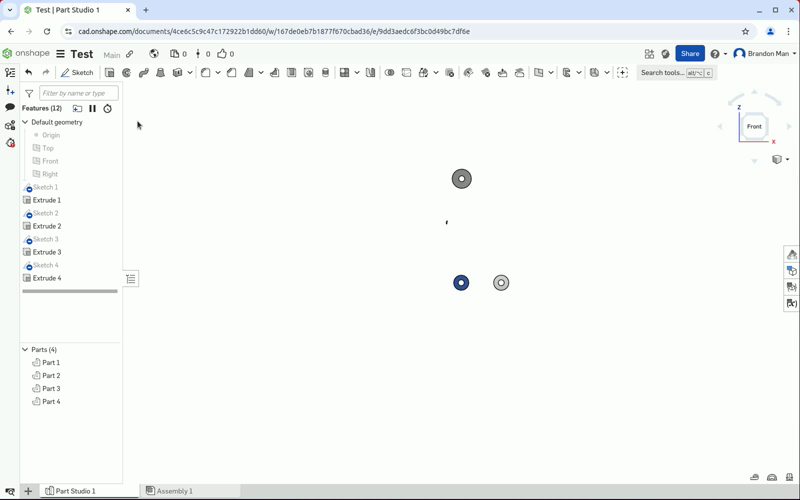
key(shift+h)
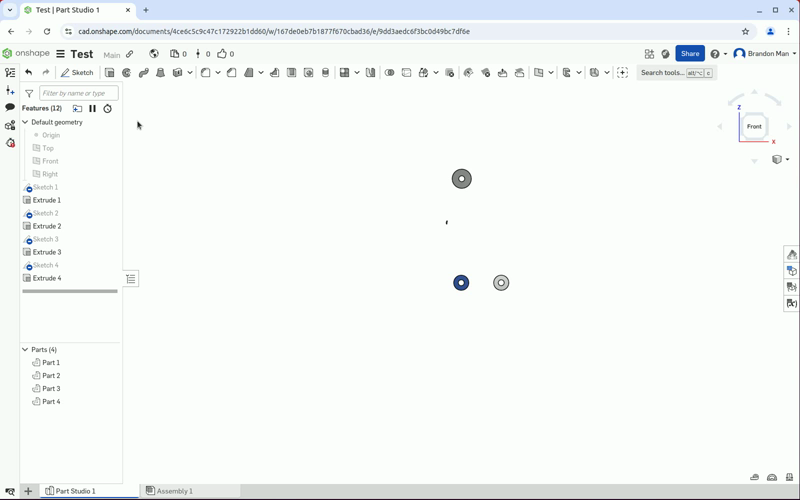
key(shift+h)
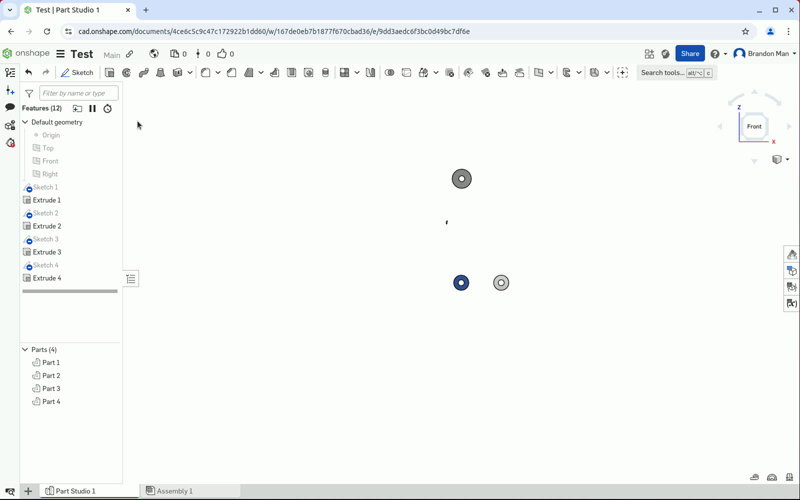
mouse_move(73, 189)
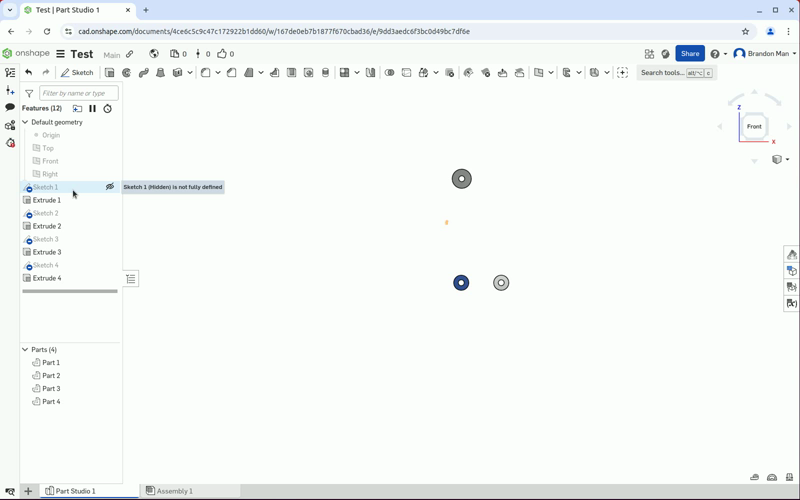
click(73, 189)
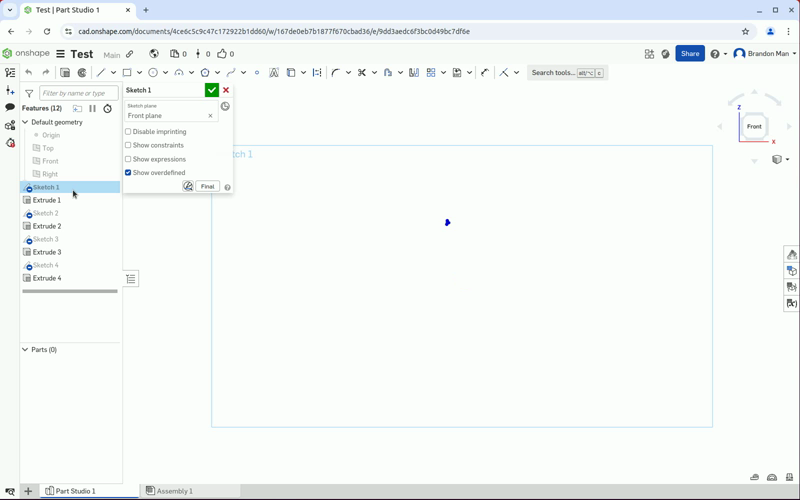
mouse_move(229, 92)
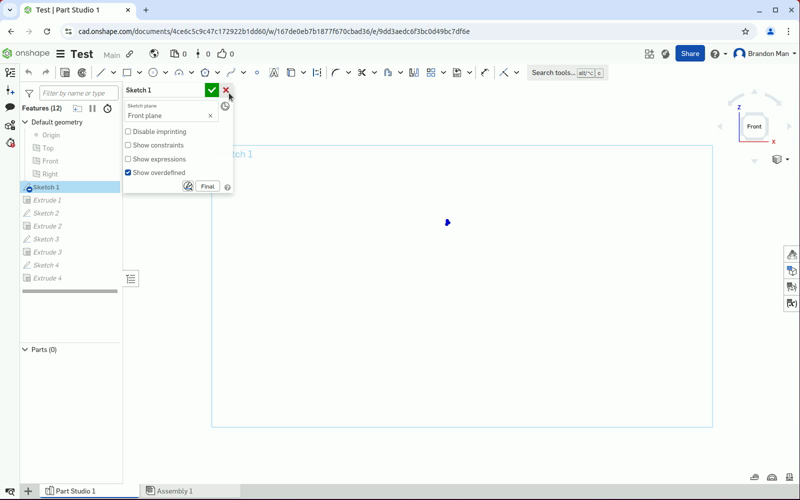
click(229, 92)
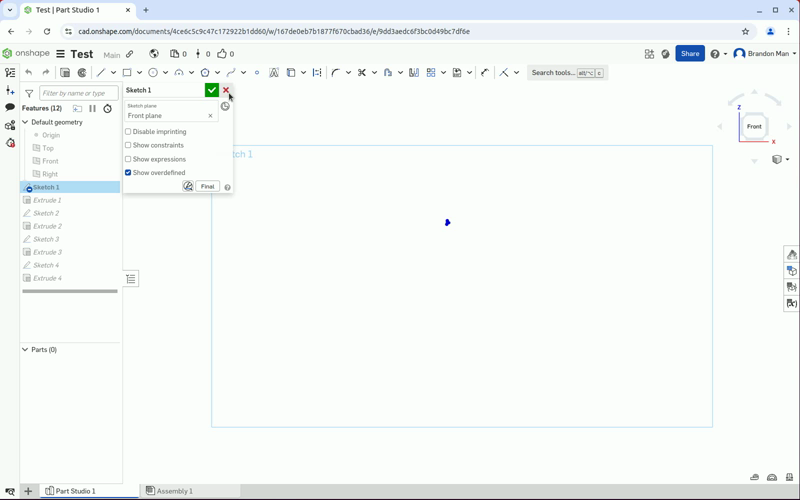
key(shift+s)
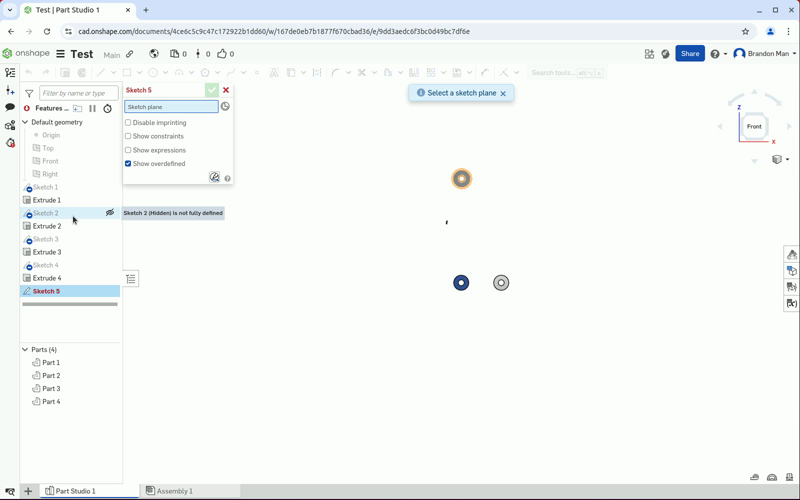
scroll(3)
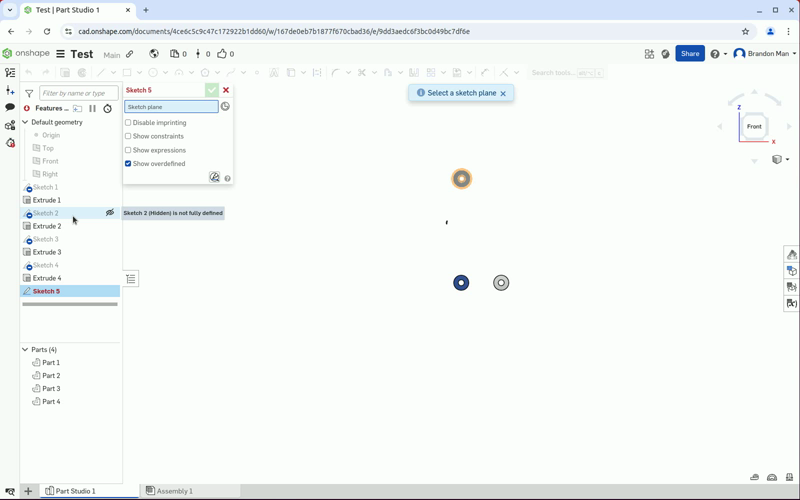
mouse_move(73, 163)
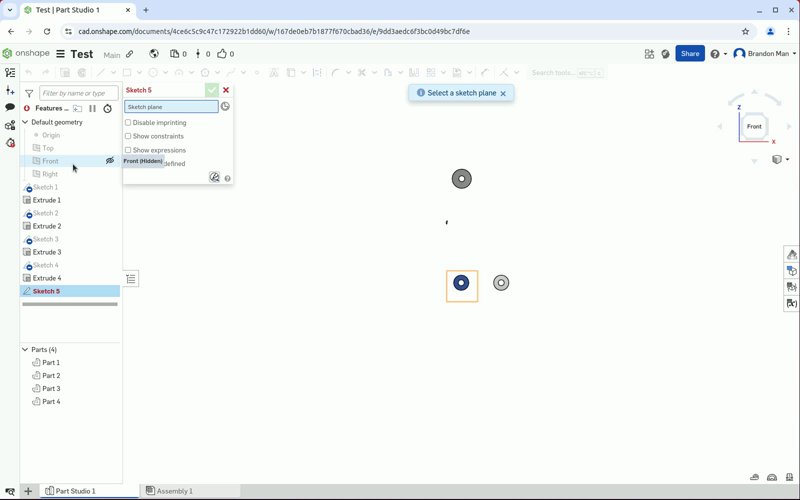
click(73, 163)
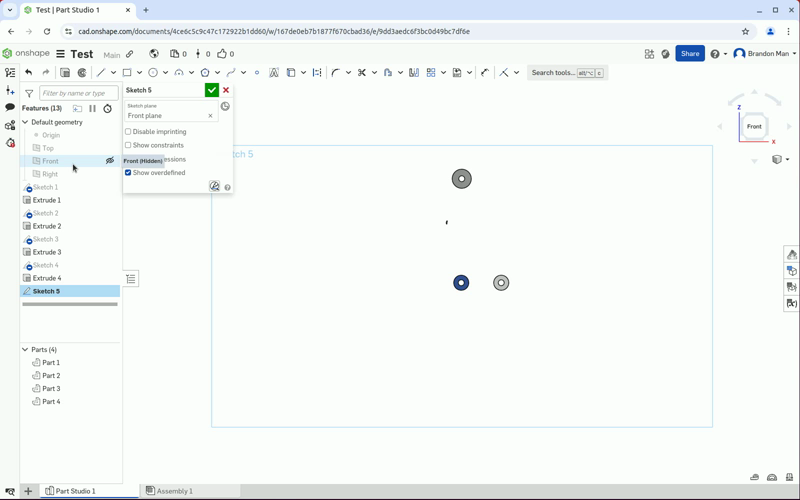
mouse_move(73, 352)
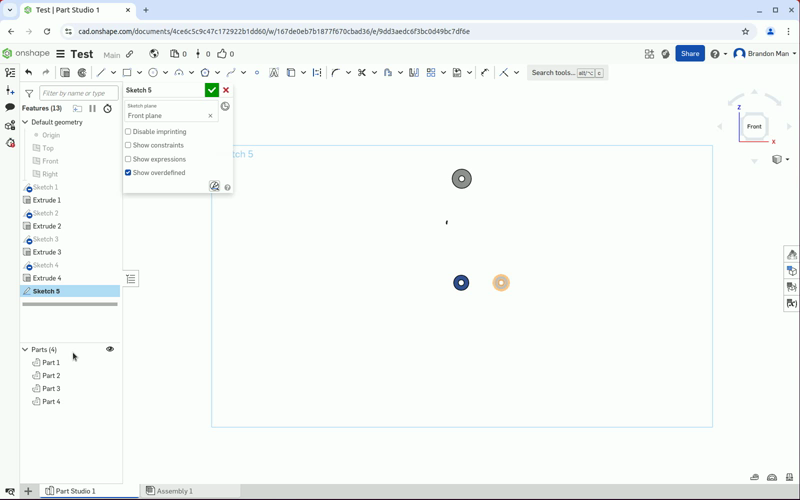
key(y)
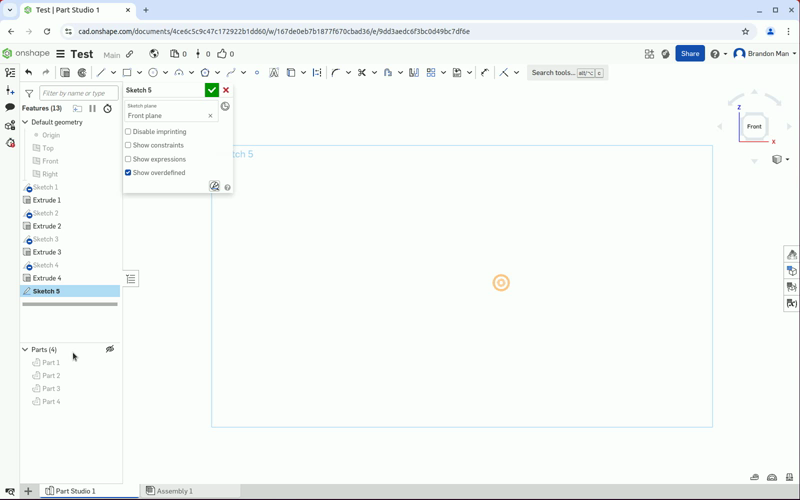
key(a)
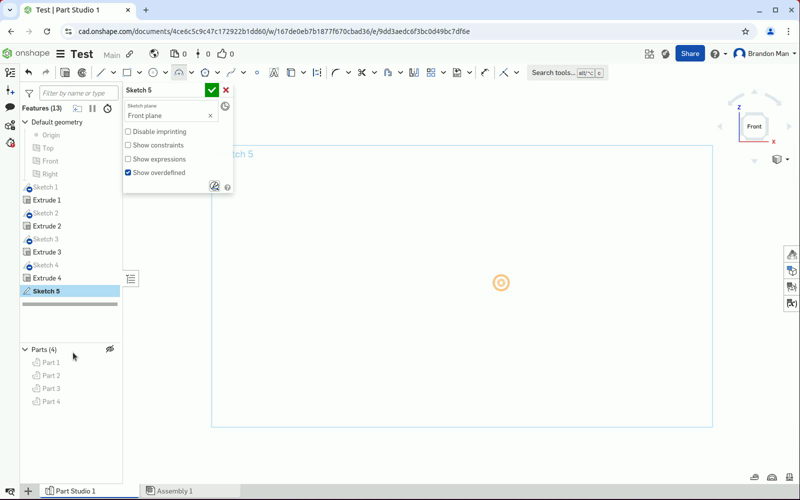
key_down(shift)
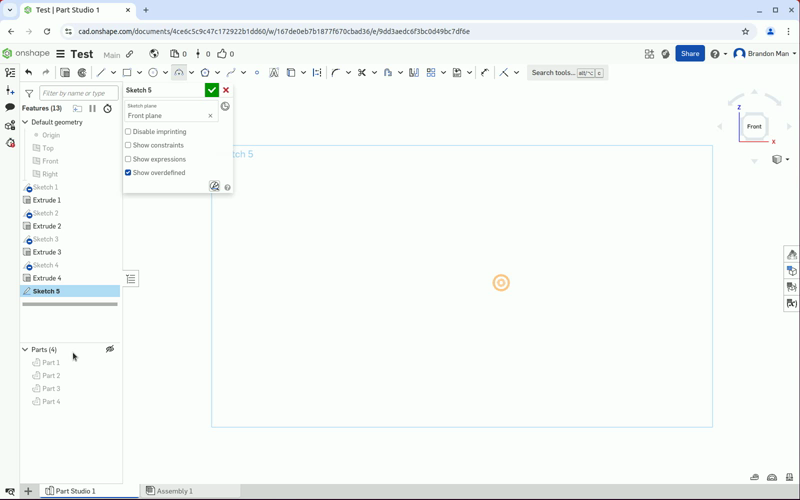
mouse_move(446, 222)
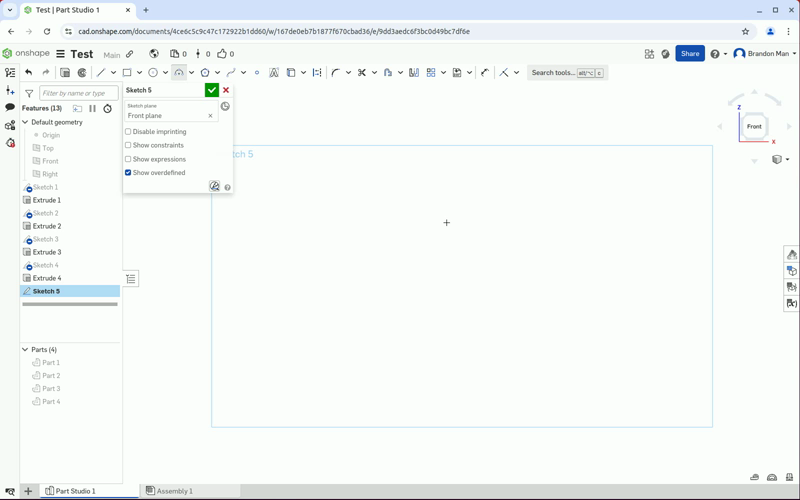
click(446, 222)
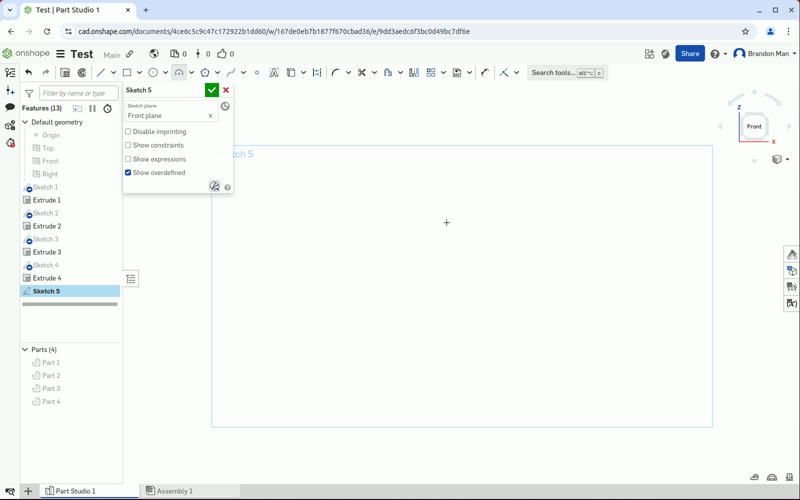
key_up(shift)
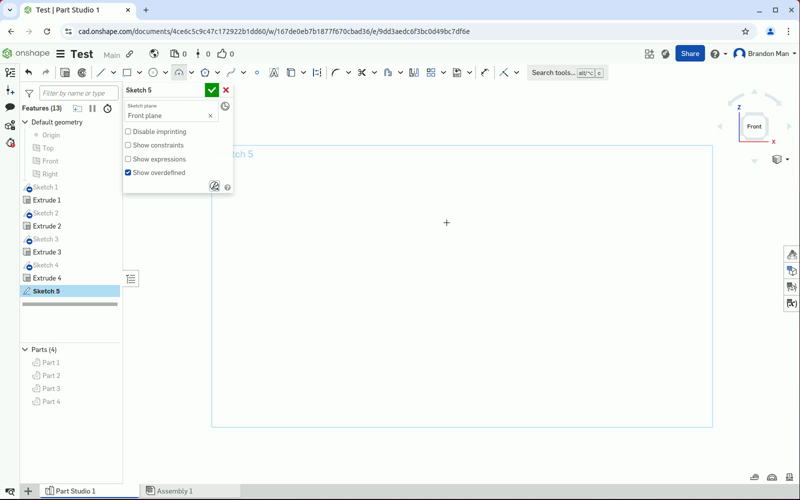
key_down(shift)
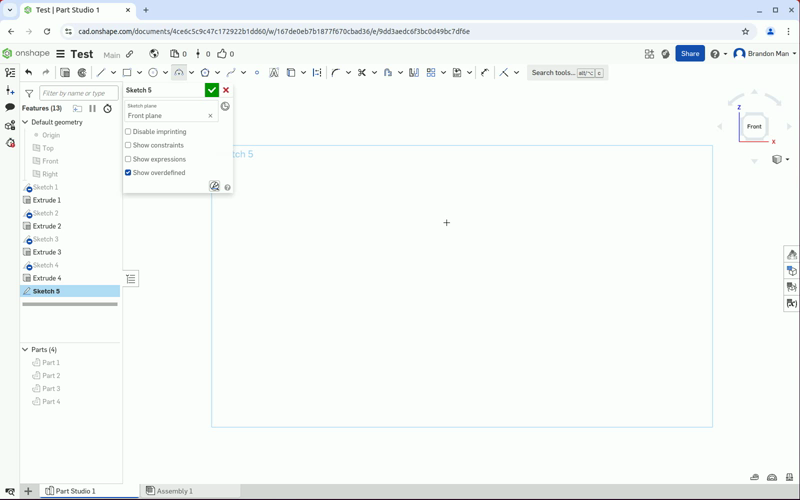
mouse_move(475, 222)
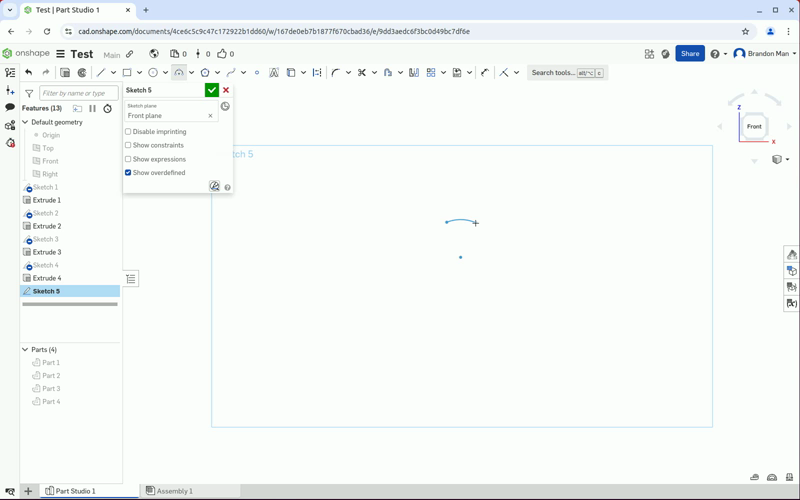
click(475, 222)
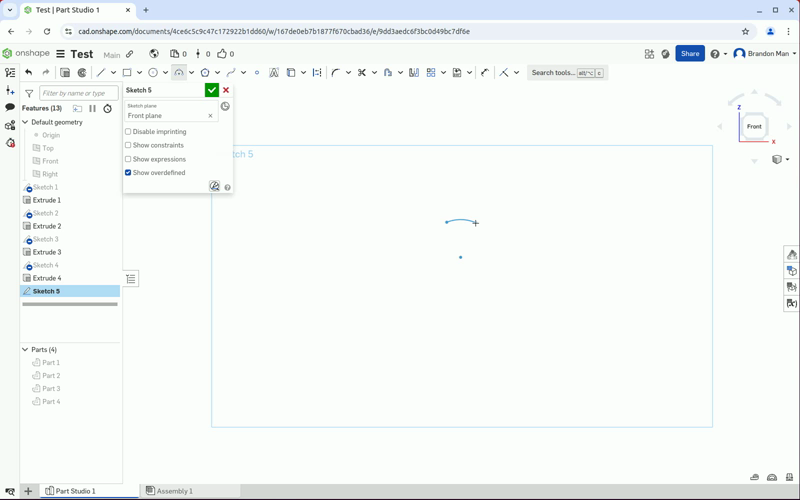
mouse_move(461, 209)
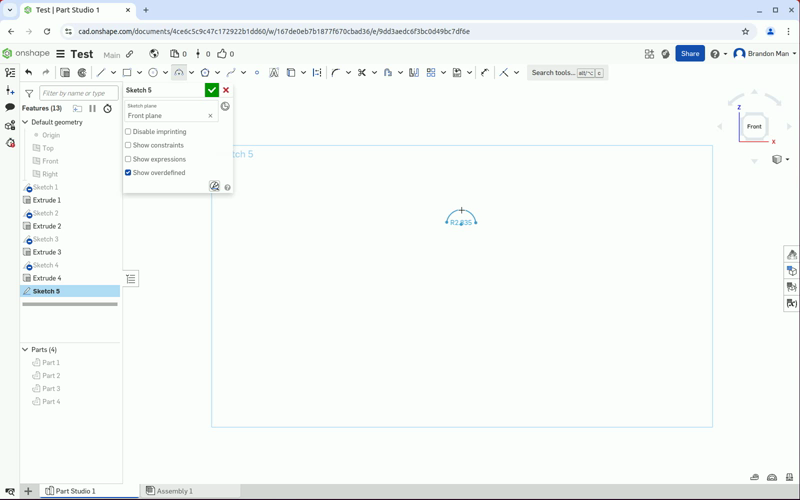
click(461, 209)
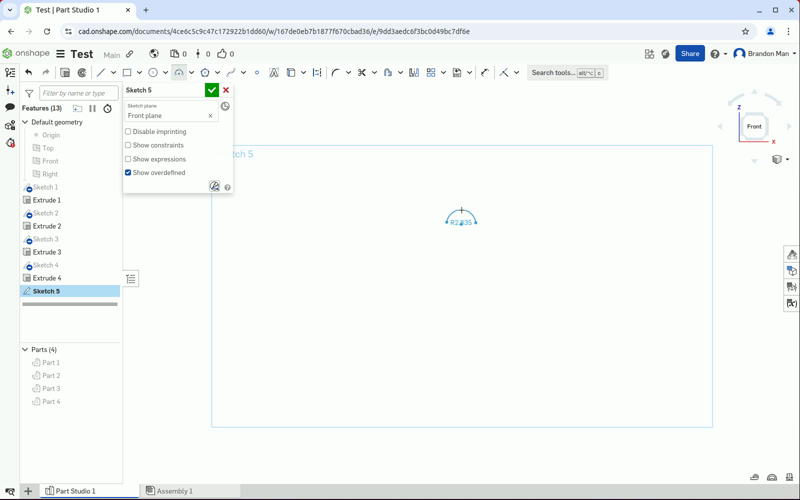
key_up(shift)
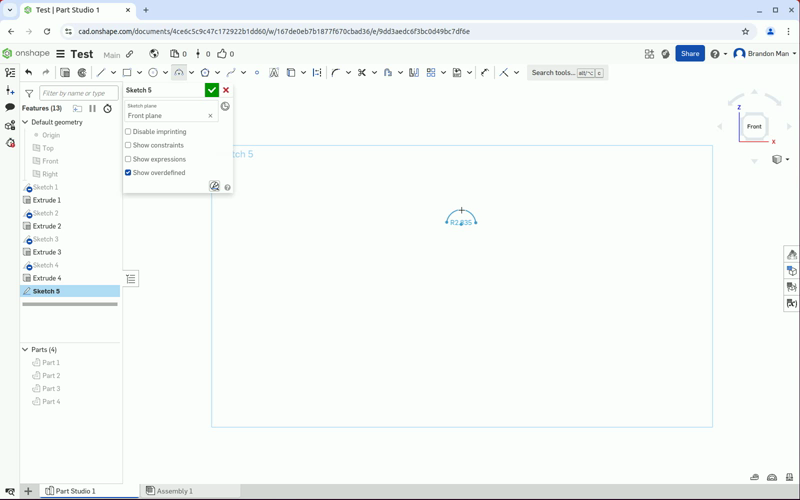
key(esc)
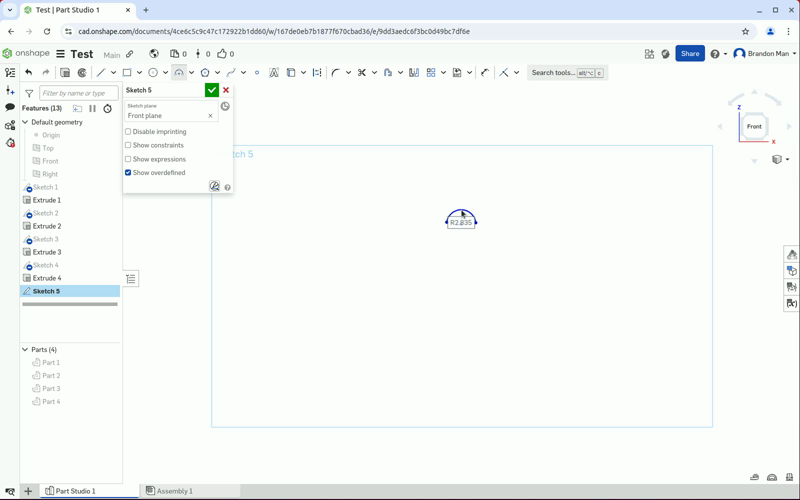
key(l)
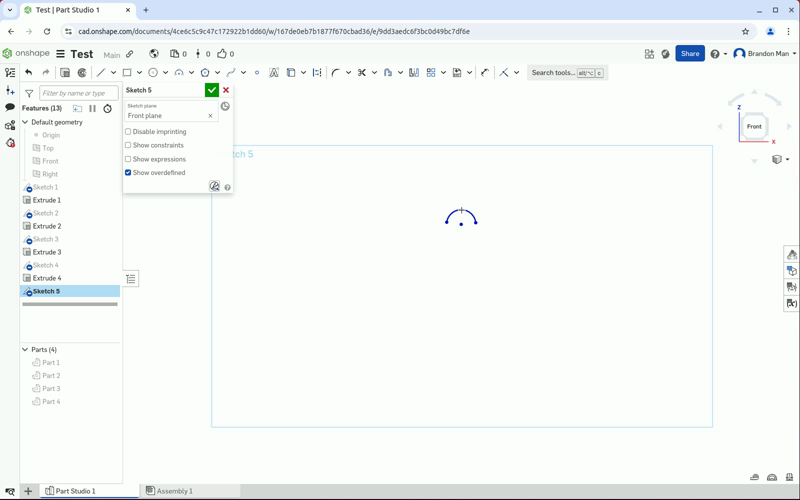
mouse_move(475, 222)
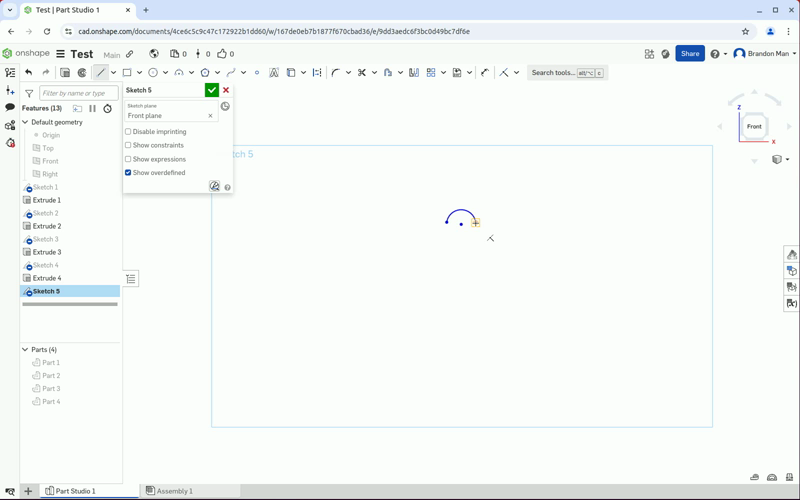
click(475, 222)
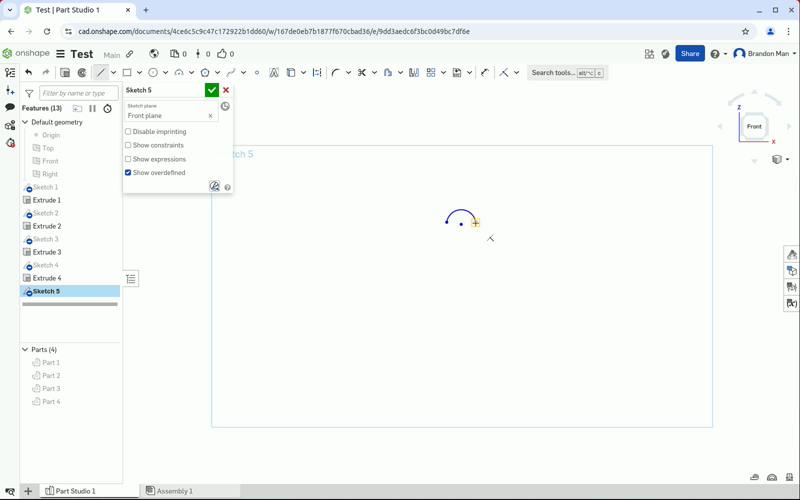
key_down(shift)
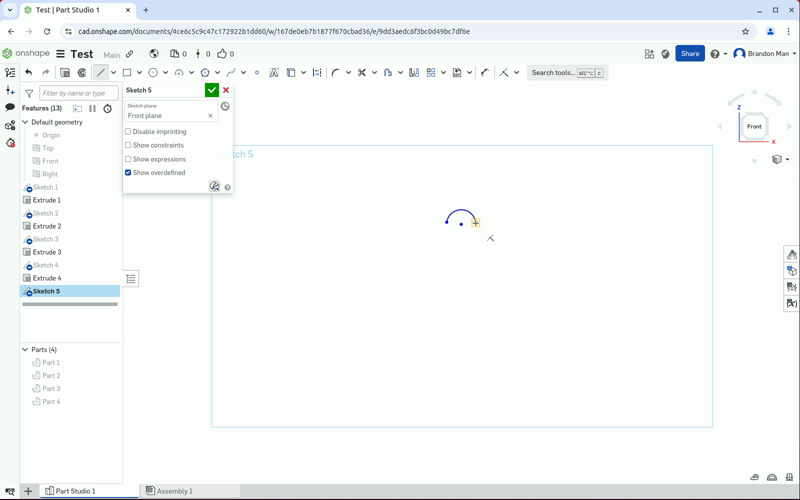
mouse_move(505, 222)
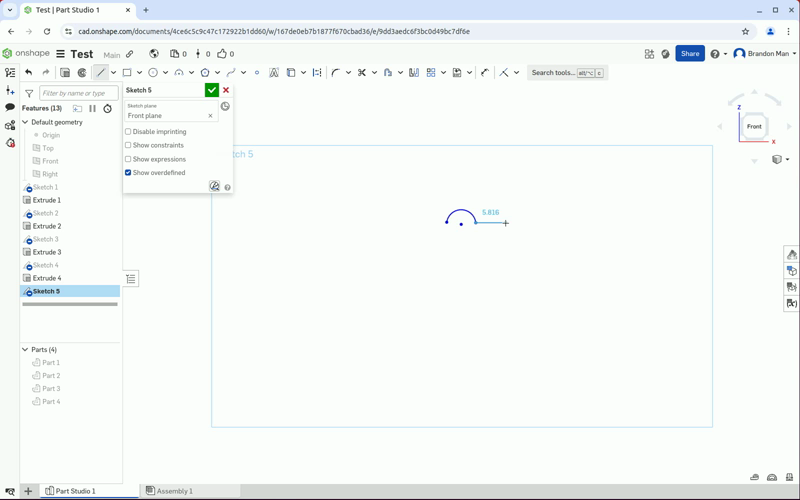
mouse_move(470, 177)
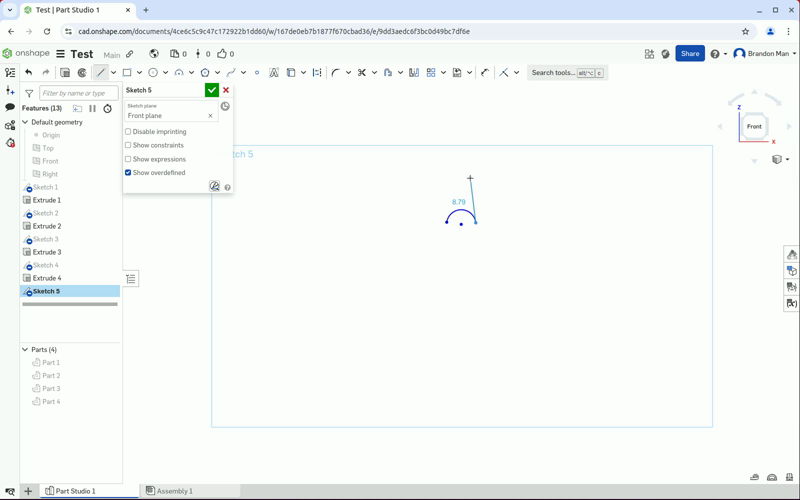
click(470, 177)
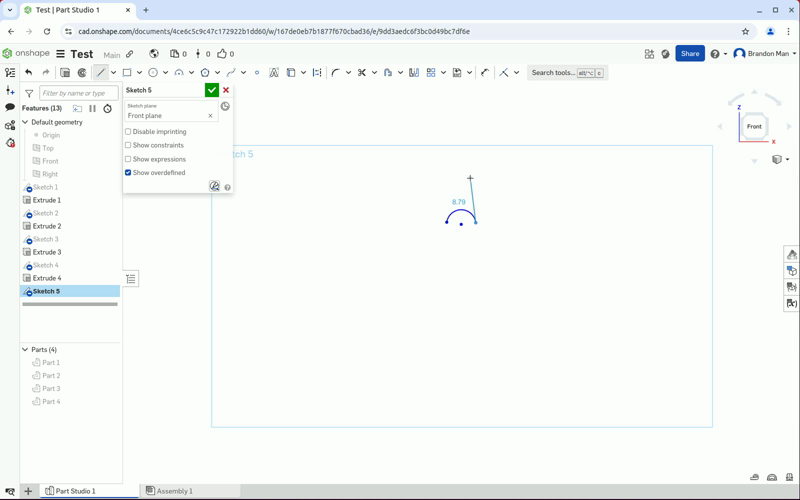
key_up(shift)
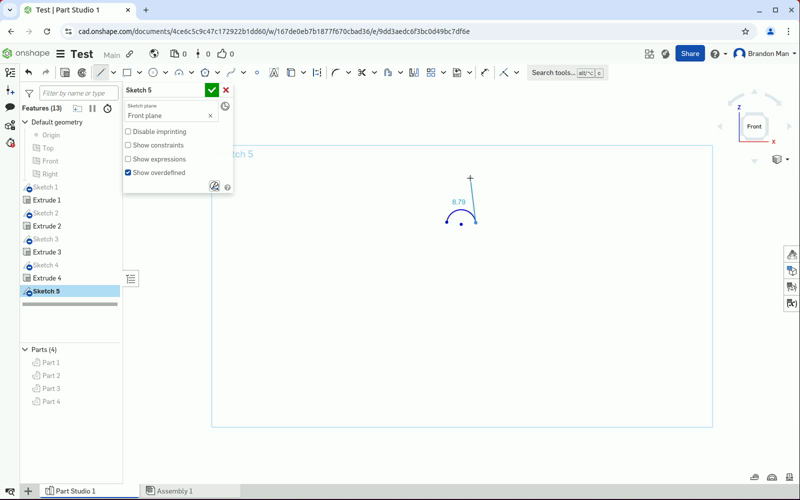
key(esc)
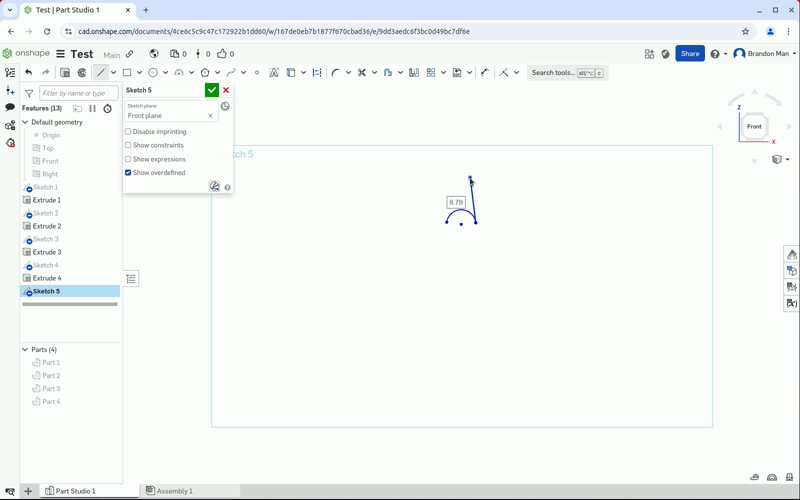
key(a)
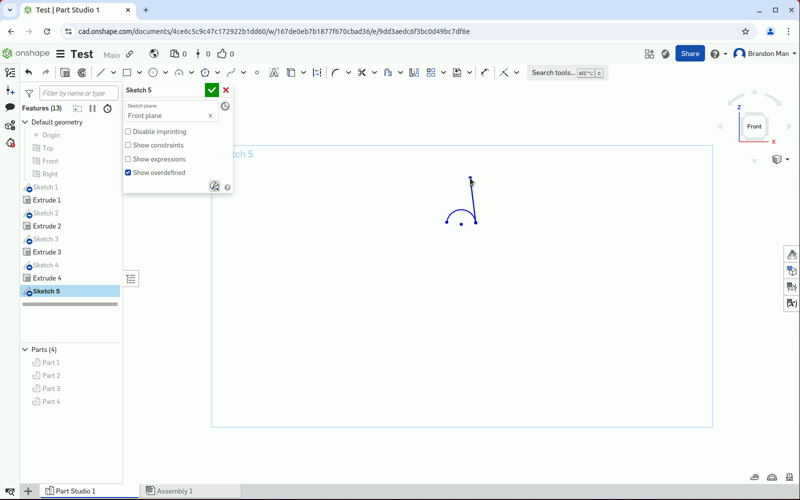
mouse_move(470, 177)
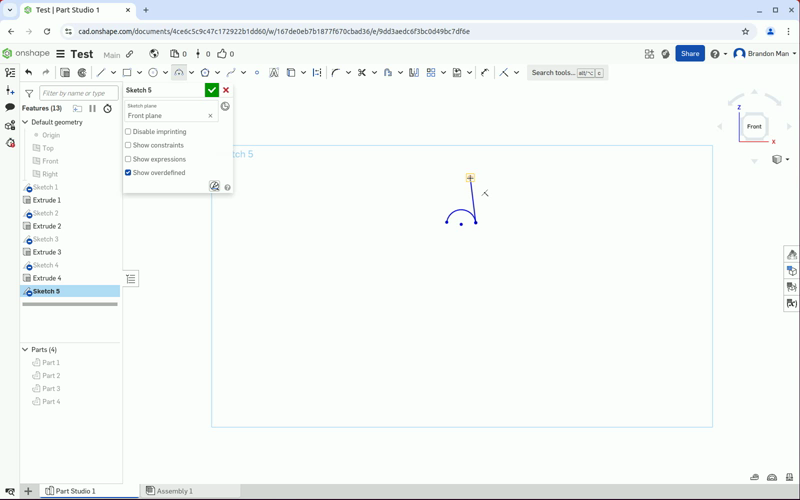
click(470, 177)
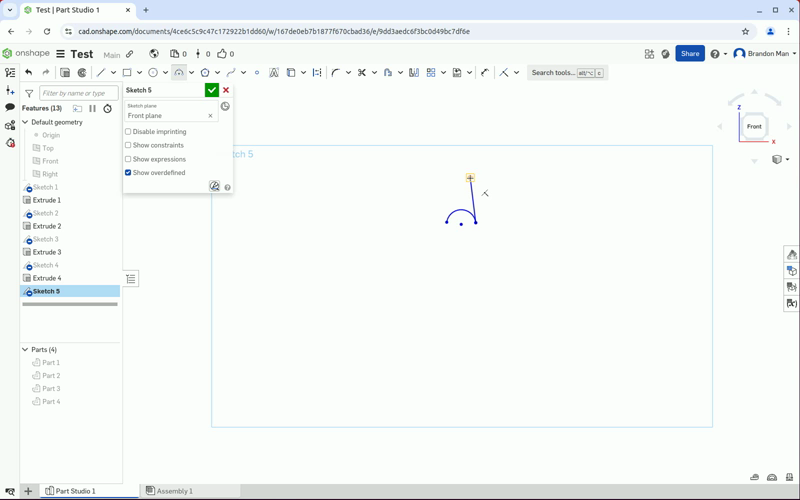
key_down(shift)
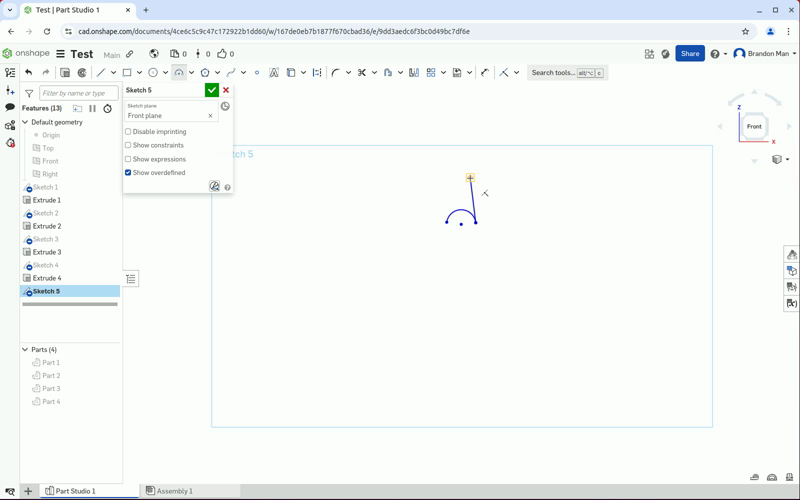
mouse_move(452, 176)
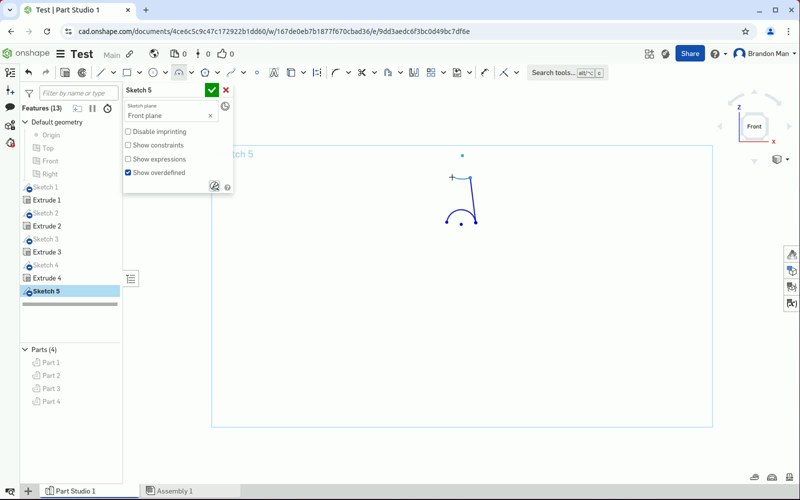
click(452, 176)
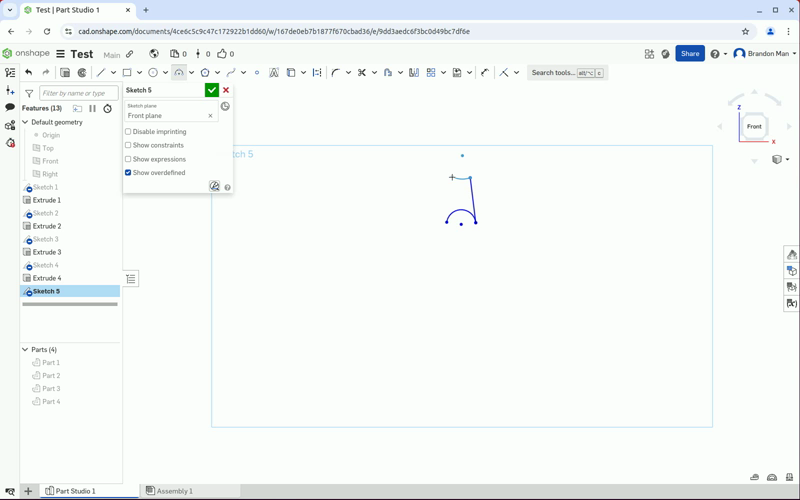
mouse_move(460, 186)
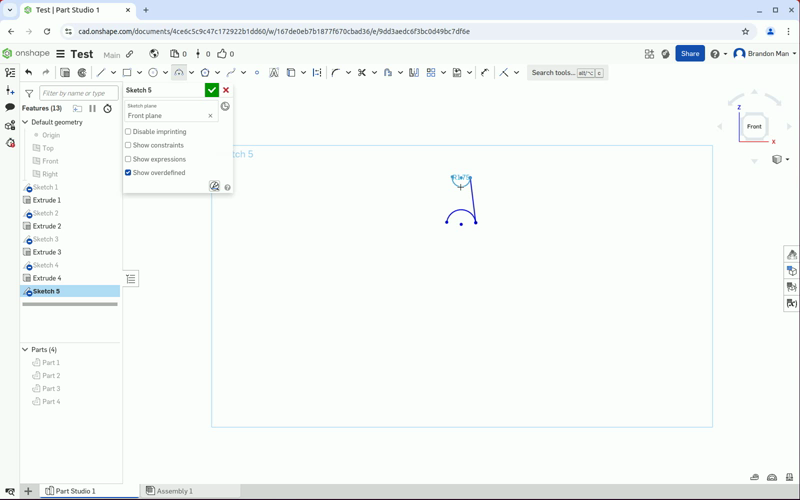
click(460, 186)
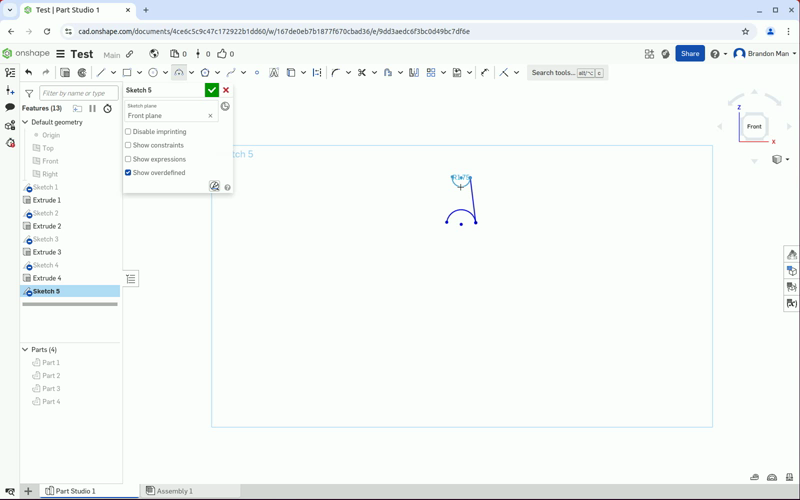
key_up(shift)
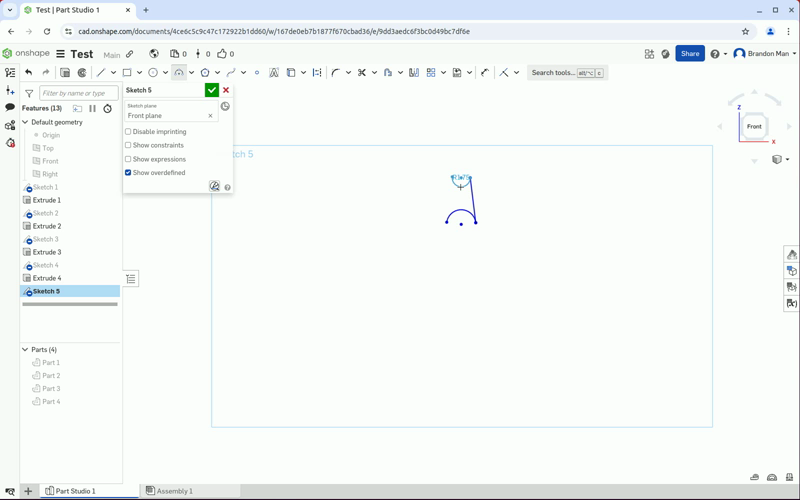
key(esc)
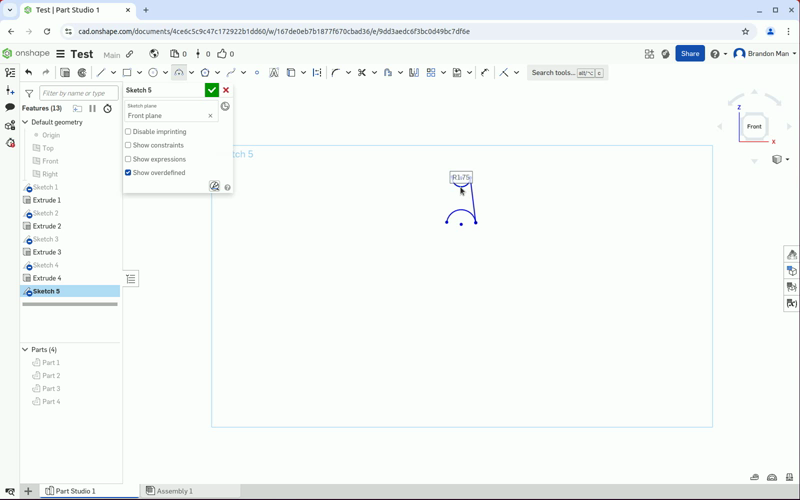
key(l)
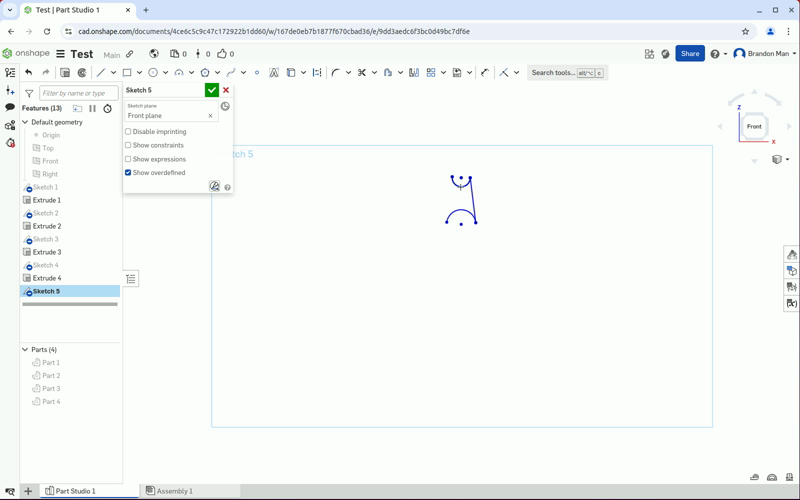
mouse_move(452, 176)
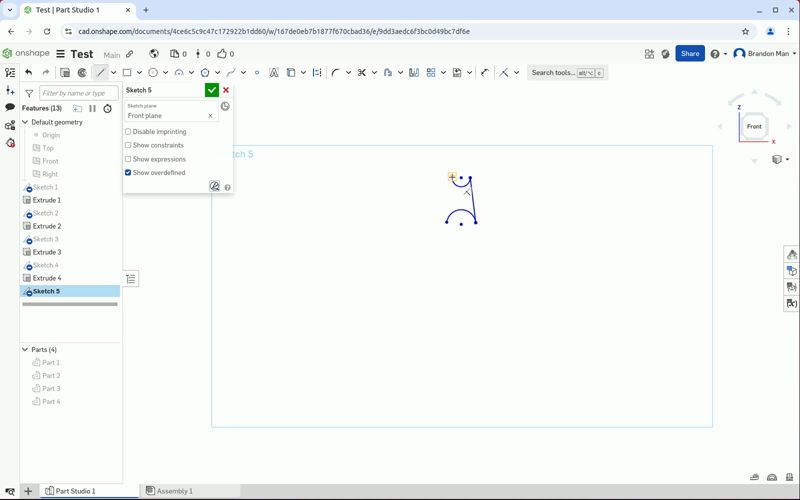
click(452, 176)
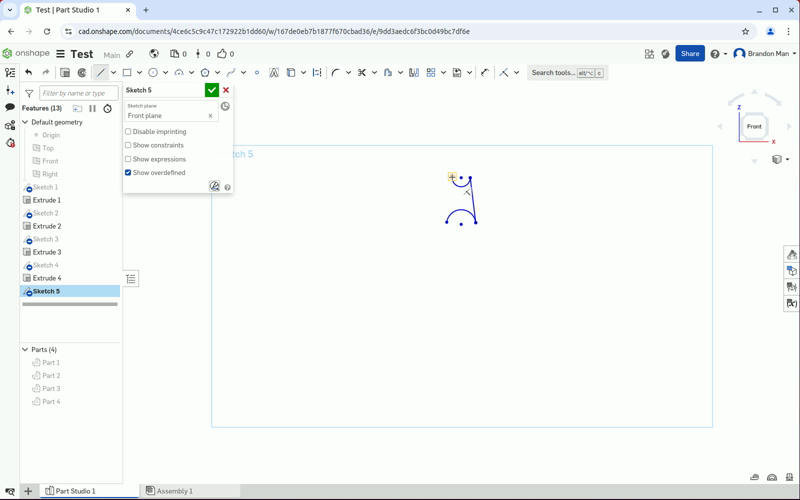
mouse_move(482, 176)
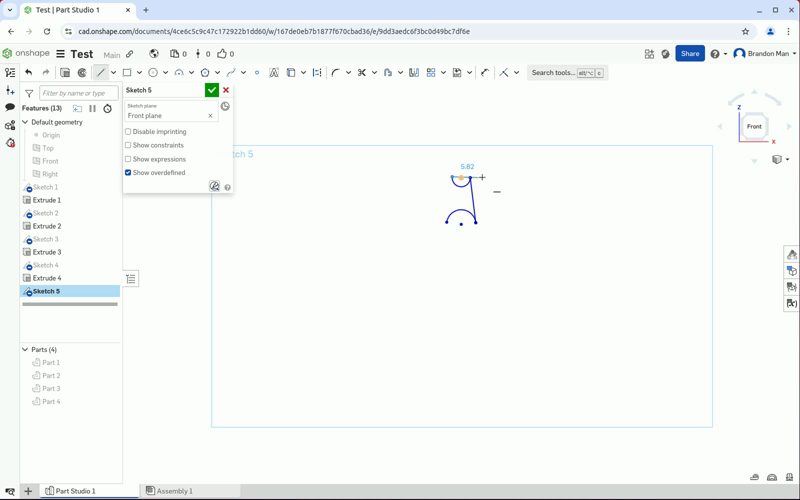
key_down(shift)
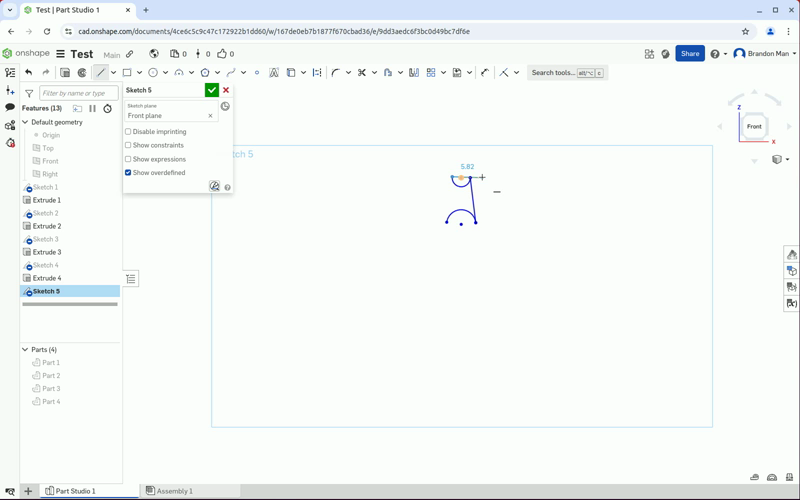
mouse_move(446, 222)
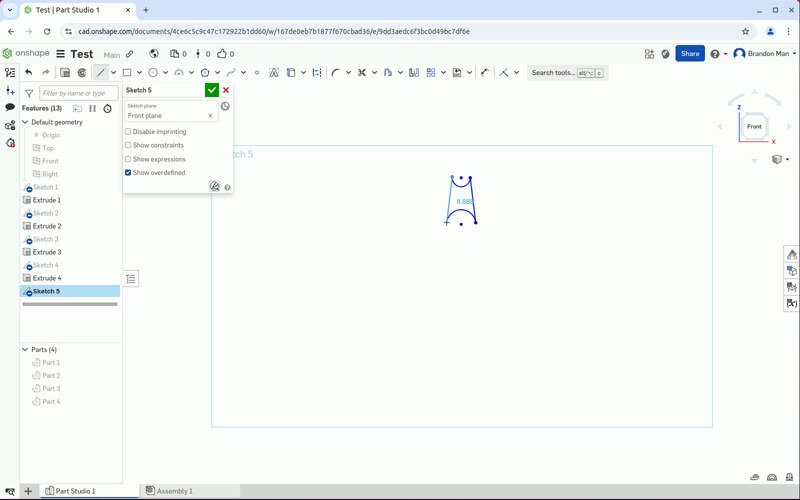
key_up(shift)
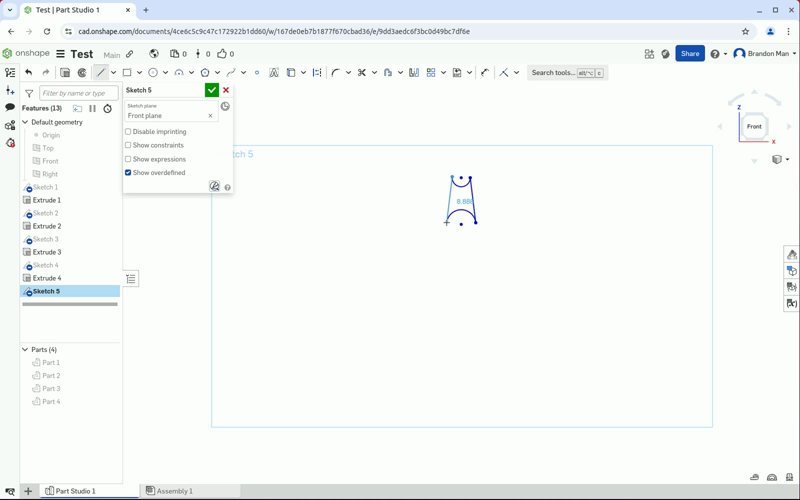
click(446, 222)
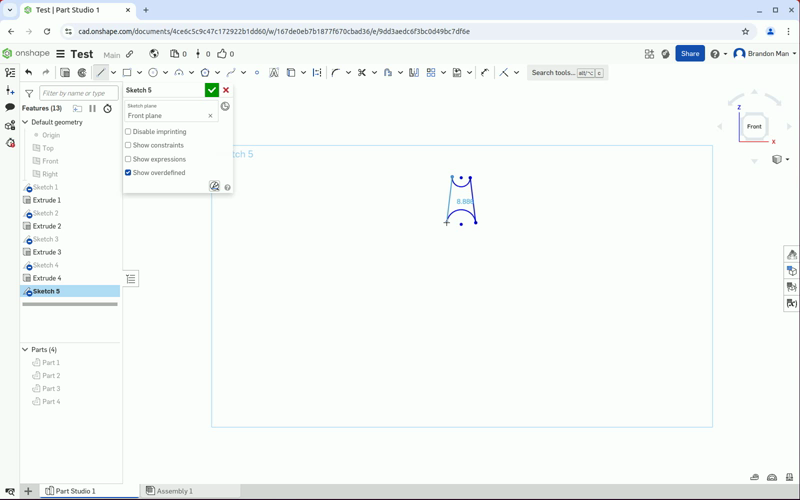
key(esc)
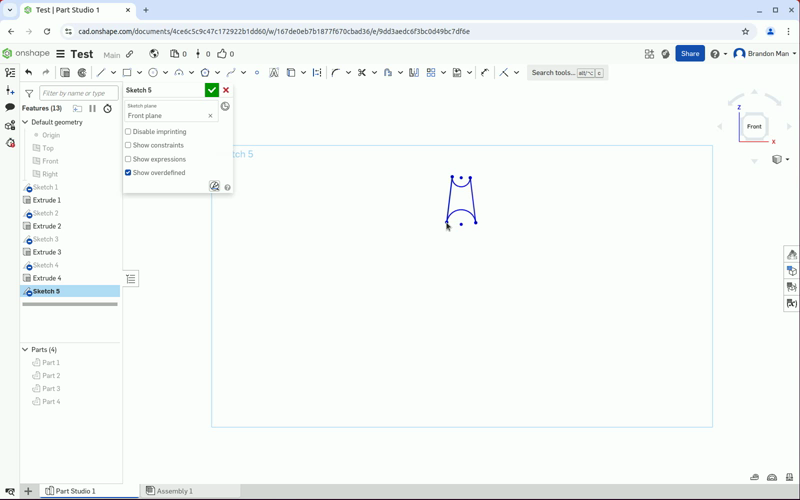
key(c)
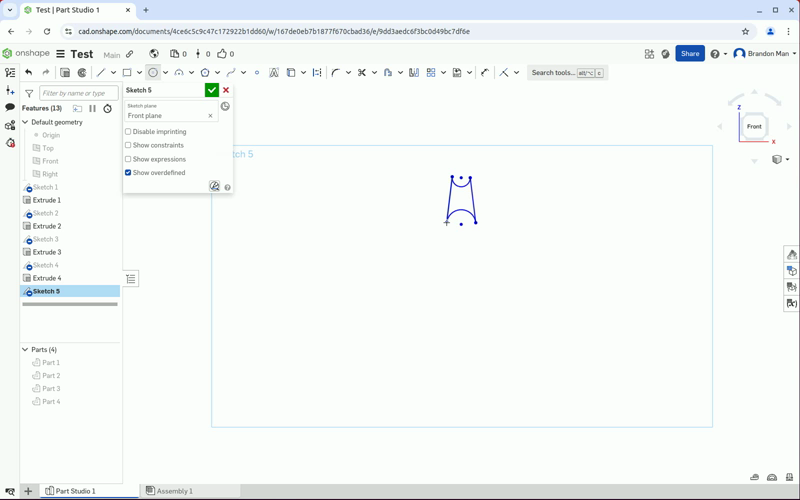
key_down(shift)
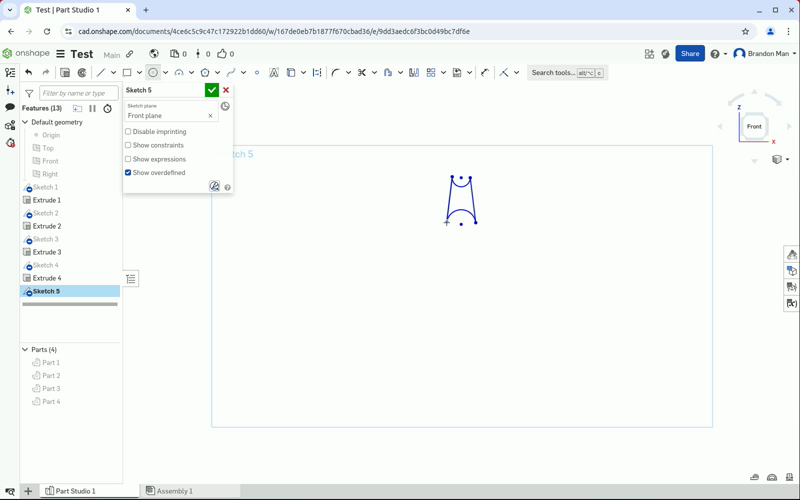
mouse_move(456, 191)
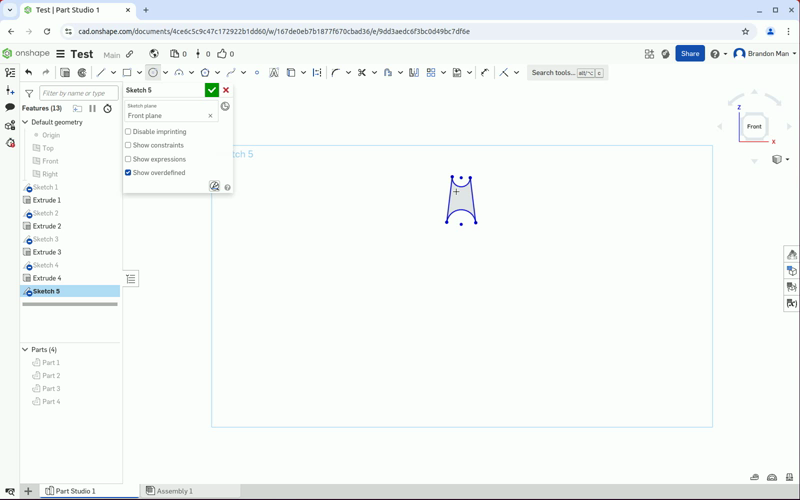
click(456, 191)
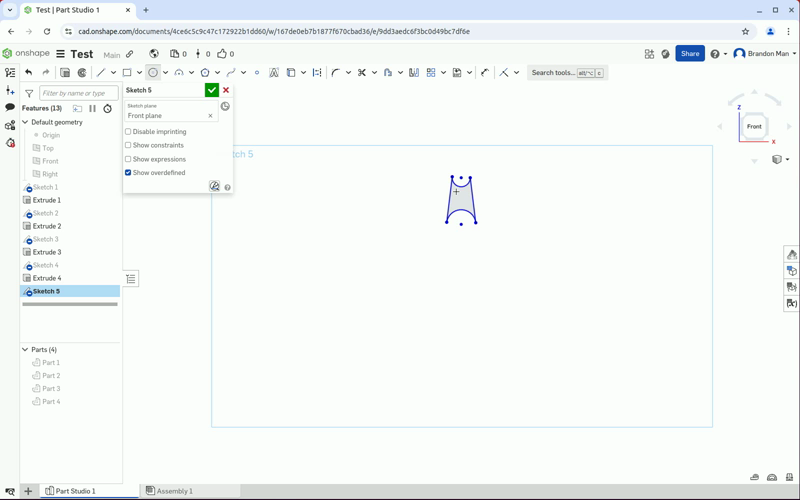
key_up(shift)
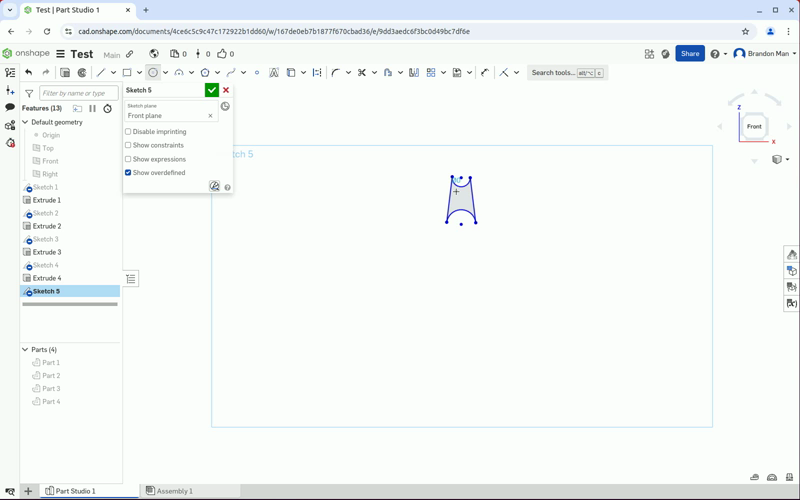
mouse_move(459, 191)
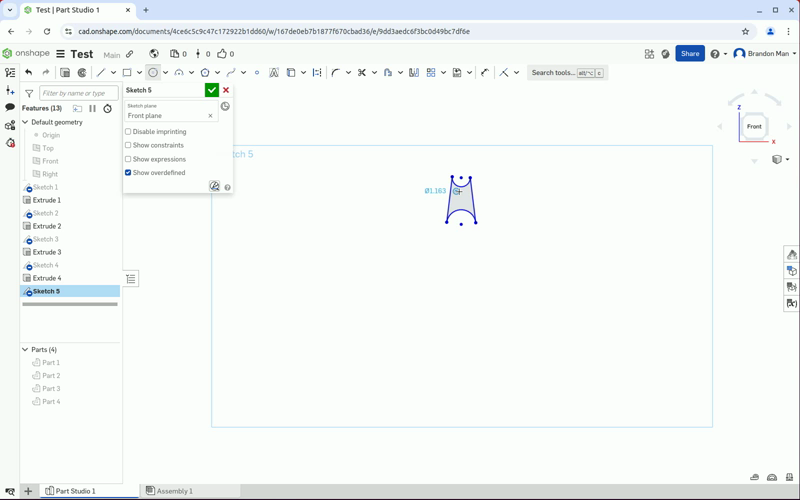
click(459, 191)
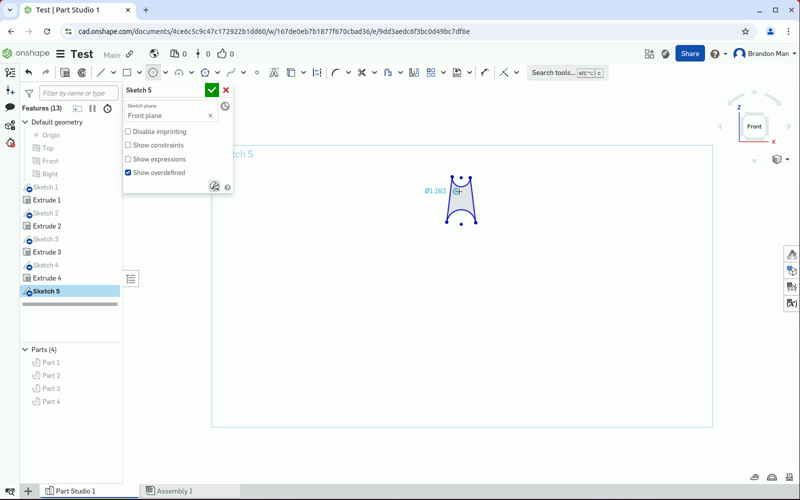
key(esc)
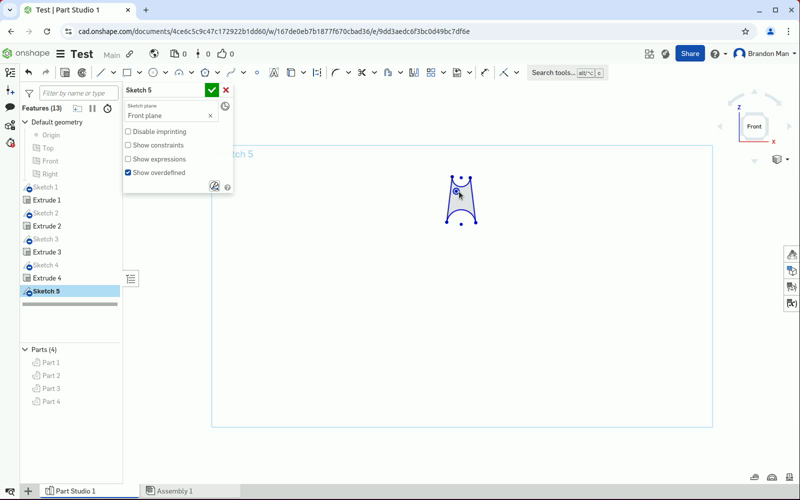
mouse_move(464, 187)
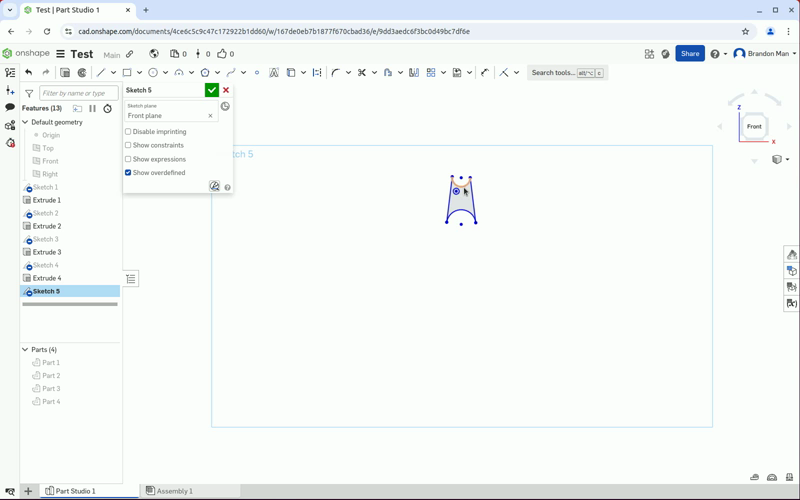
scroll(6)
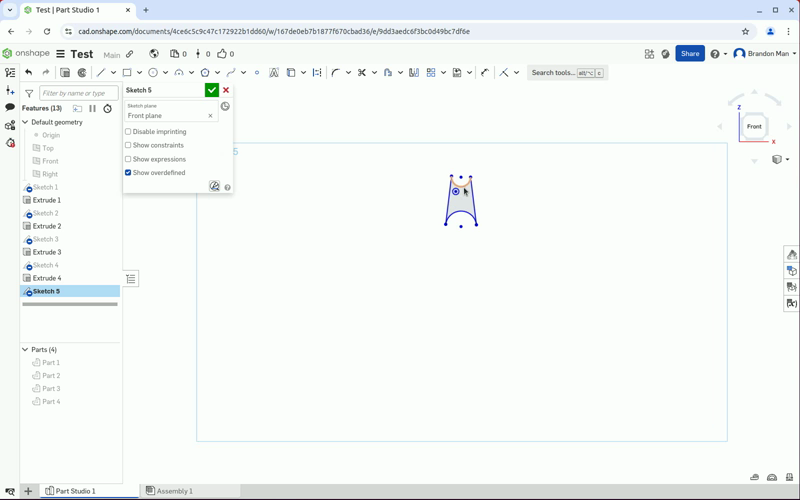
scroll(6)
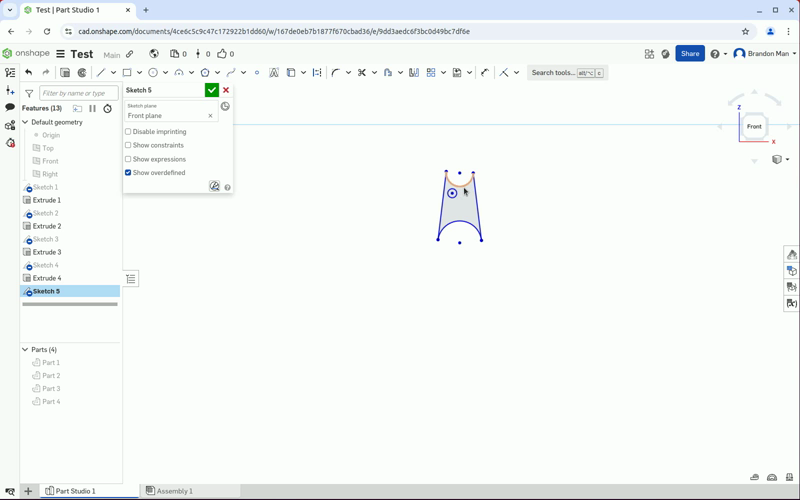
scroll(6)
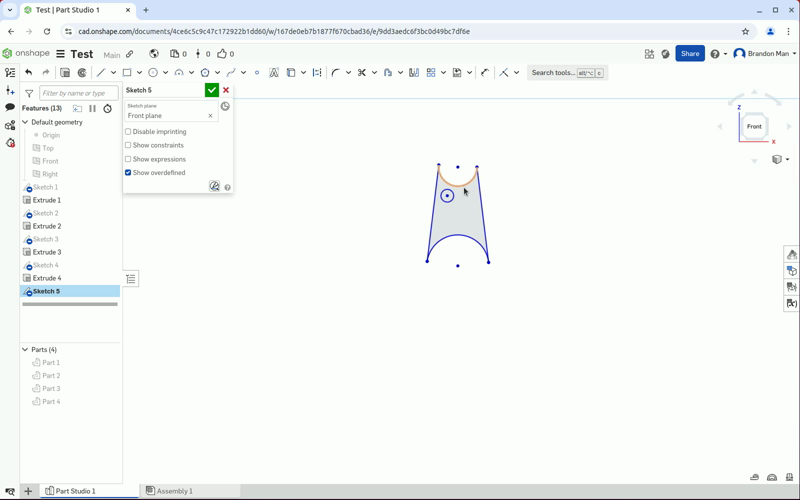
scroll(6)
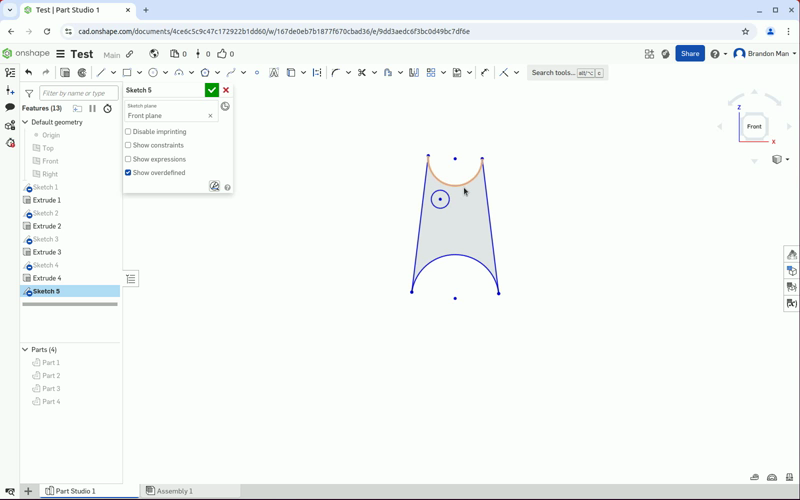
scroll(6)
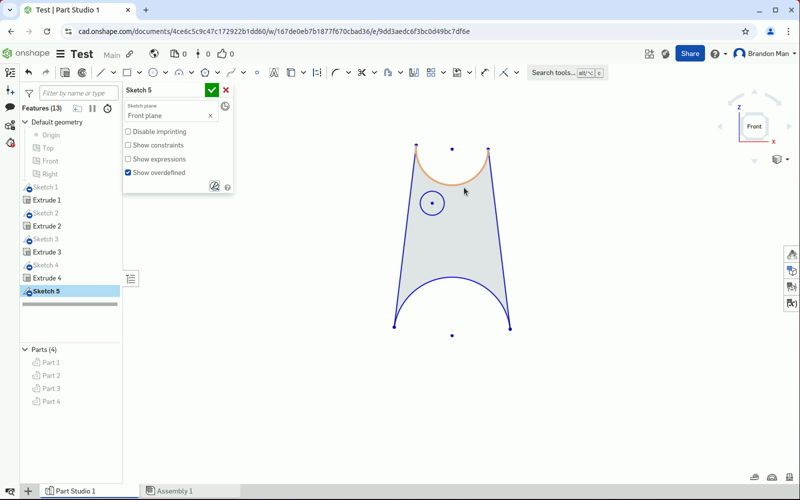
scroll(6)
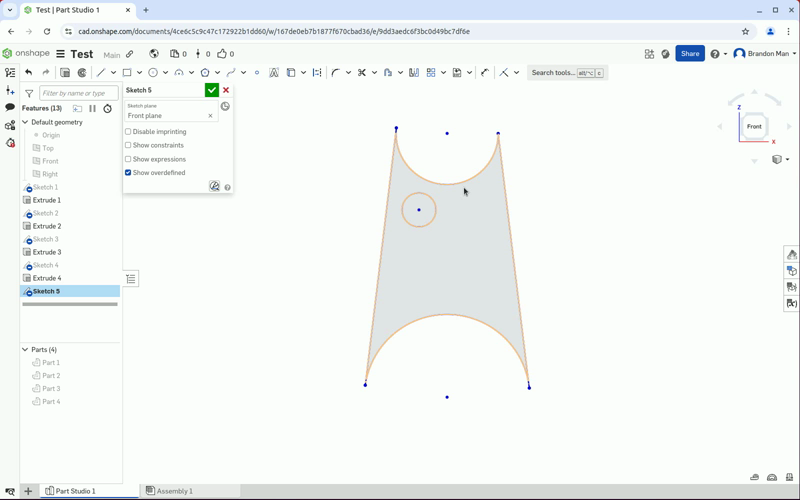
scroll(6)
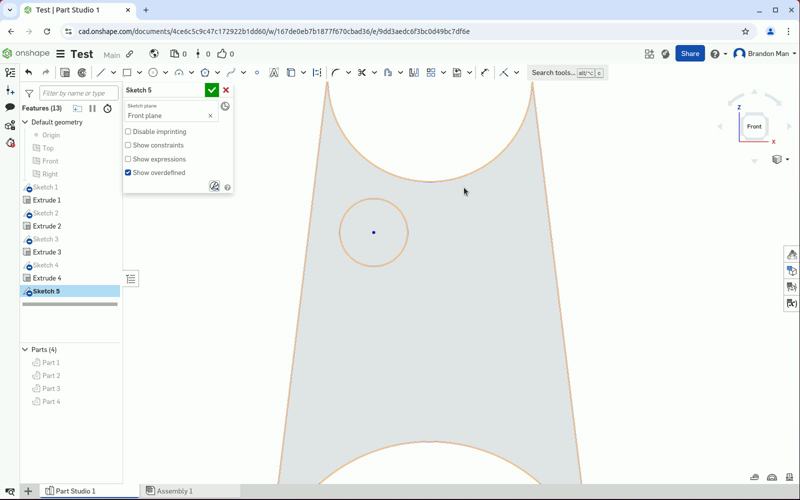
click(464, 187)
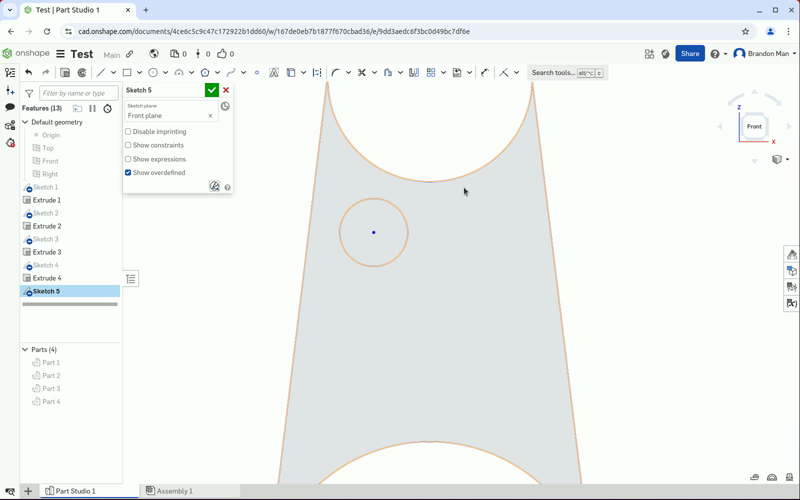
scroll(-6)
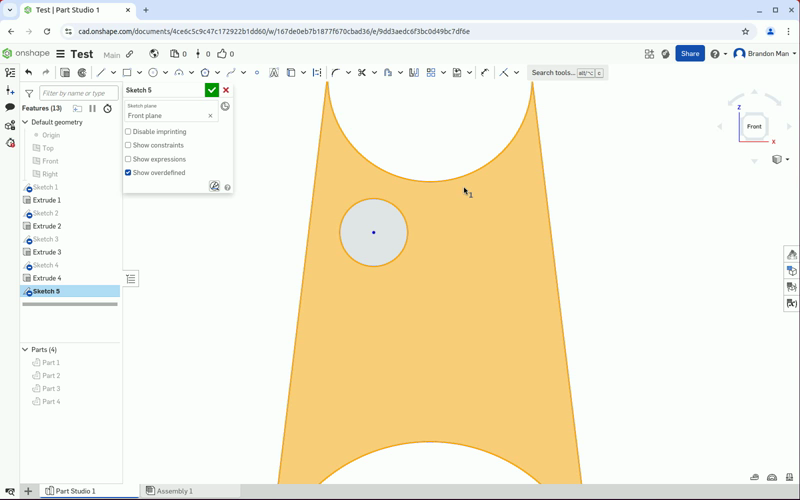
scroll(-6)
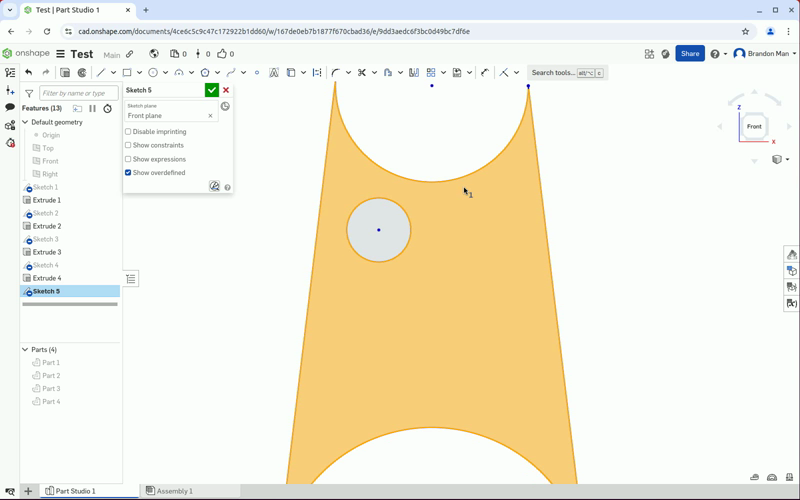
scroll(-6)
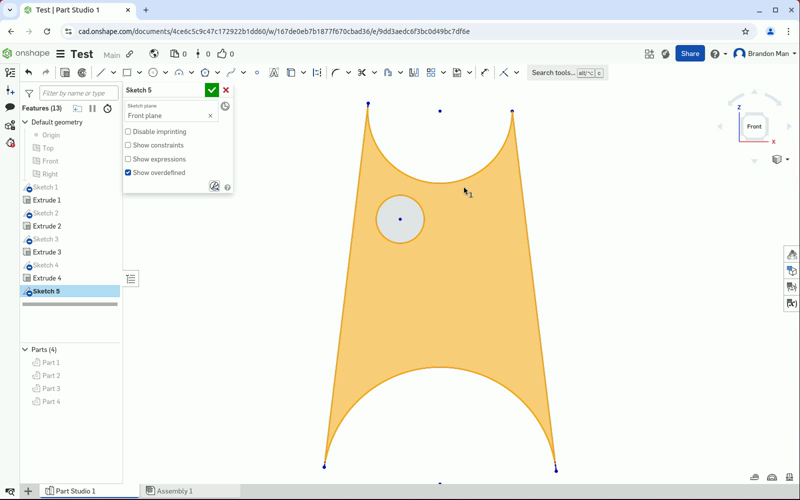
scroll(-6)
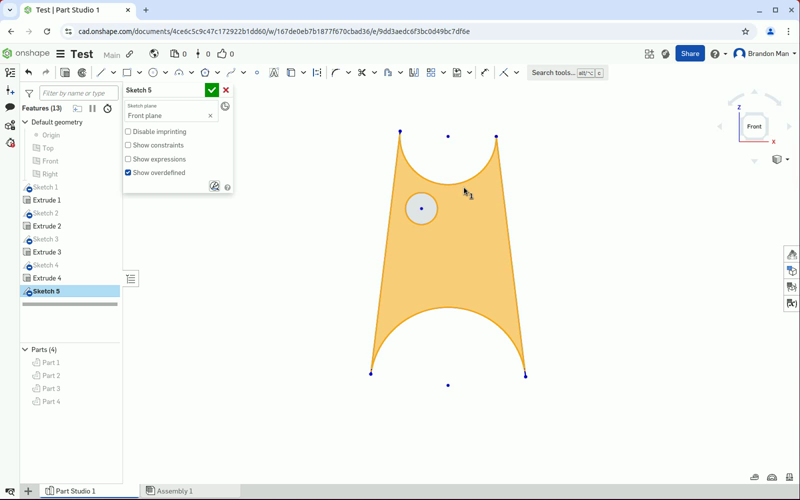
scroll(-6)
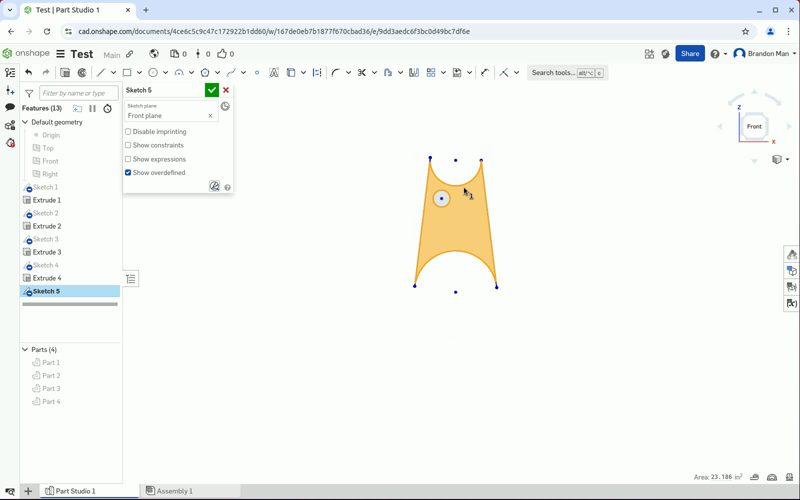
scroll(-6)
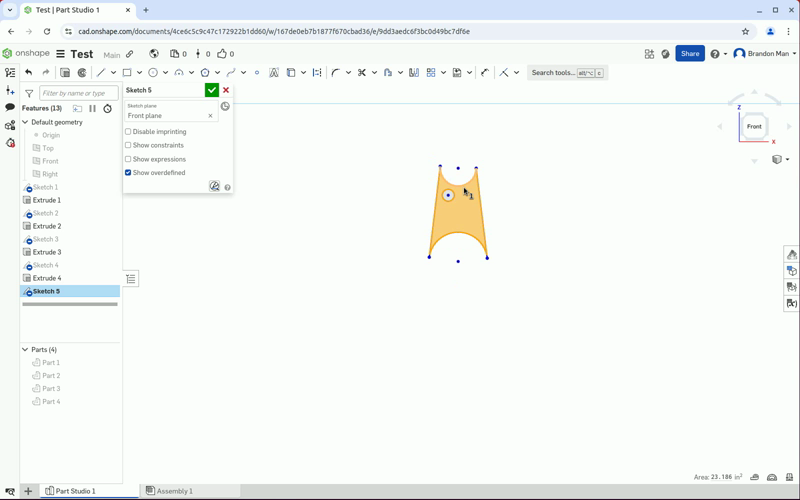
scroll(-6)
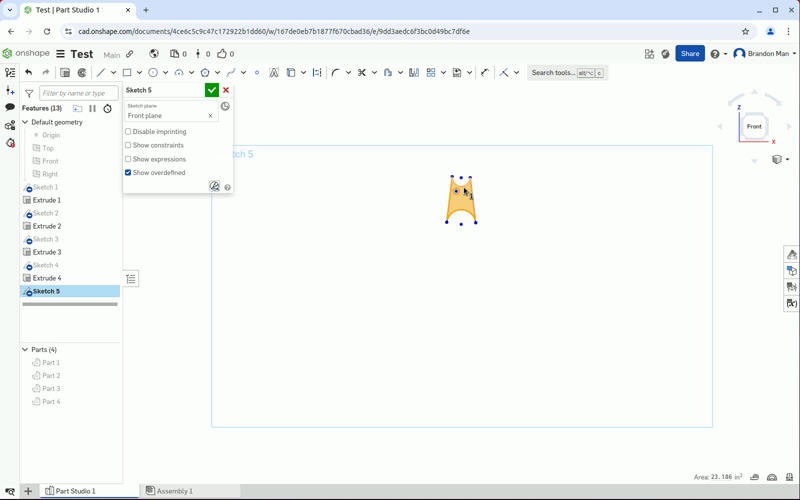
mouse_move(73, 352)
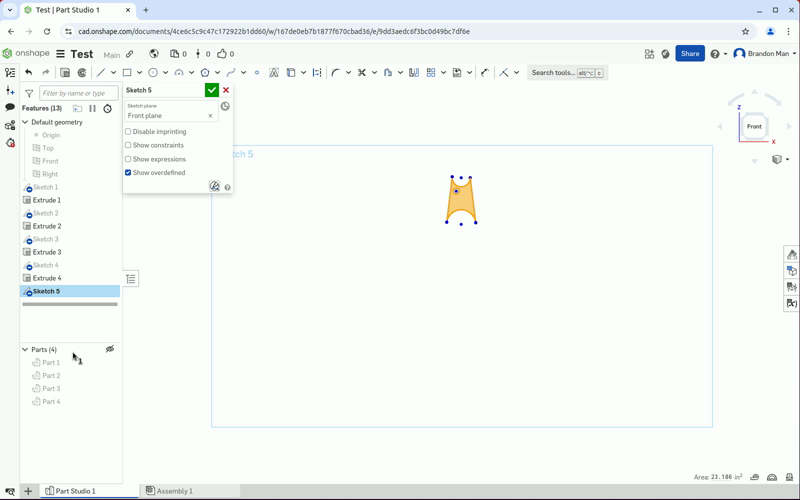
key(shift+y)
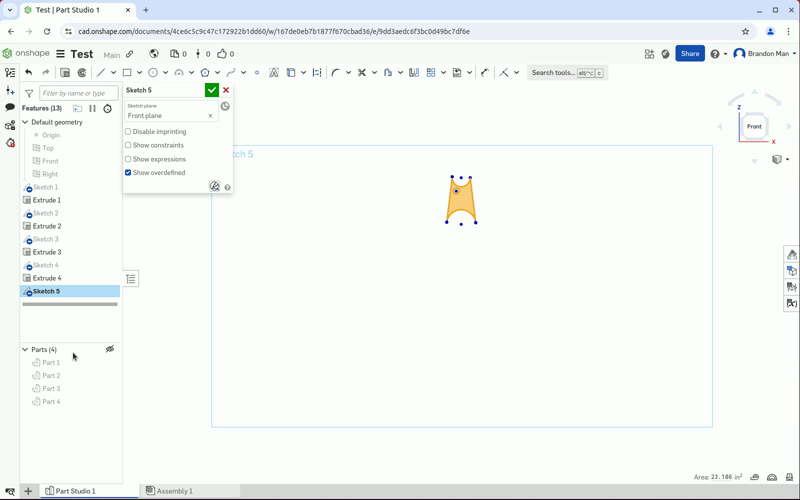
key(shift+e)
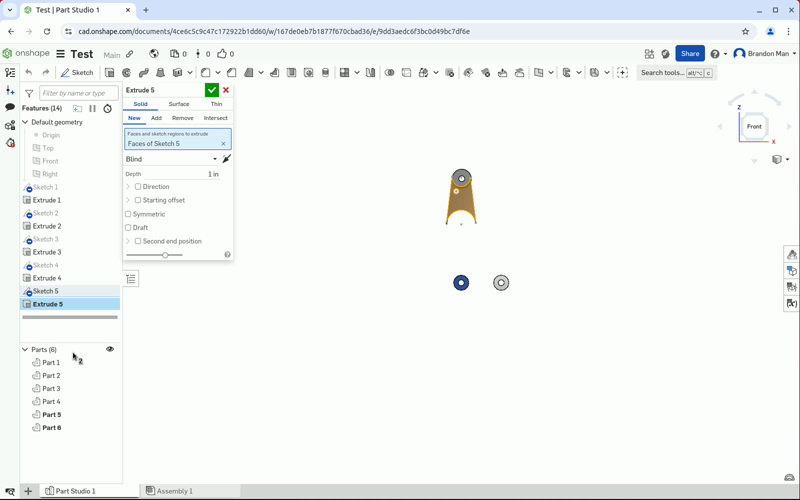
mouse_move(143, 106)
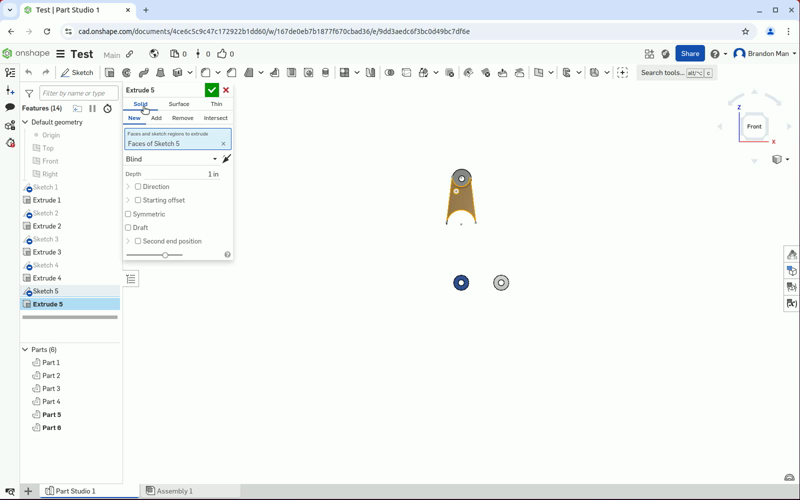
click(143, 106)
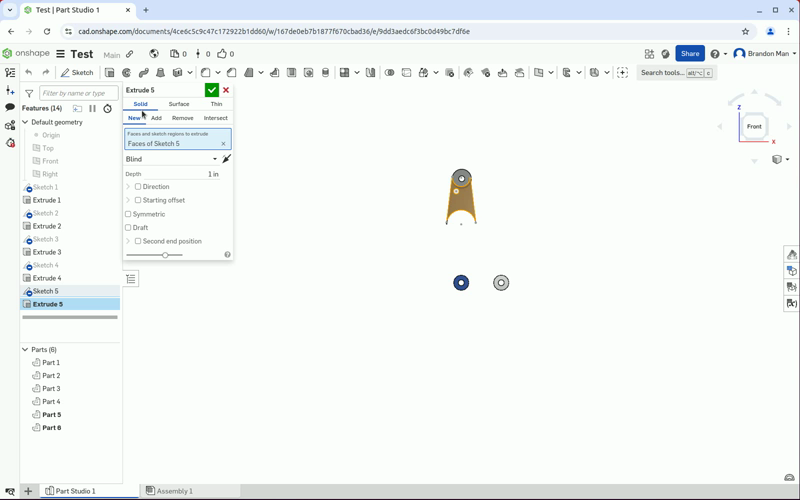
mouse_move(137, 120)
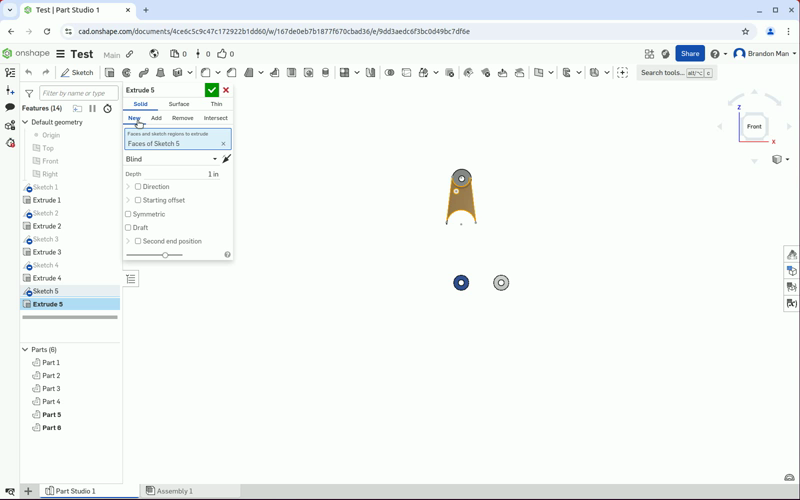
click(137, 120)
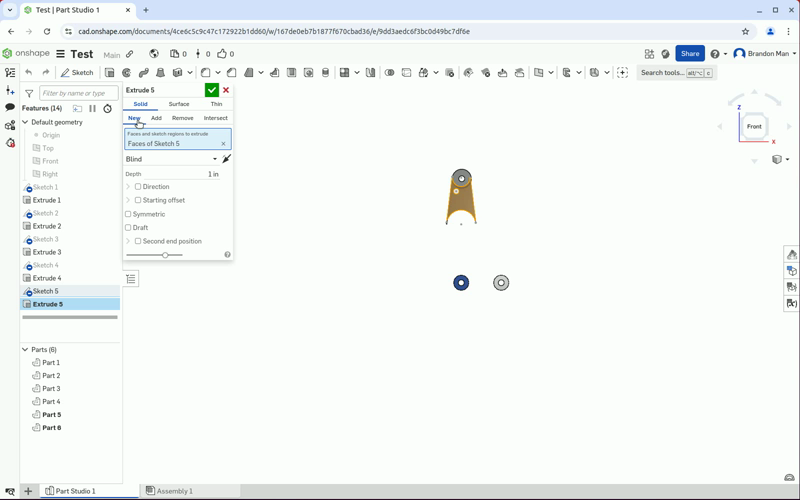
key(tab, 4)
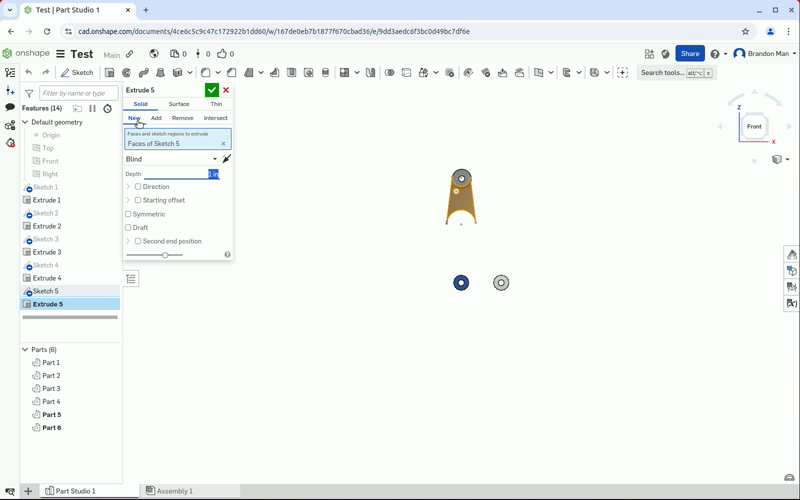
text(0.481)
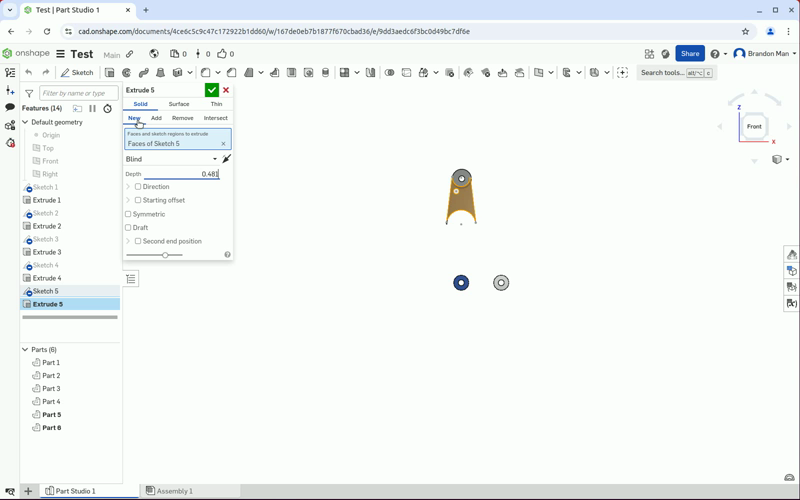
key(enter)
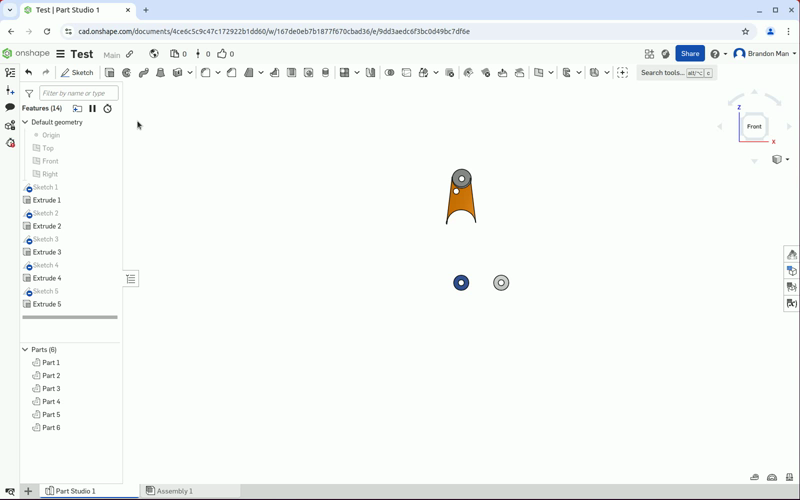
key(shift+h)
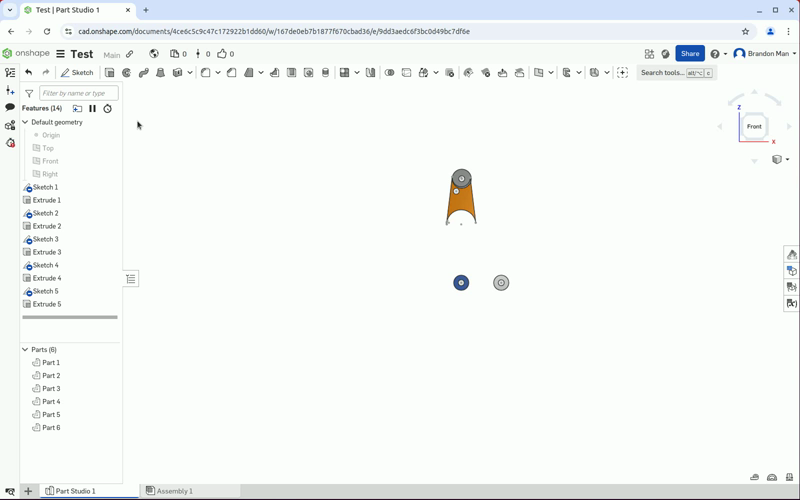
key(shift+h)
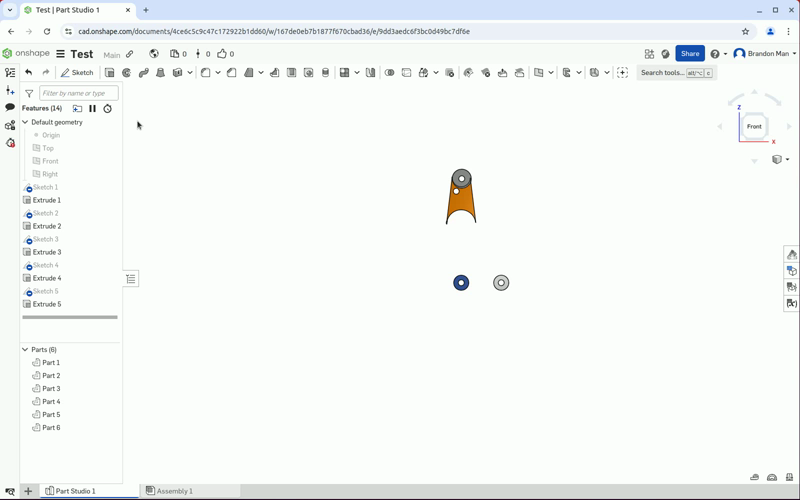
mouse_move(73, 189)
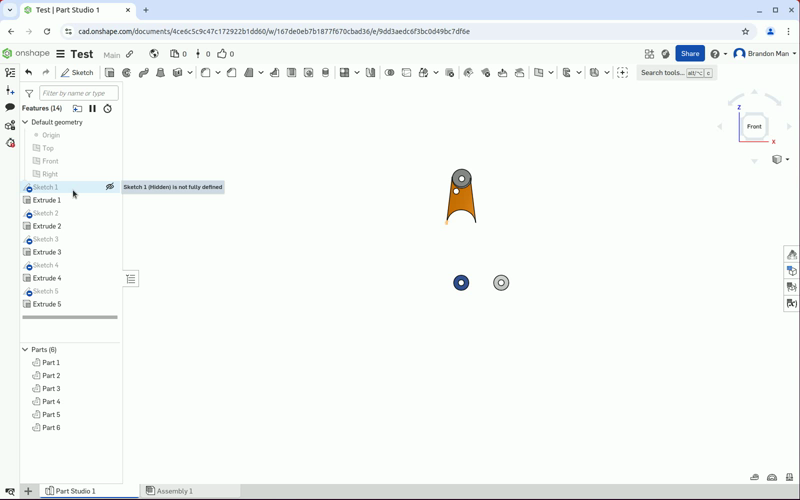
click(73, 189)
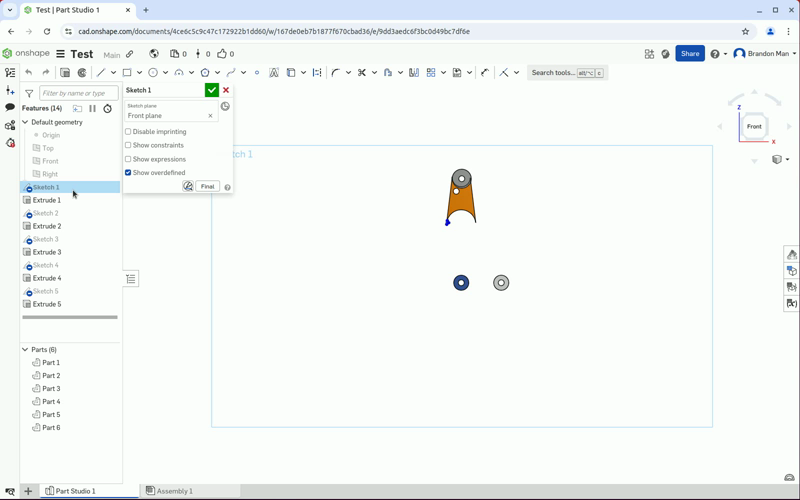
mouse_move(229, 92)
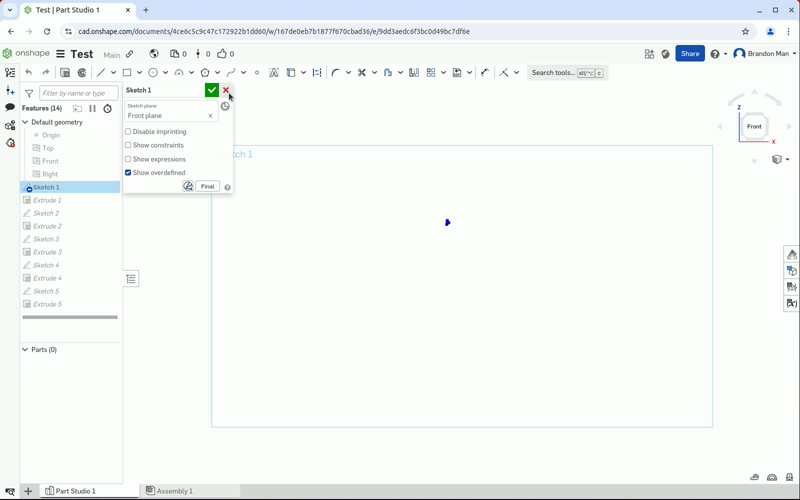
click(229, 92)
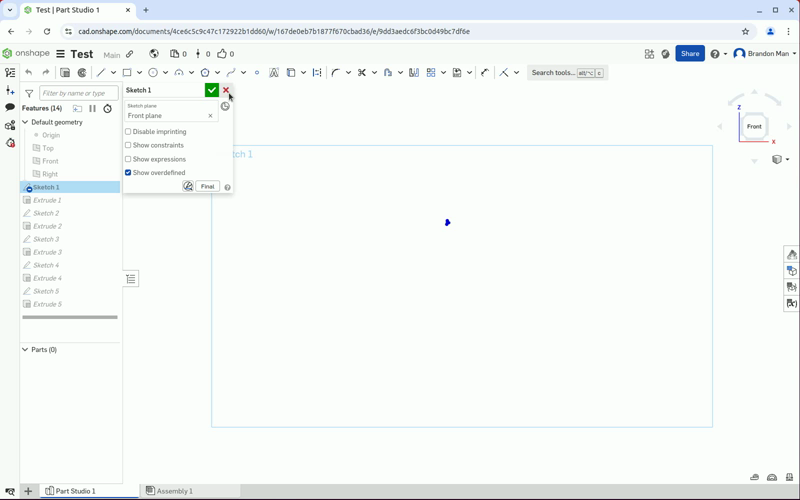
key(shift+s)
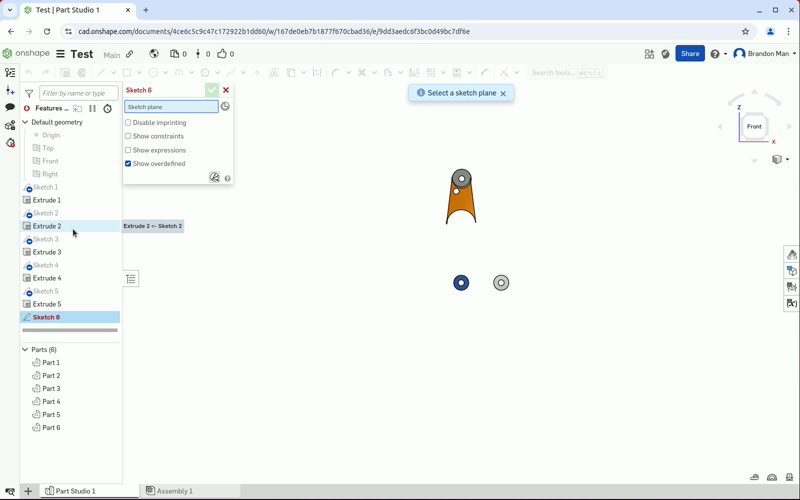
scroll(3)
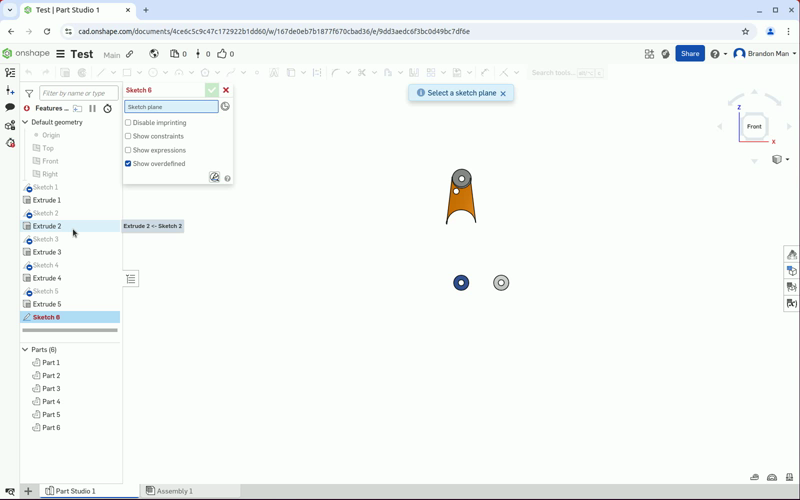
mouse_move(73, 163)
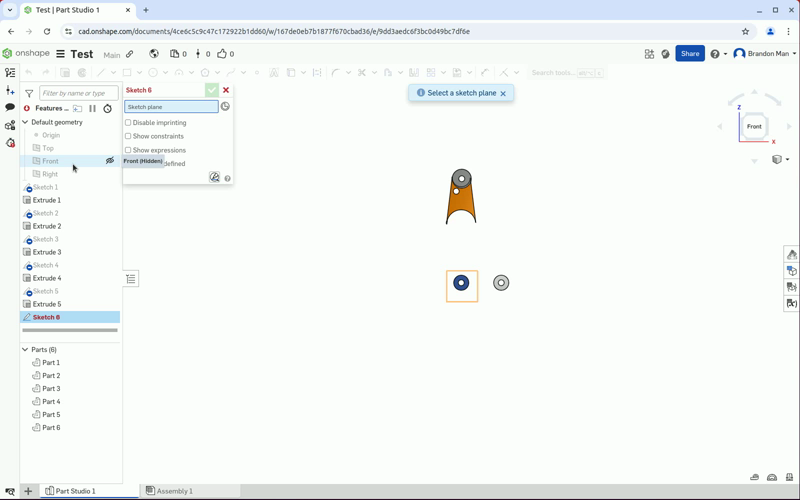
click(73, 163)
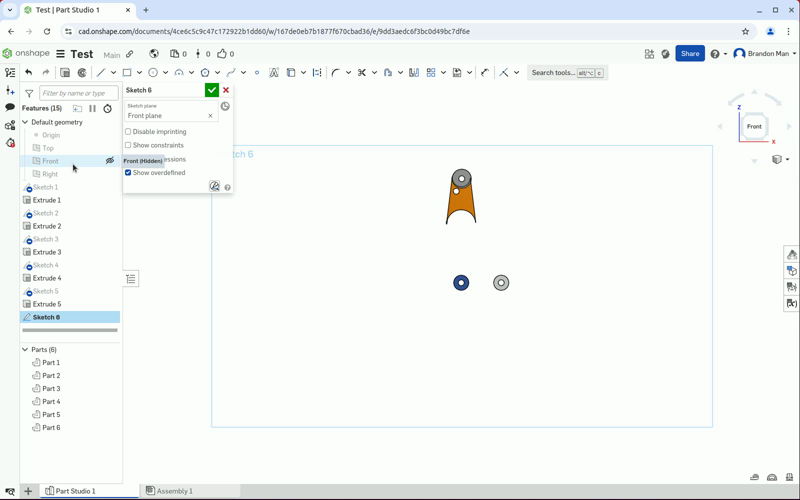
mouse_move(73, 352)
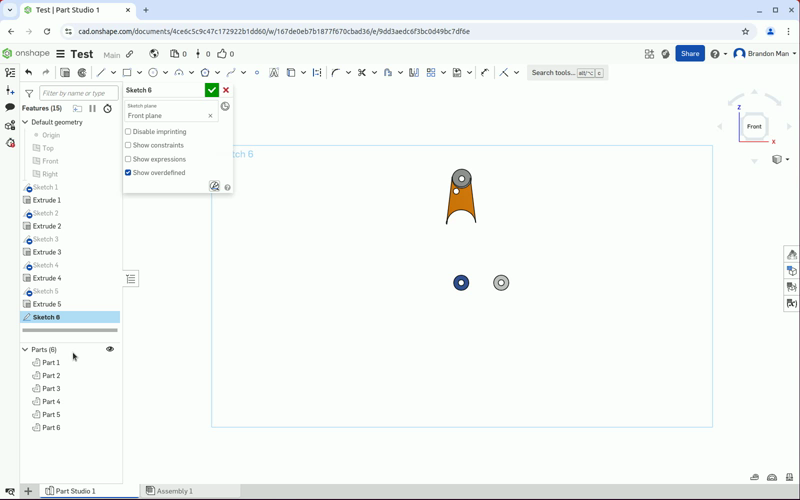
key(y)
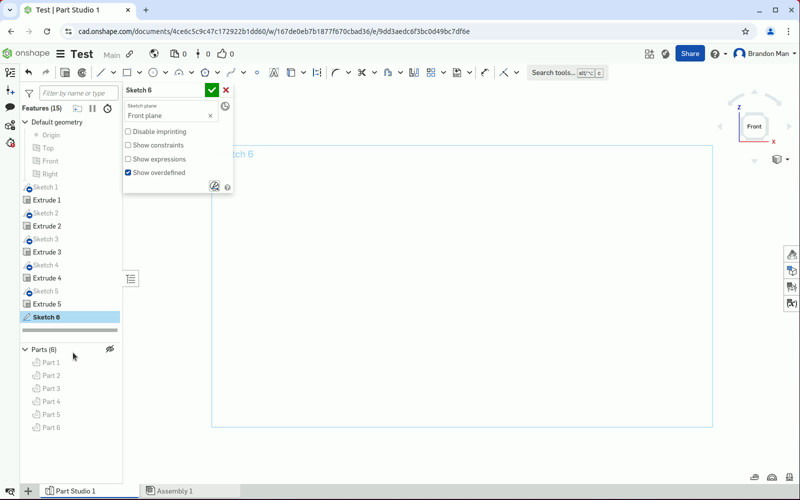
key(l)
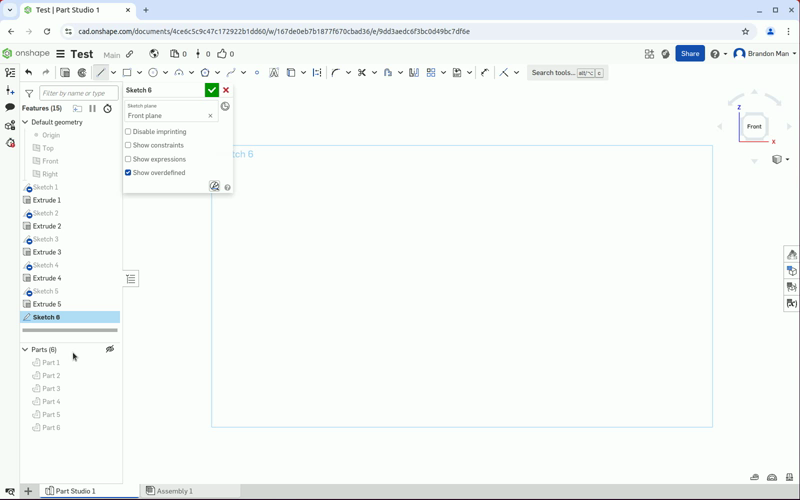
key_down(shift)
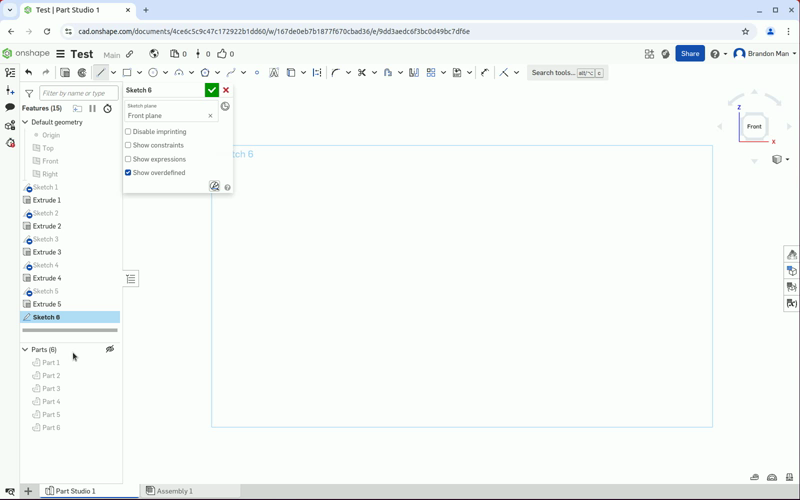
mouse_move(446, 226)
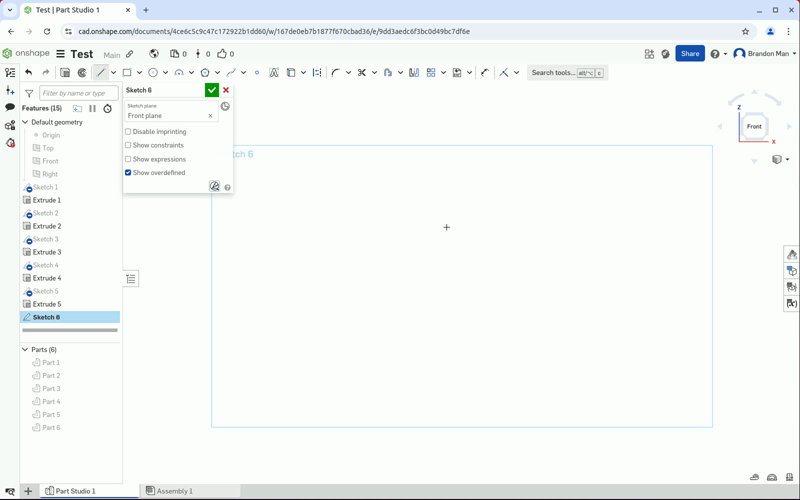
click(446, 226)
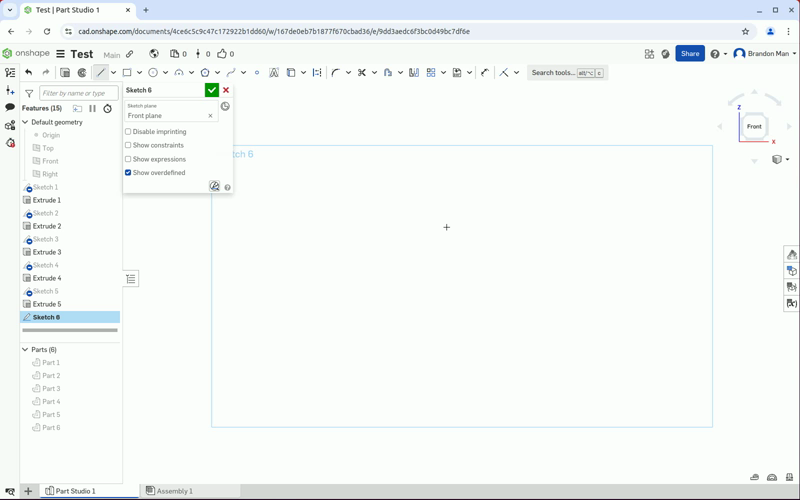
key_up(shift)
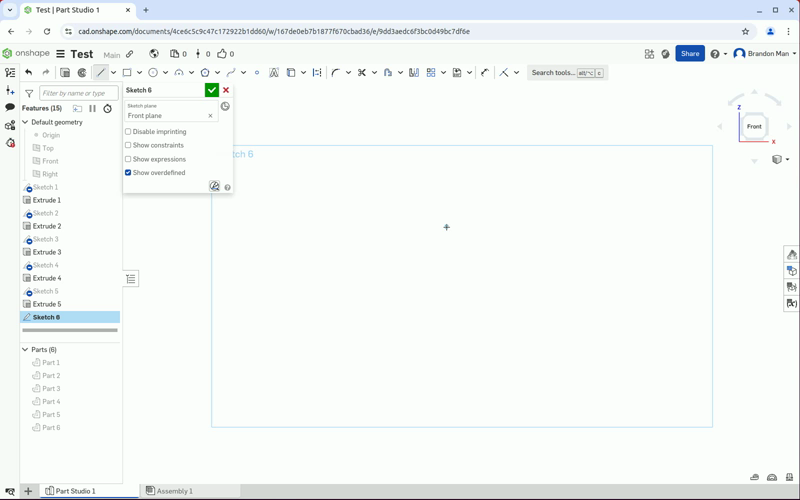
key_down(shift)
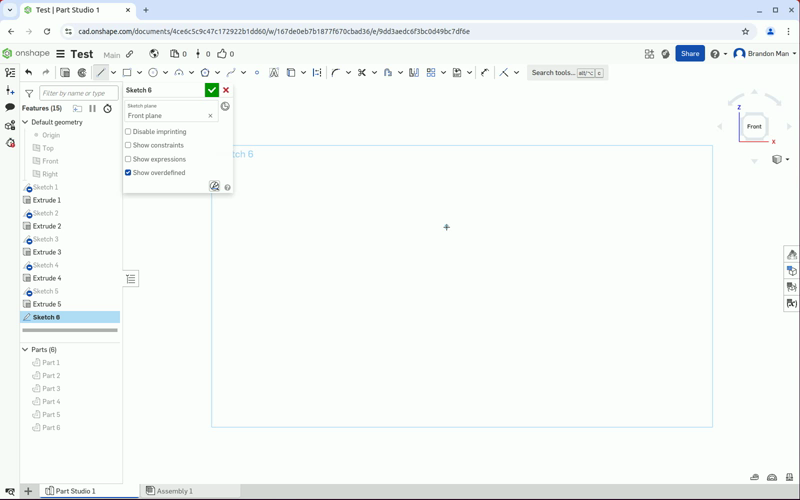
mouse_move(476, 226)
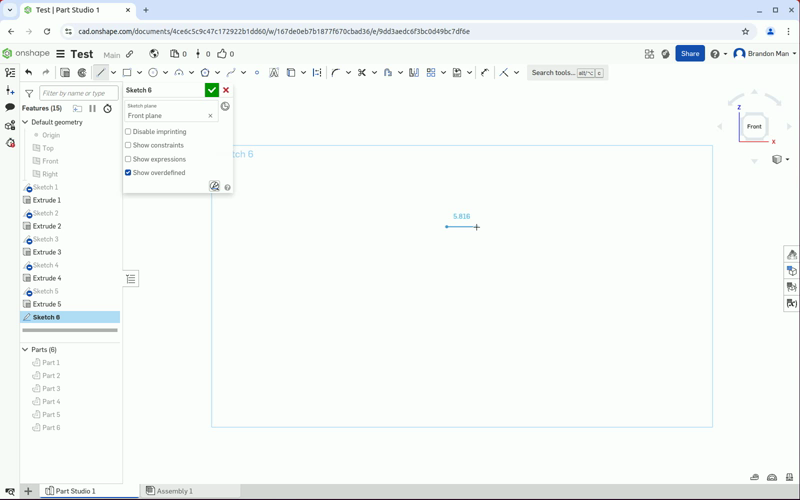
mouse_move(454, 283)
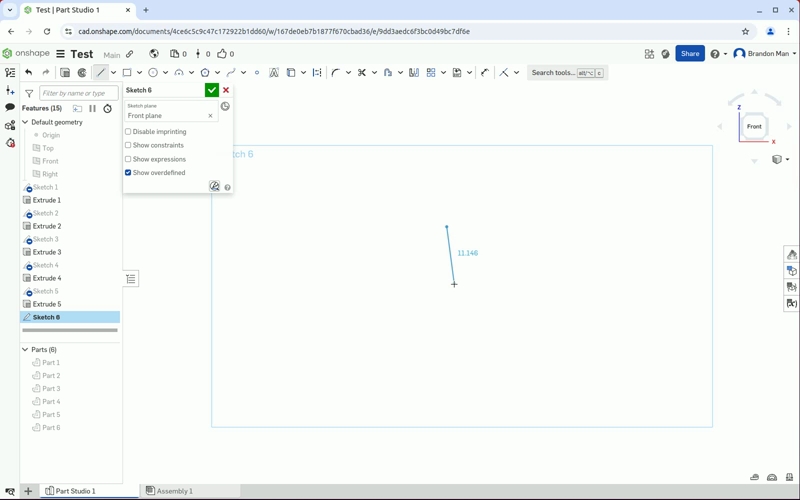
click(454, 283)
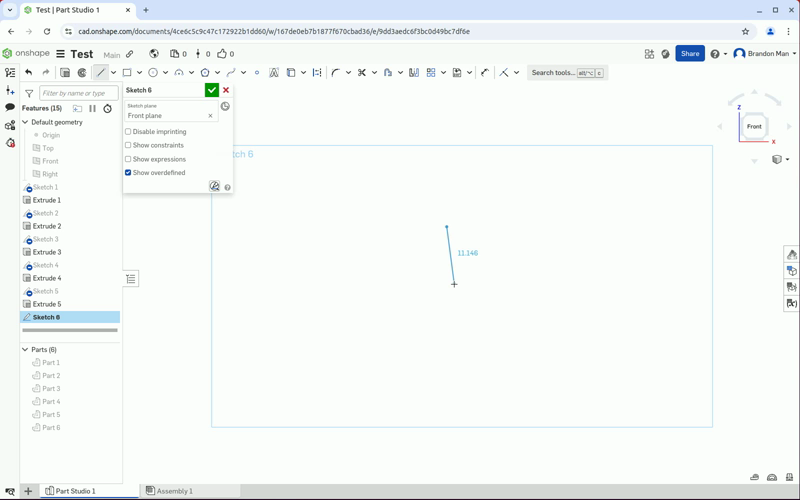
key_up(shift)
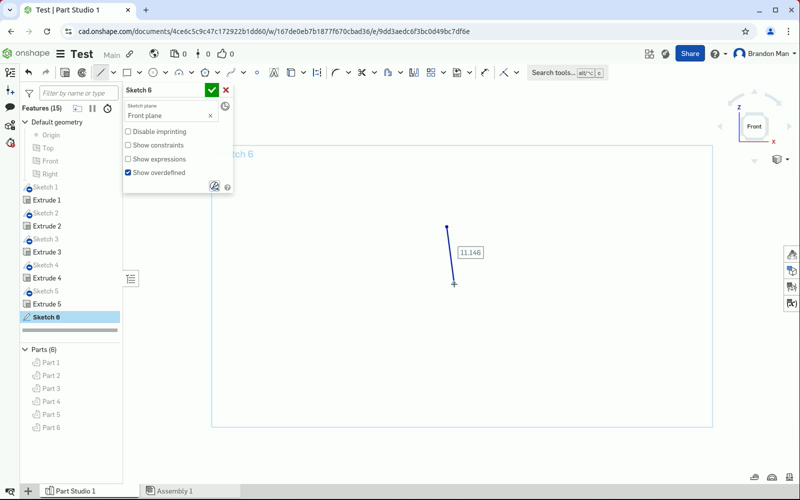
key(esc)
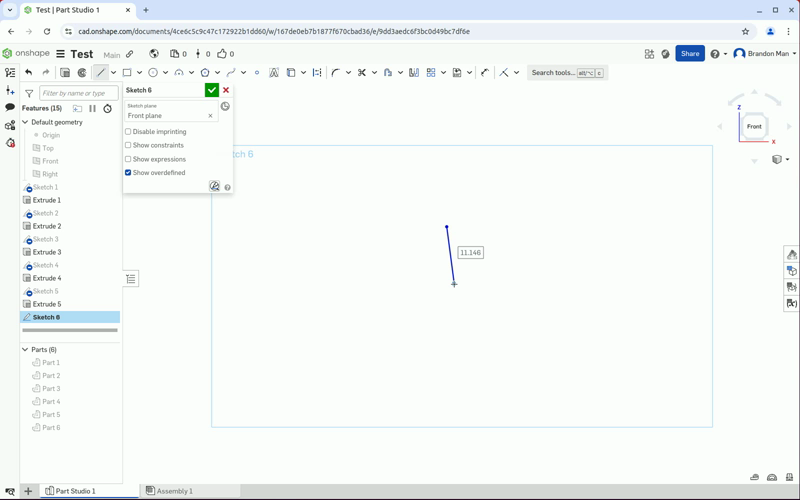
key(a)
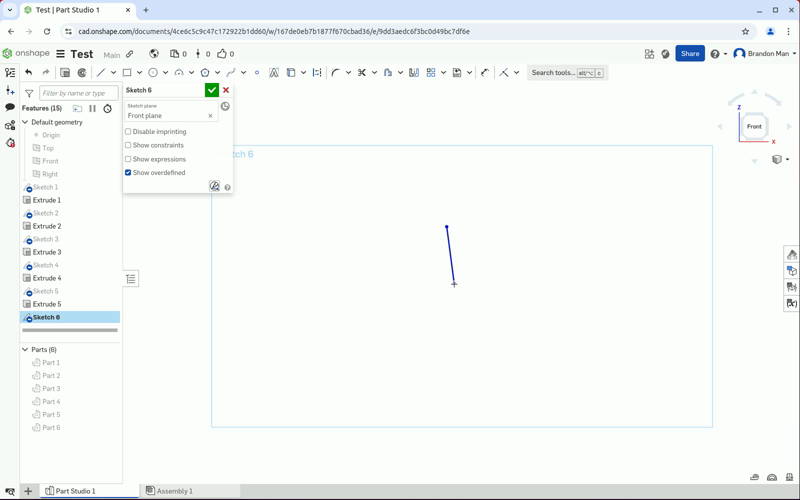
mouse_move(454, 283)
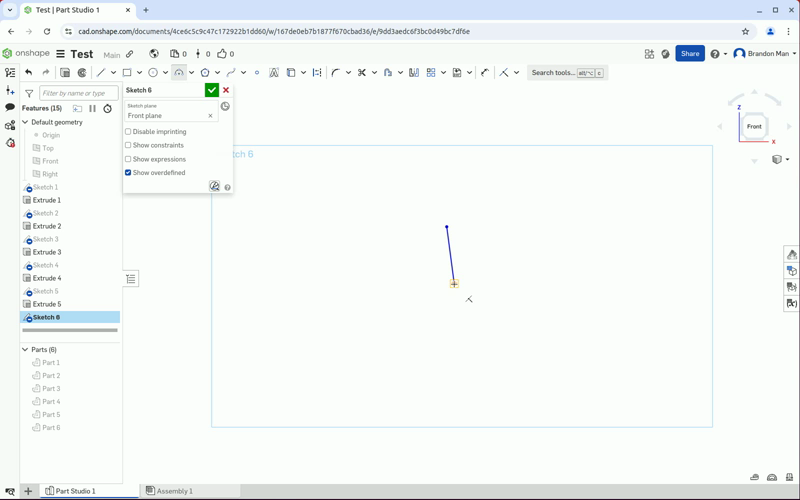
click(454, 283)
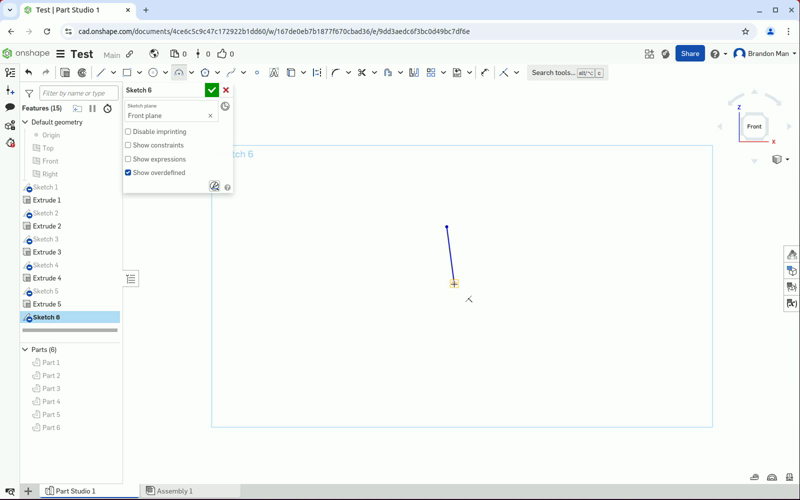
key_down(shift)
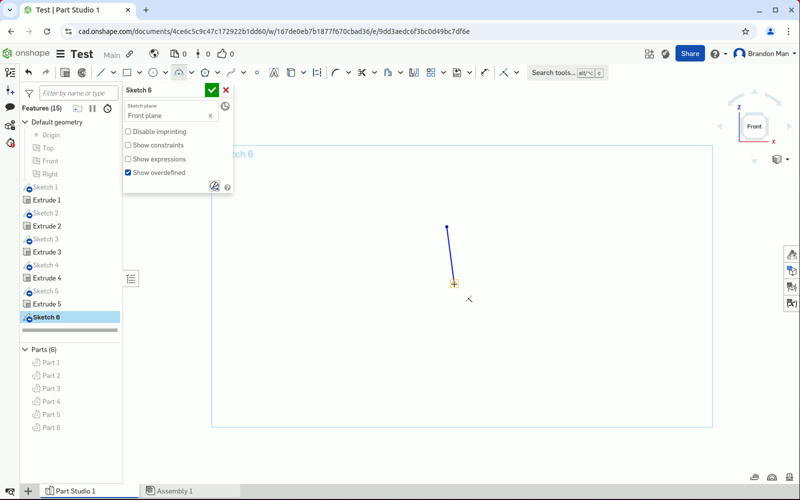
mouse_move(462, 290)
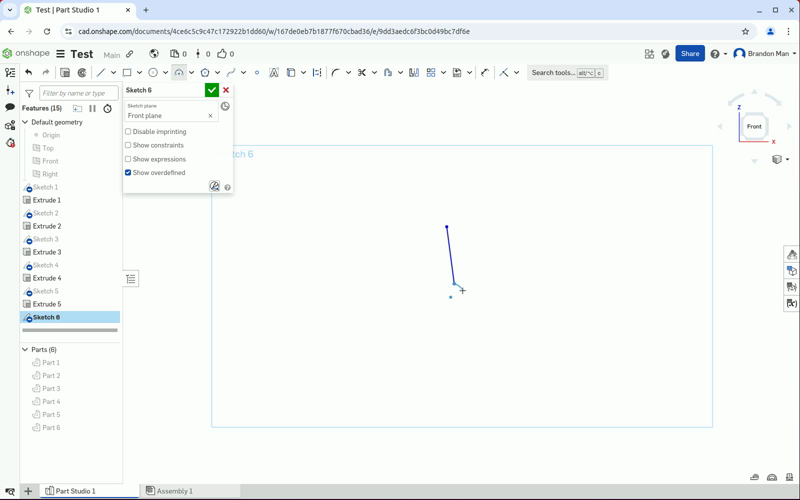
click(462, 290)
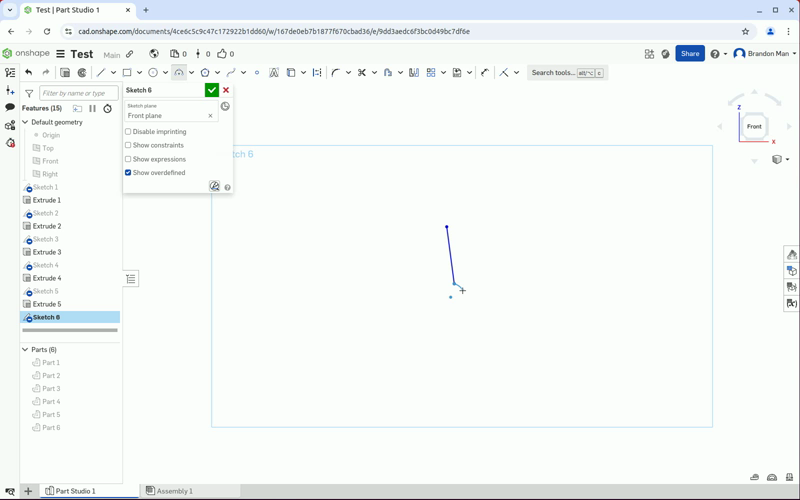
mouse_move(465, 277)
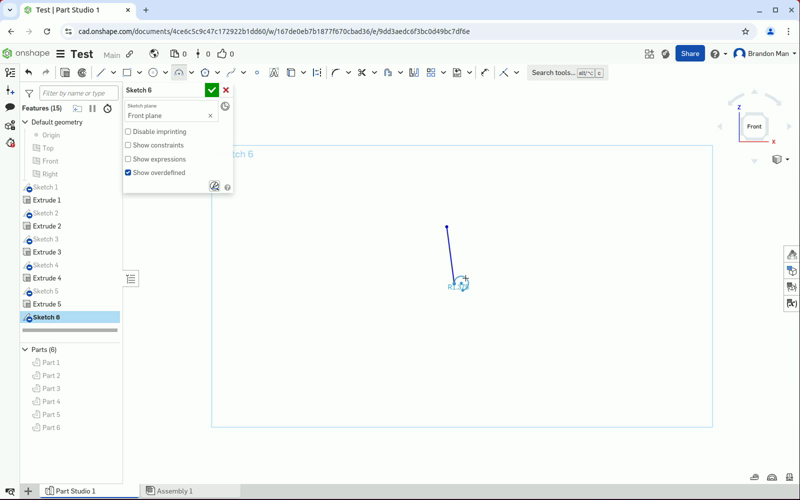
click(465, 277)
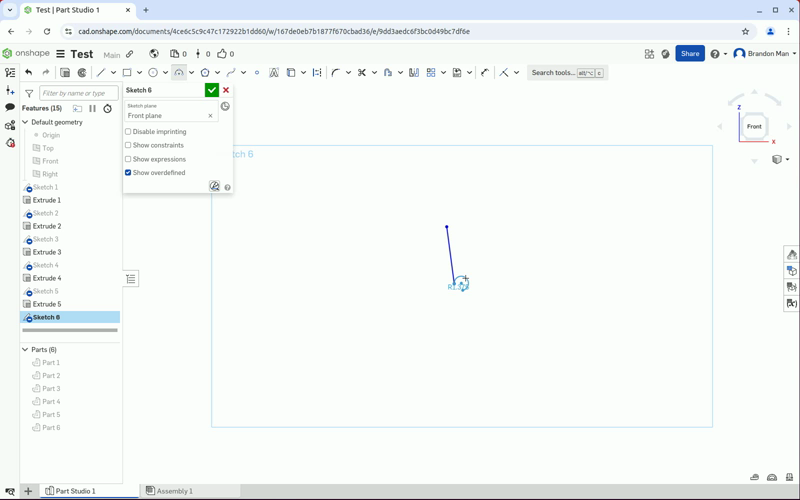
key_up(shift)
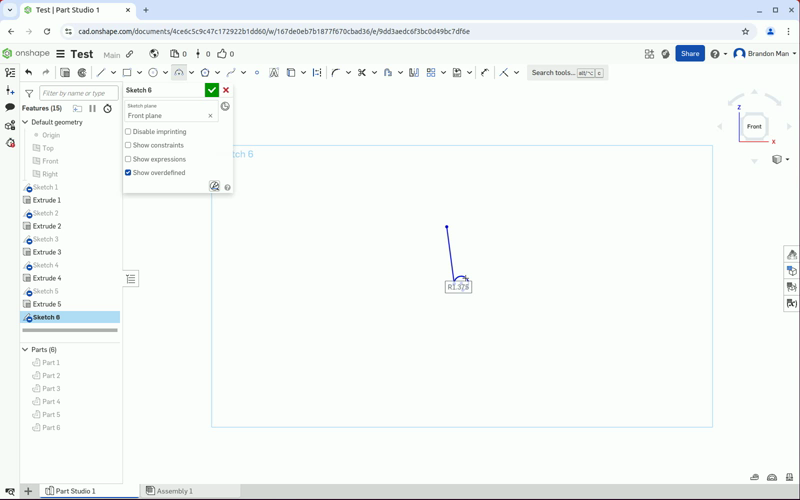
key(esc)
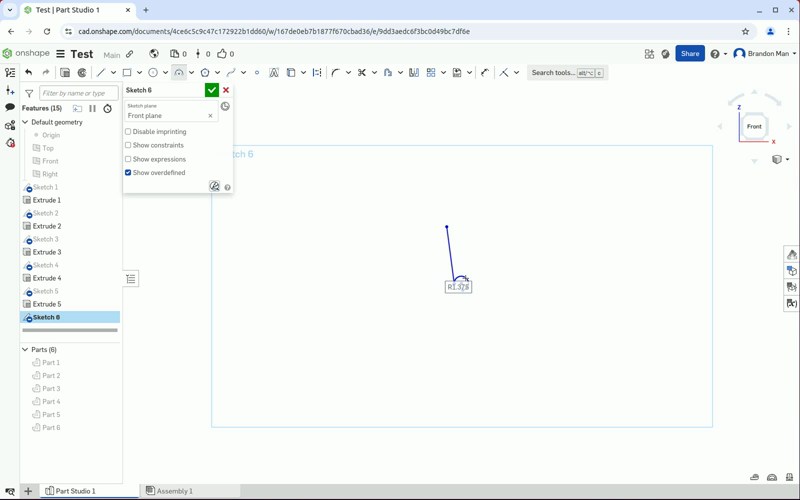
key(l)
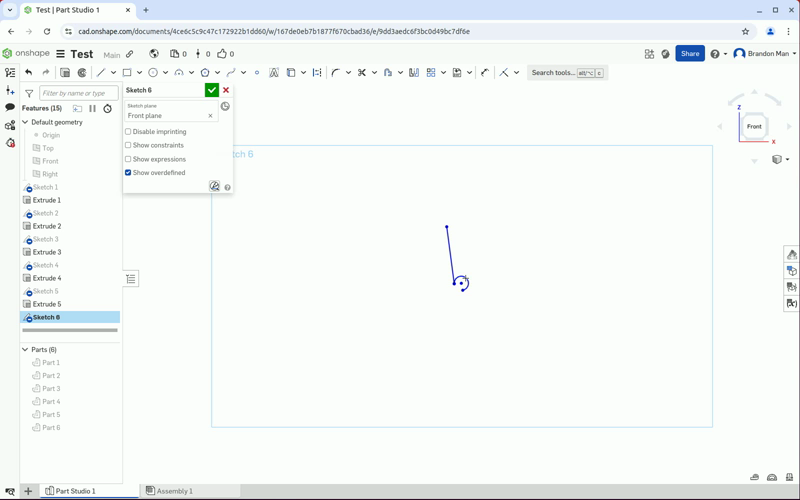
mouse_move(462, 290)
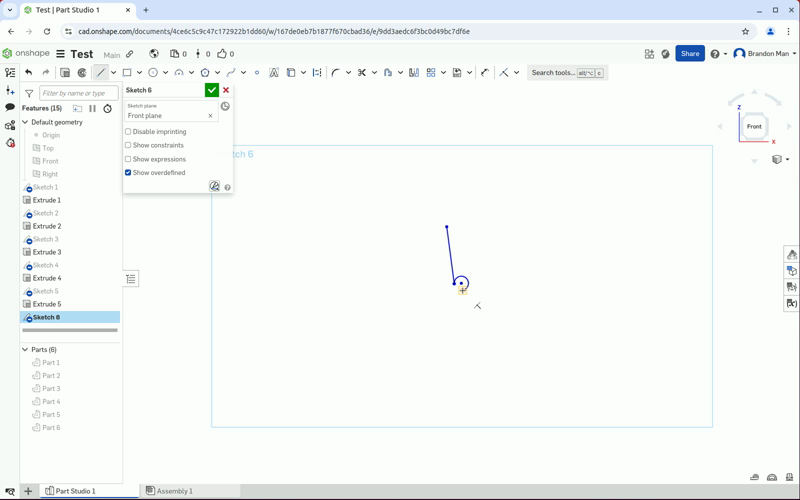
click(462, 290)
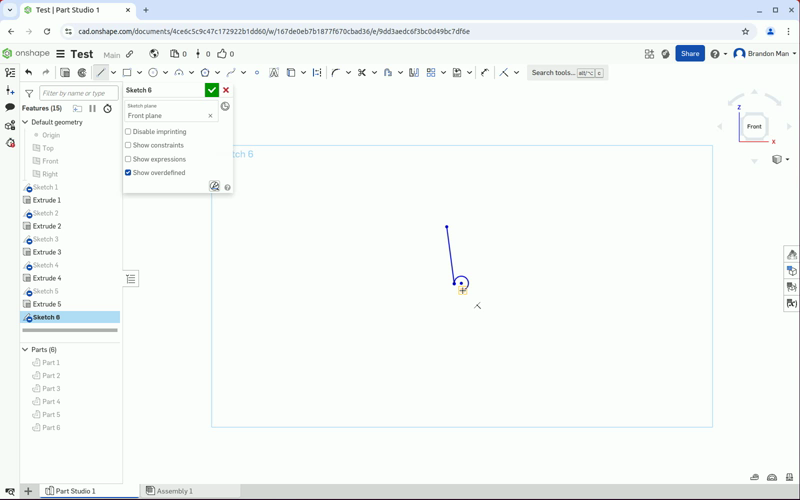
key_down(shift)
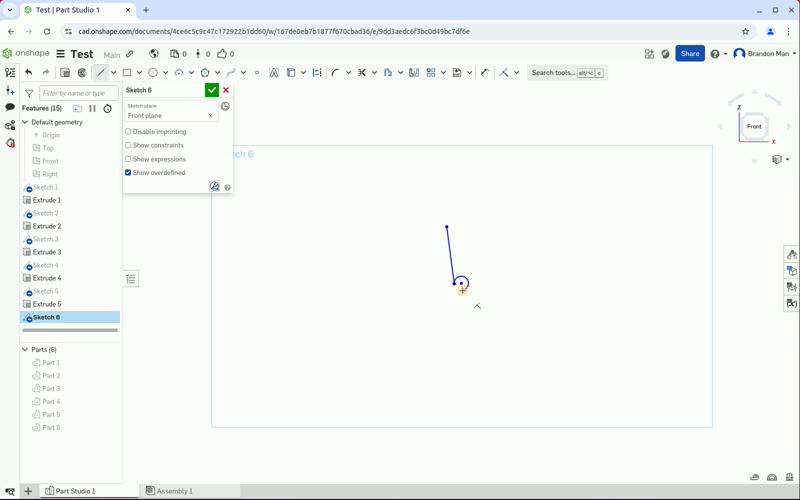
mouse_move(492, 290)
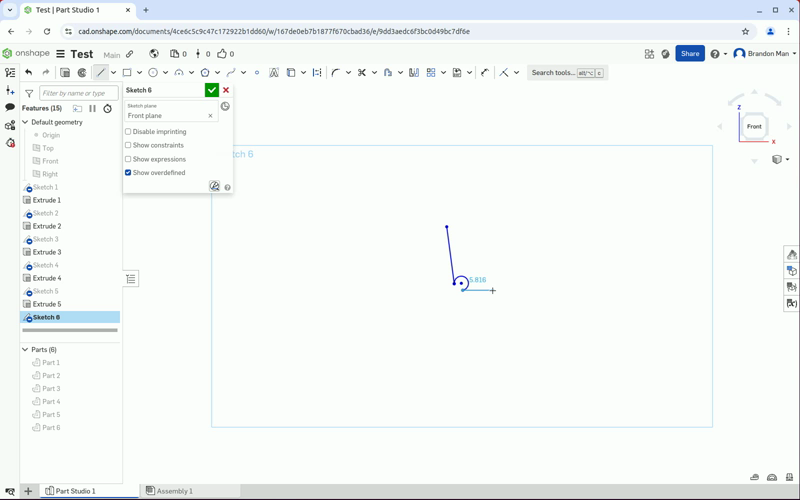
mouse_move(501, 290)
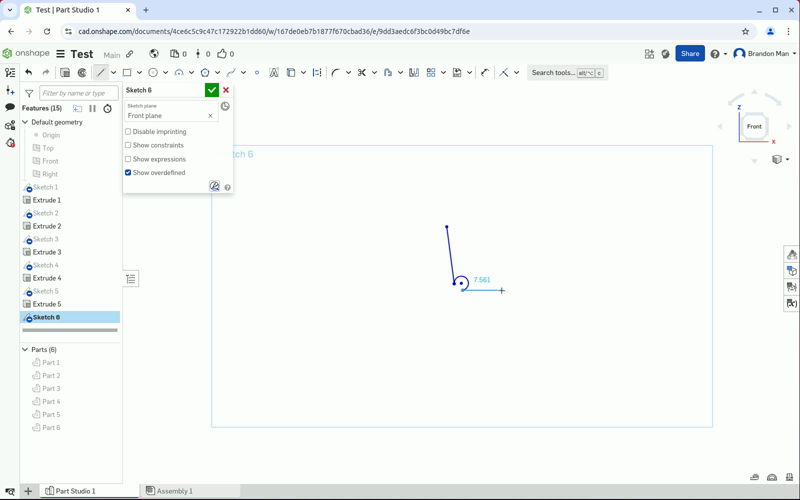
click(501, 290)
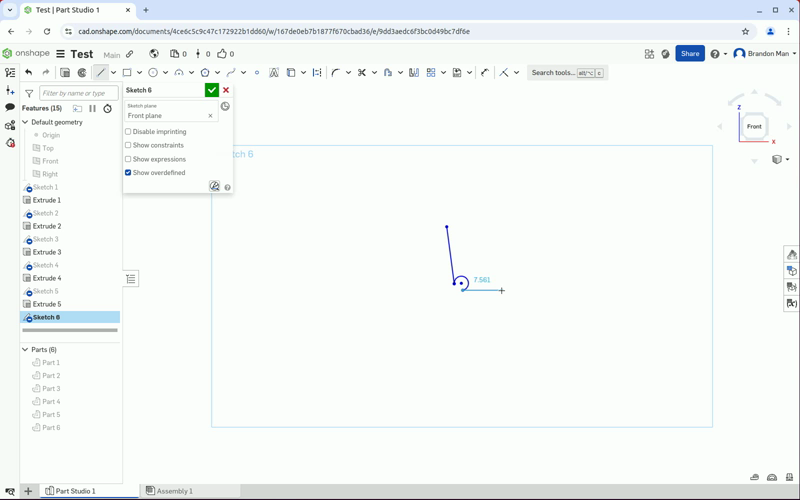
key_up(shift)
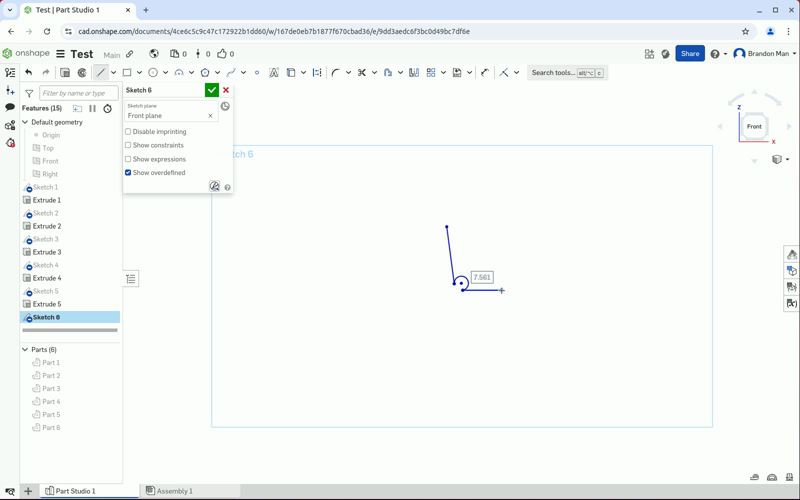
key(esc)
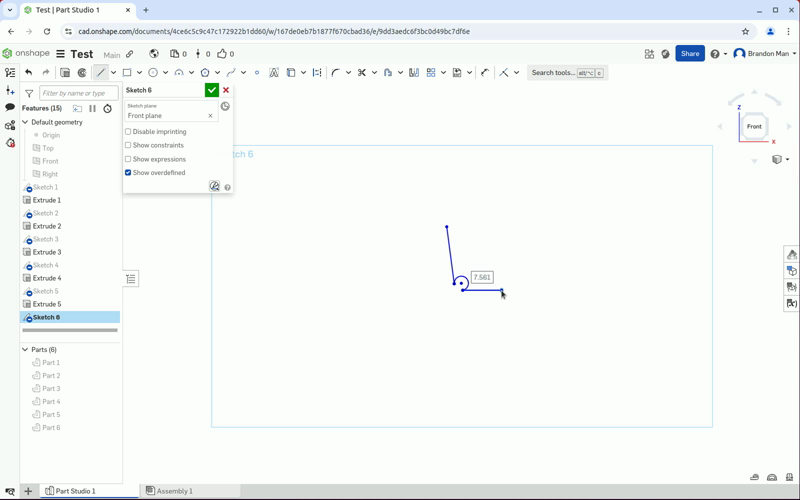
key(a)
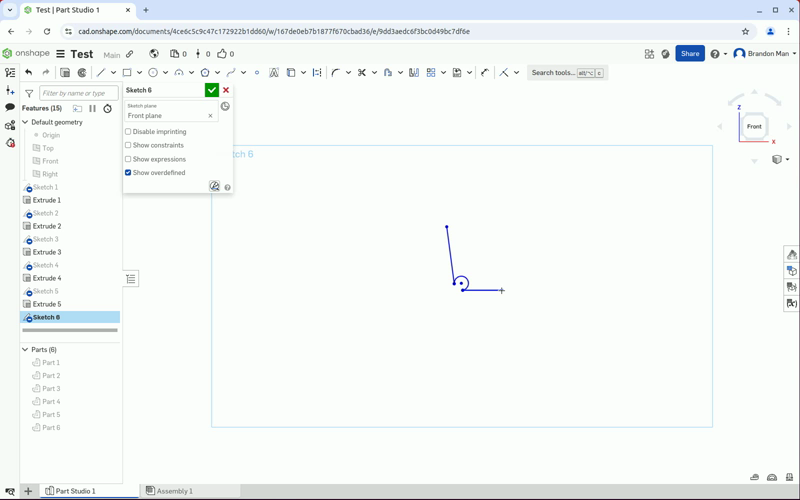
mouse_move(501, 290)
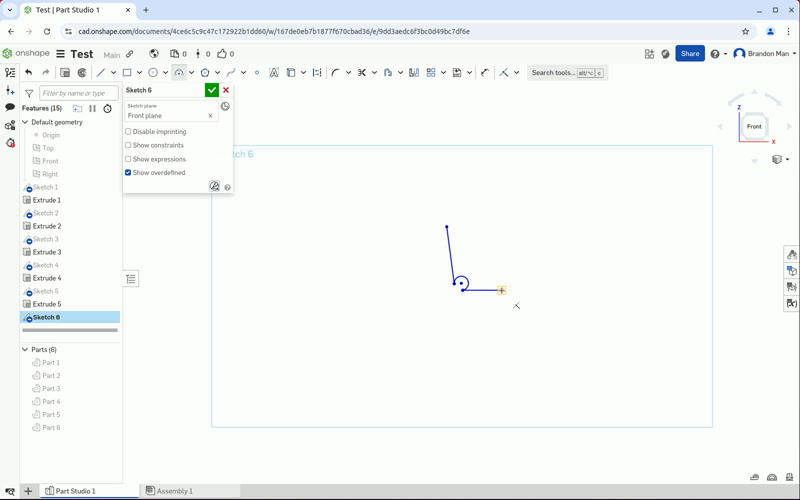
click(501, 290)
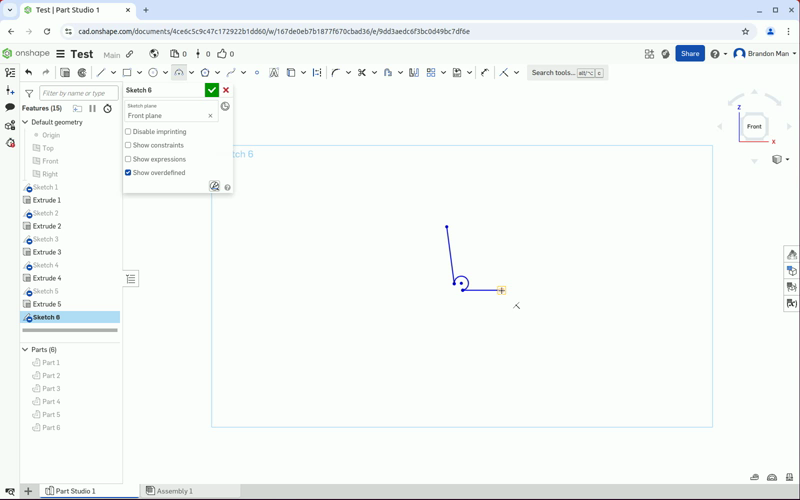
key_down(shift)
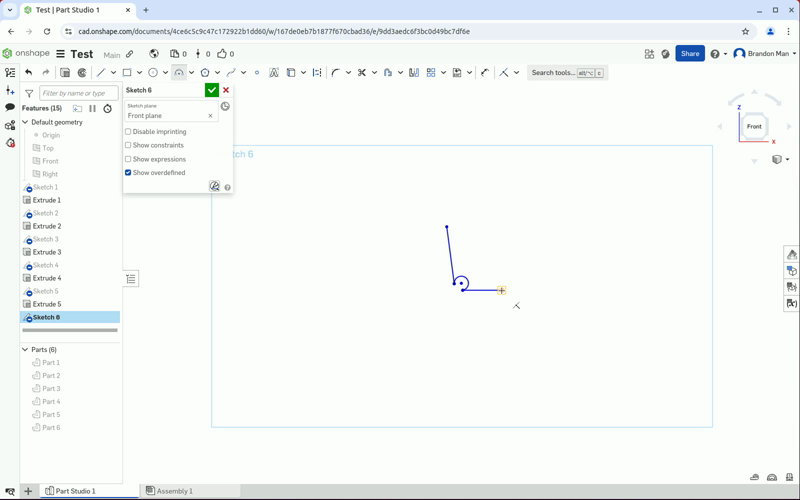
mouse_move(501, 275)
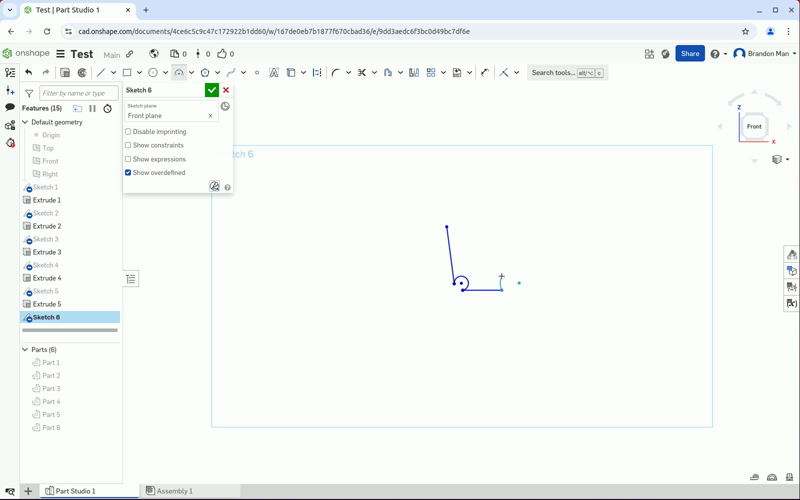
click(501, 275)
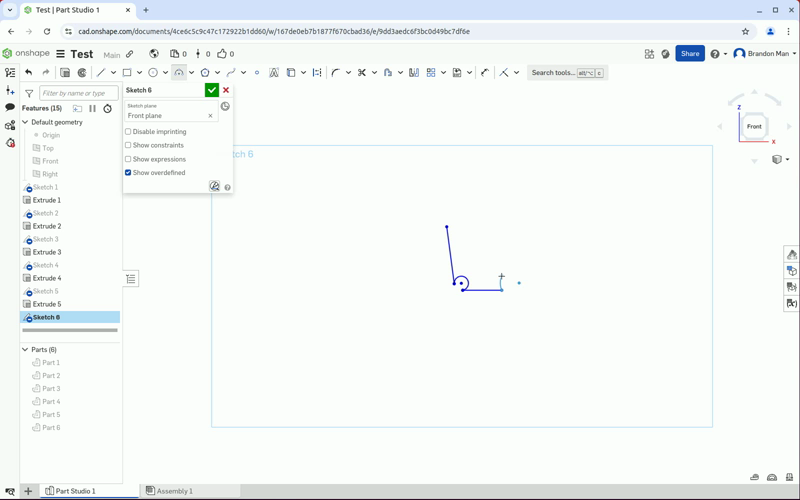
mouse_move(494, 282)
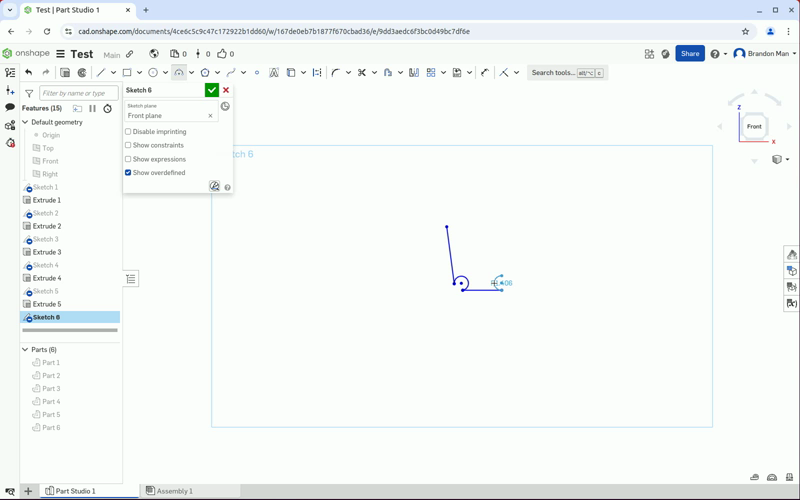
click(494, 282)
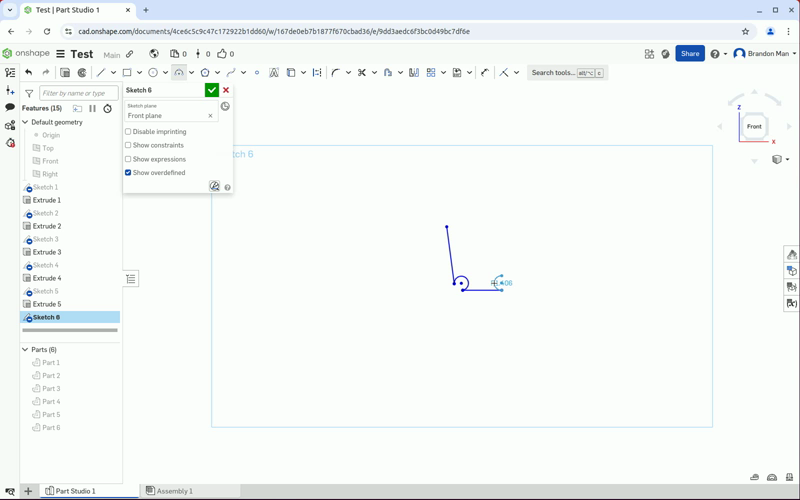
key_up(shift)
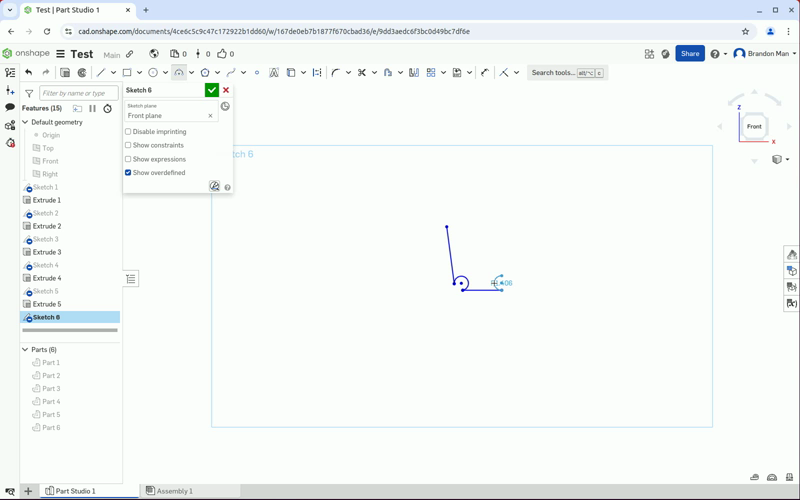
key(esc)
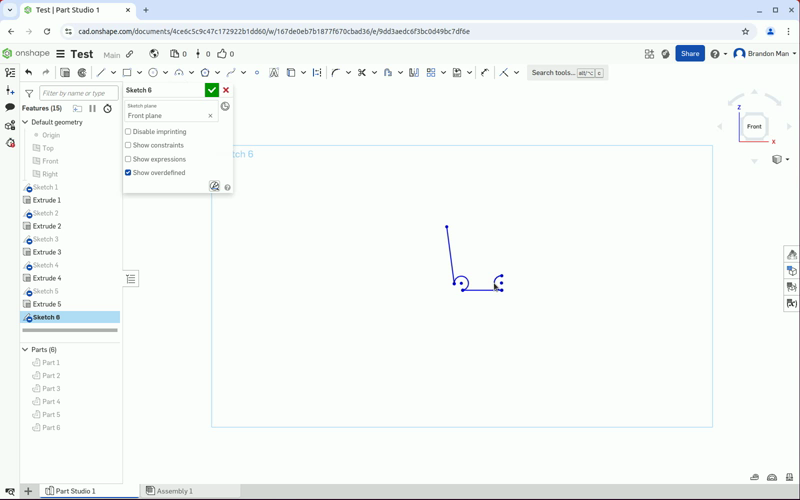
key(l)
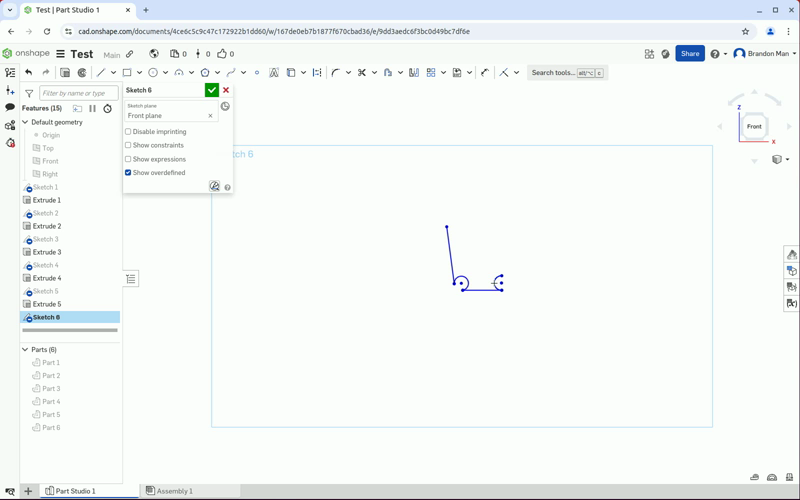
mouse_move(501, 275)
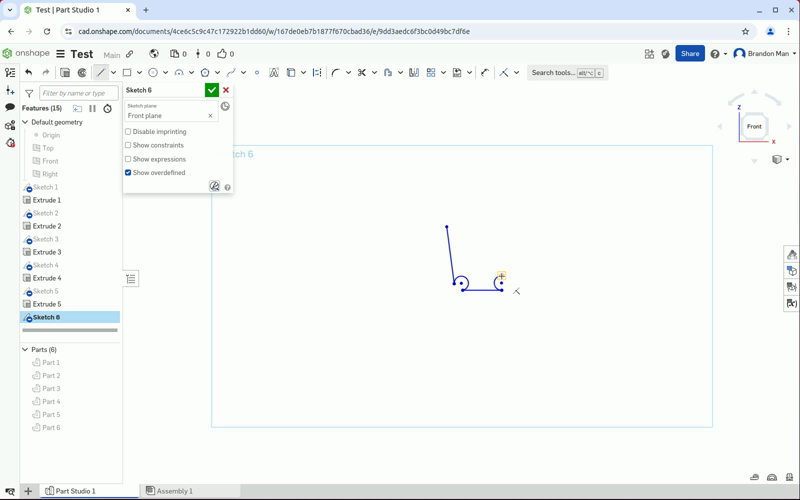
click(501, 275)
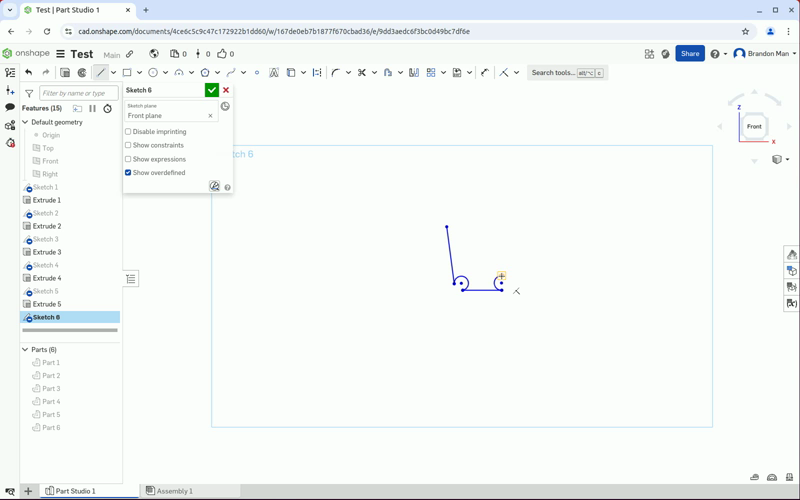
key_down(shift)
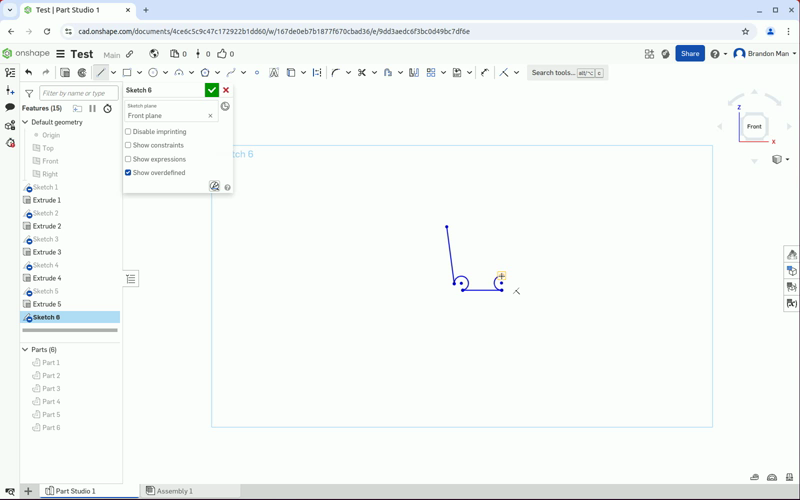
mouse_move(531, 275)
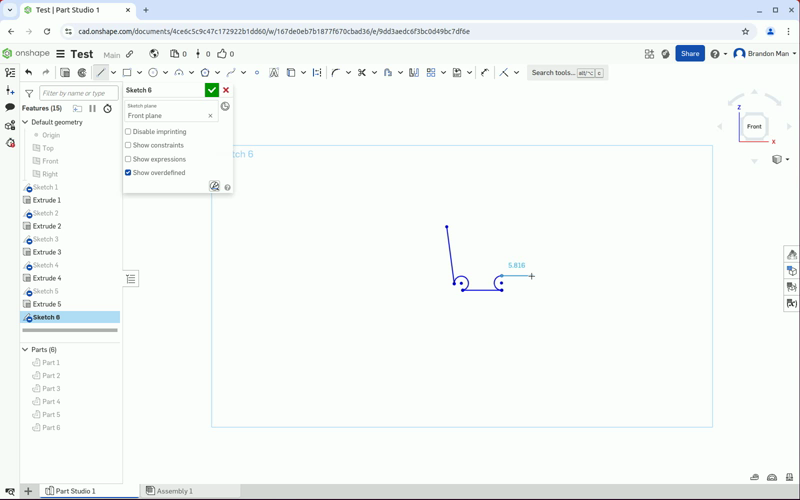
mouse_move(477, 275)
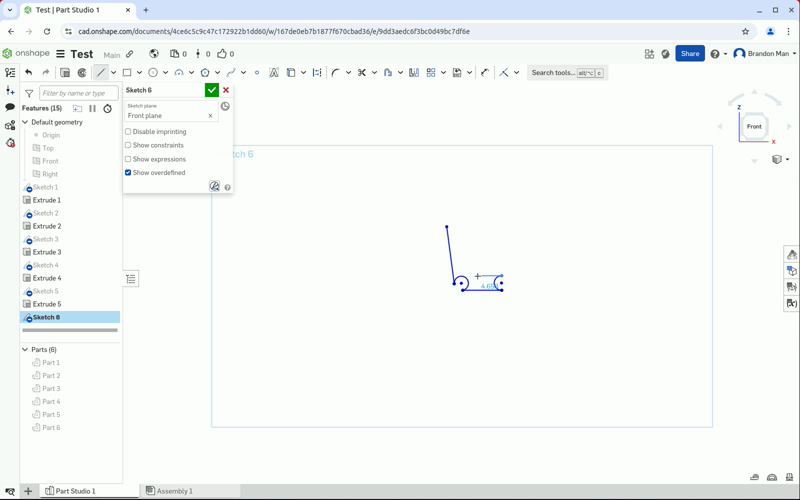
click(477, 275)
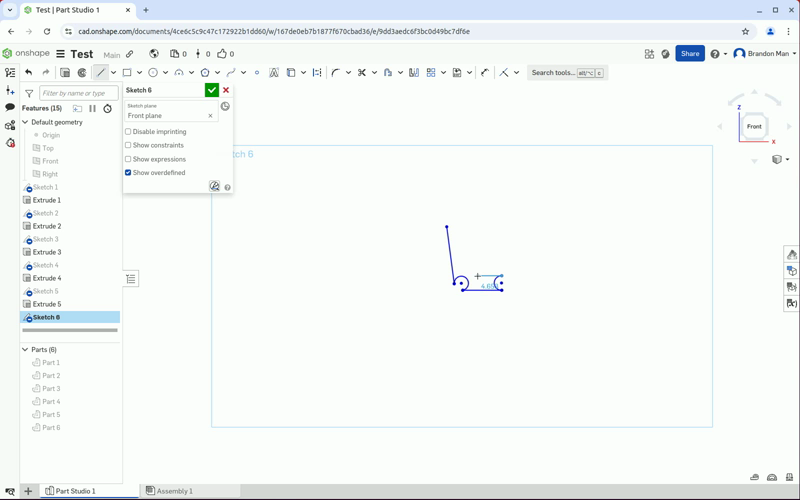
key_up(shift)
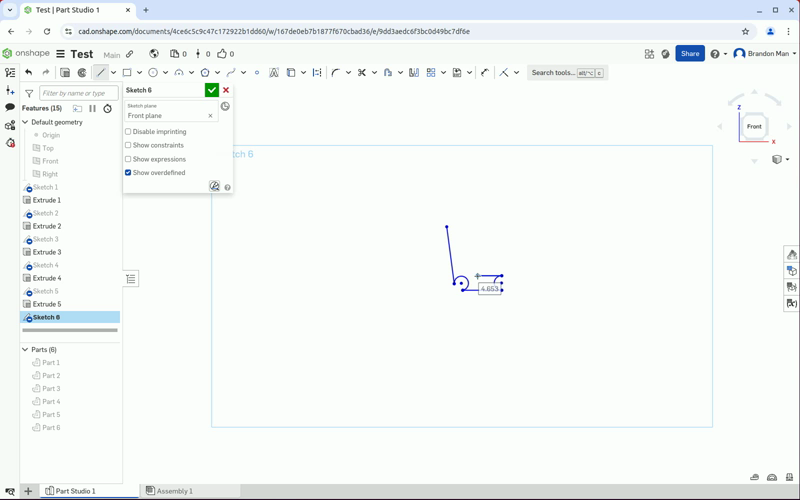
key(esc)
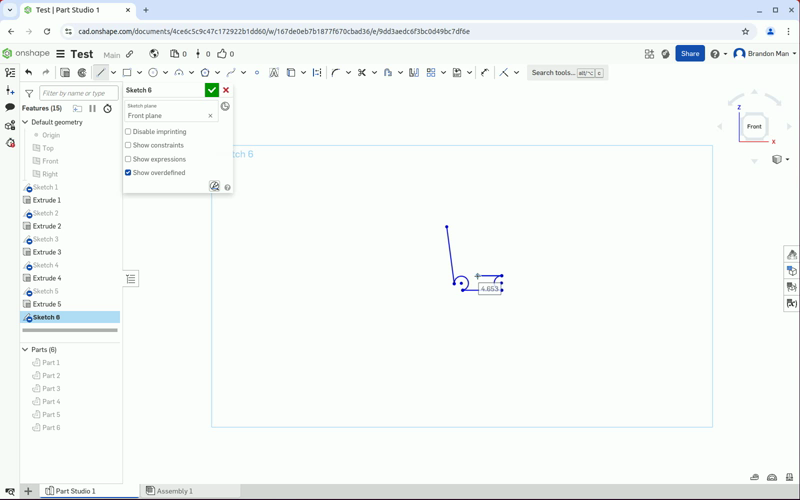
key(a)
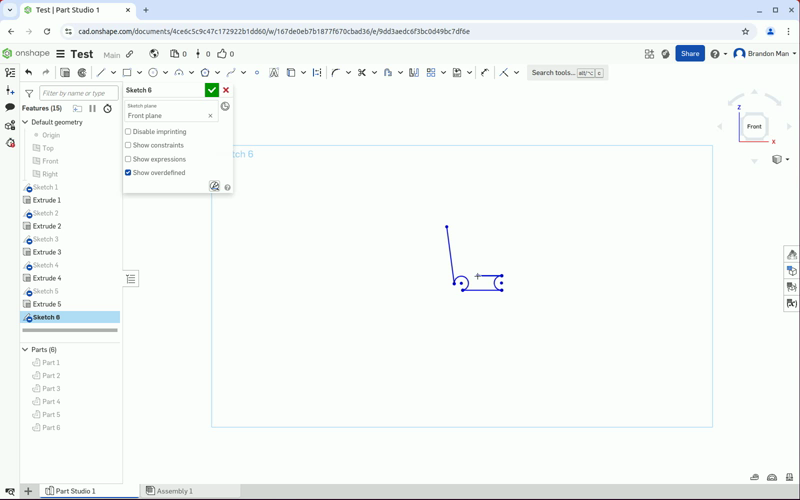
mouse_move(477, 275)
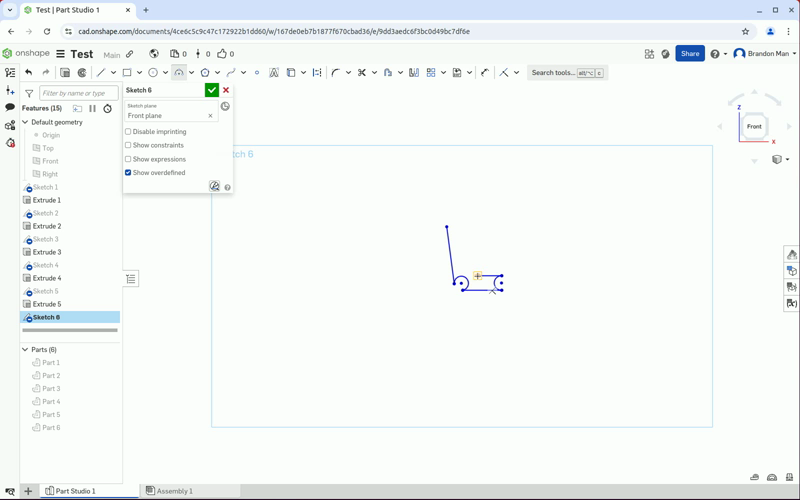
click(477, 275)
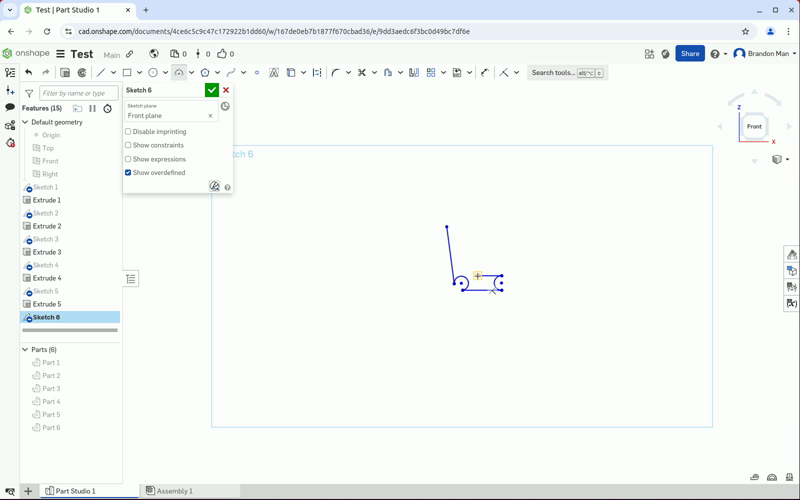
key_down(shift)
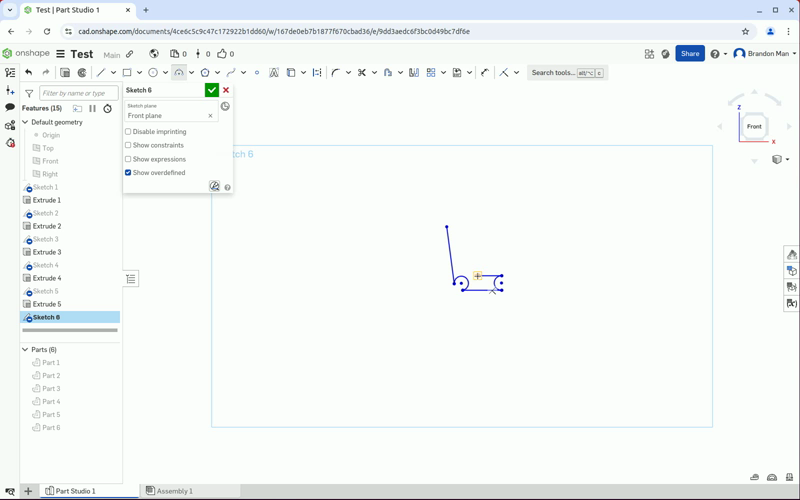
mouse_move(470, 267)
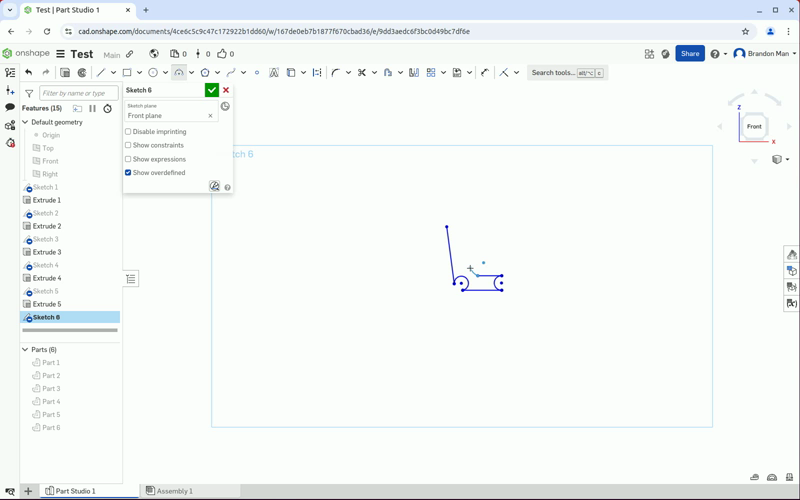
click(470, 267)
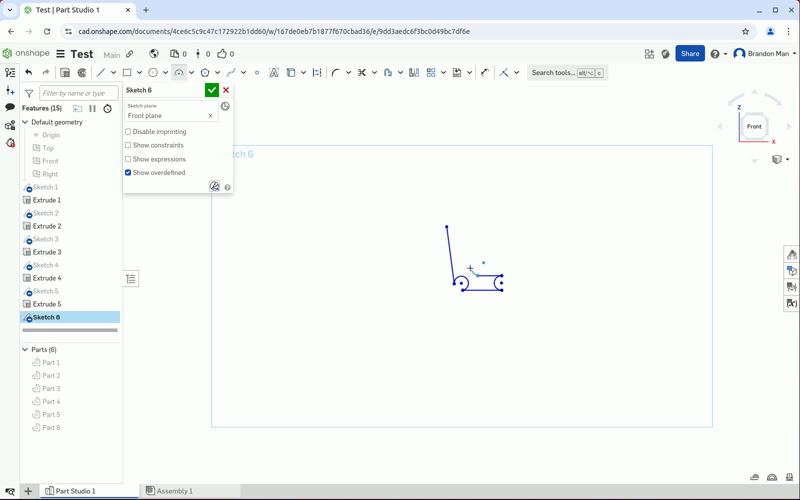
mouse_move(472, 273)
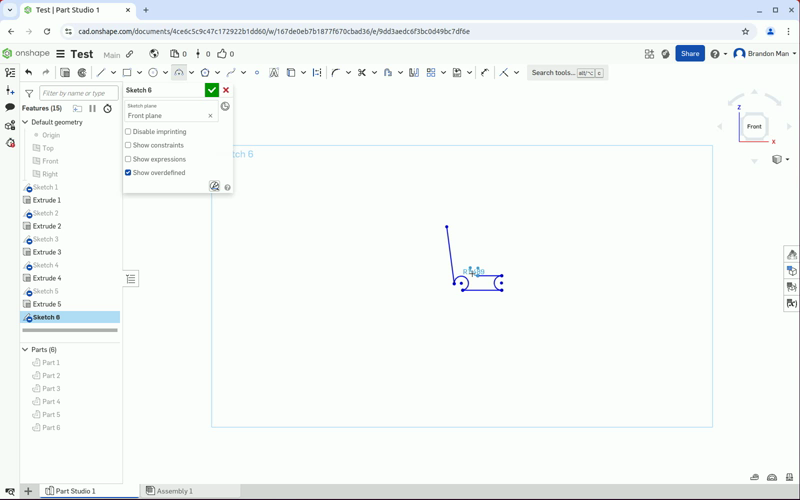
click(472, 273)
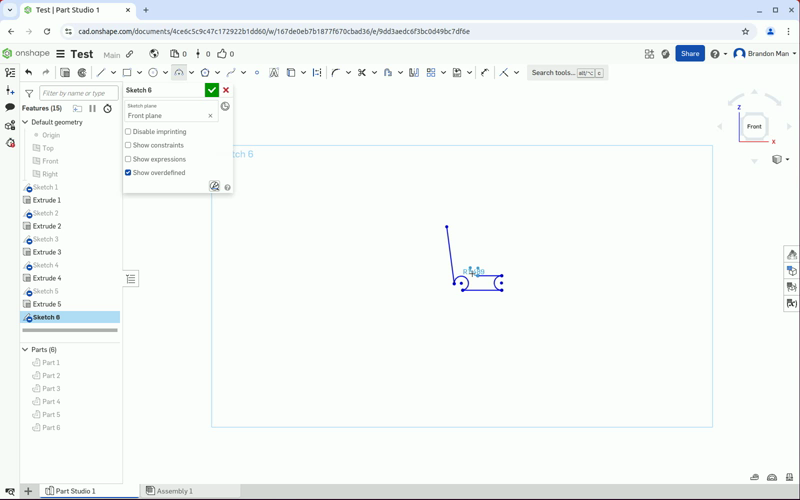
key_up(shift)
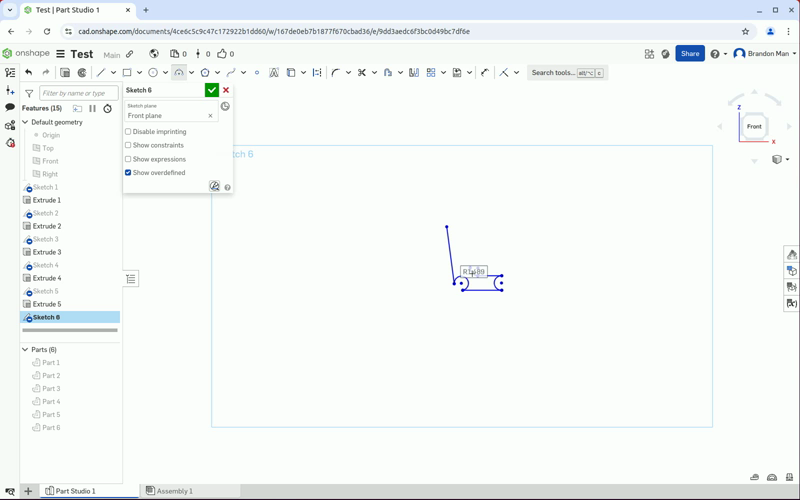
key(esc)
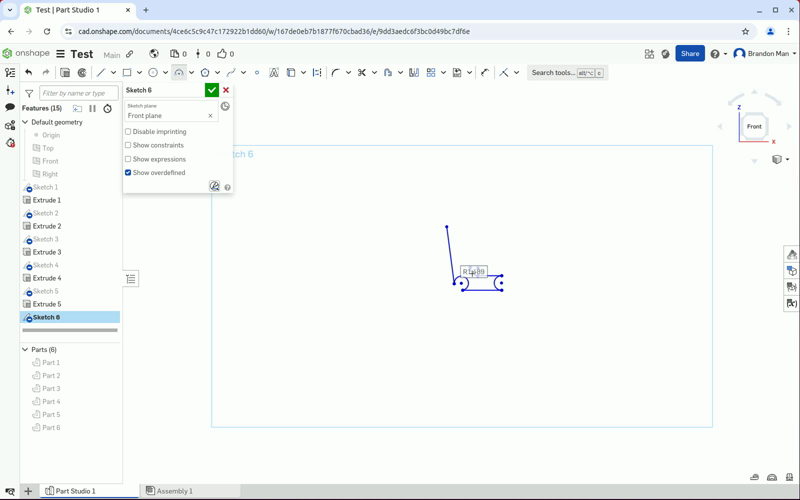
key(l)
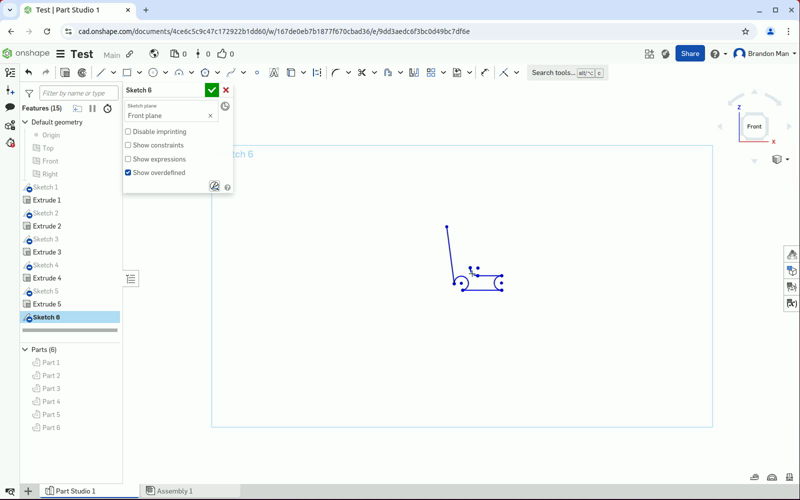
mouse_move(470, 267)
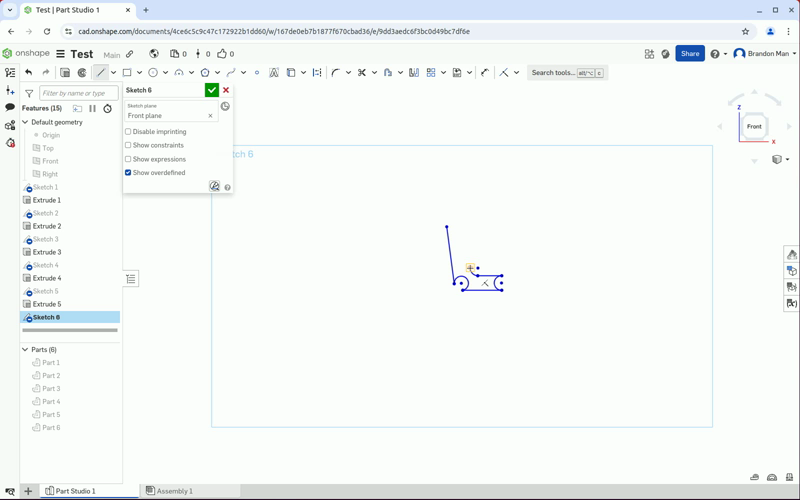
click(470, 267)
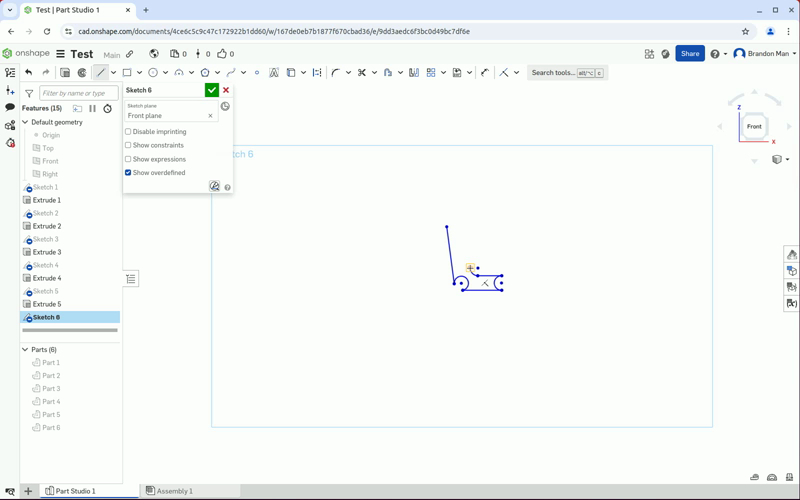
key_down(shift)
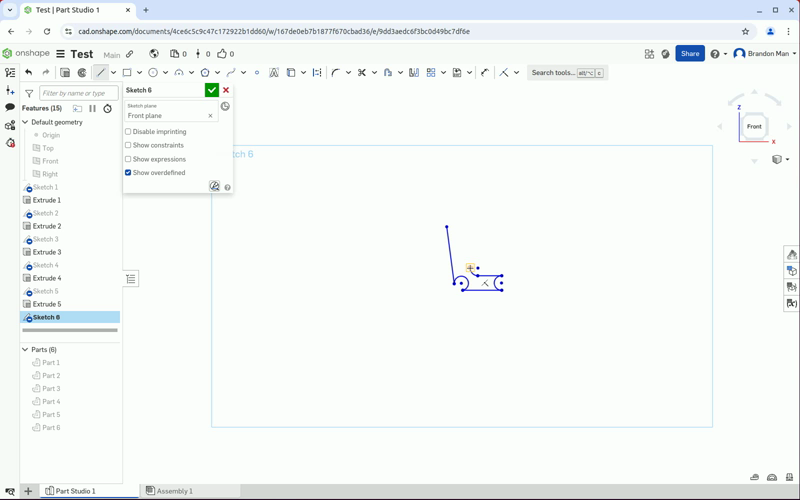
mouse_move(500, 267)
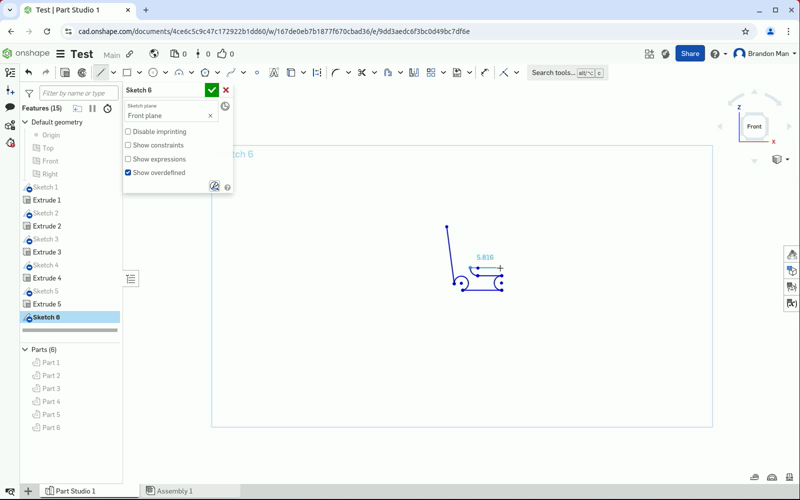
mouse_move(475, 226)
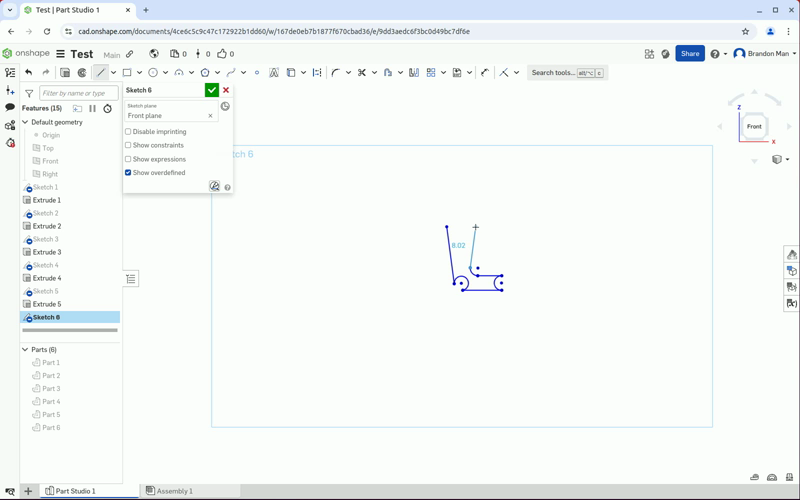
click(475, 226)
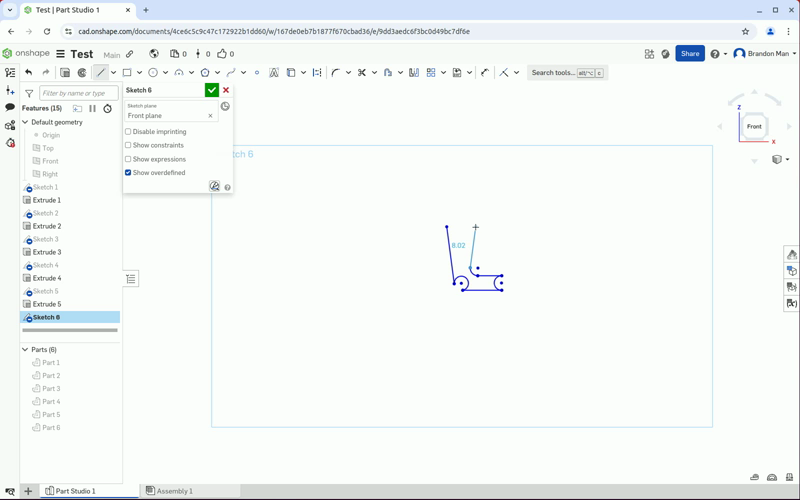
key_up(shift)
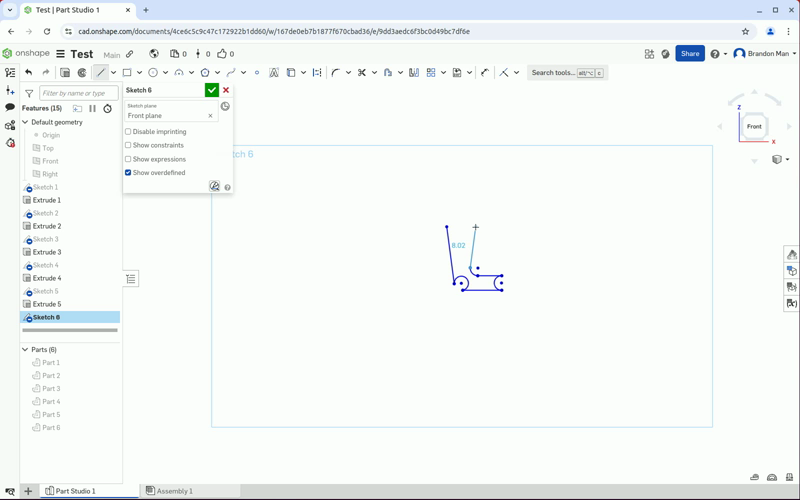
key(esc)
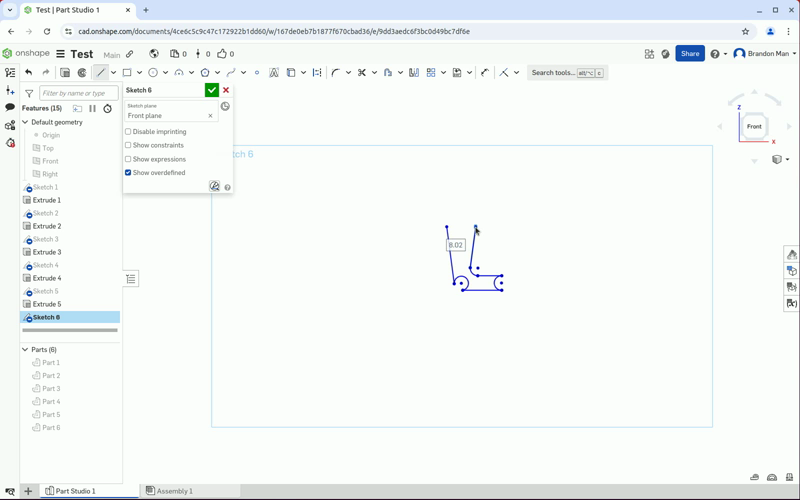
key(a)
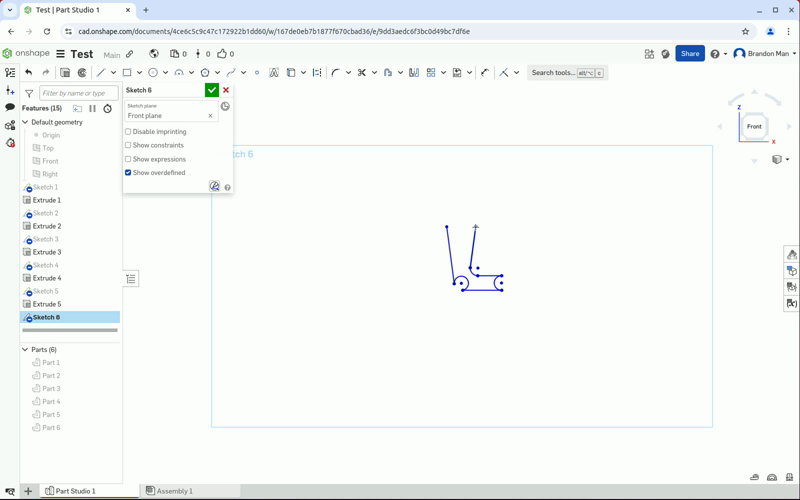
mouse_move(475, 226)
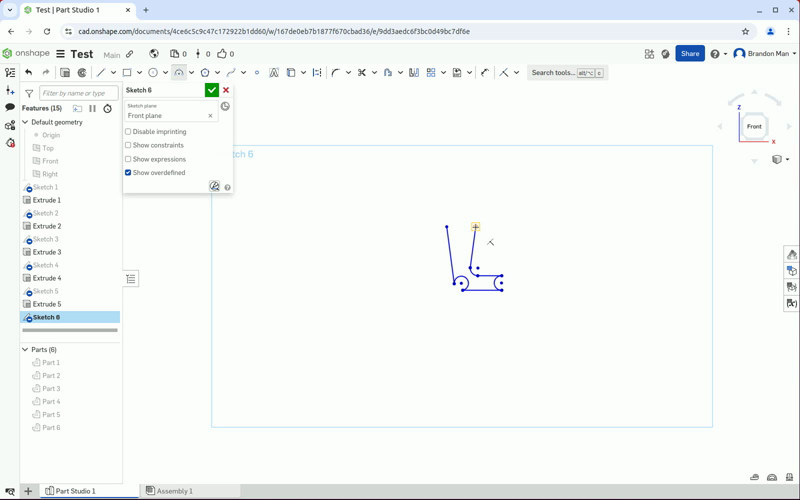
click(475, 226)
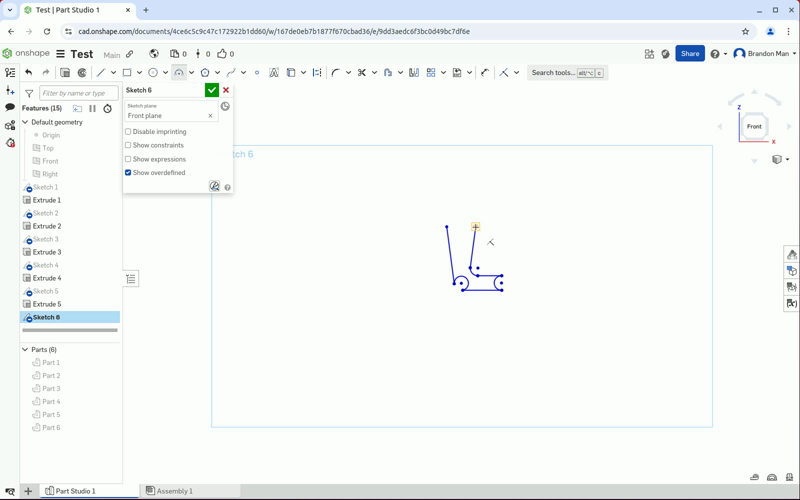
mouse_move(446, 226)
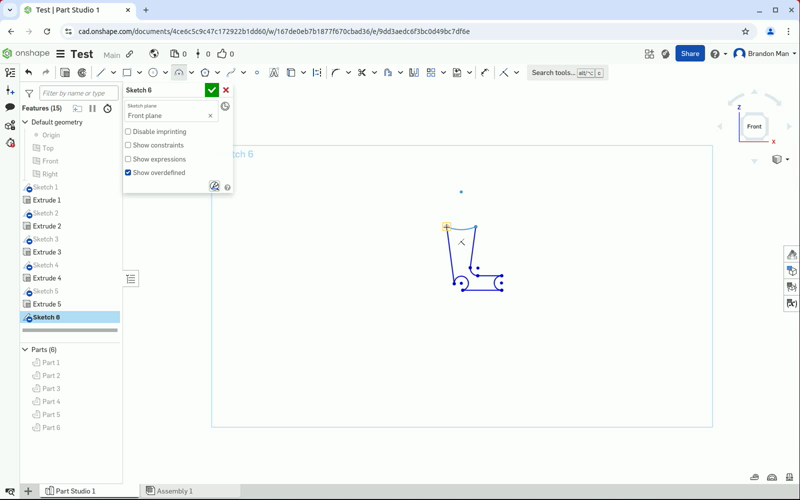
click(446, 226)
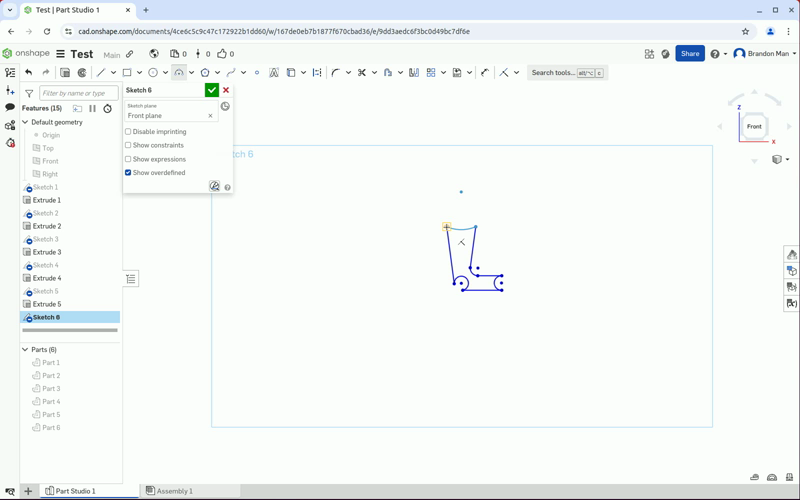
key_down(shift)
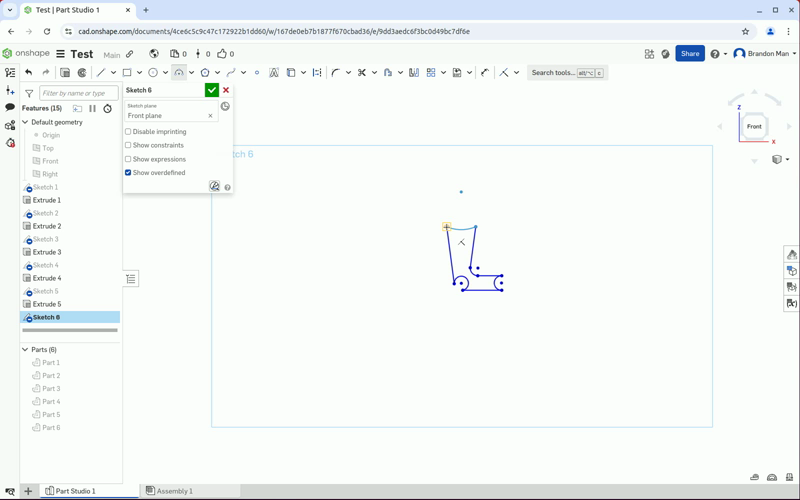
mouse_move(461, 239)
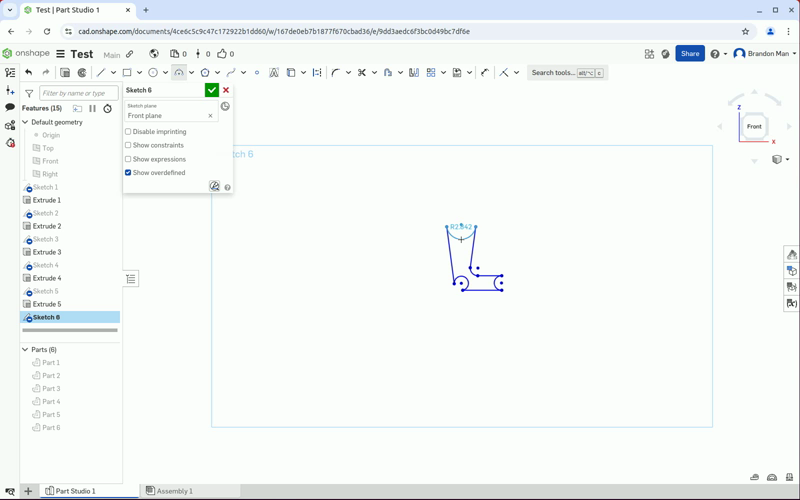
click(461, 239)
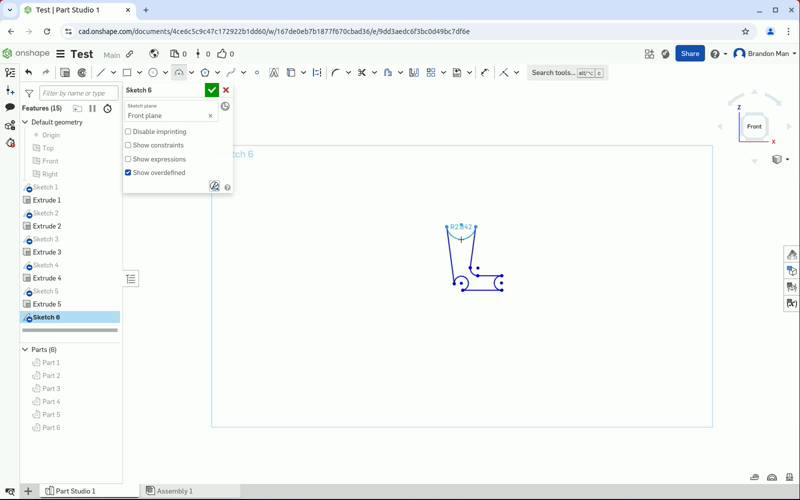
key_up(shift)
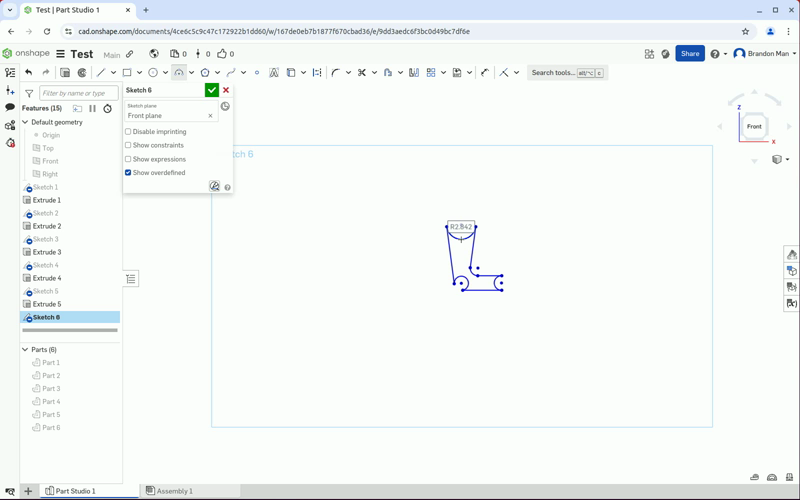
key(esc)
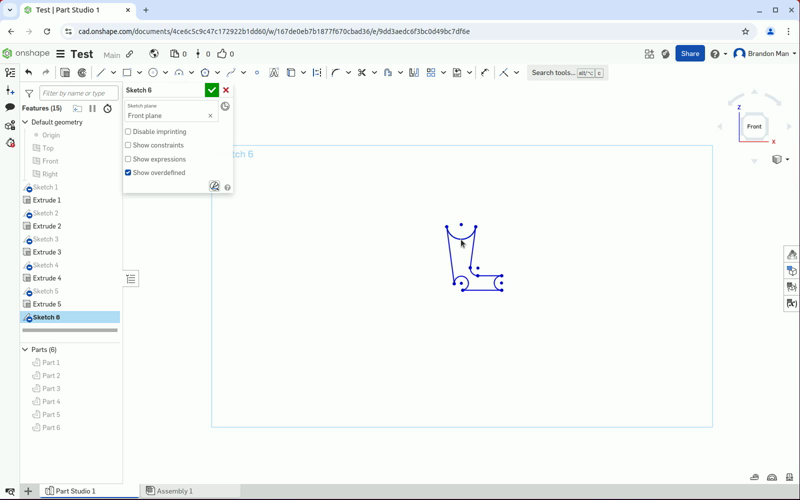
mouse_move(477, 284)
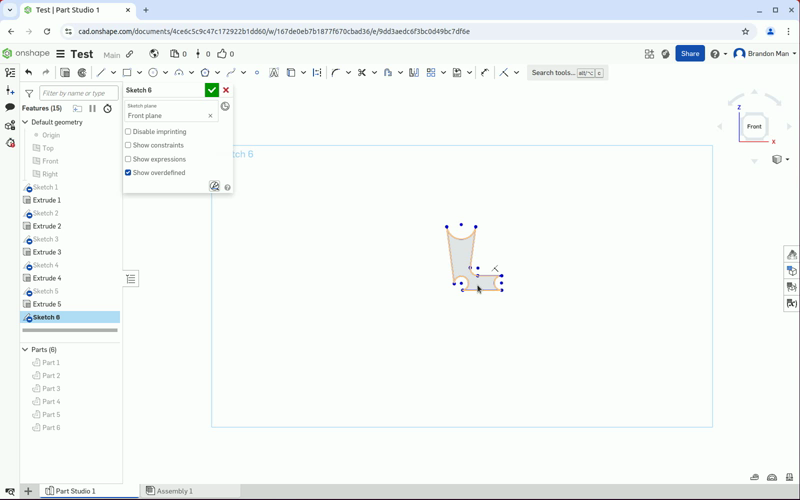
scroll(6)
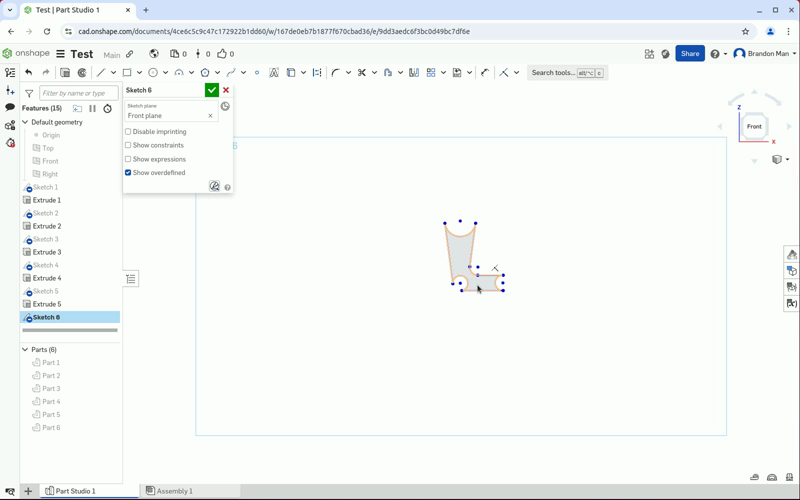
scroll(6)
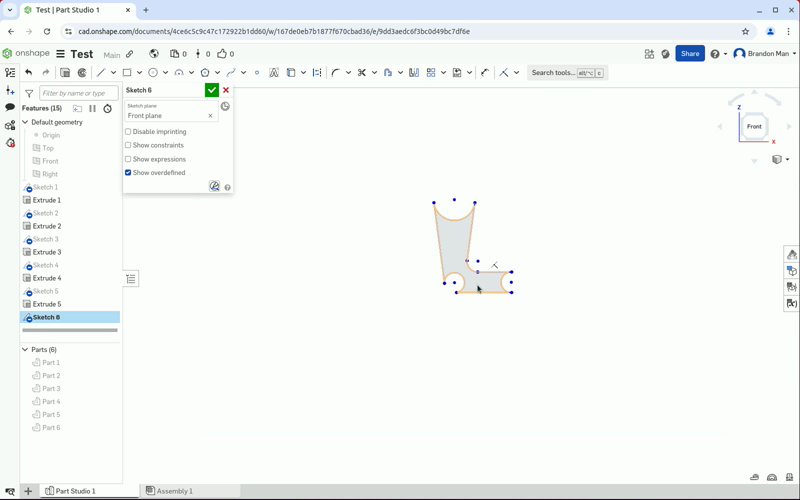
scroll(6)
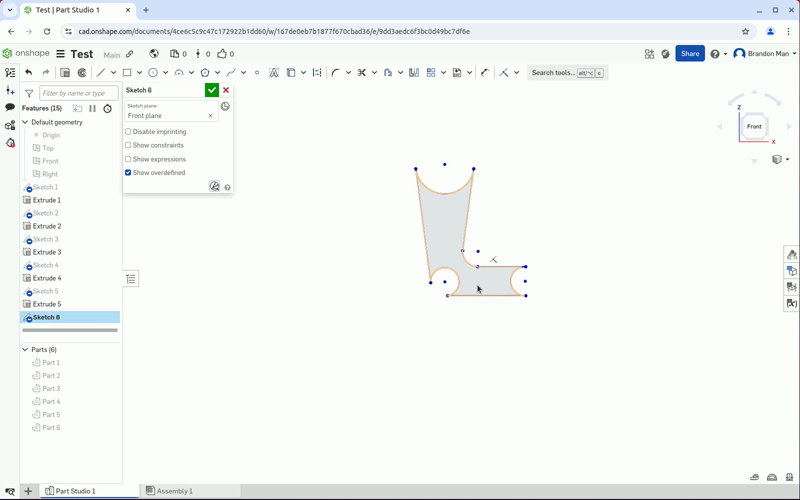
scroll(6)
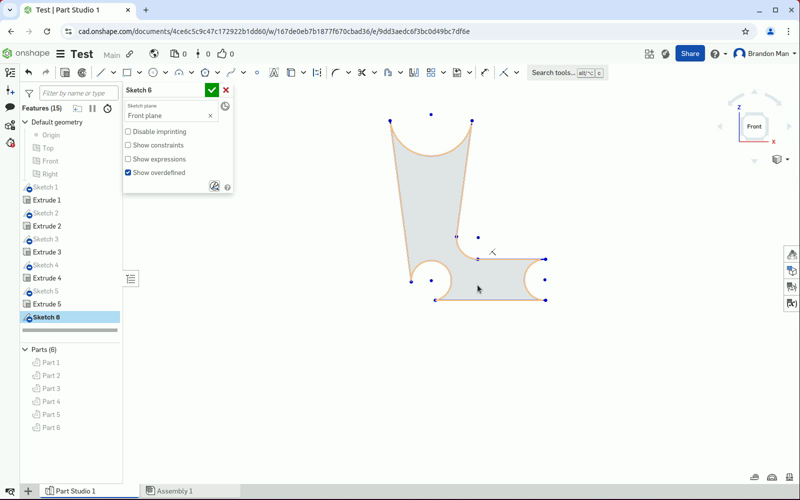
scroll(6)
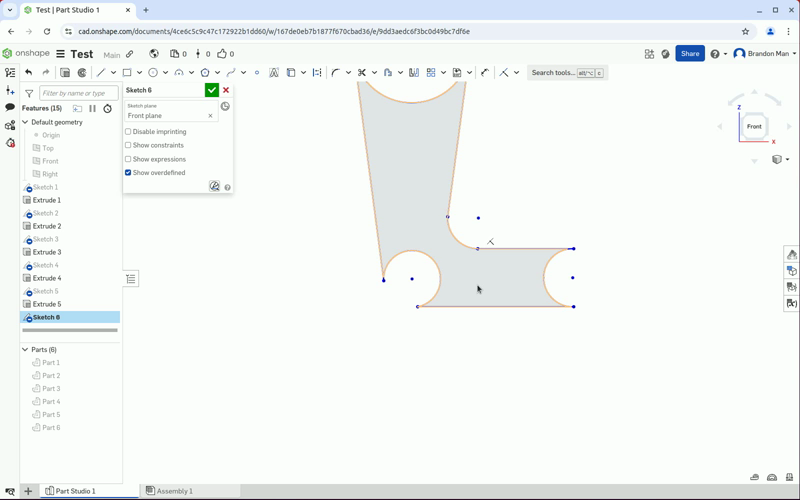
scroll(6)
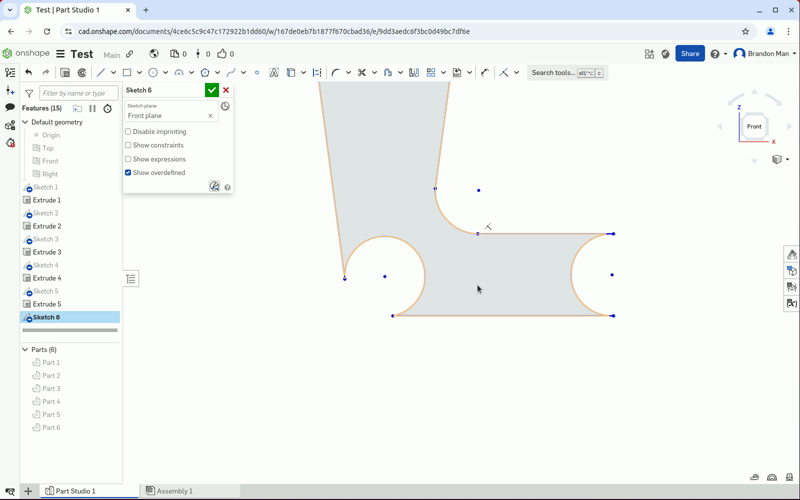
scroll(6)
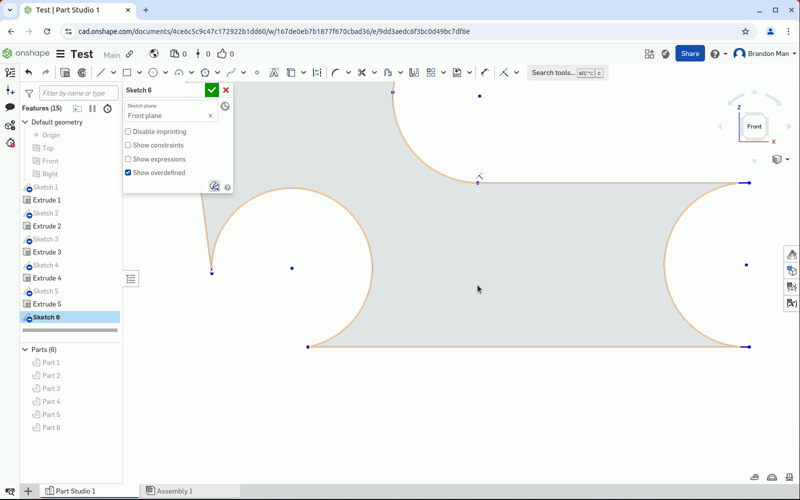
click(477, 284)
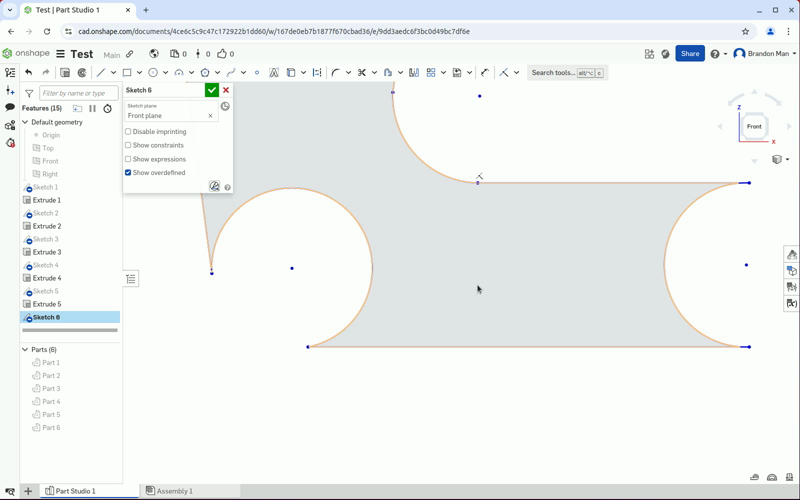
scroll(-6)
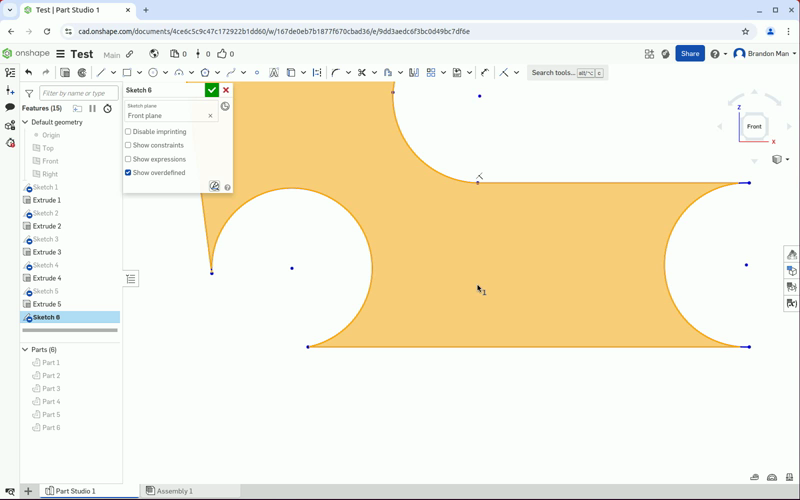
scroll(-6)
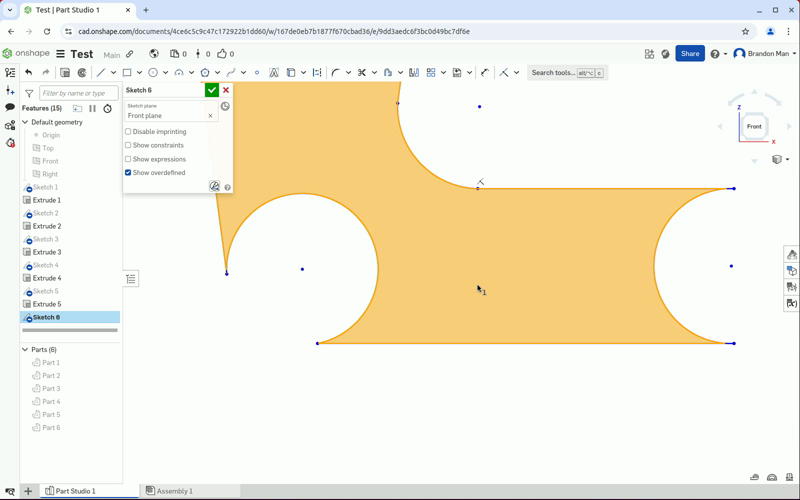
scroll(-6)
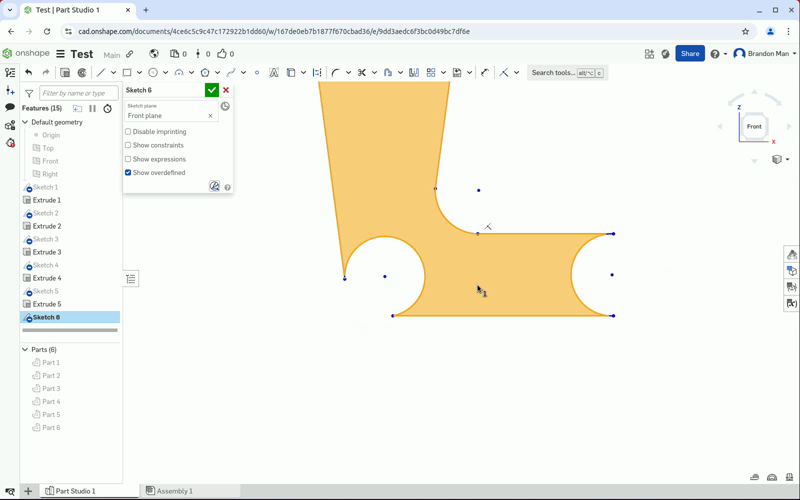
scroll(-6)
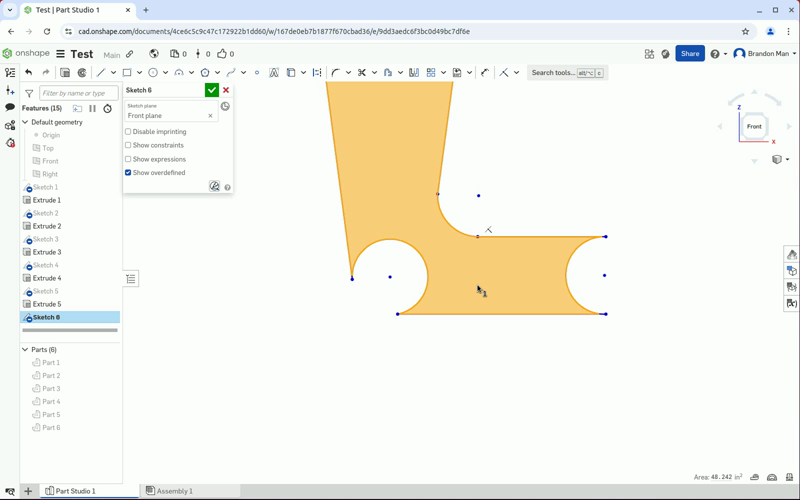
scroll(-6)
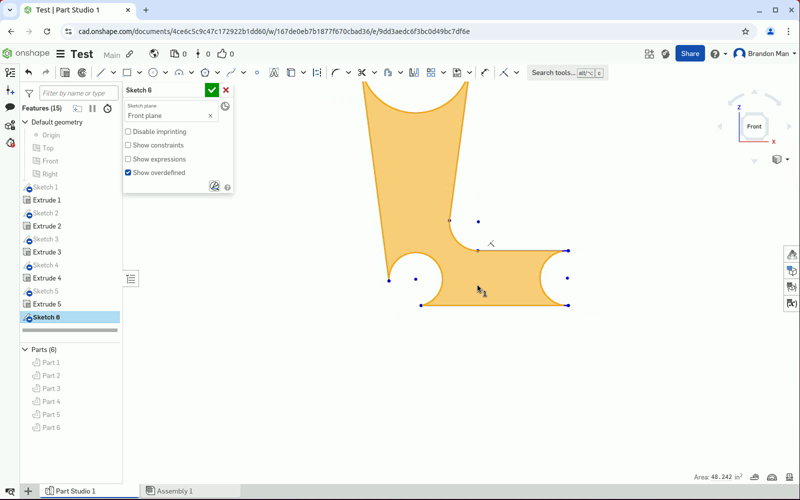
scroll(-6)
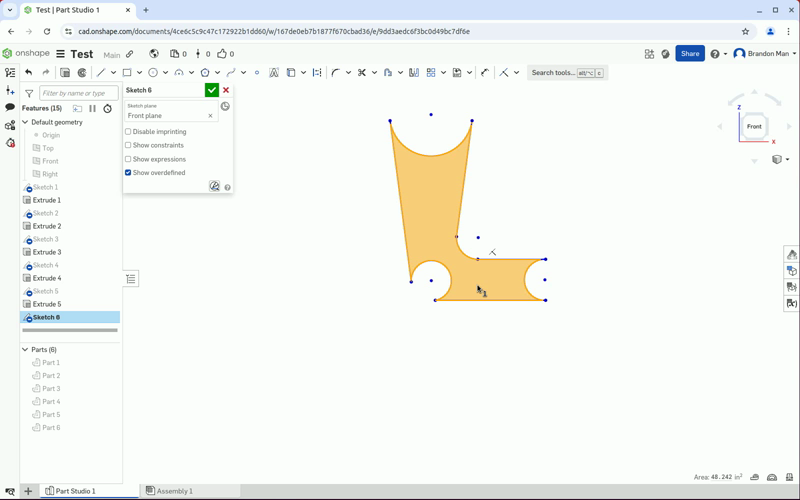
scroll(-6)
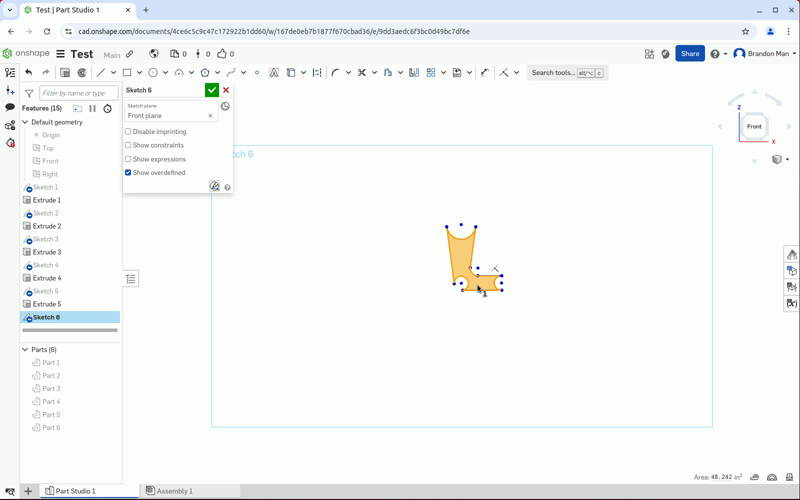
mouse_move(73, 352)
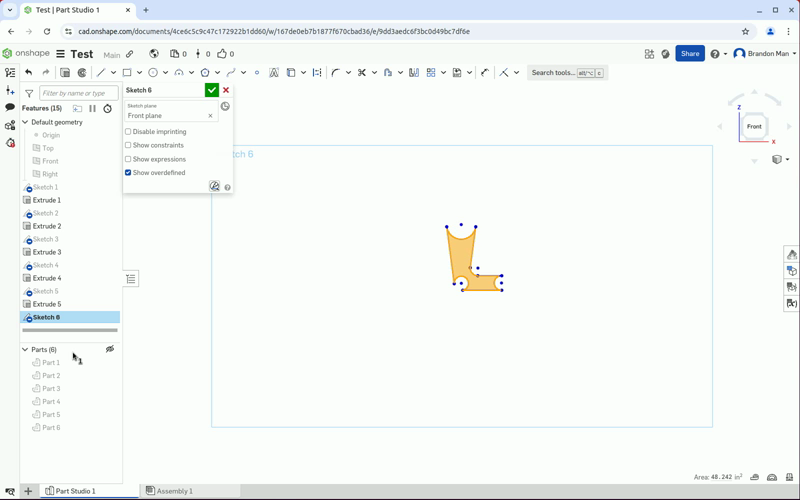
key(shift+y)
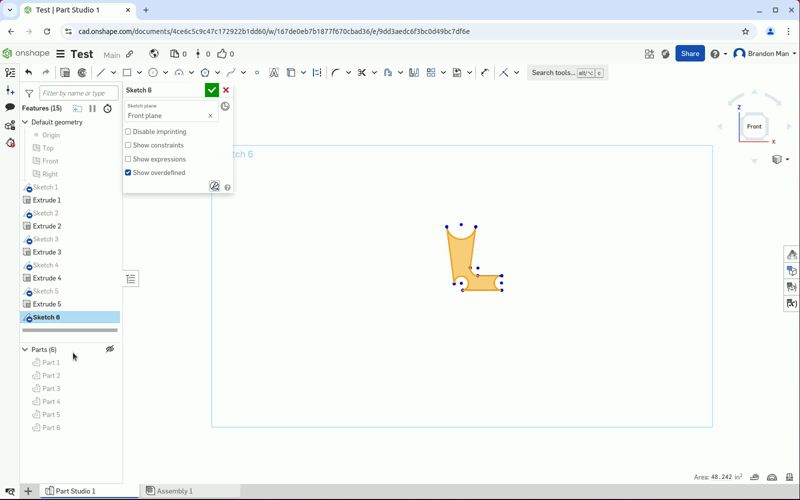
key(shift+e)
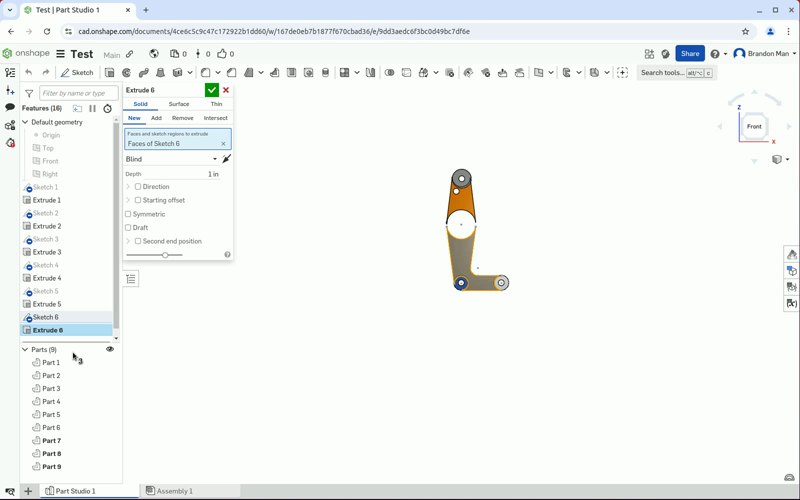
mouse_move(143, 106)
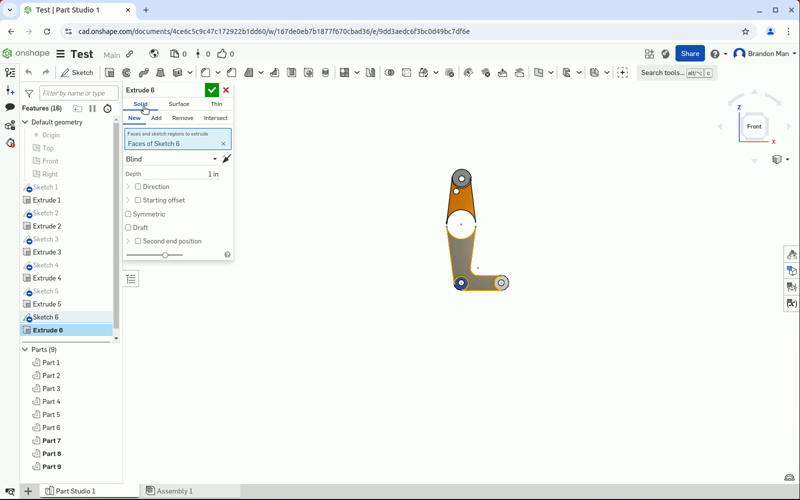
click(143, 106)
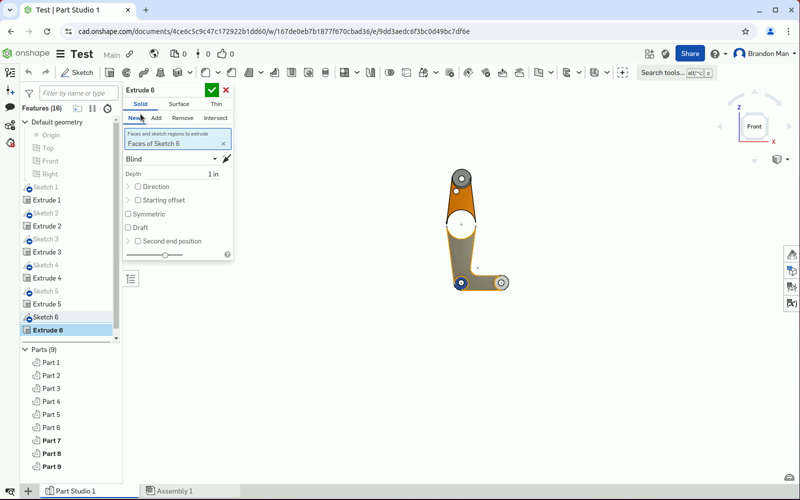
mouse_move(137, 120)
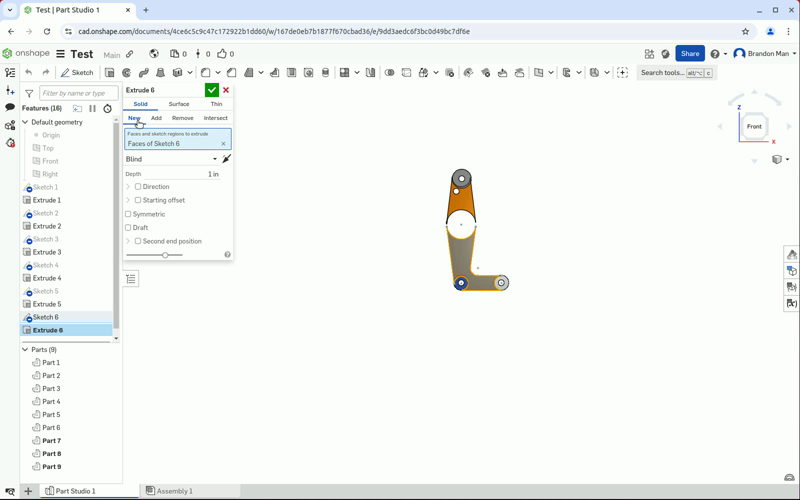
click(137, 120)
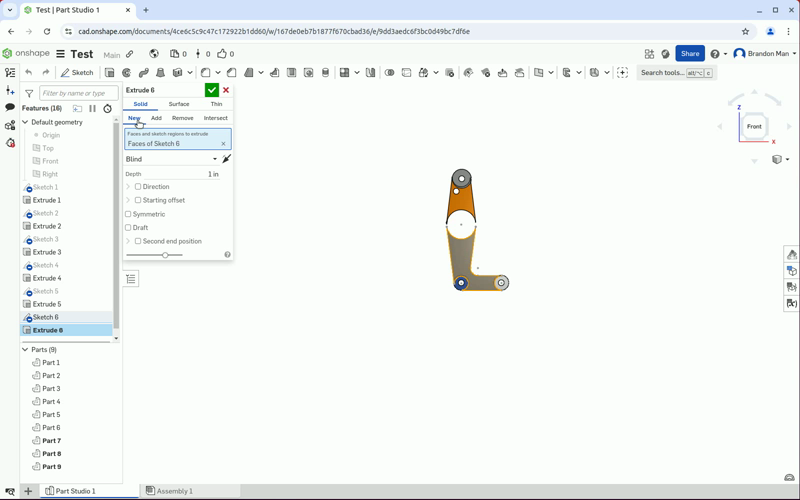
key(tab, 4)
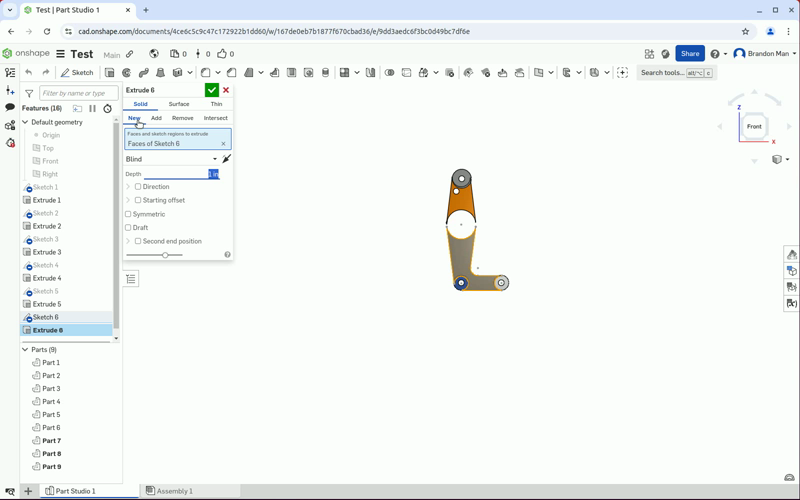
text(0.481)
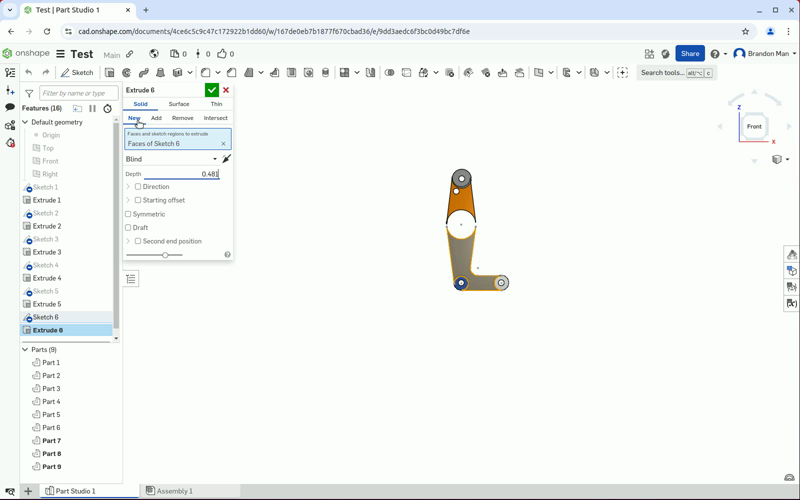
key(enter)
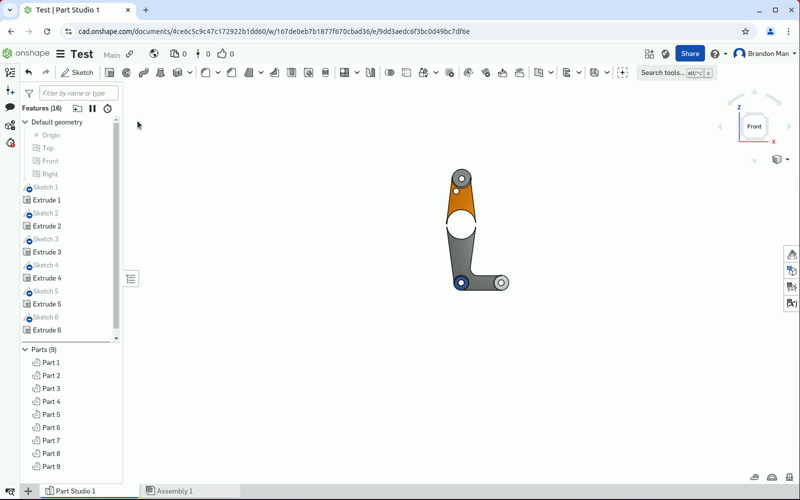
key(shift+h)
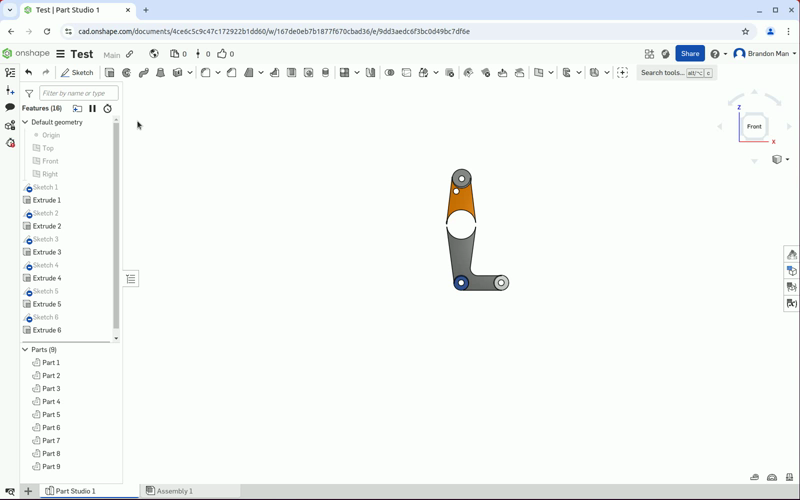
key(shift+h)
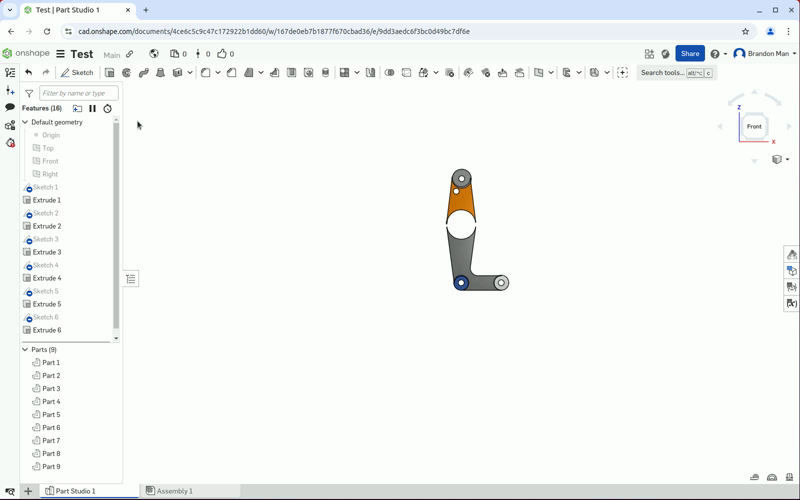
mouse_move(69, 189)
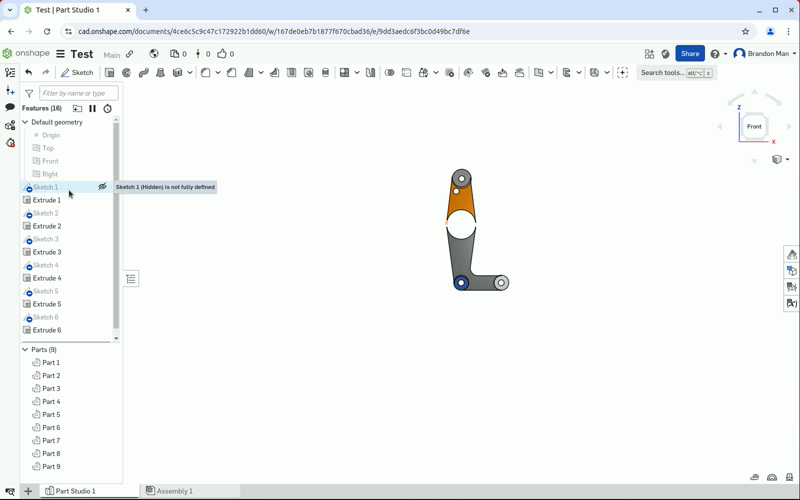
click(69, 189)
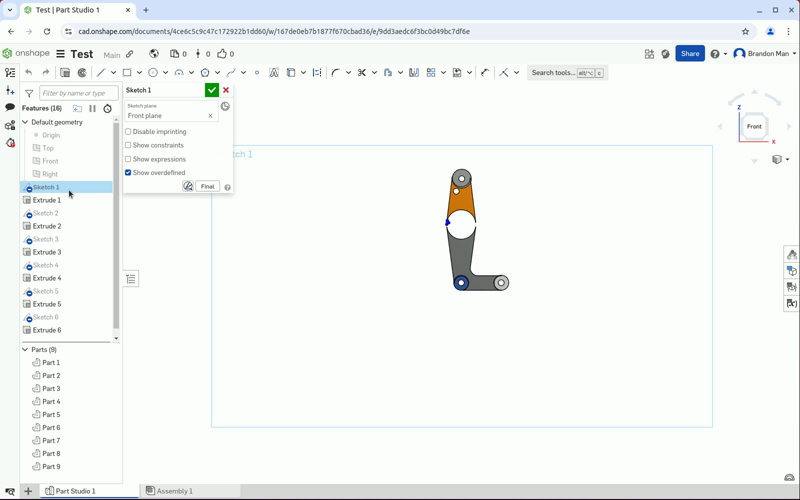
mouse_move(229, 92)
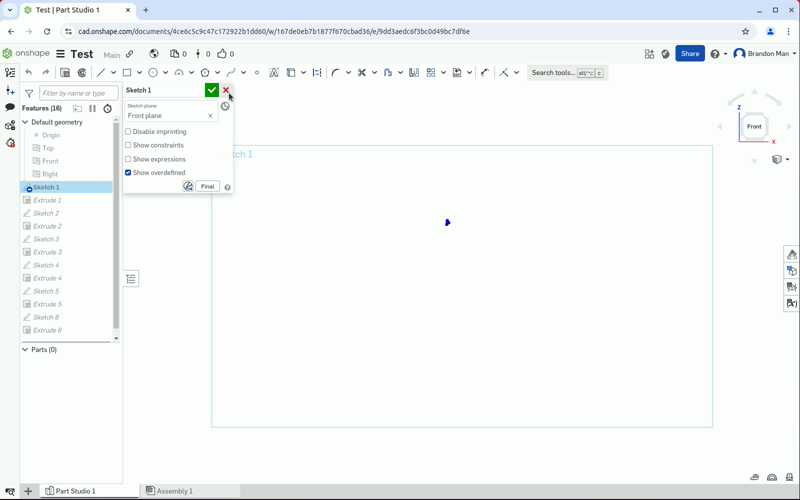
click(229, 92)
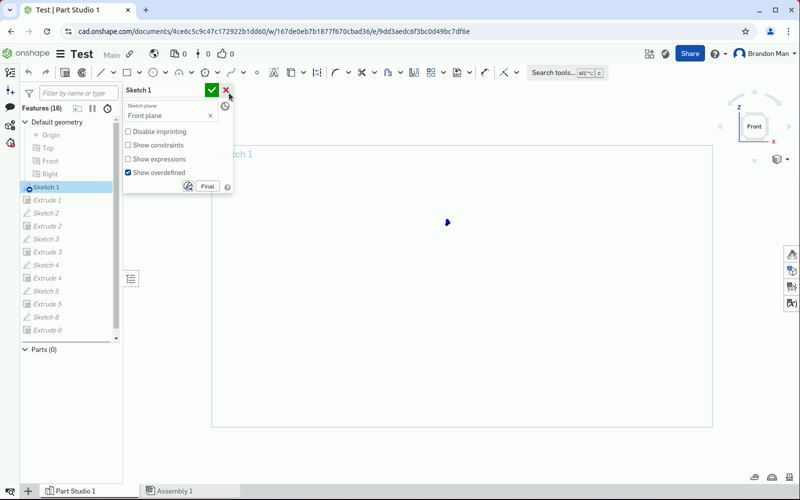
key(shift+s)
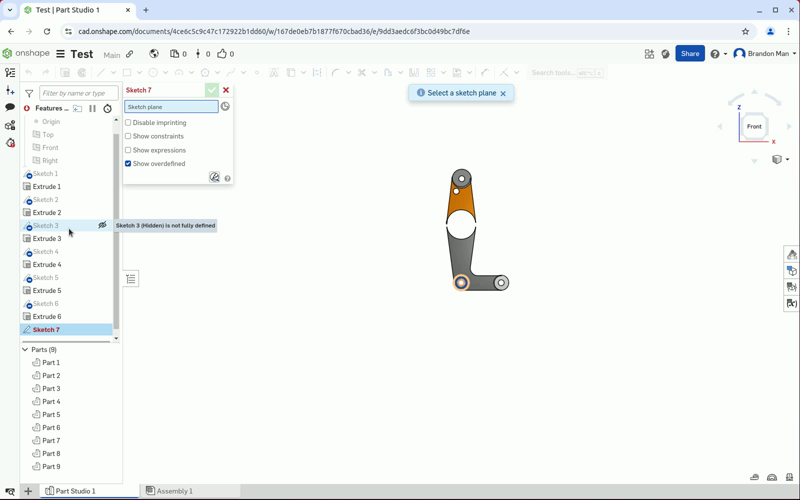
scroll(3)
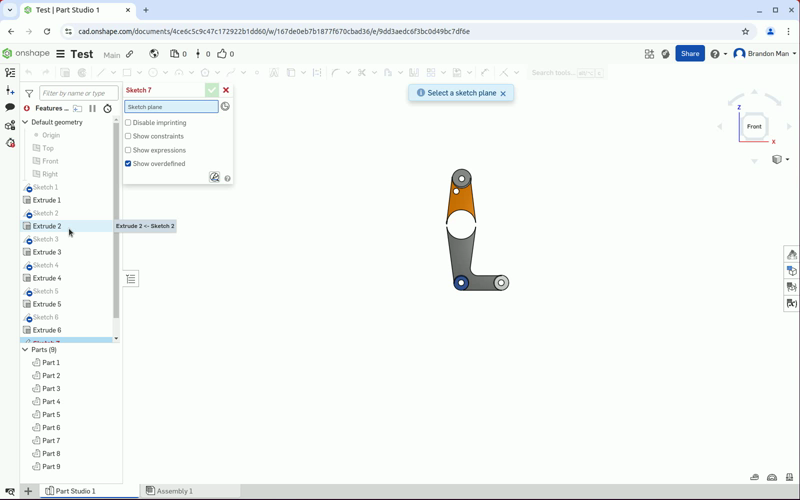
mouse_move(69, 163)
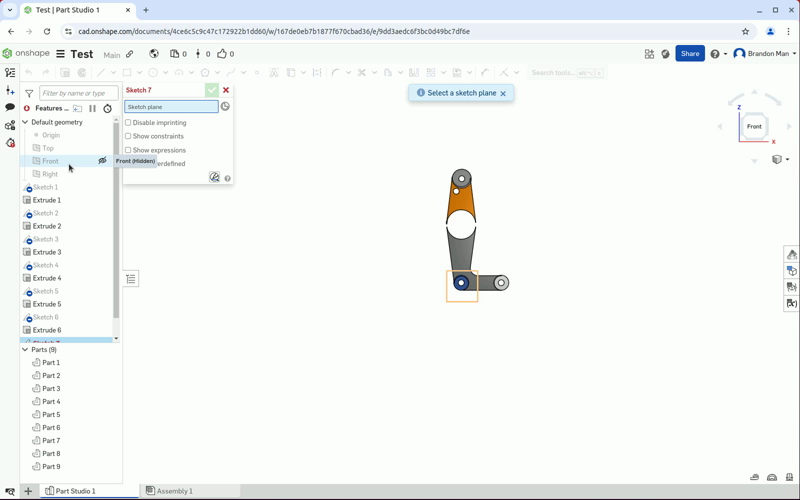
click(69, 163)
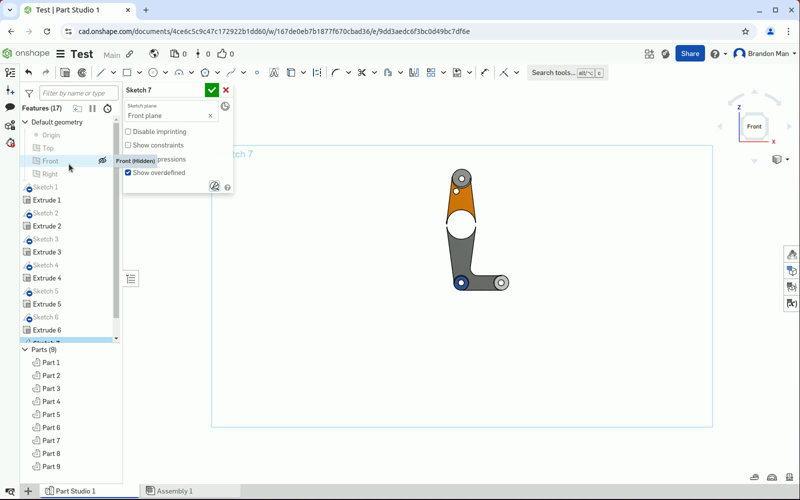
mouse_move(73, 352)
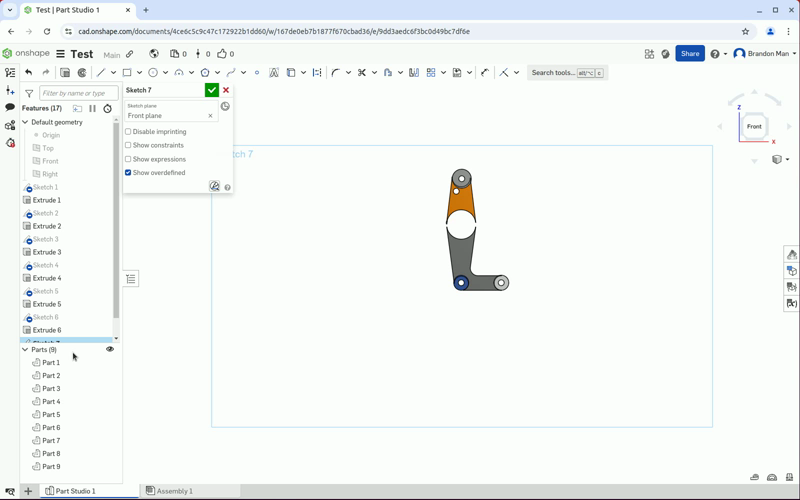
key(y)
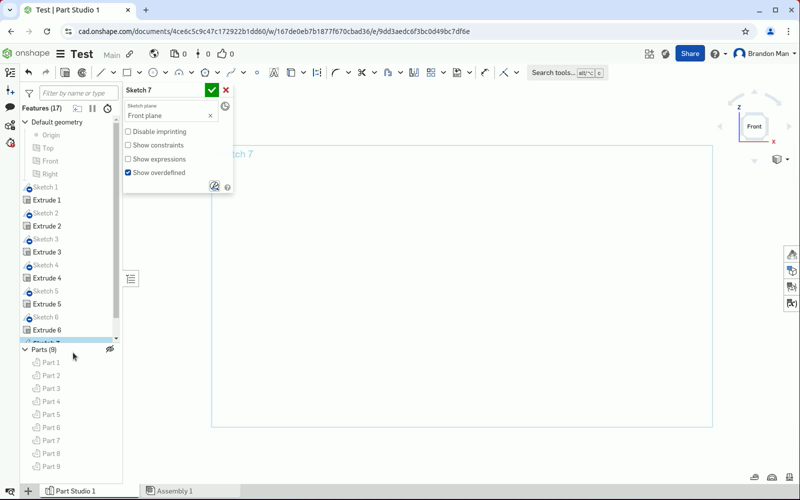
key(a)
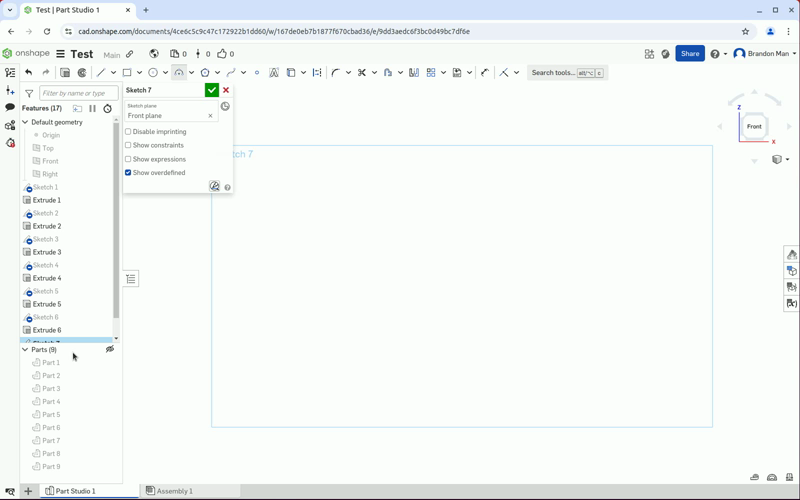
key_down(shift)
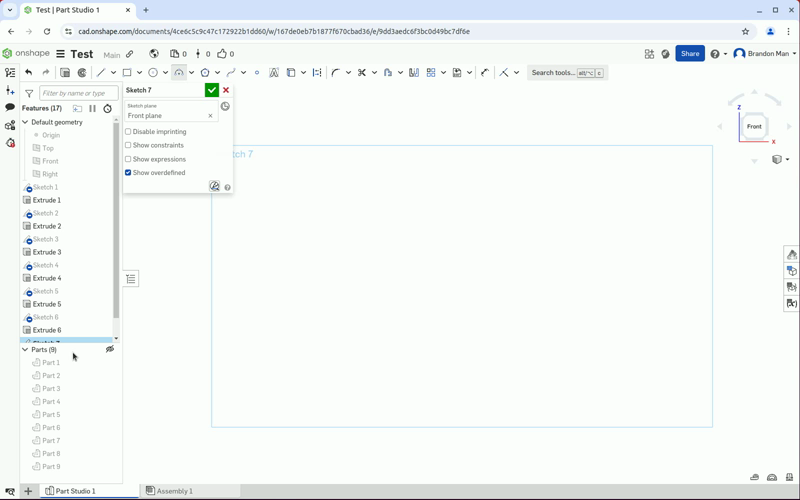
mouse_move(446, 224)
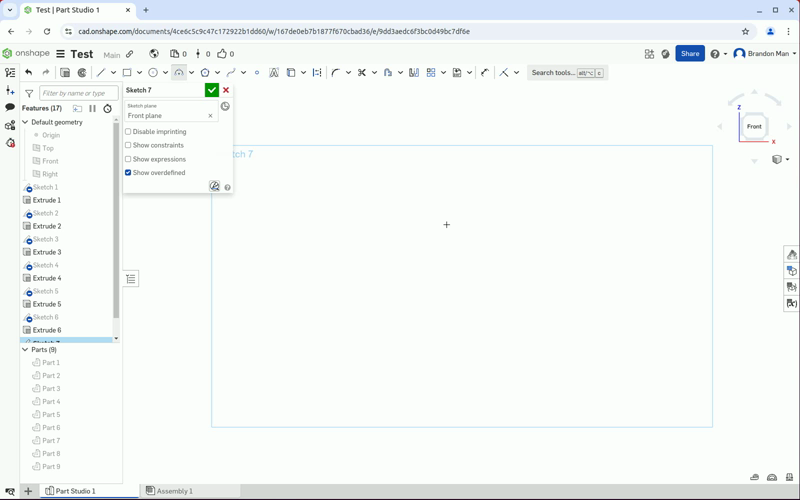
click(446, 224)
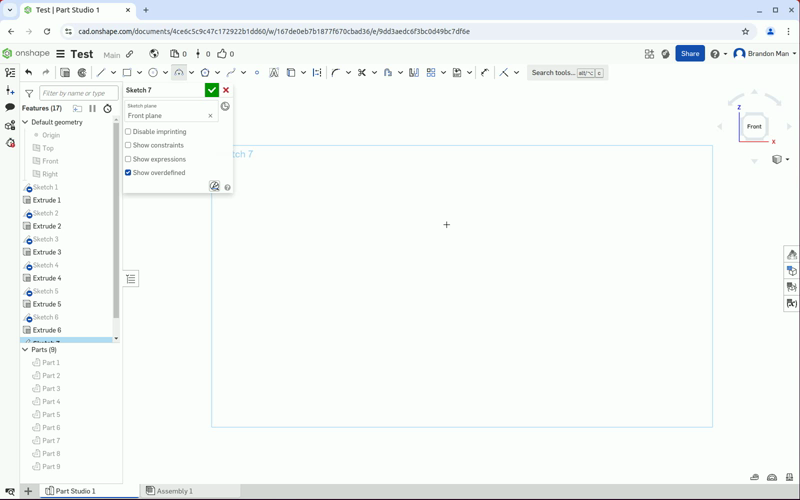
key_up(shift)
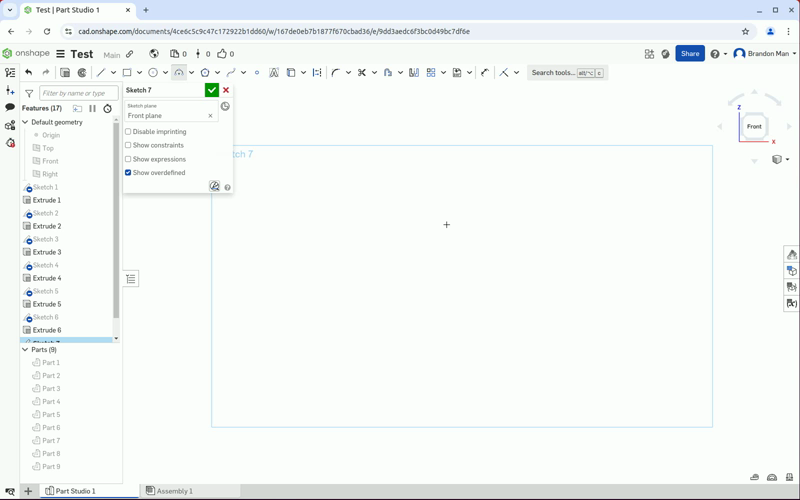
key_down(shift)
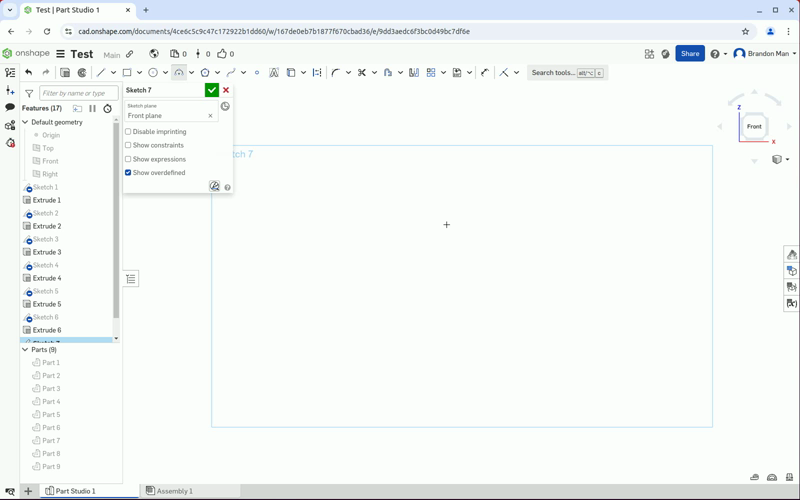
mouse_move(447, 222)
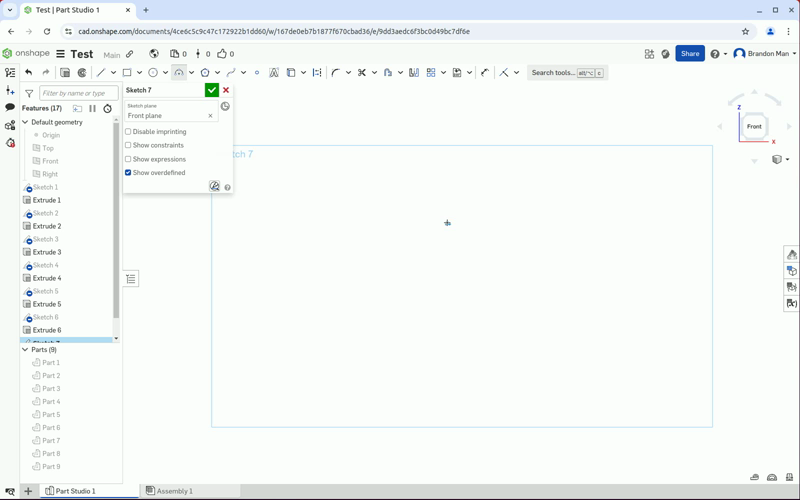
scroll(6)
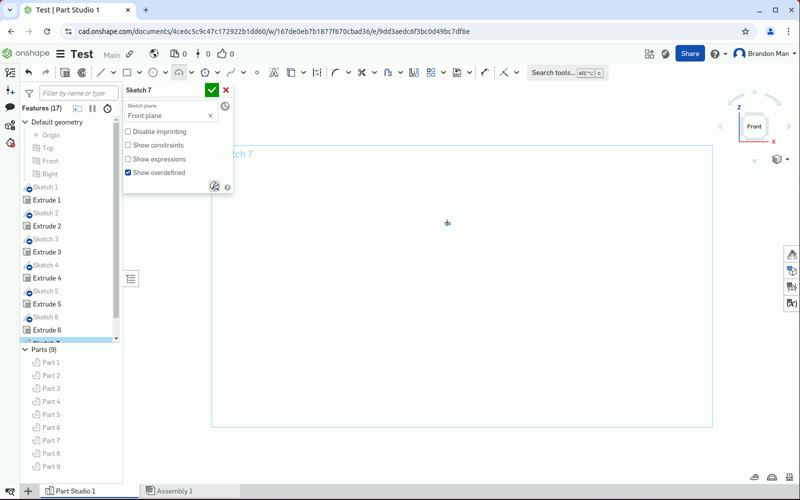
scroll(6)
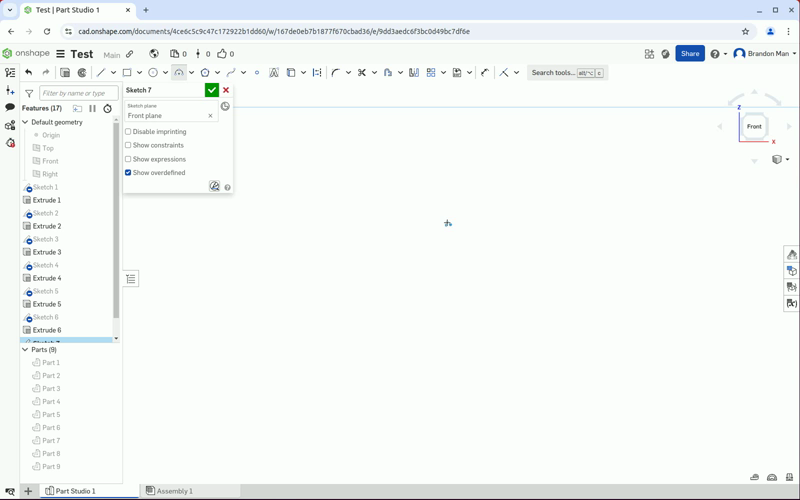
scroll(6)
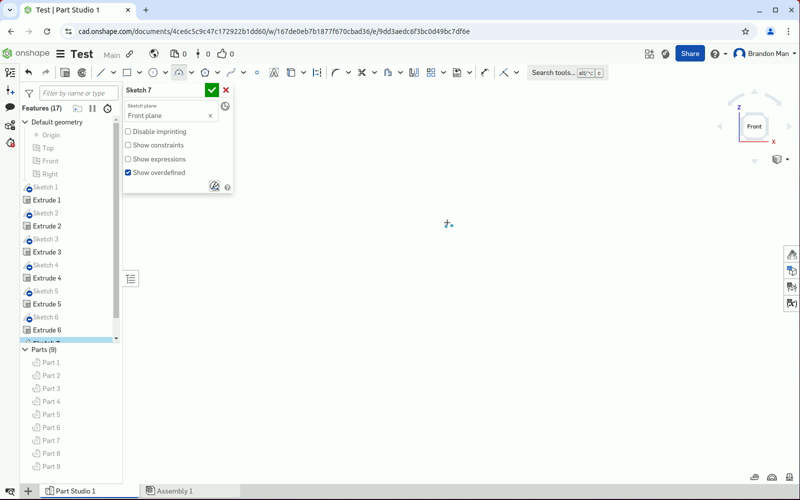
scroll(6)
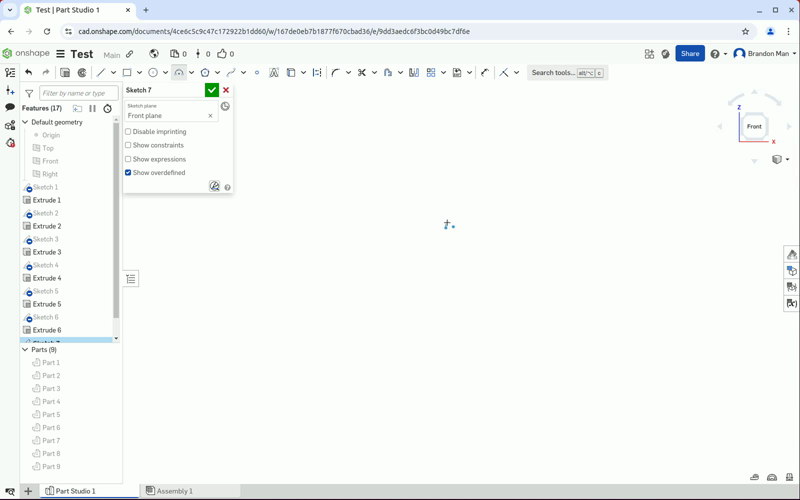
scroll(6)
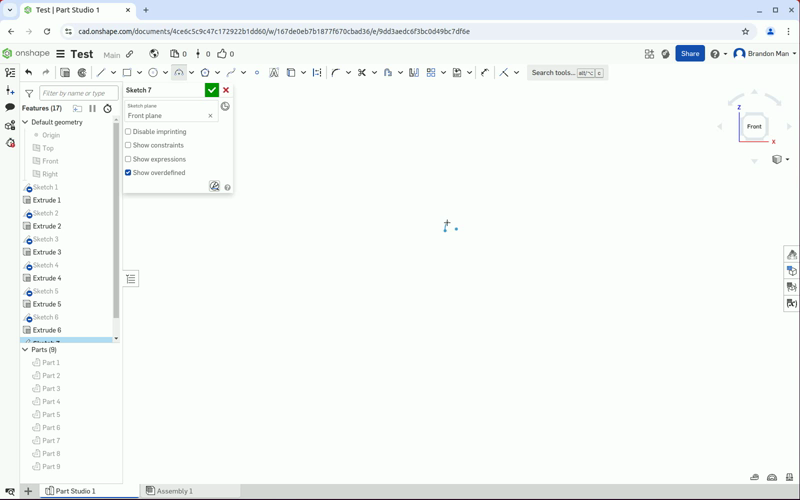
scroll(6)
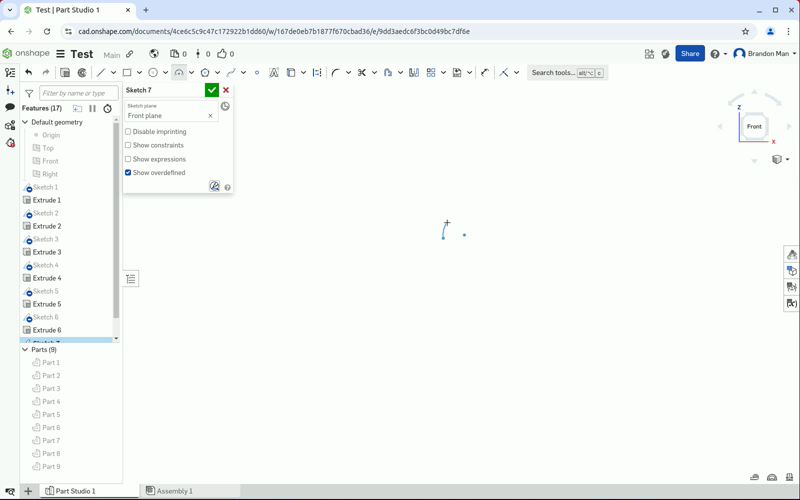
scroll(6)
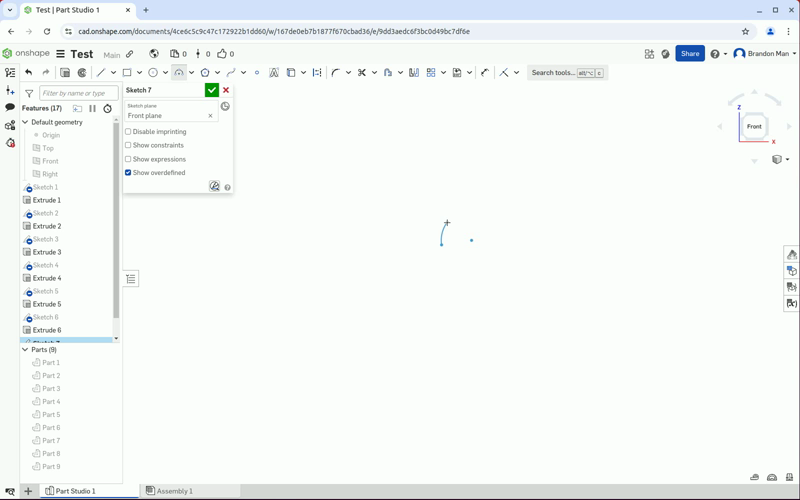
click(447, 222)
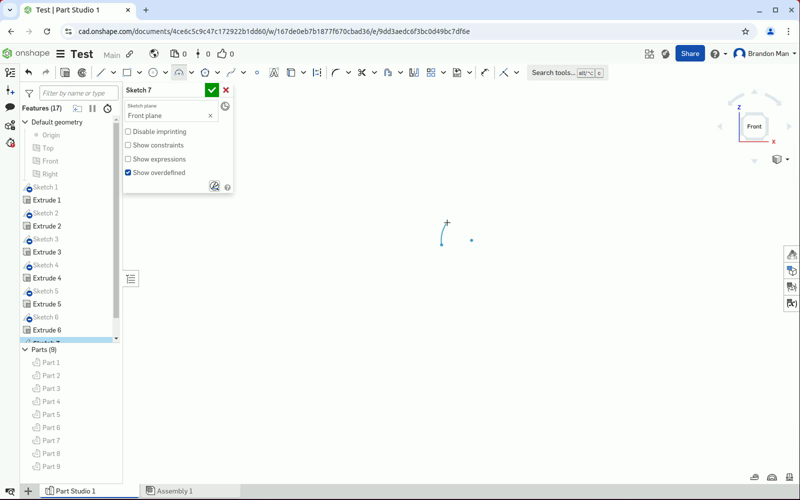
scroll(-6)
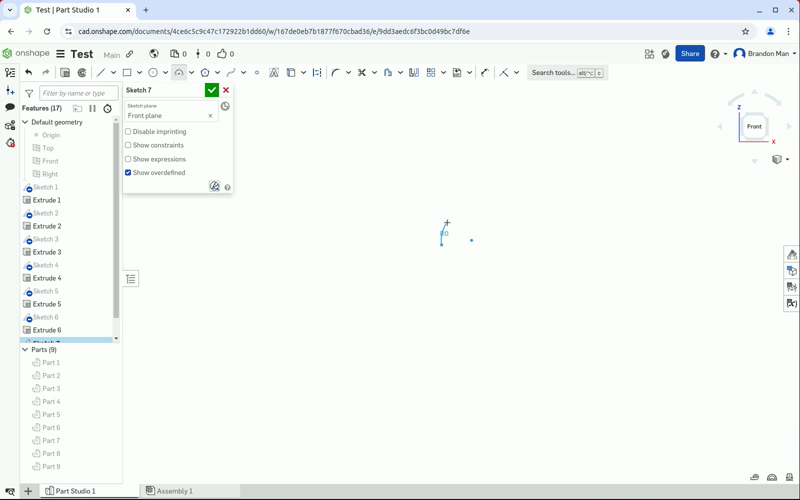
scroll(-6)
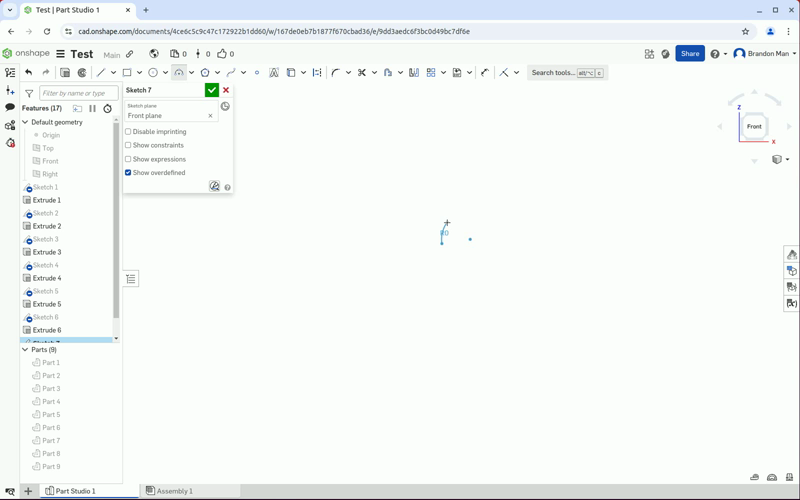
scroll(-6)
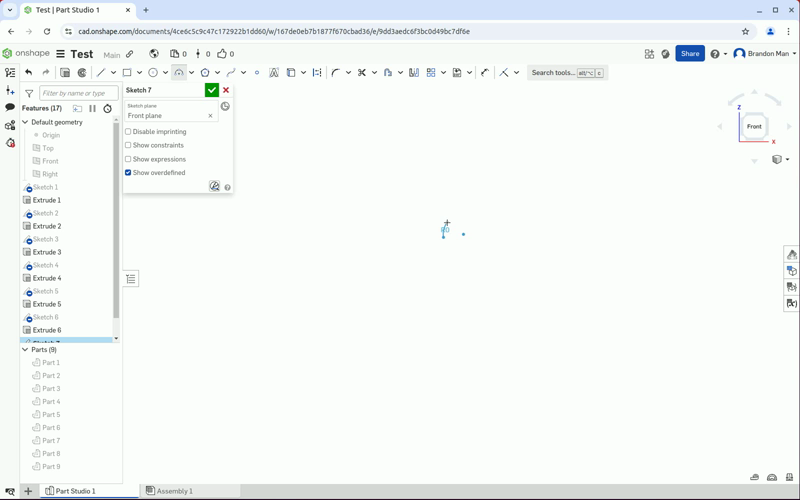
scroll(-6)
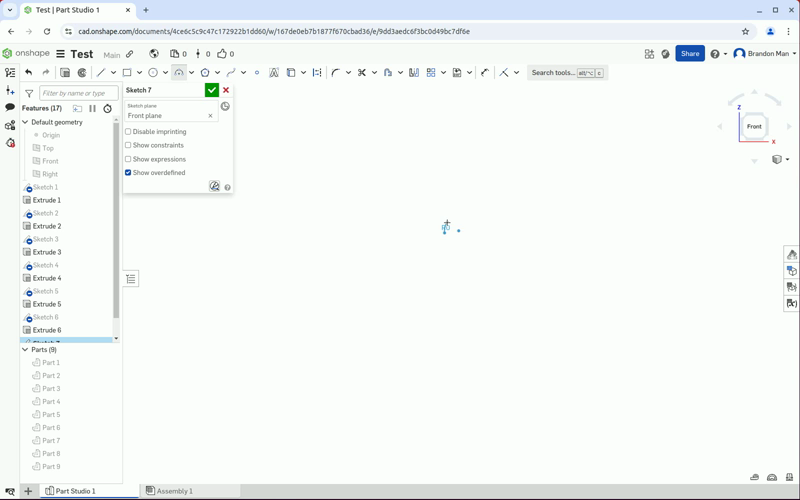
scroll(-6)
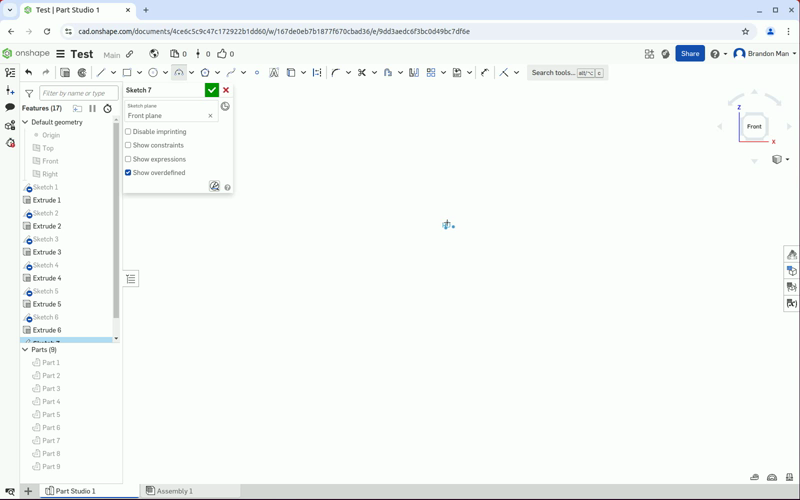
scroll(-6)
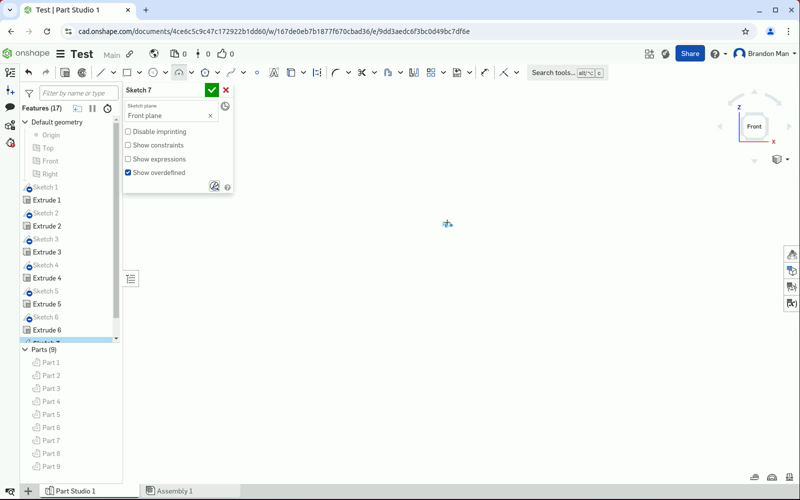
scroll(-6)
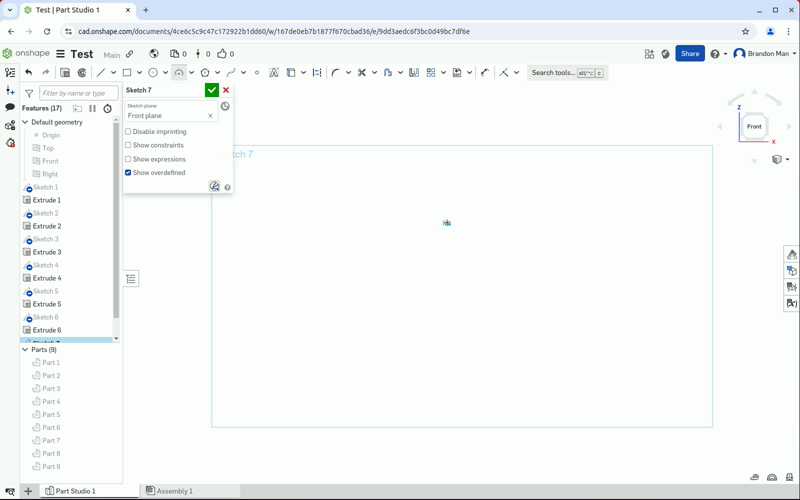
mouse_move(477, 227)
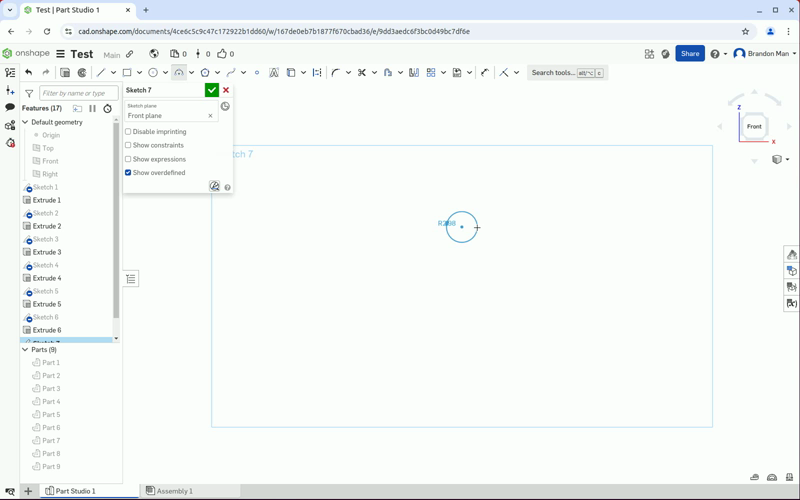
scroll(6)
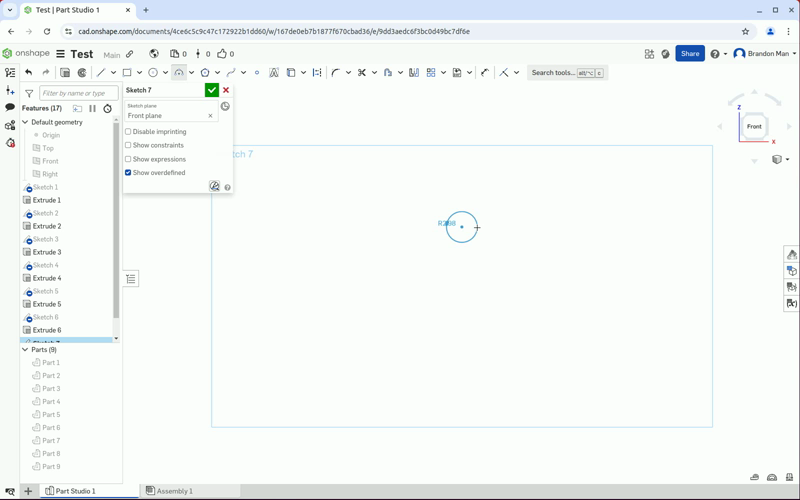
scroll(6)
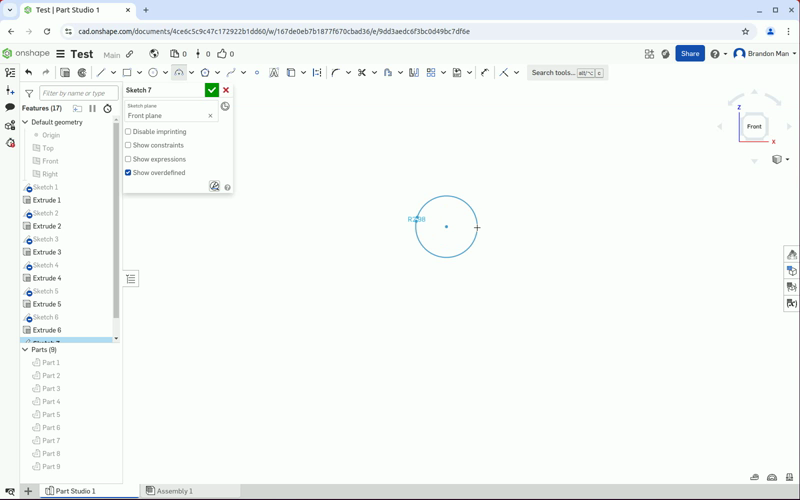
scroll(6)
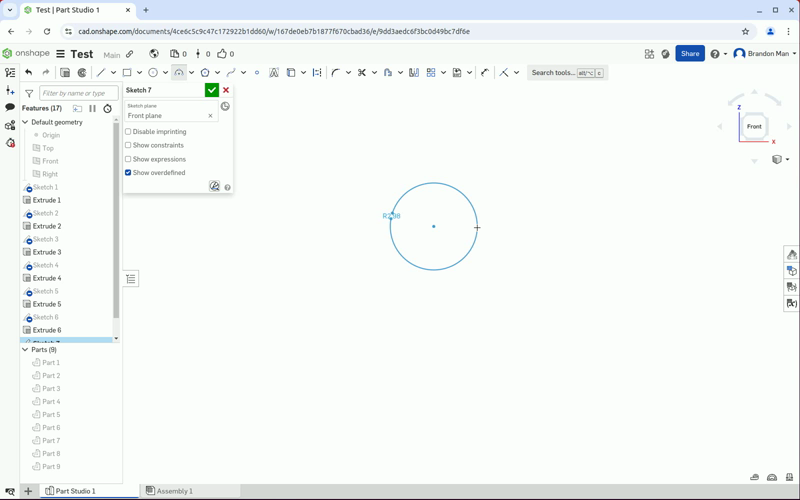
scroll(6)
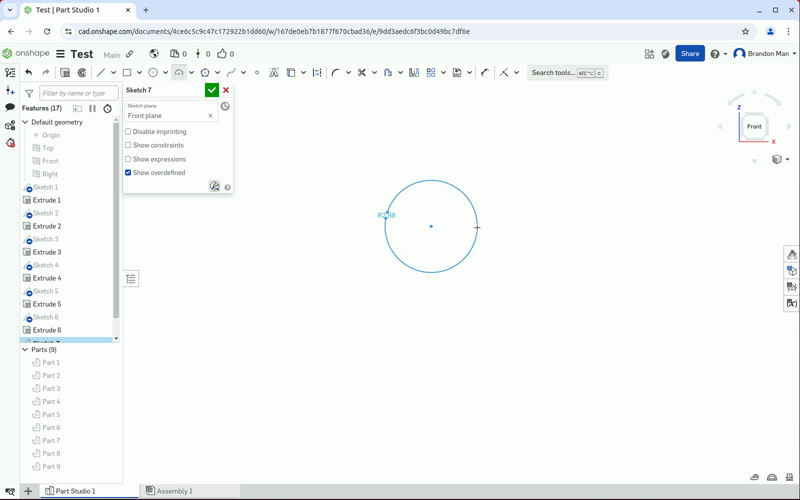
scroll(6)
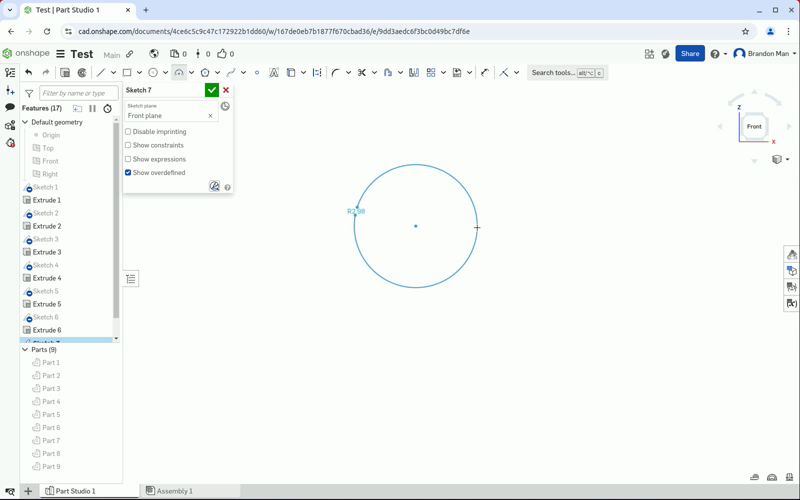
scroll(6)
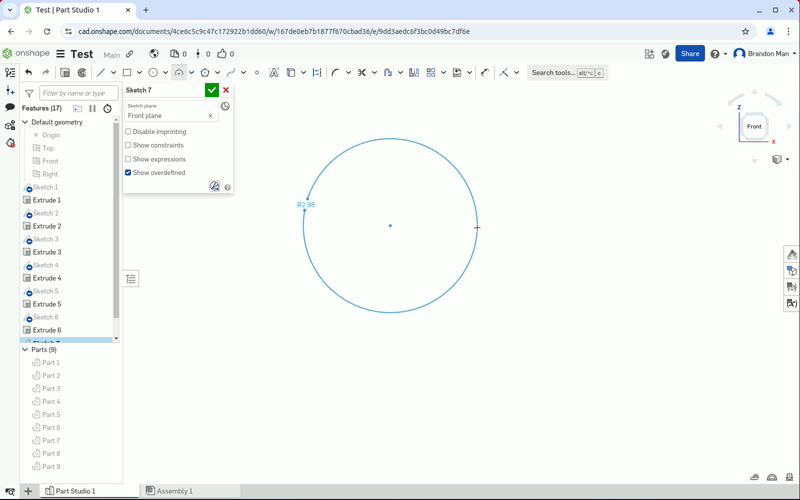
scroll(6)
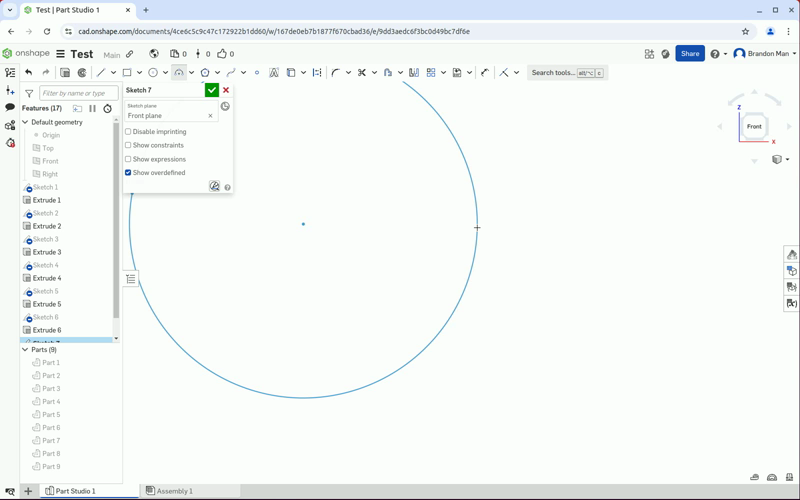
click(477, 227)
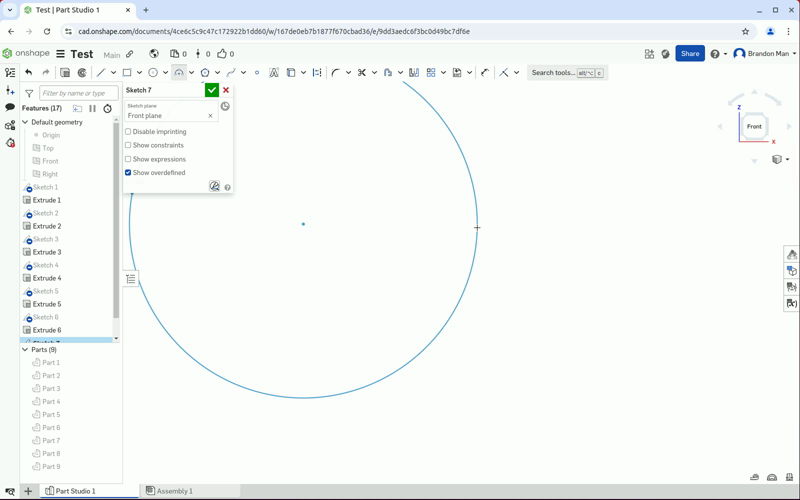
scroll(-6)
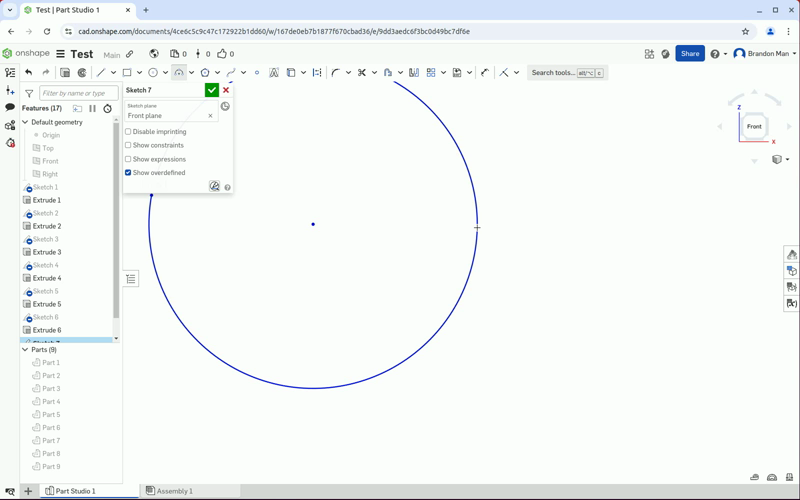
scroll(-6)
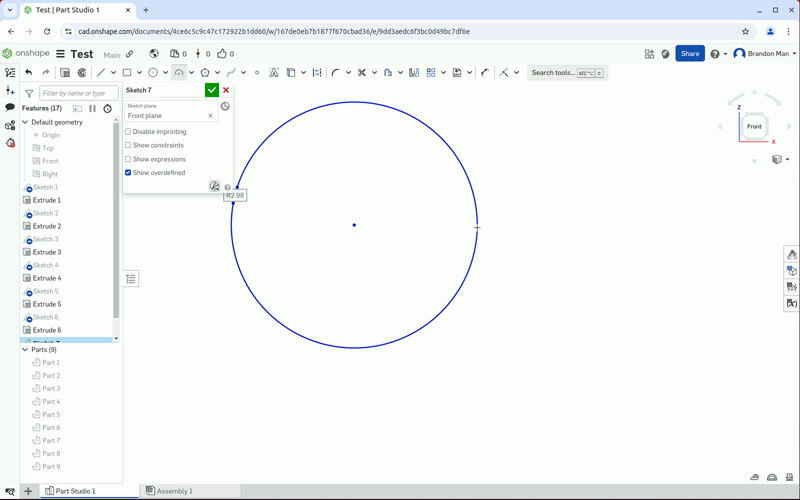
scroll(-6)
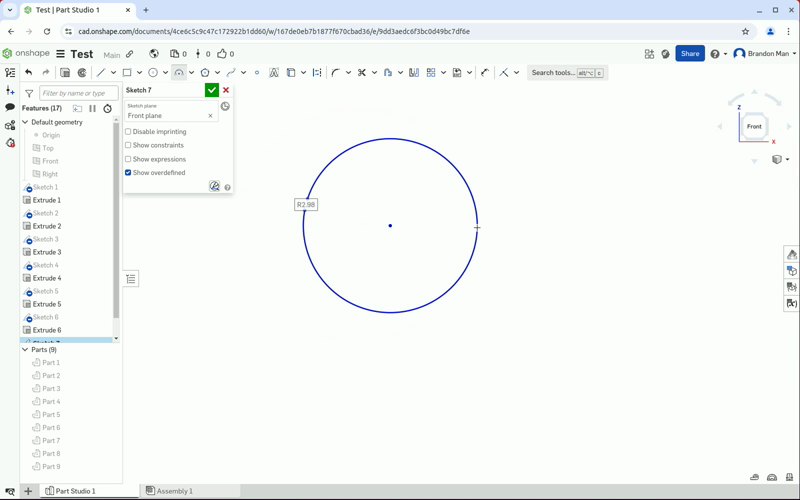
scroll(-6)
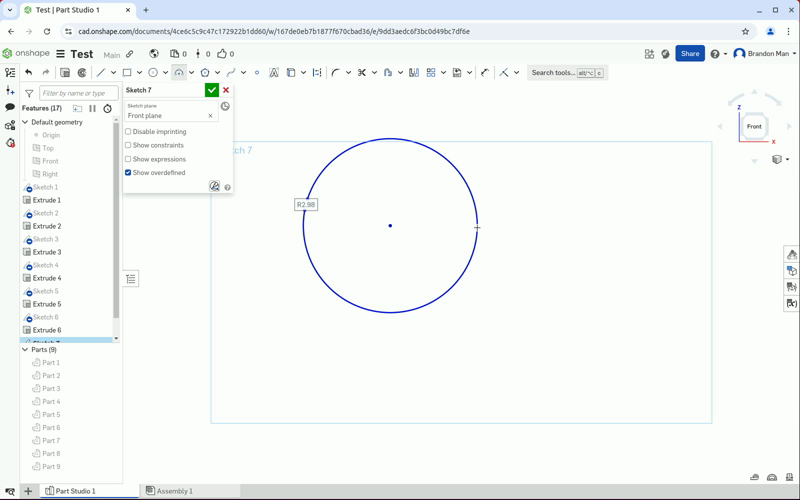
scroll(-6)
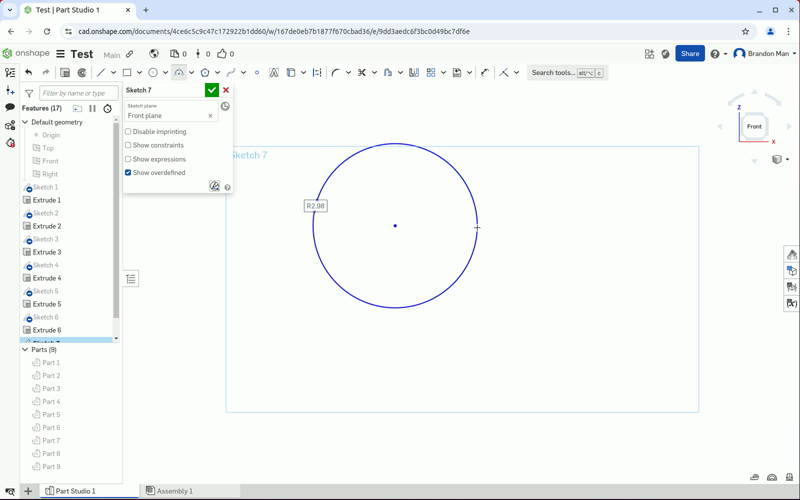
scroll(-6)
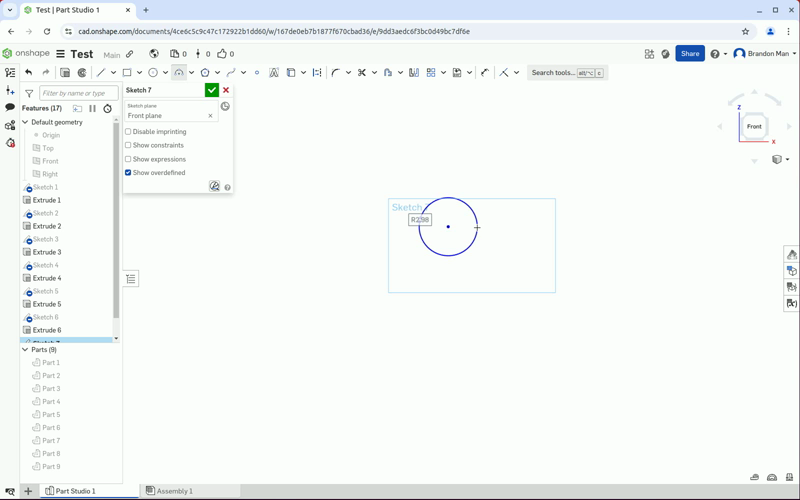
scroll(-6)
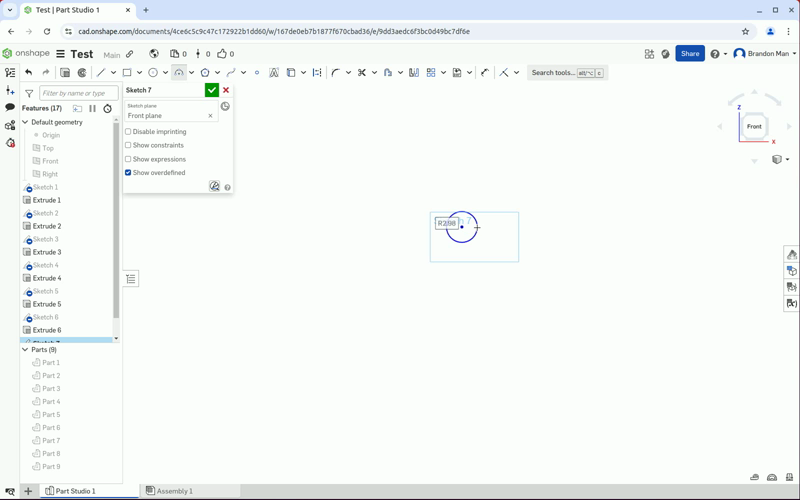
key_up(shift)
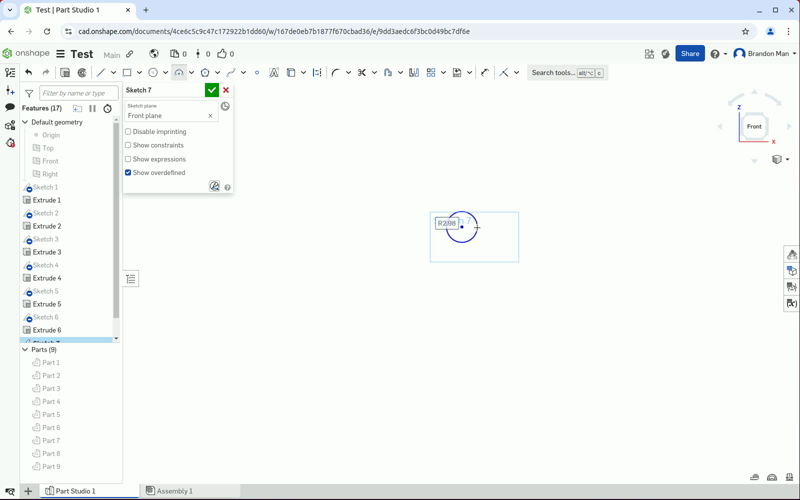
key(esc)
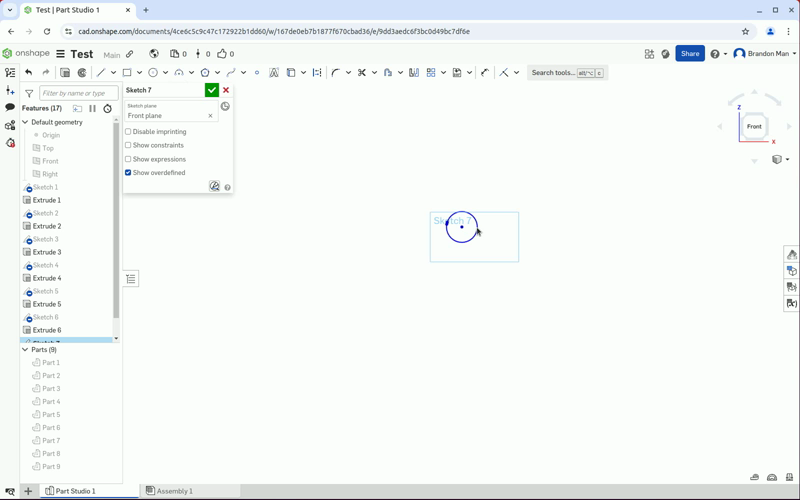
key(l)
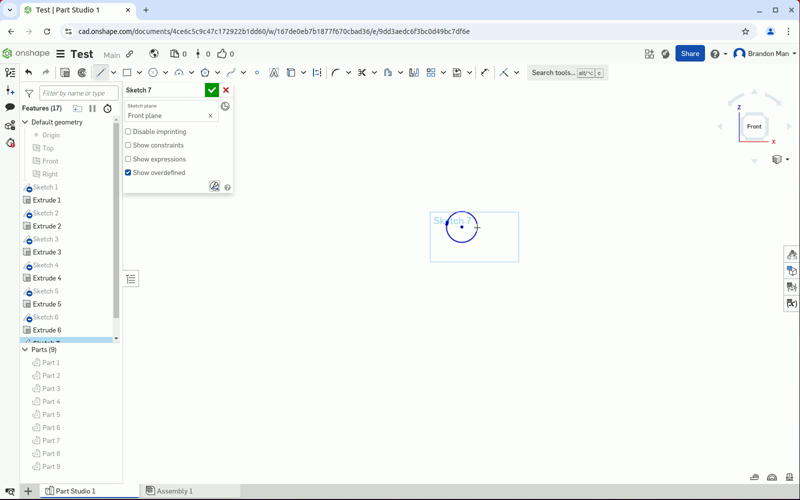
mouse_move(447, 222)
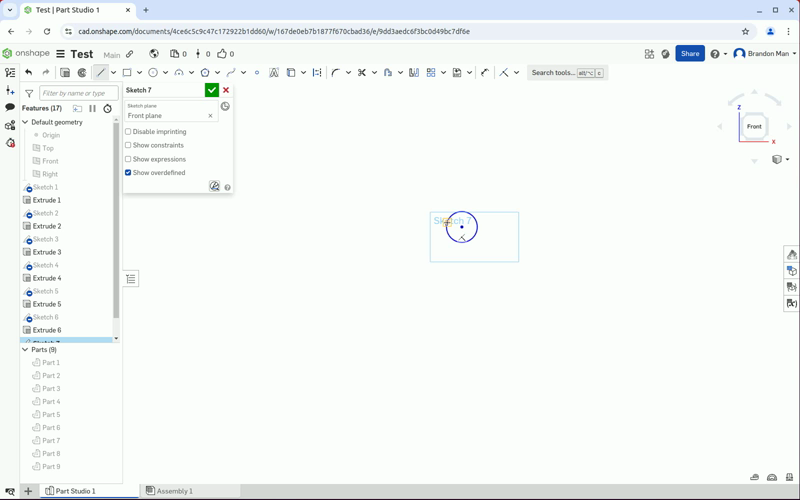
scroll(6)
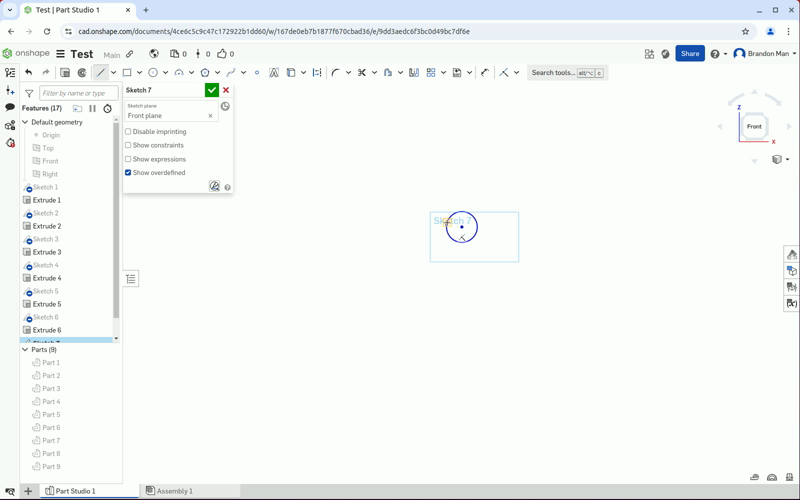
scroll(6)
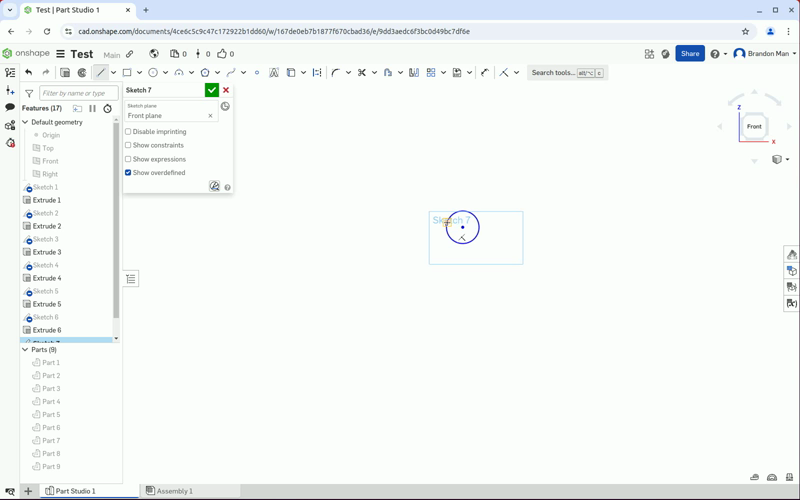
scroll(6)
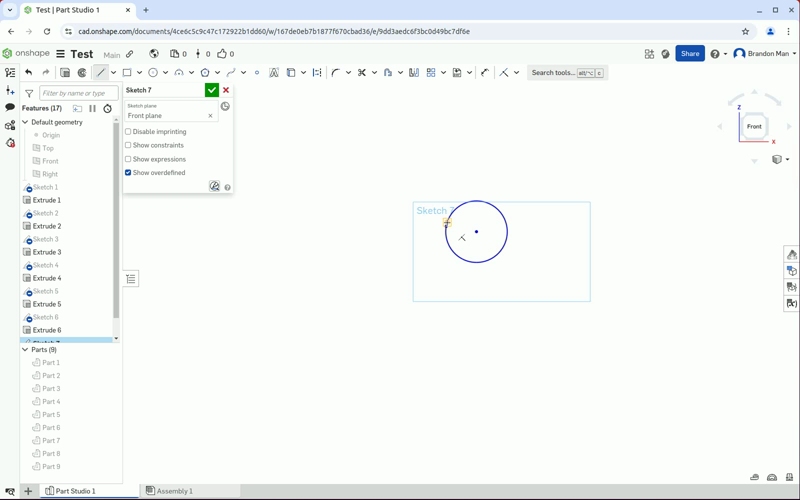
scroll(6)
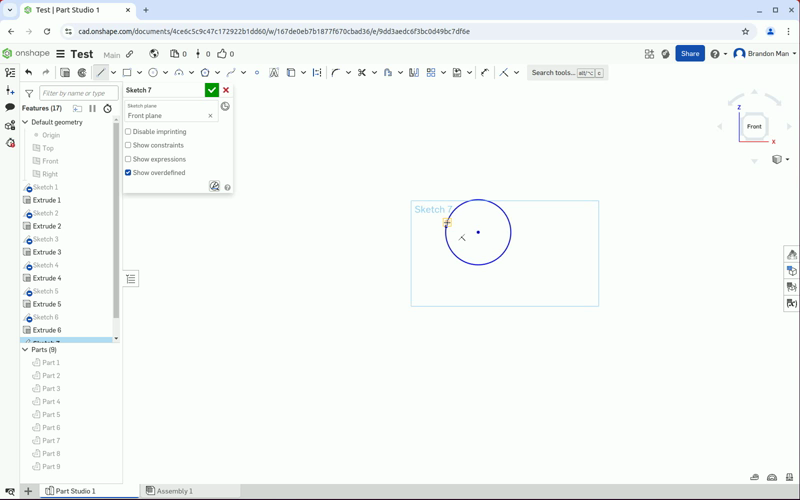
scroll(6)
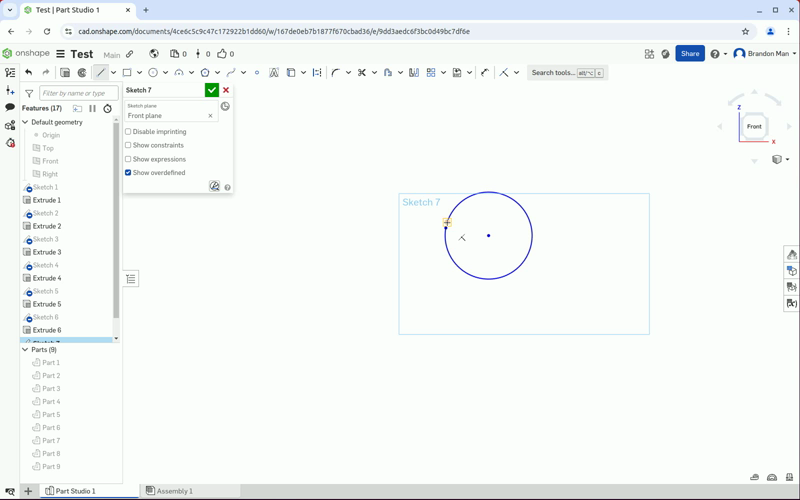
scroll(6)
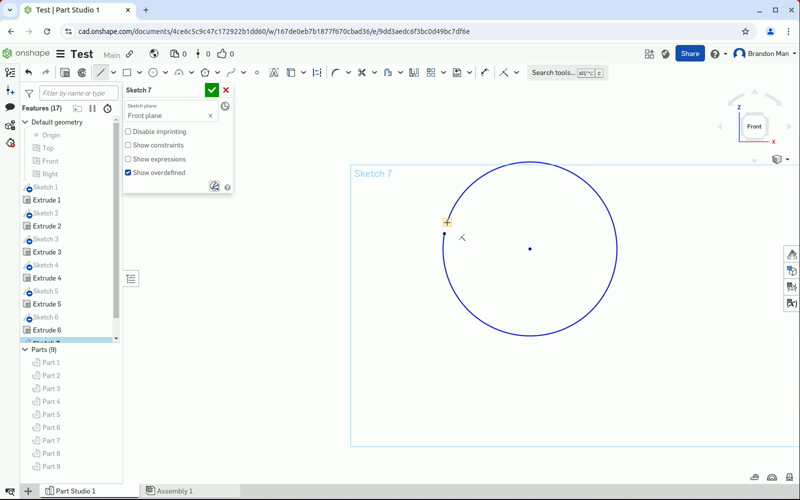
scroll(6)
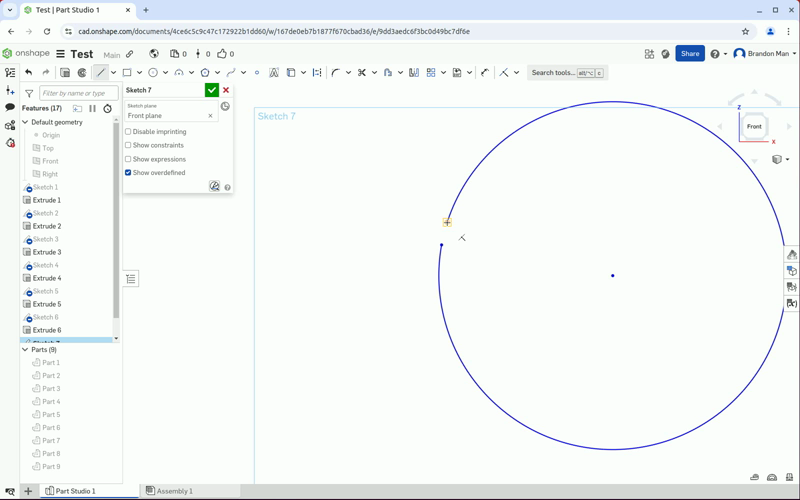
click(447, 222)
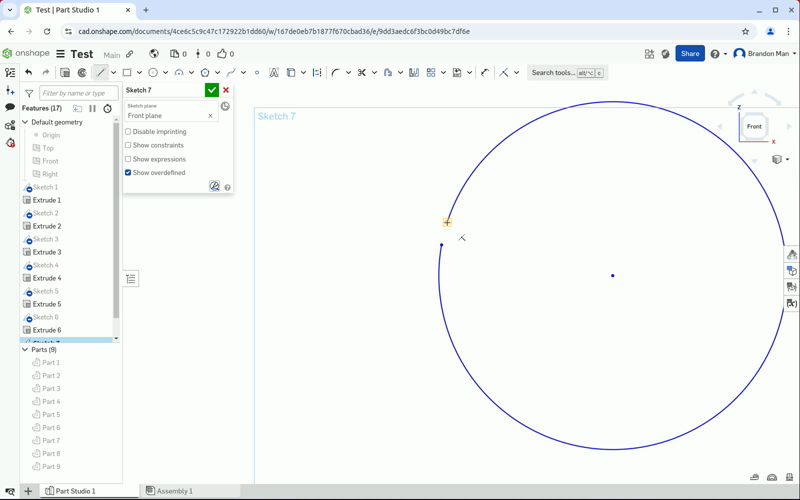
scroll(-6)
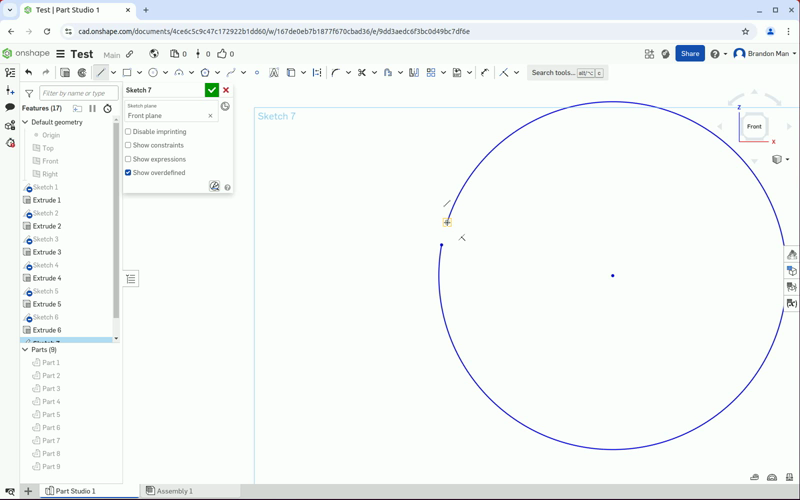
scroll(-6)
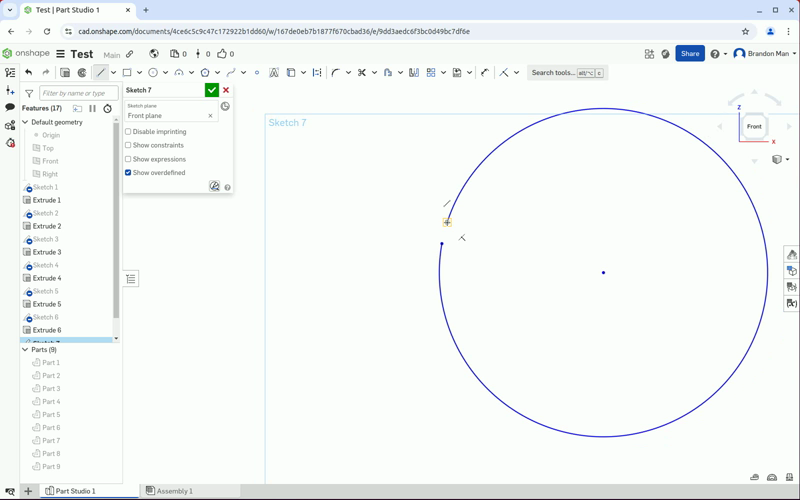
scroll(-6)
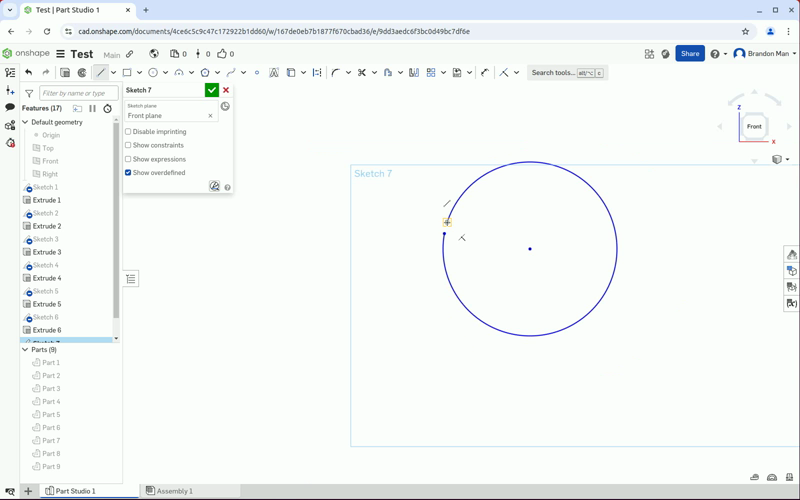
scroll(-6)
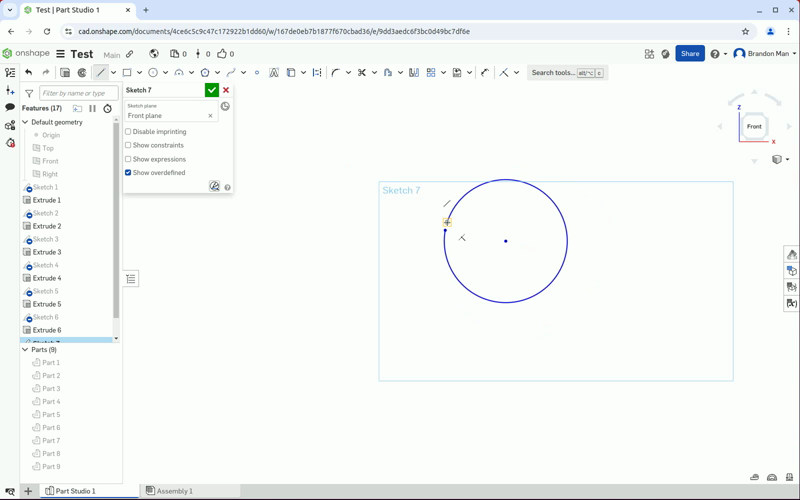
scroll(-6)
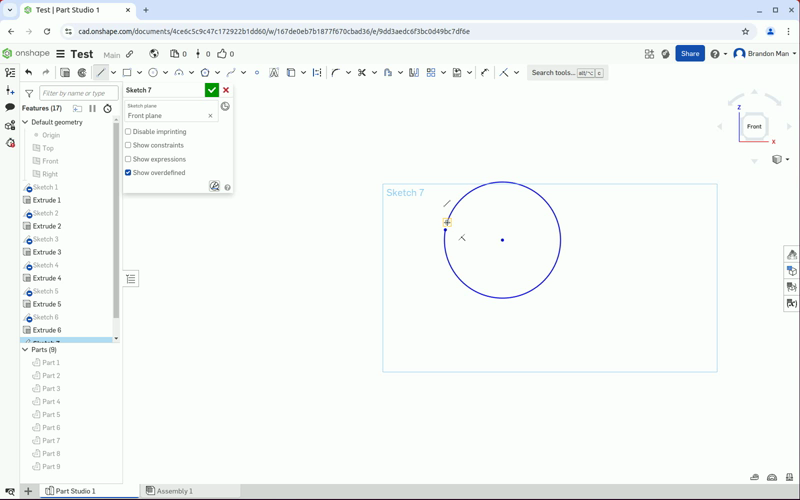
scroll(-6)
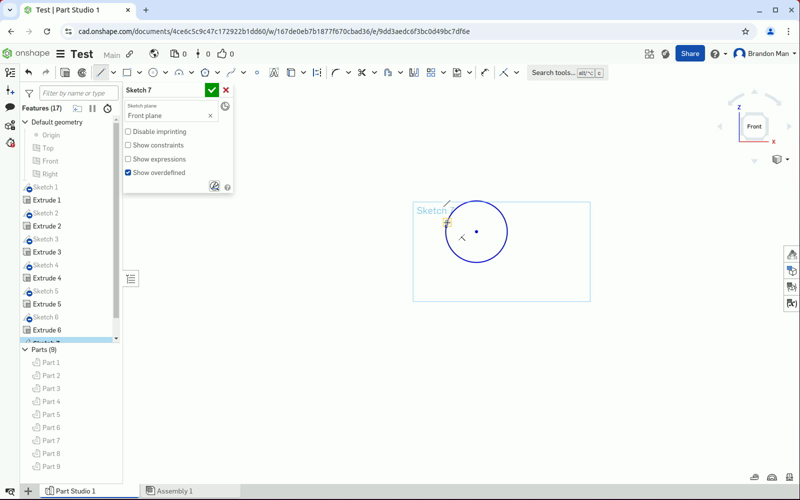
scroll(-6)
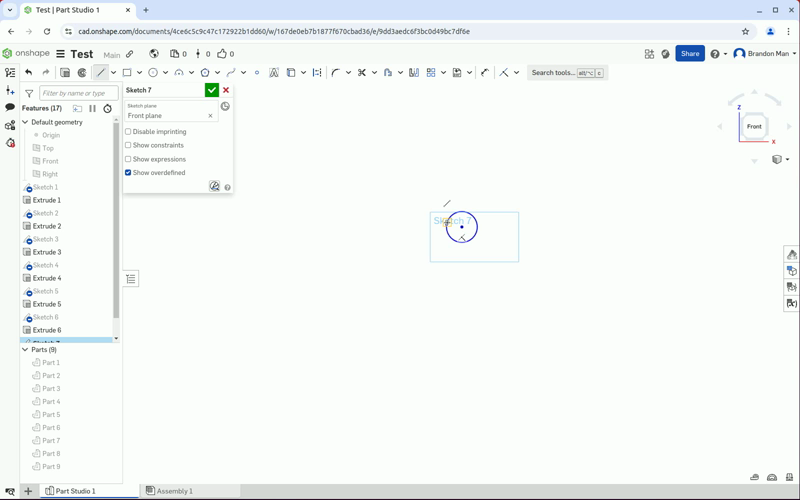
mouse_move(477, 222)
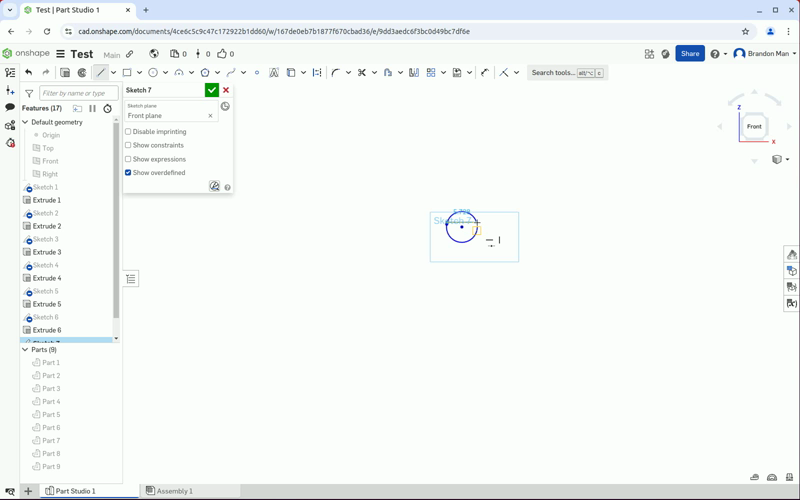
key_down(shift)
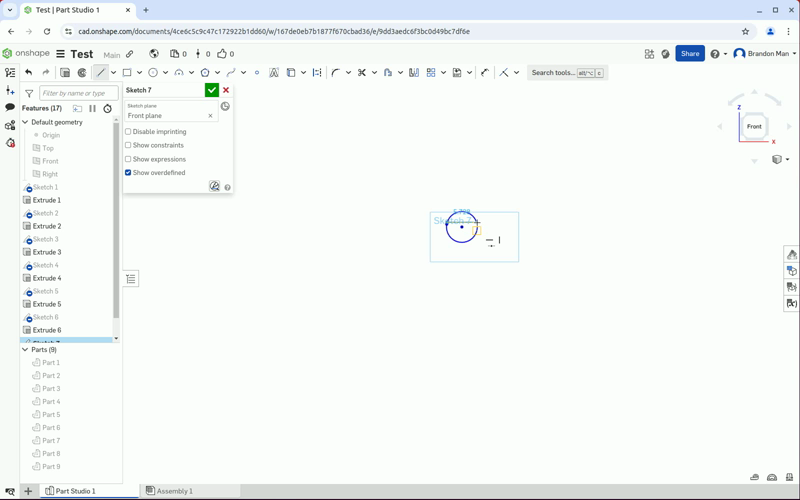
mouse_move(446, 224)
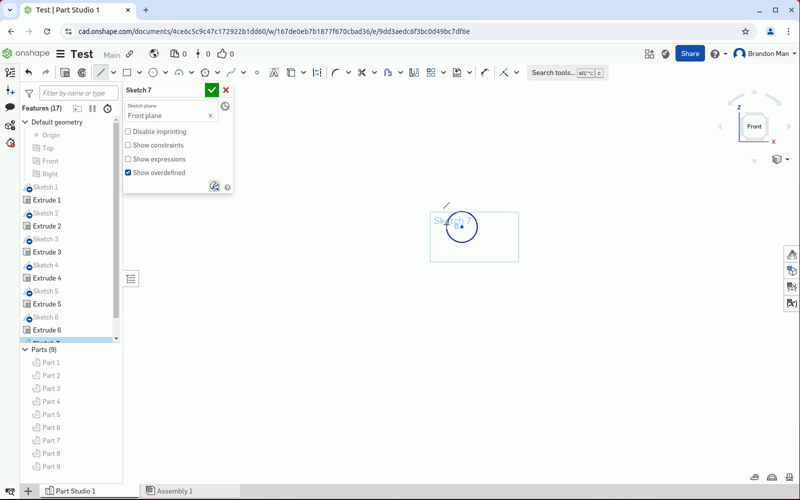
scroll(6)
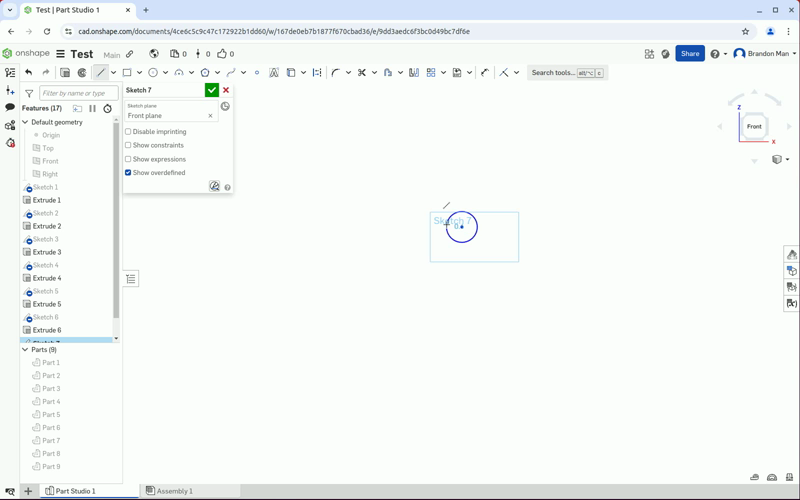
scroll(6)
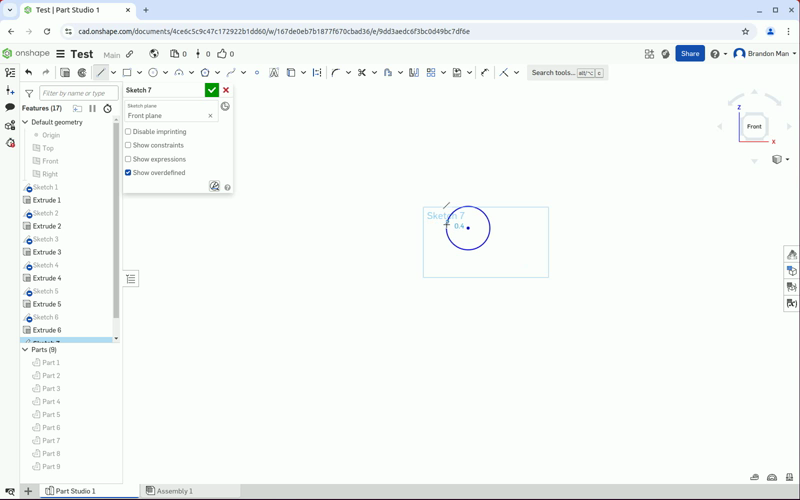
scroll(6)
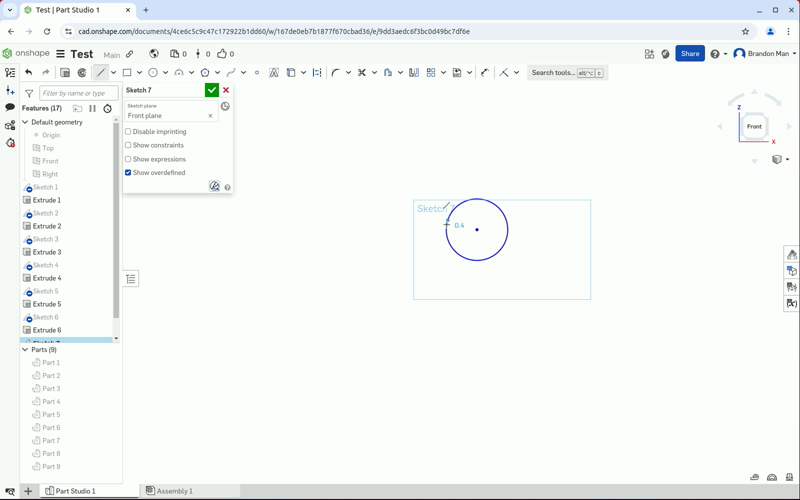
scroll(6)
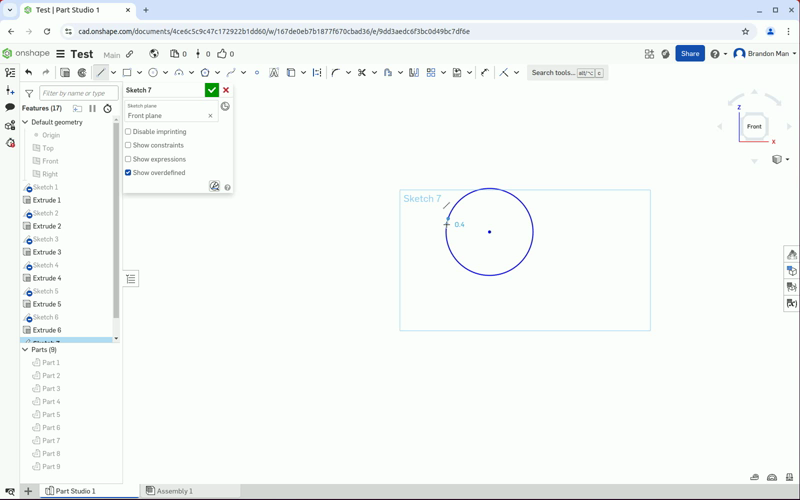
scroll(6)
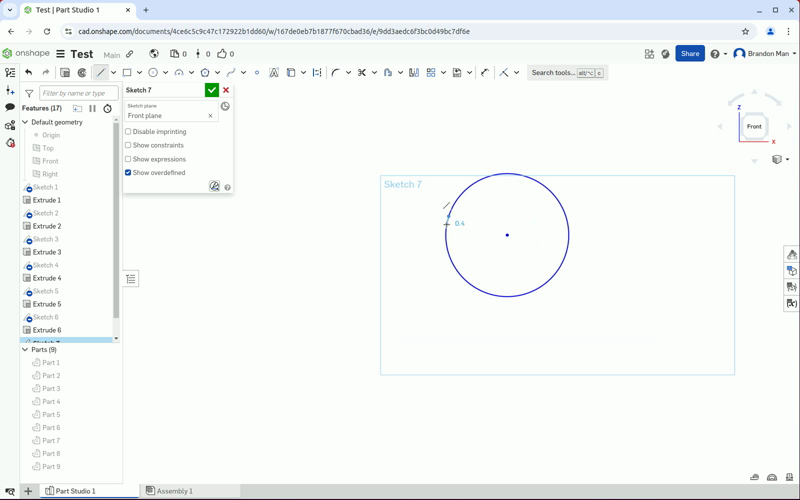
scroll(6)
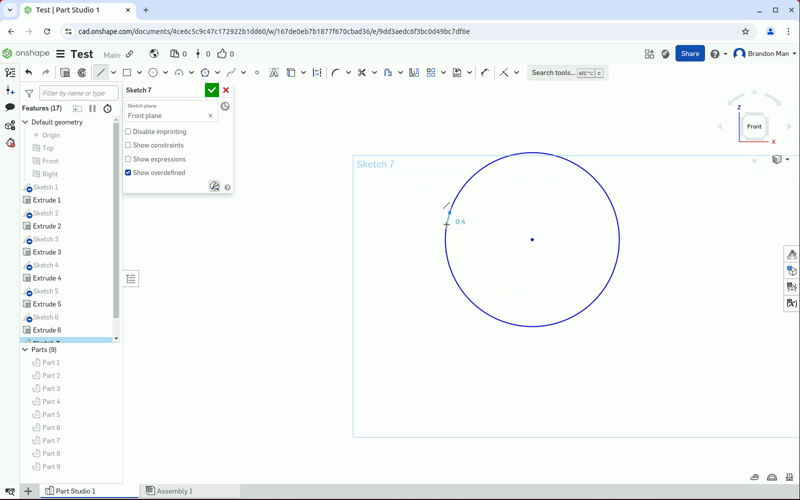
scroll(6)
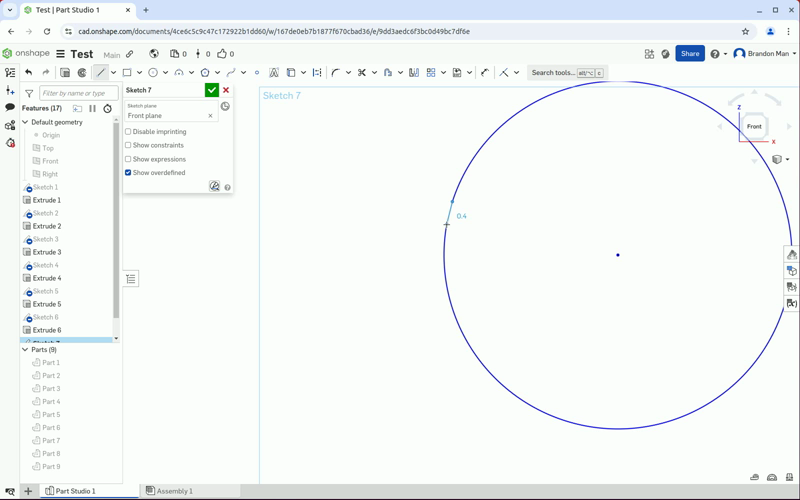
key_up(shift)
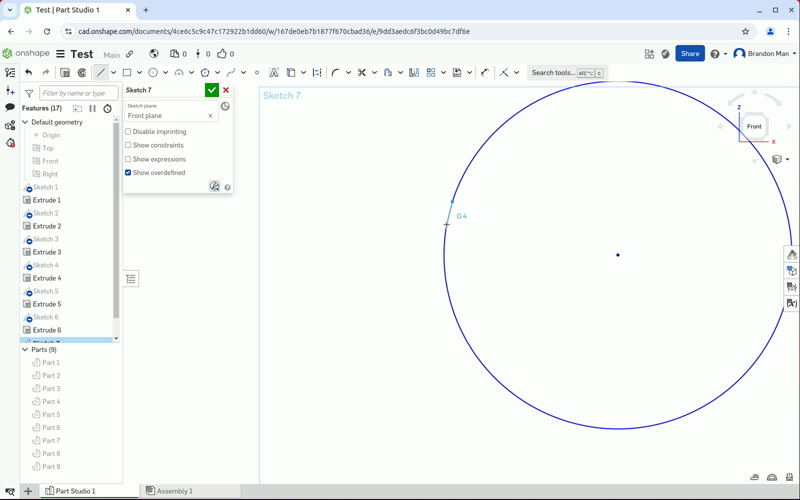
click(446, 224)
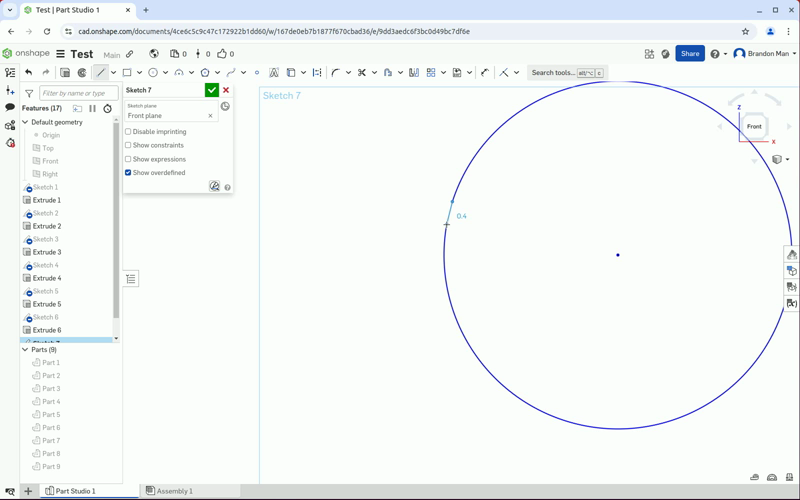
scroll(-6)
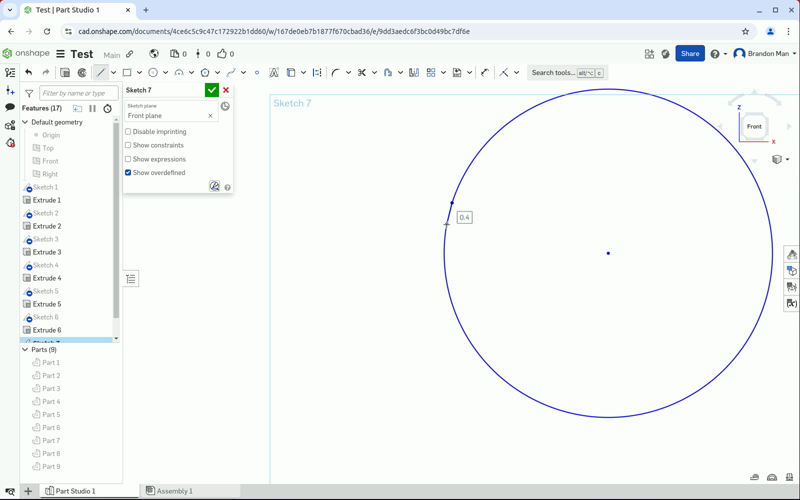
scroll(-6)
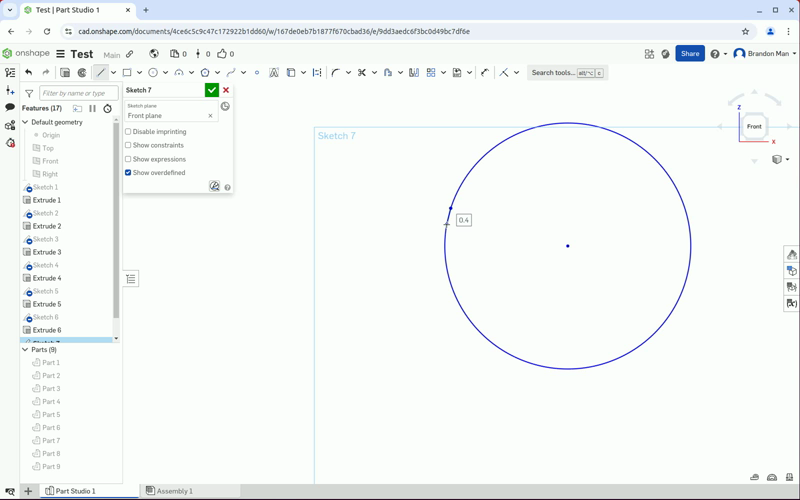
scroll(-6)
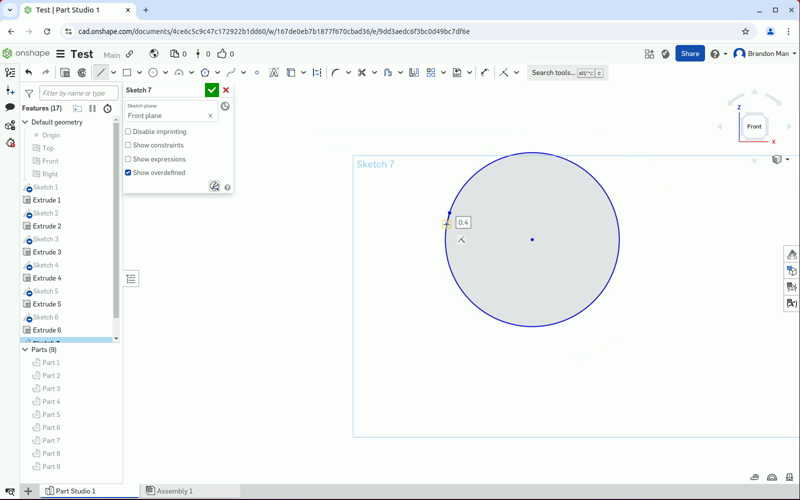
scroll(-6)
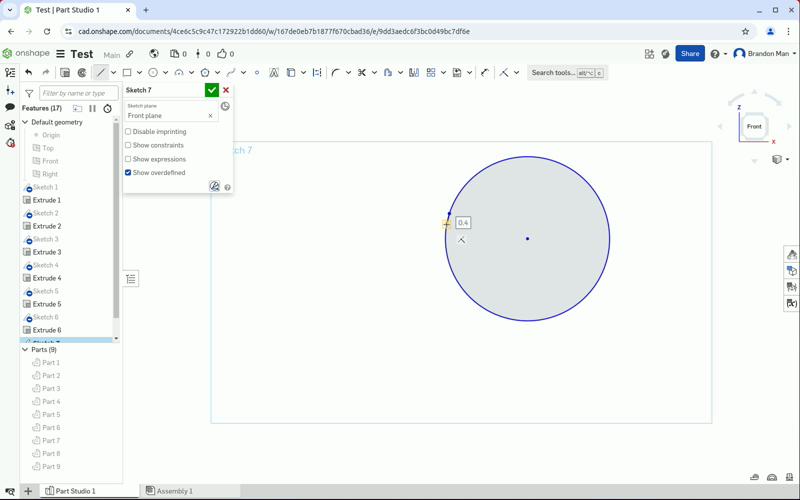
scroll(-6)
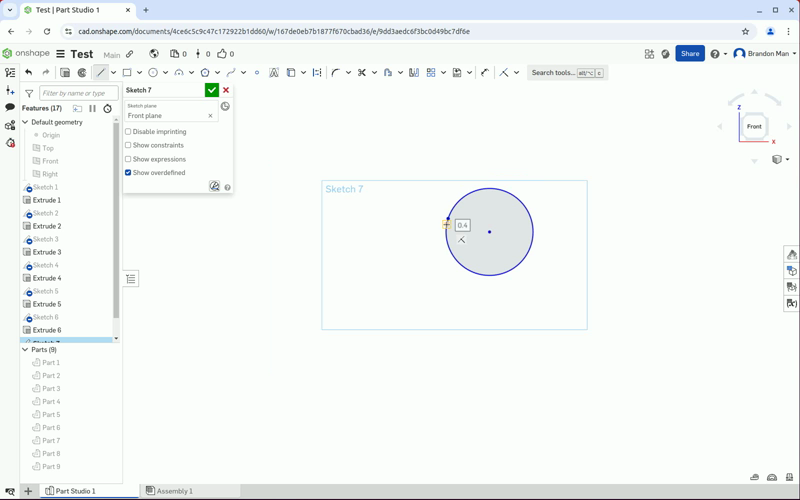
scroll(-6)
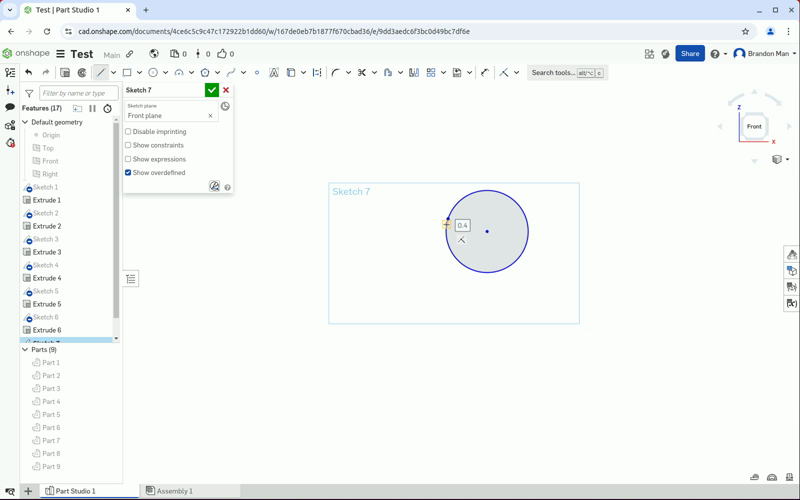
scroll(-6)
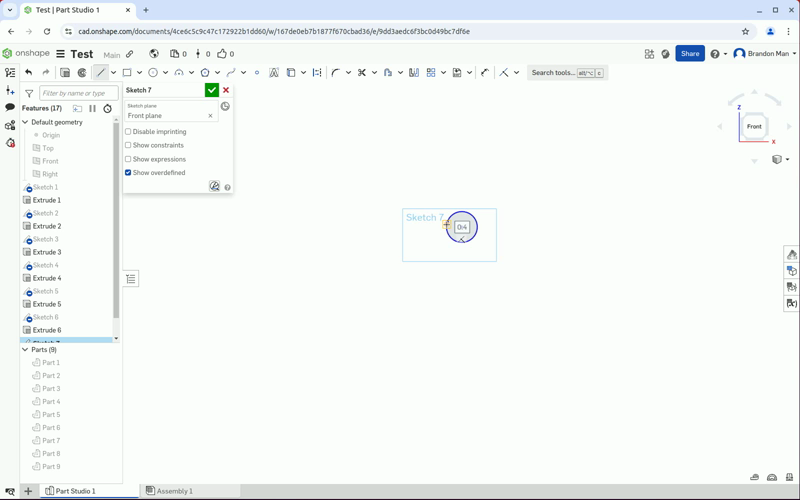
key(esc)
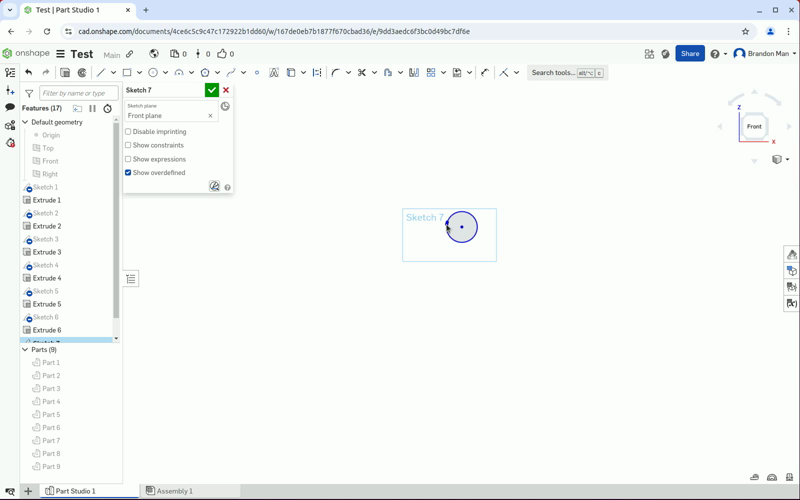
key(c)
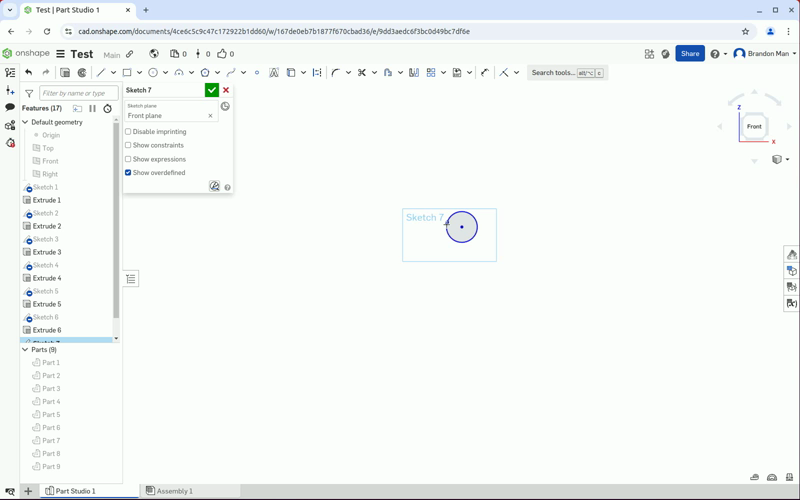
key_down(shift)
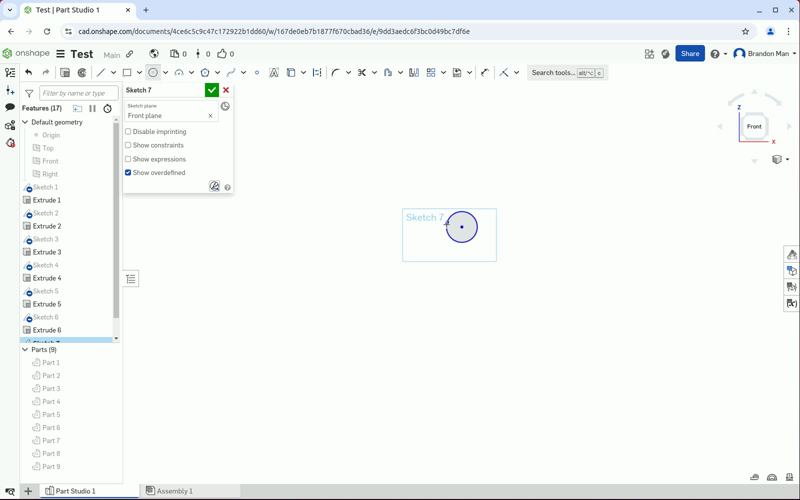
mouse_move(461, 225)
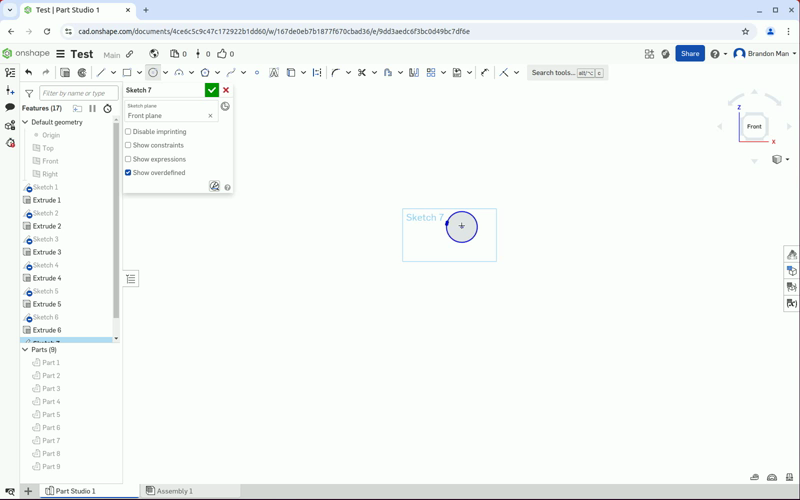
click(461, 225)
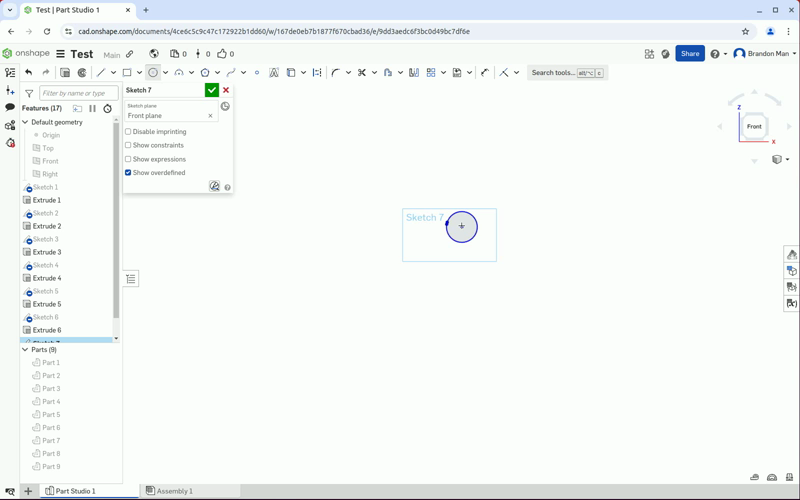
key_up(shift)
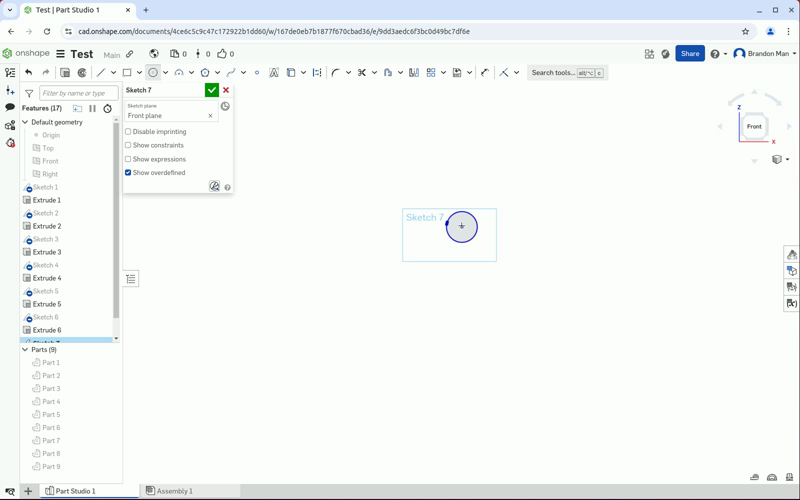
mouse_move(464, 225)
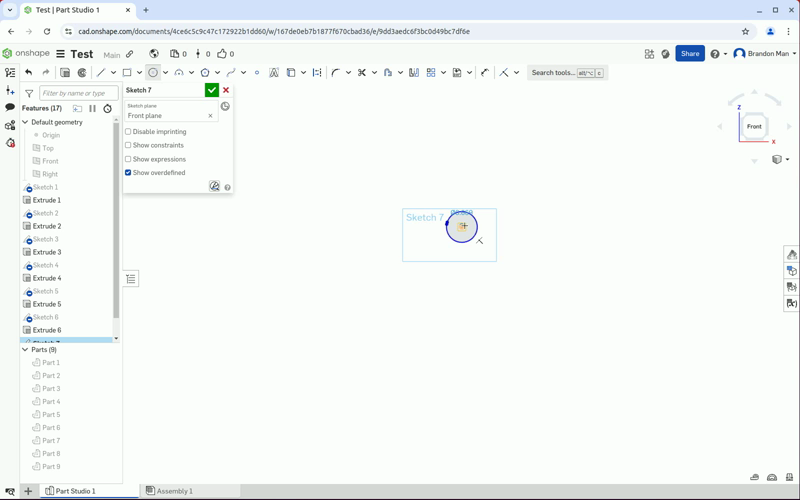
scroll(6)
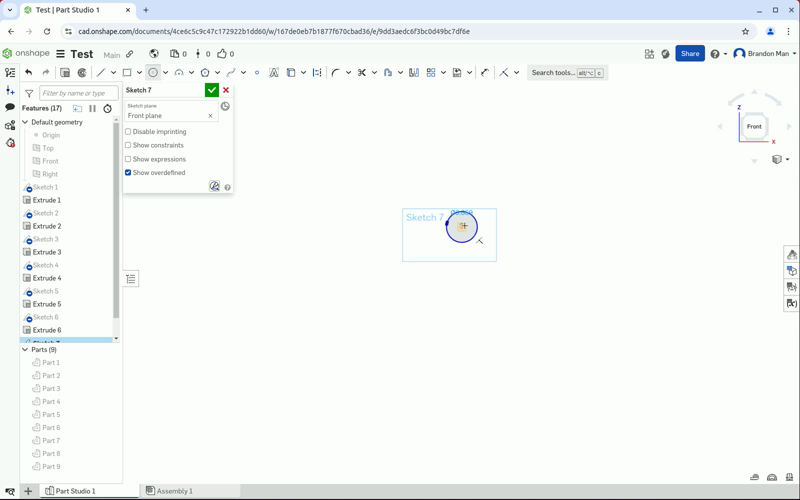
scroll(6)
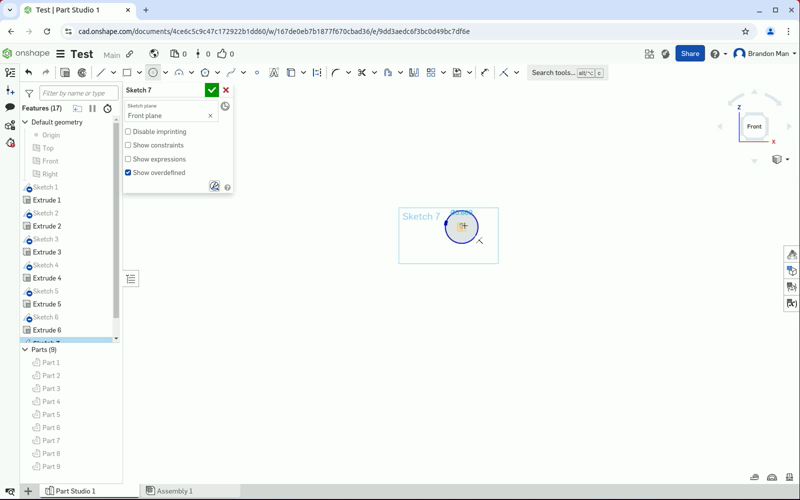
scroll(6)
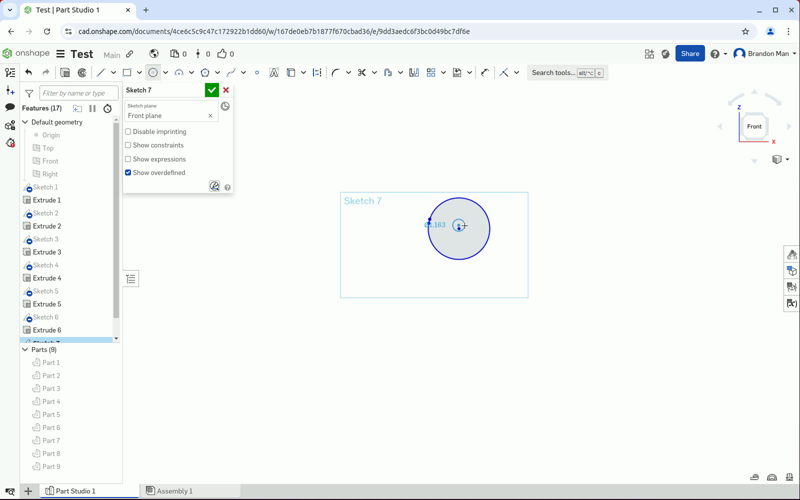
scroll(6)
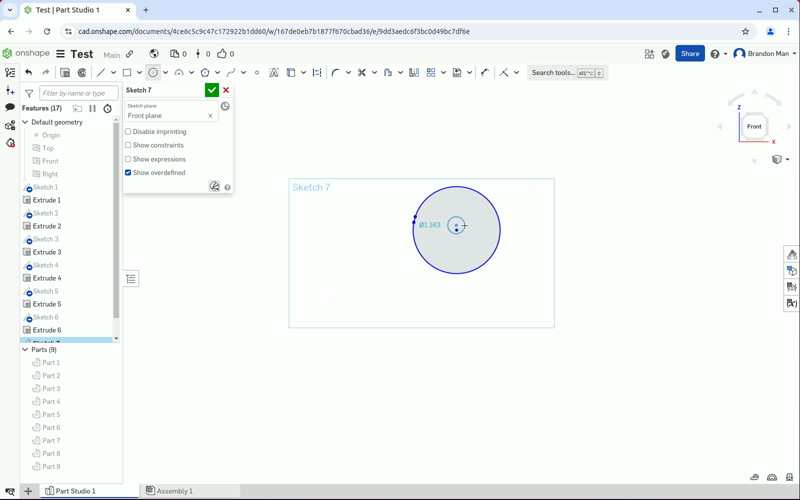
scroll(6)
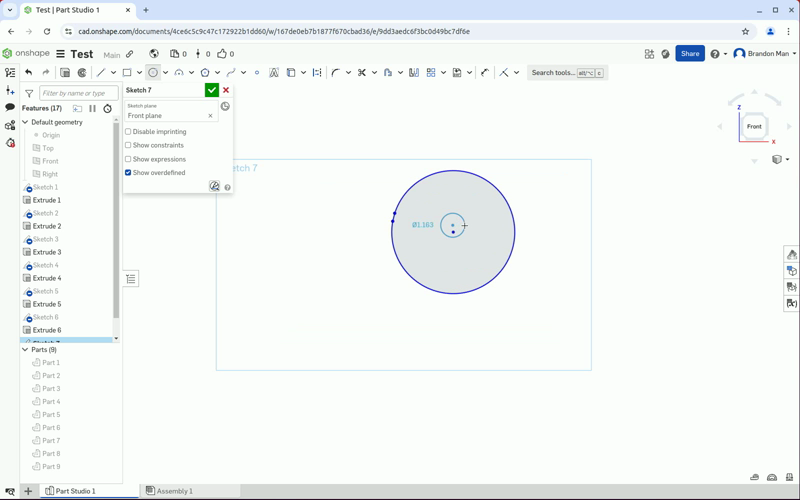
scroll(6)
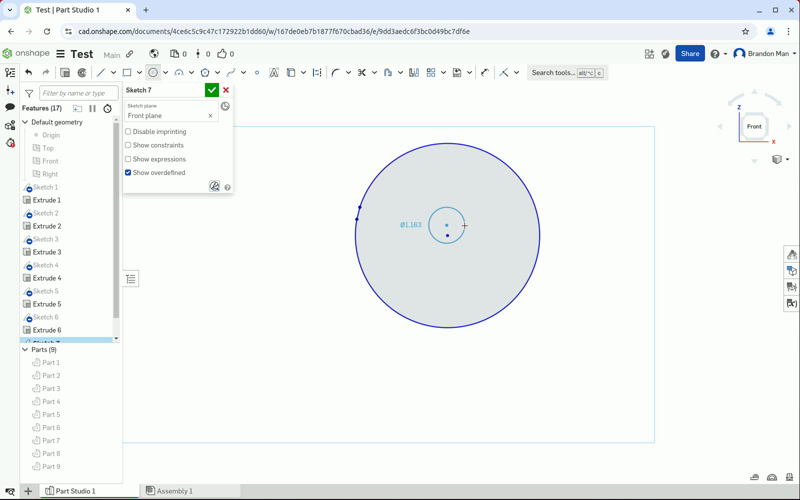
scroll(6)
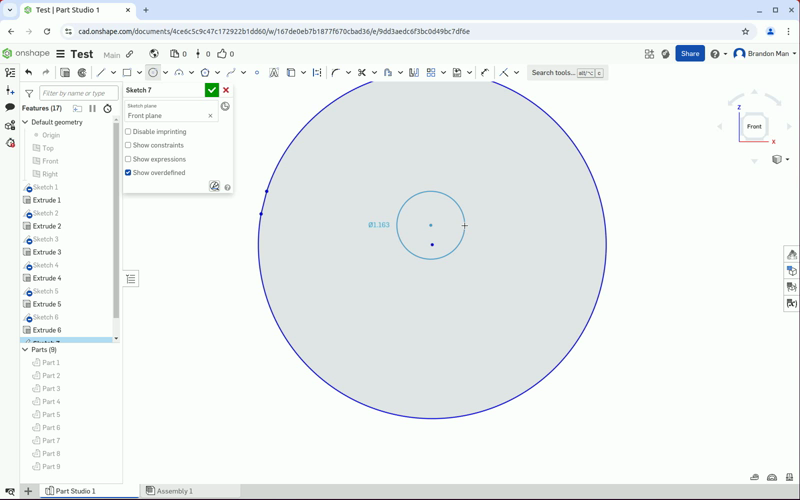
click(464, 225)
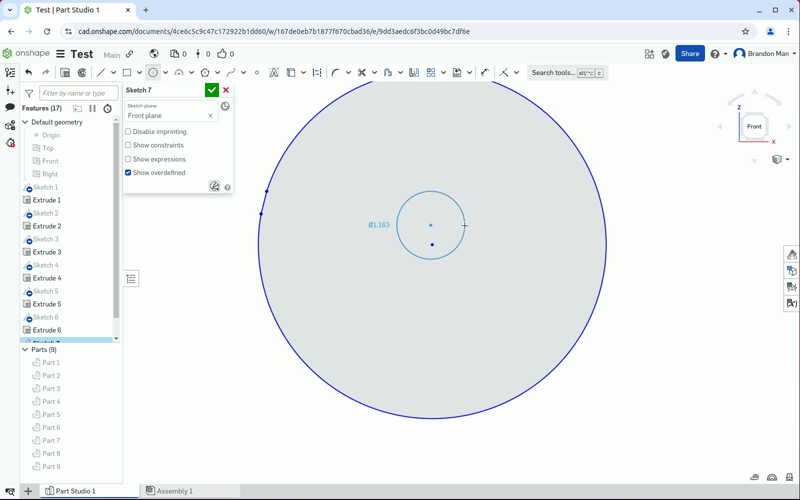
scroll(-6)
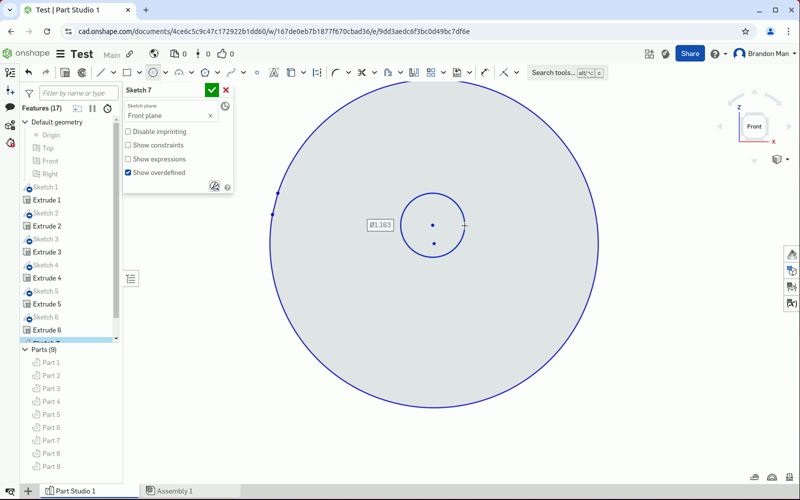
scroll(-6)
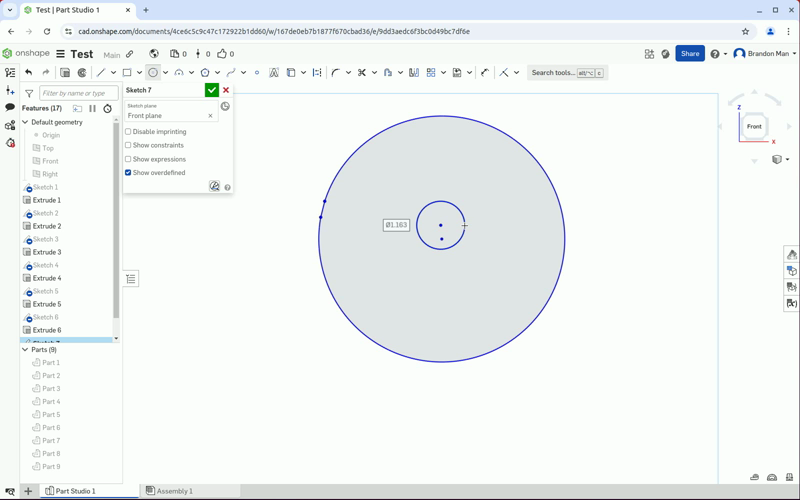
scroll(-6)
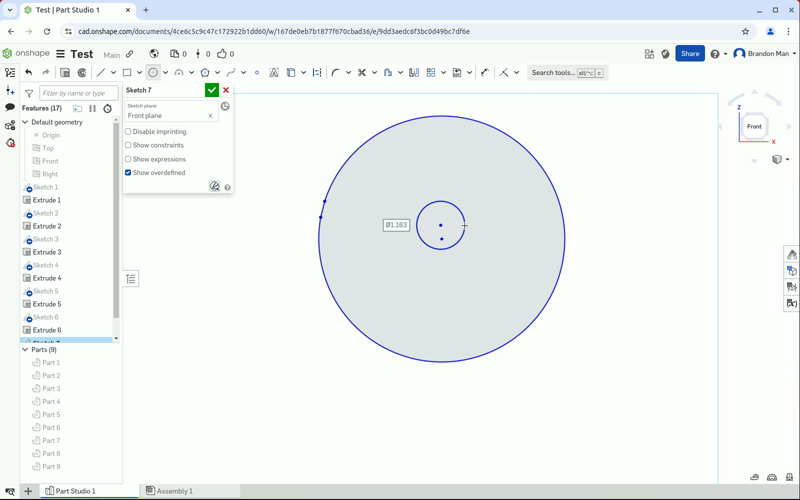
scroll(-6)
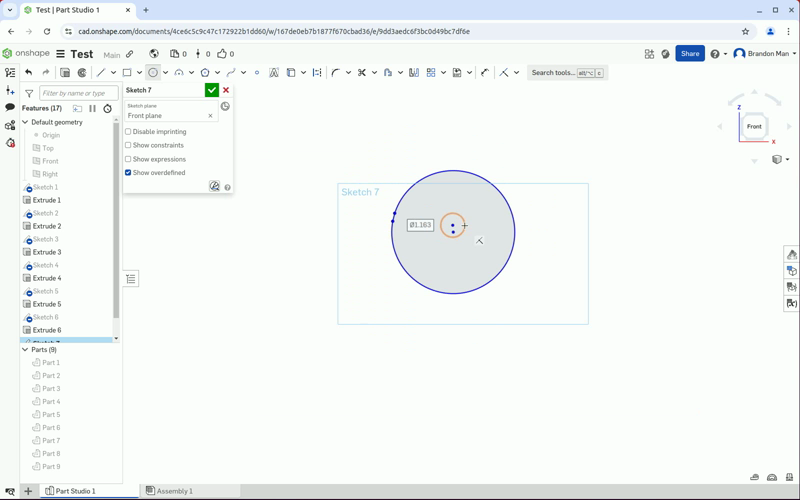
scroll(-6)
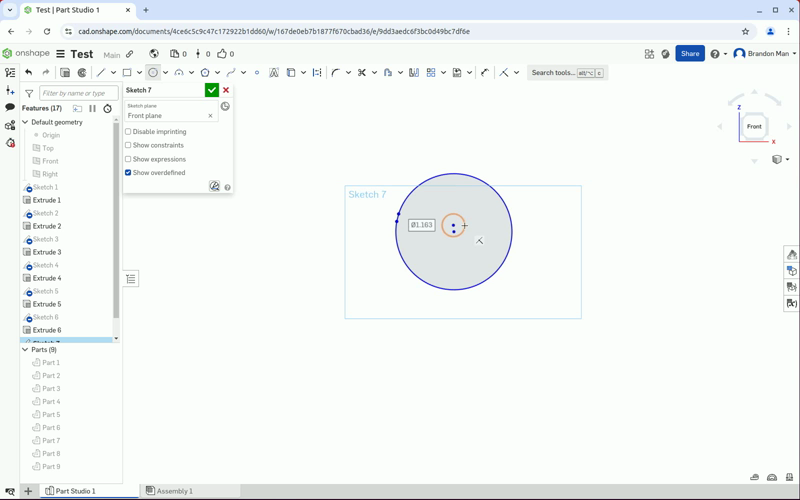
scroll(-6)
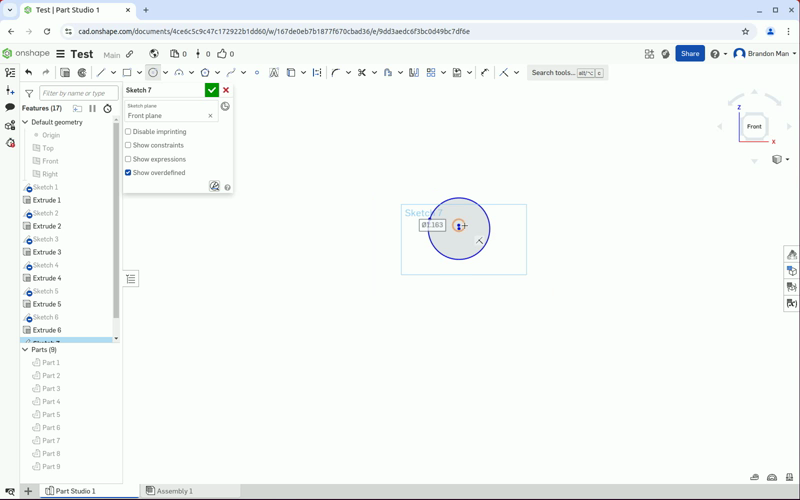
scroll(-6)
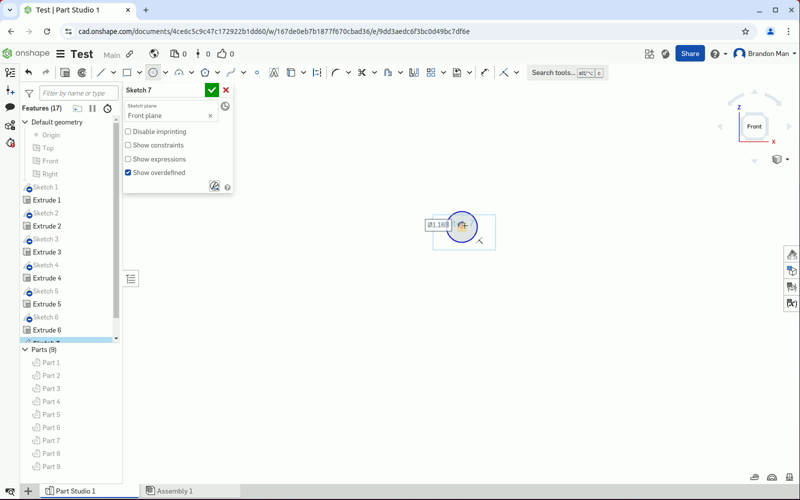
key(esc)
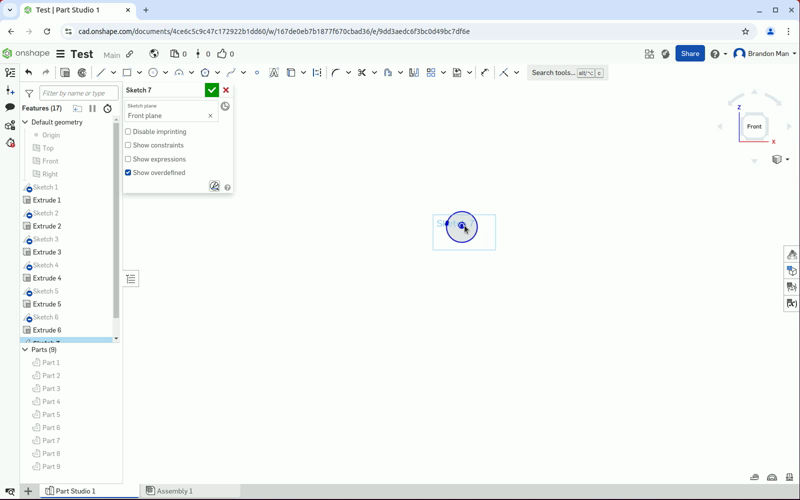
mouse_move(460, 219)
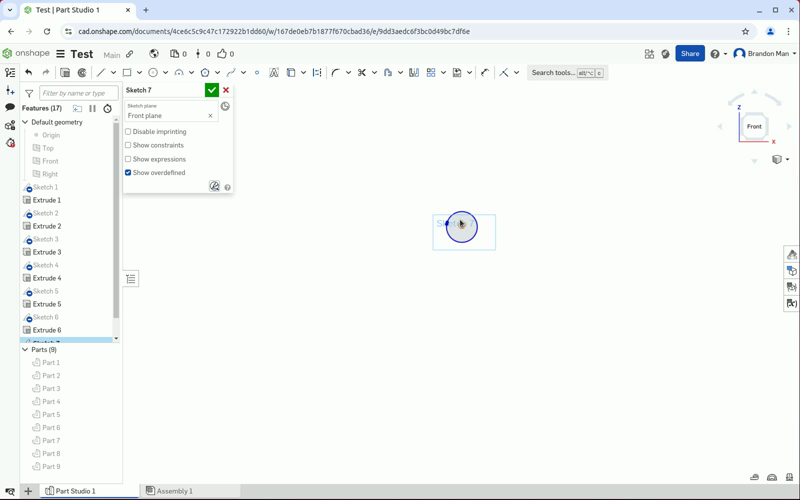
scroll(6)
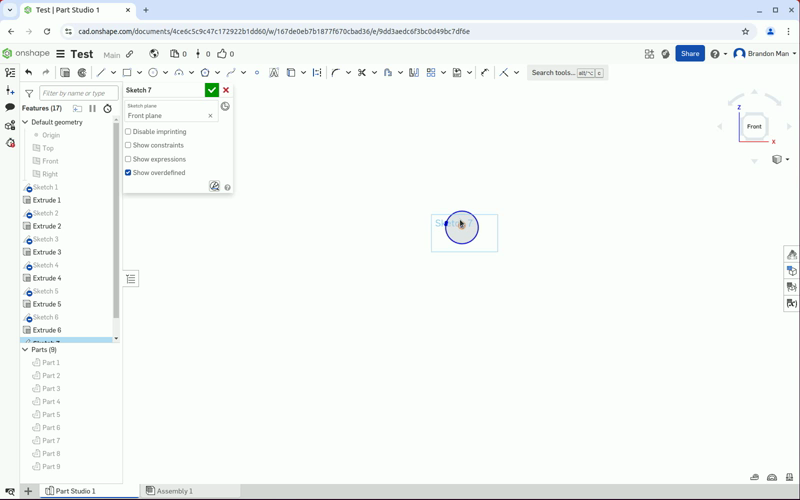
scroll(6)
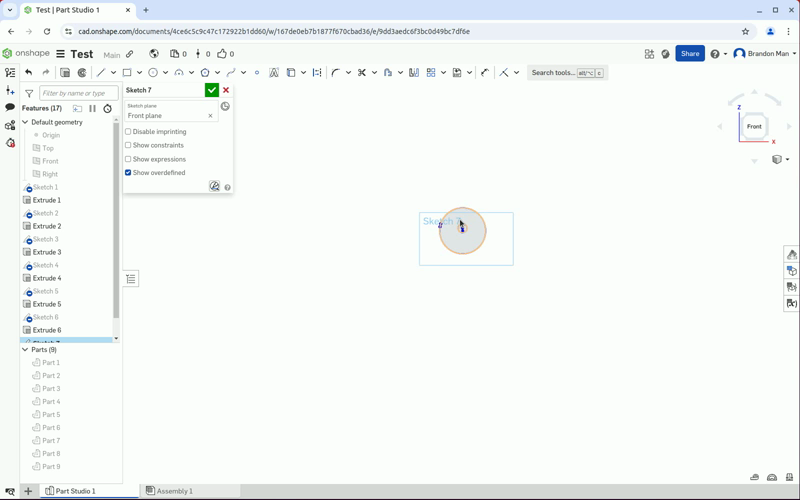
scroll(6)
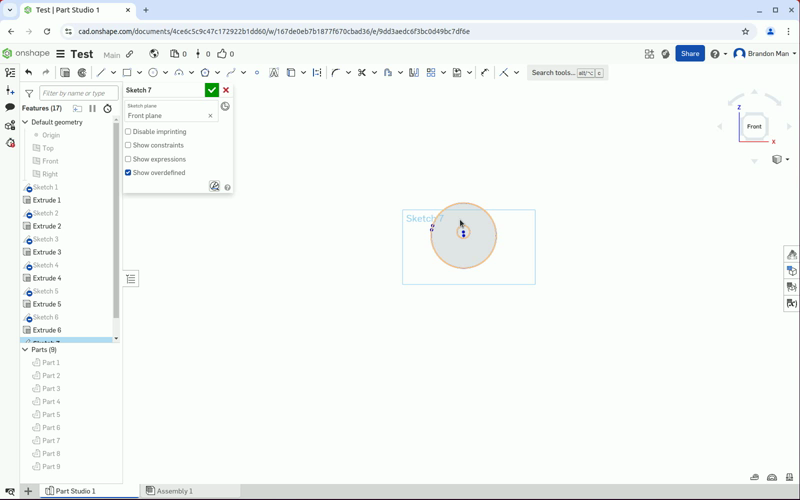
scroll(6)
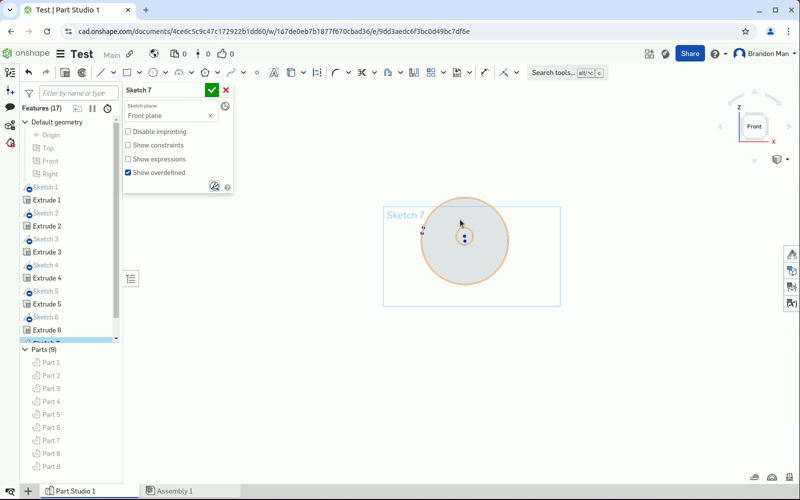
scroll(6)
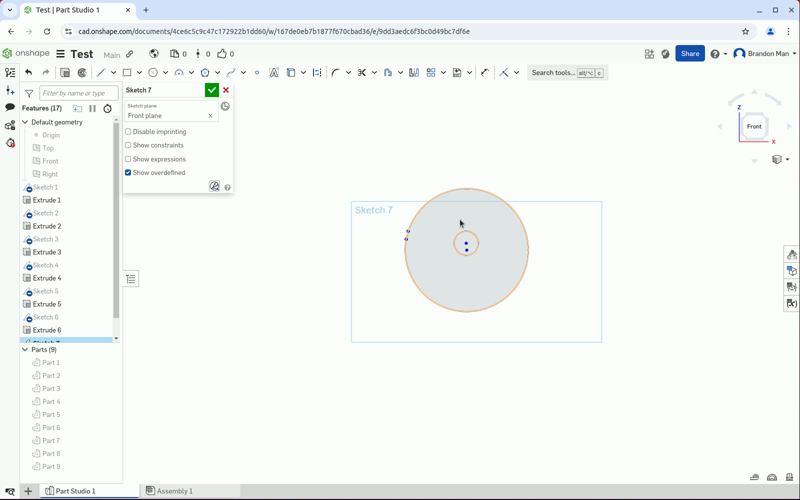
scroll(6)
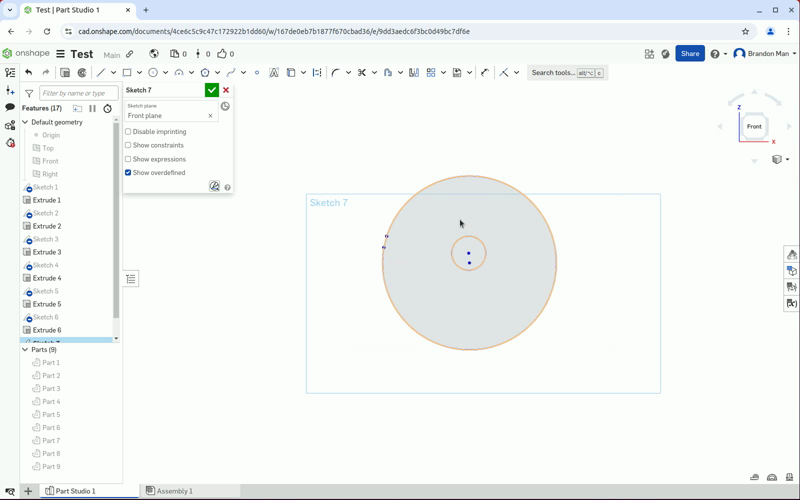
scroll(6)
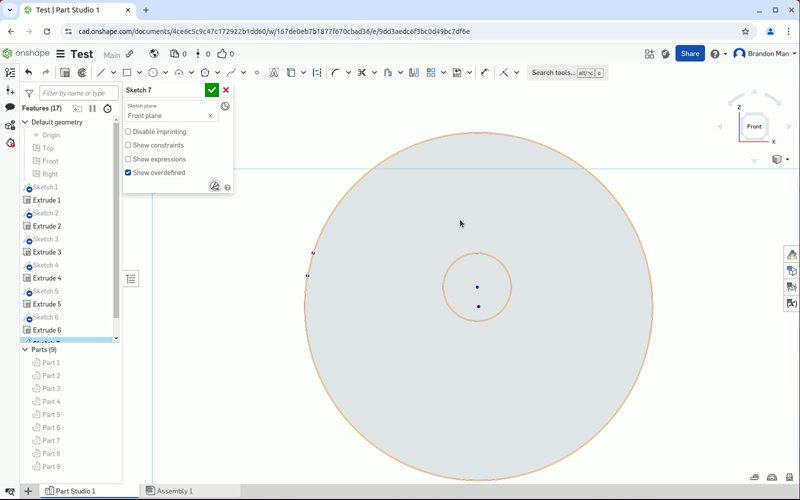
click(460, 219)
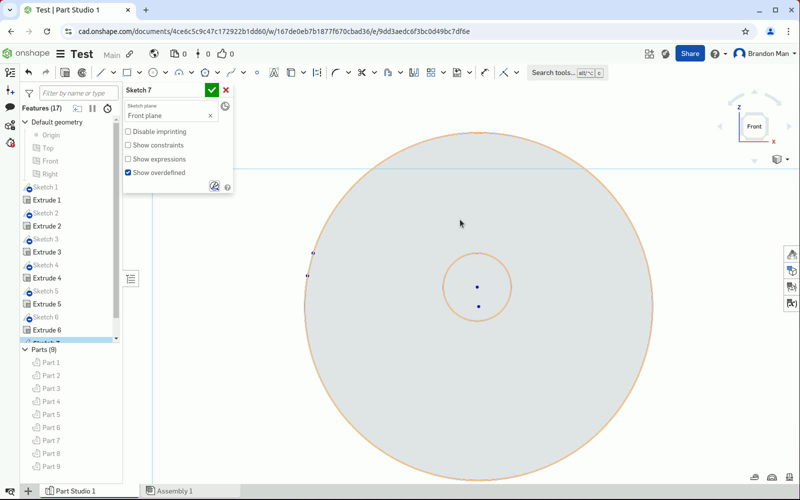
scroll(-6)
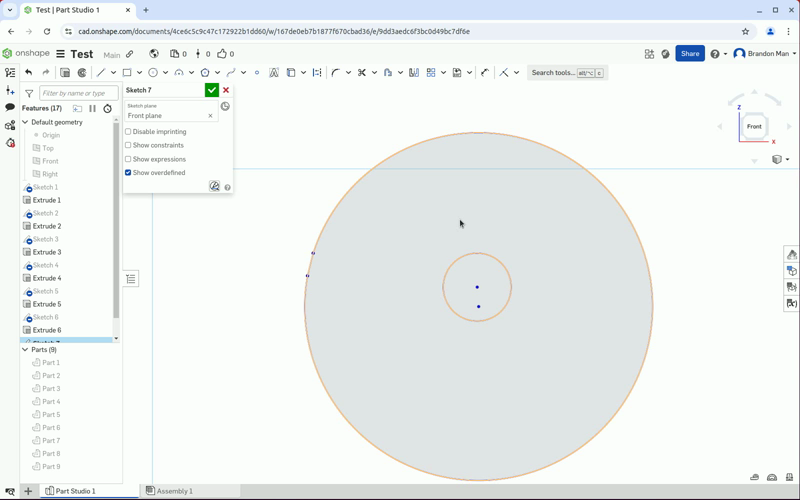
scroll(-6)
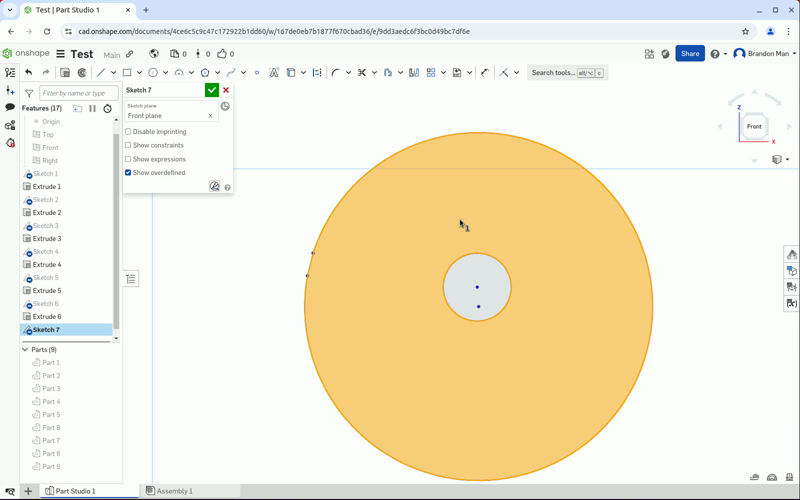
scroll(-6)
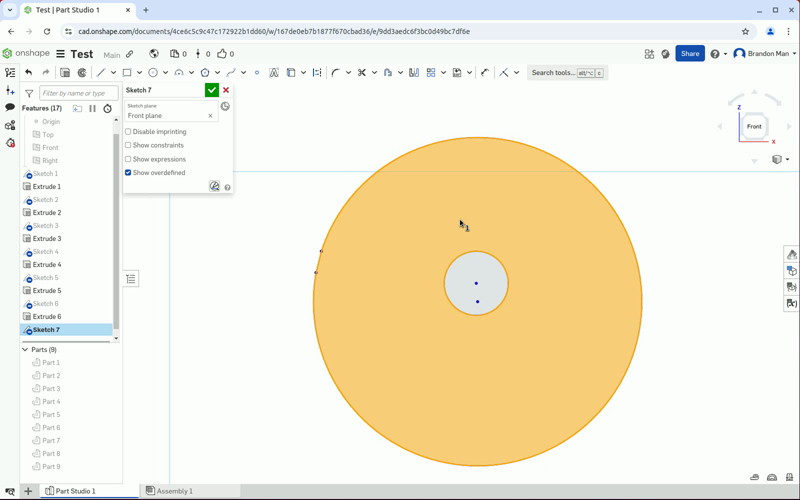
scroll(-6)
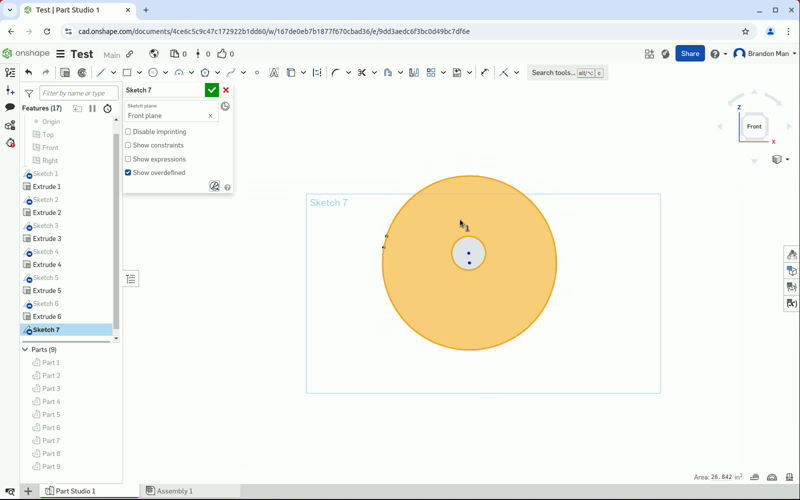
scroll(-6)
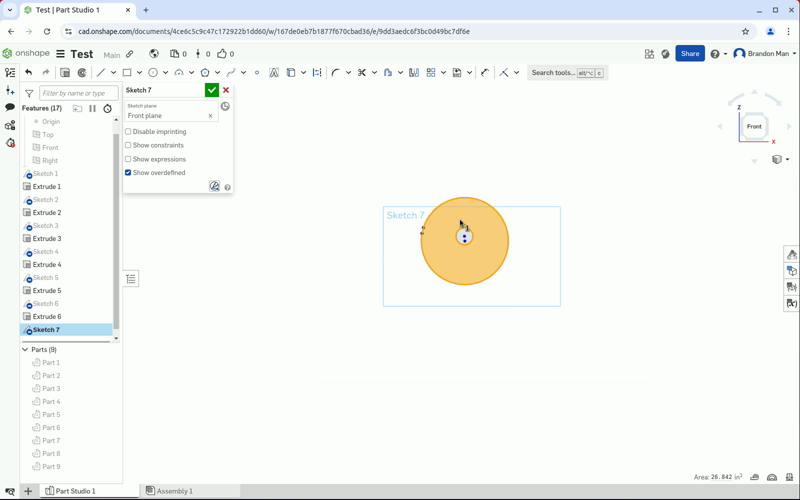
scroll(-6)
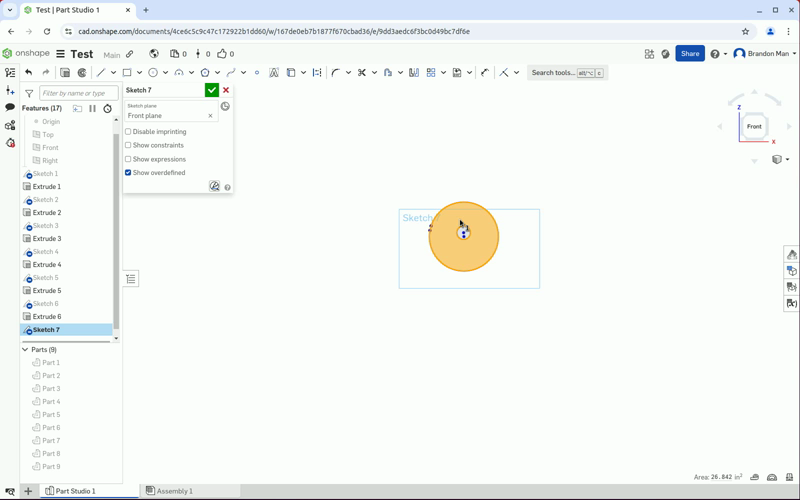
scroll(-6)
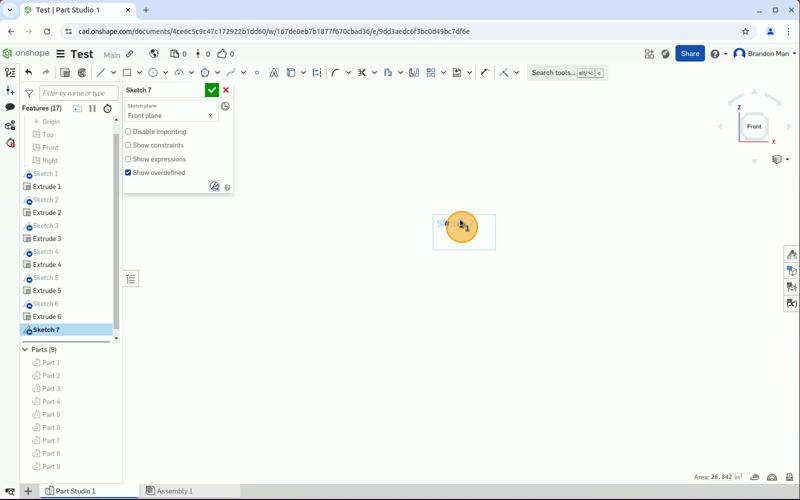
mouse_move(73, 352)
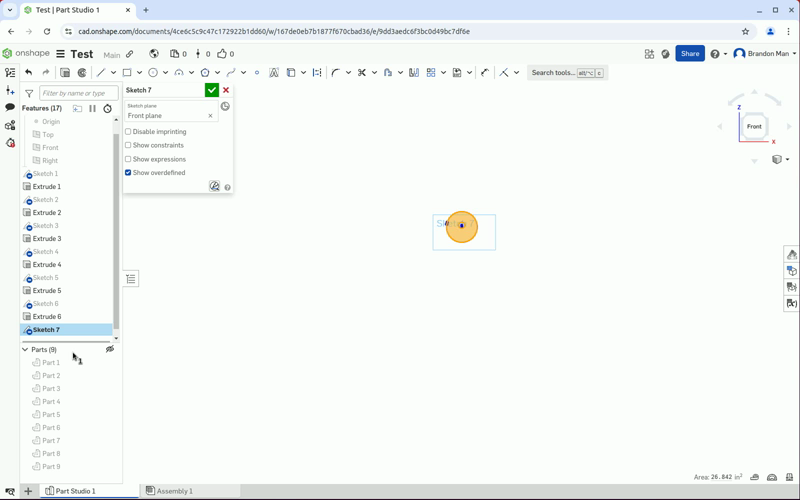
key(shift+y)
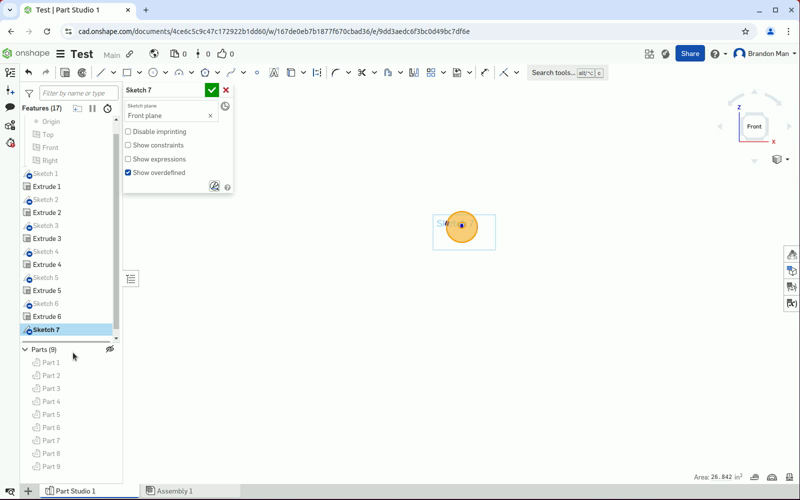
key(shift+e)
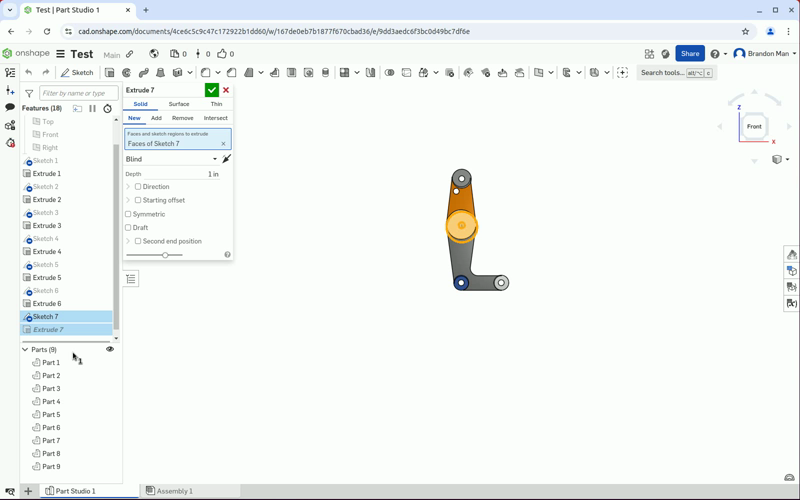
mouse_move(143, 106)
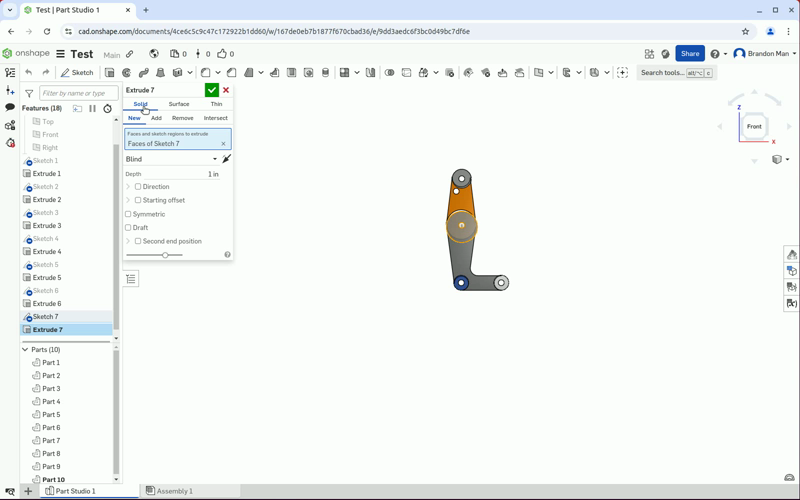
click(143, 106)
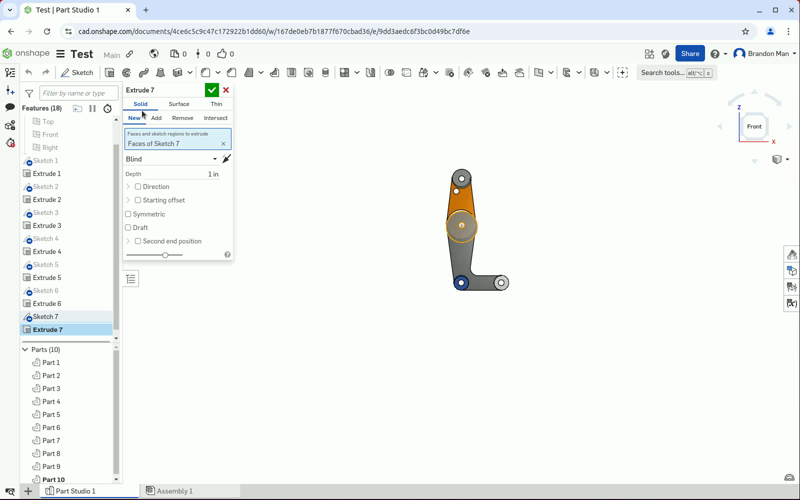
mouse_move(137, 120)
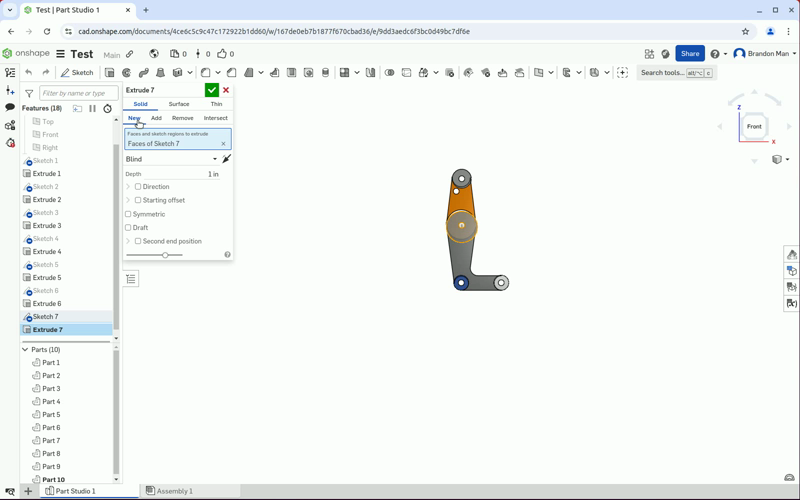
click(137, 120)
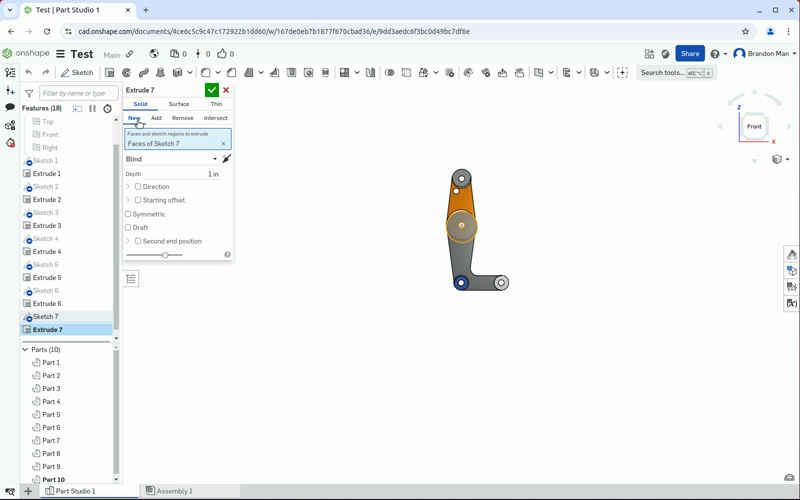
key(tab, 4)
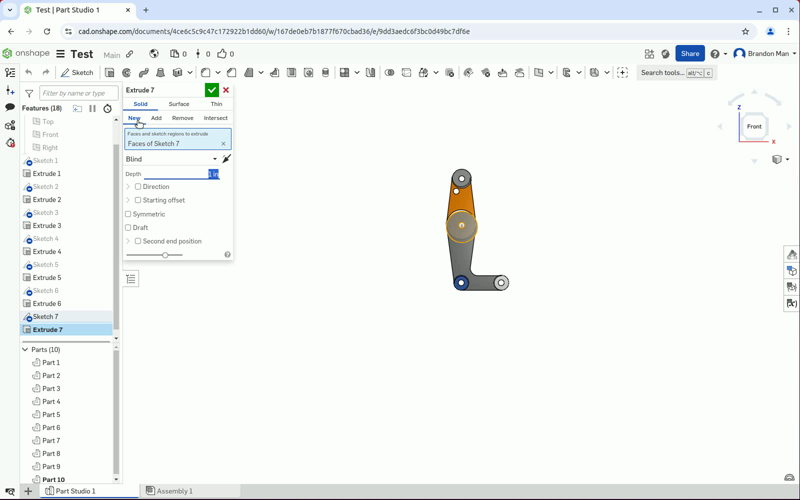
text(0.481)
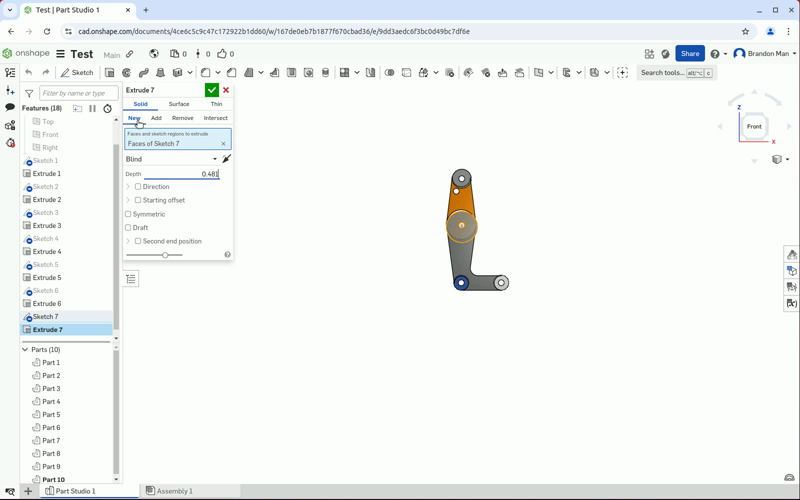
key(enter)
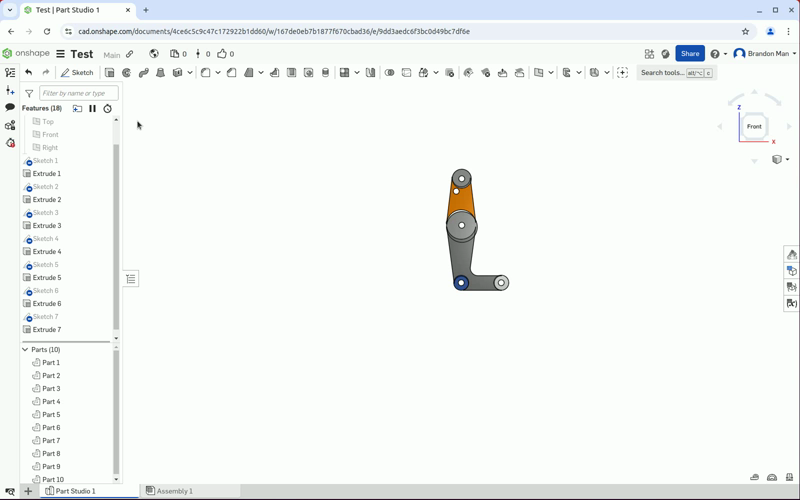
key(shift+h)
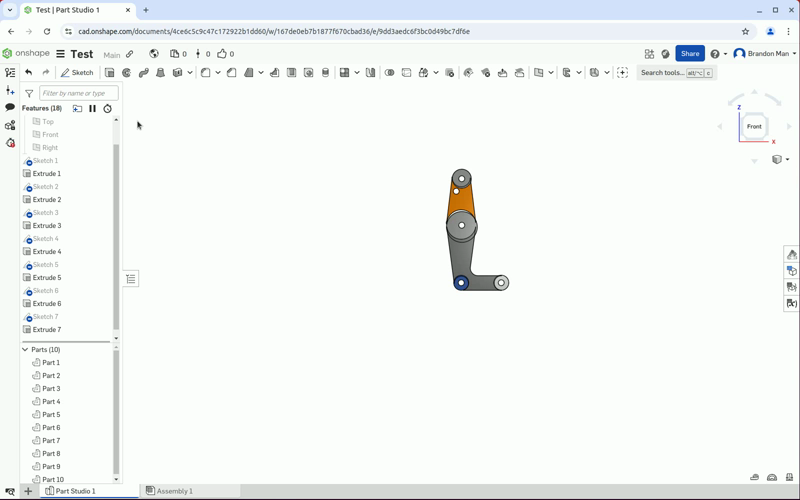
key(shift+h)
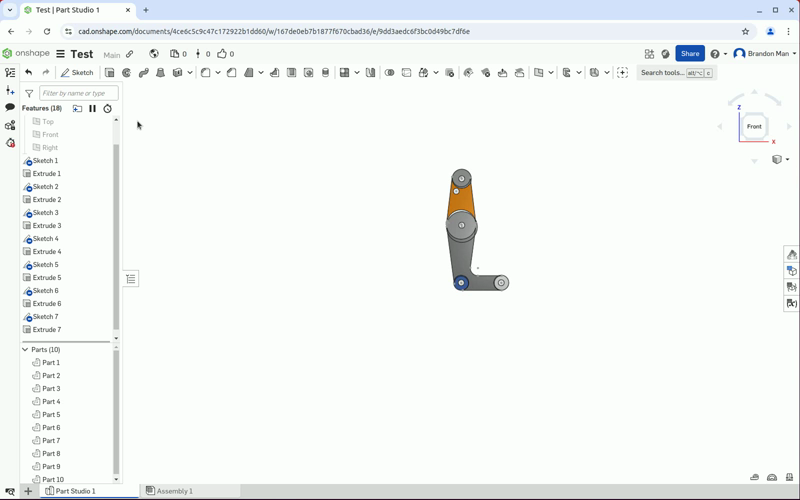
key(shift+7)
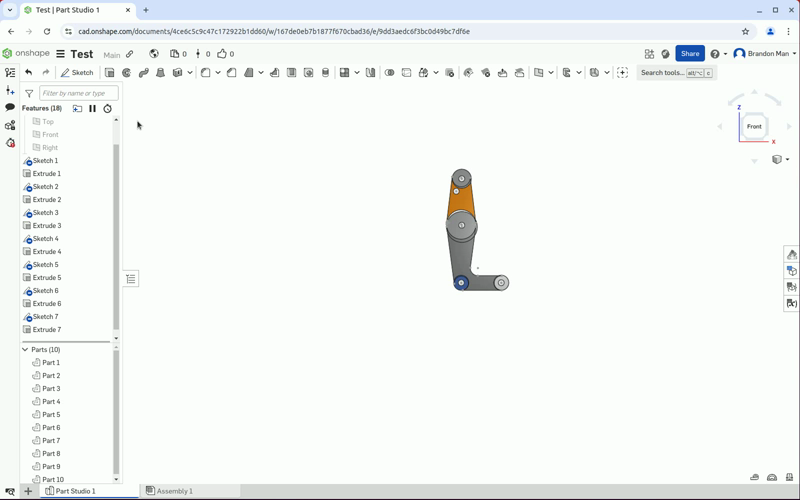
key(left, 2)
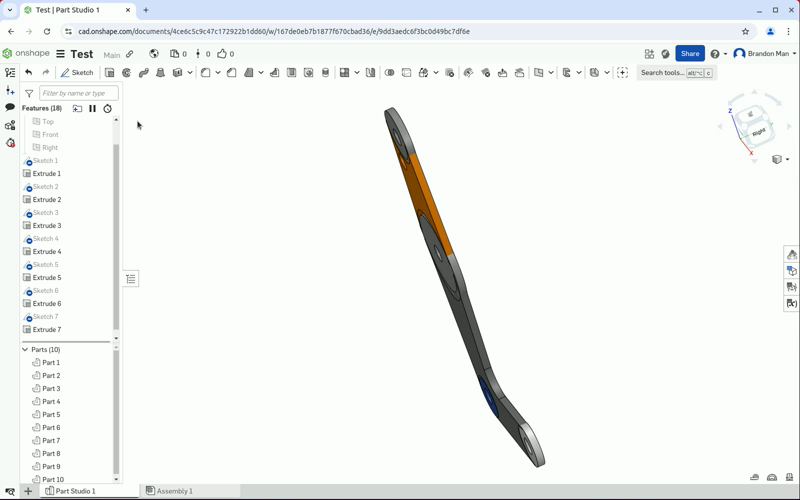
key(down, 2)
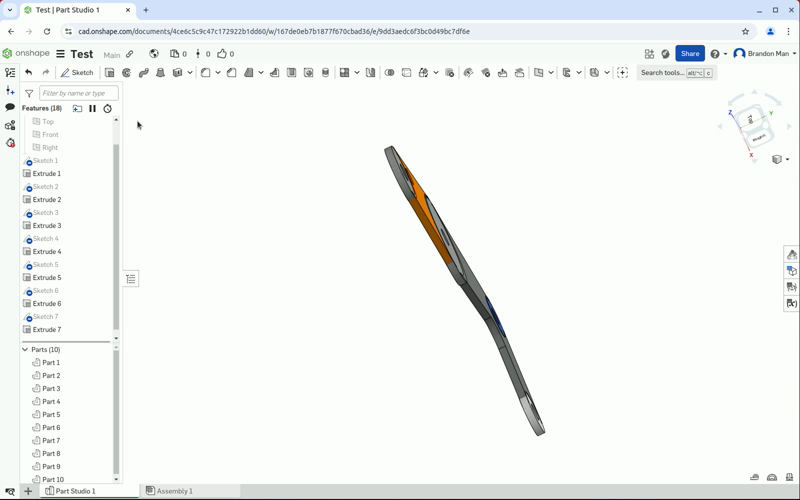
key(up, 2)
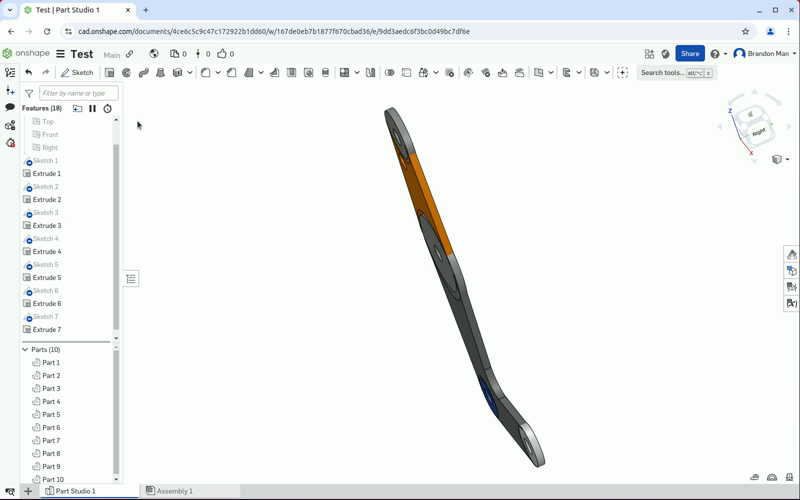
key(right, 2)
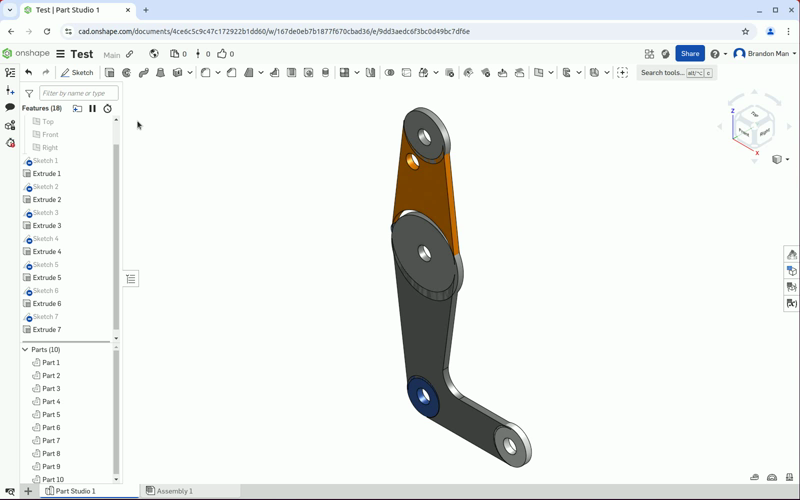
mouse_move(69, 163)
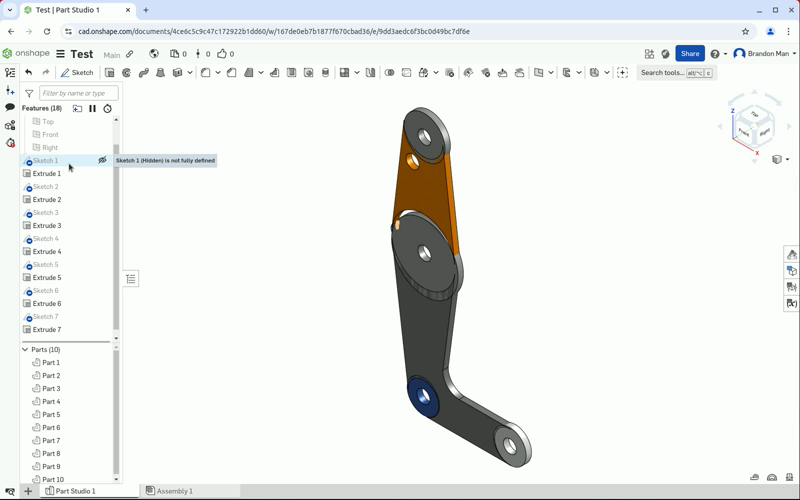
click(69, 163)